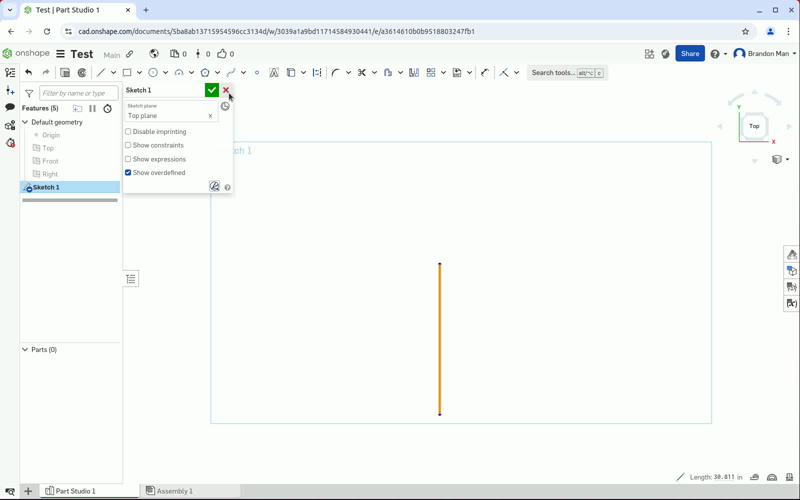
key(shift+h)
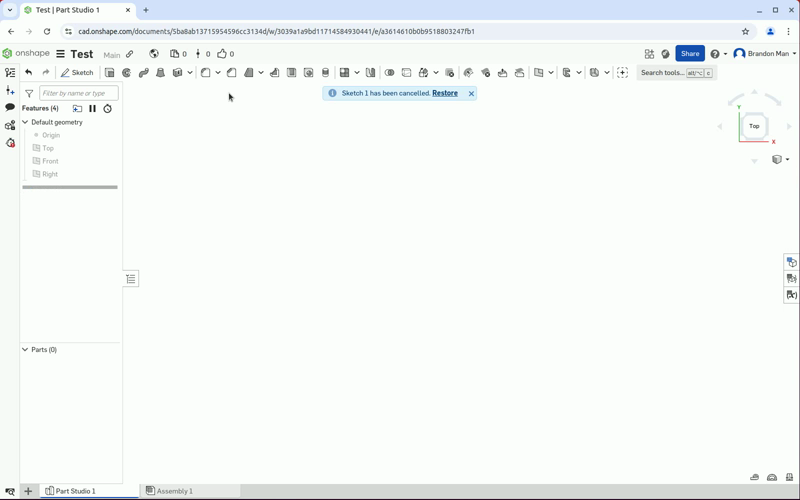
mouse_move(73, 352)
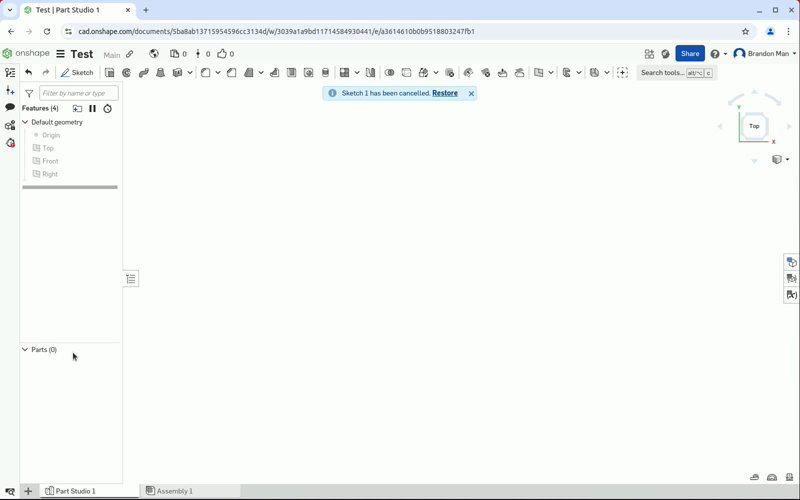
key(y)
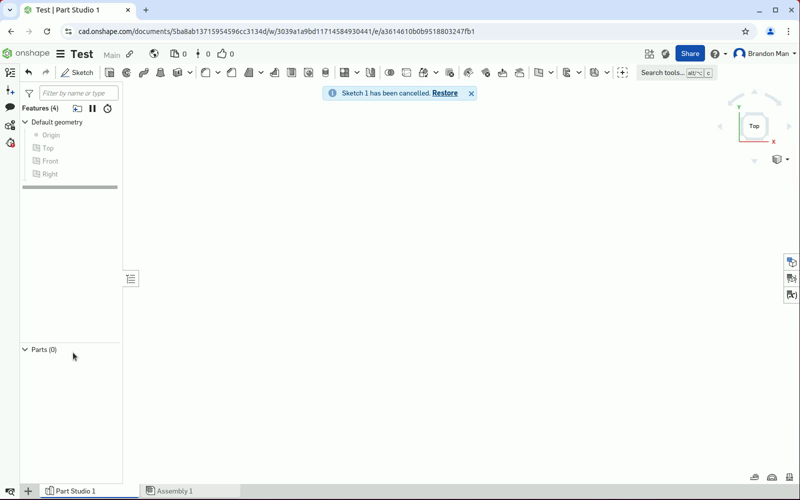
key(shift+p)
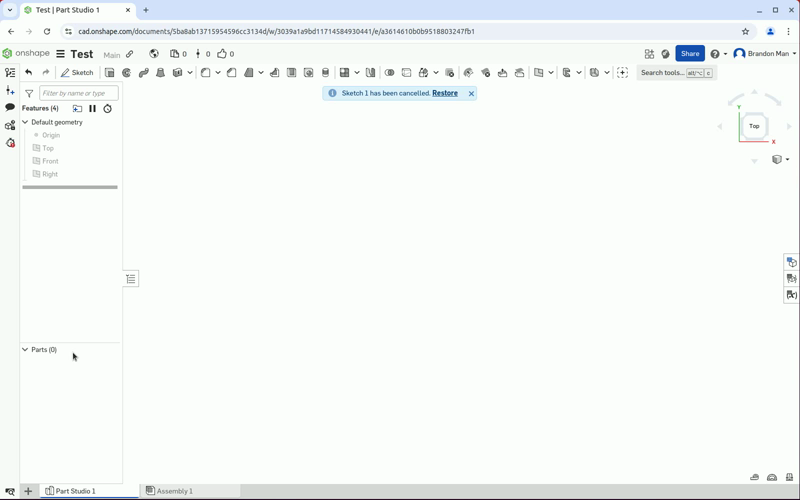
key(space)
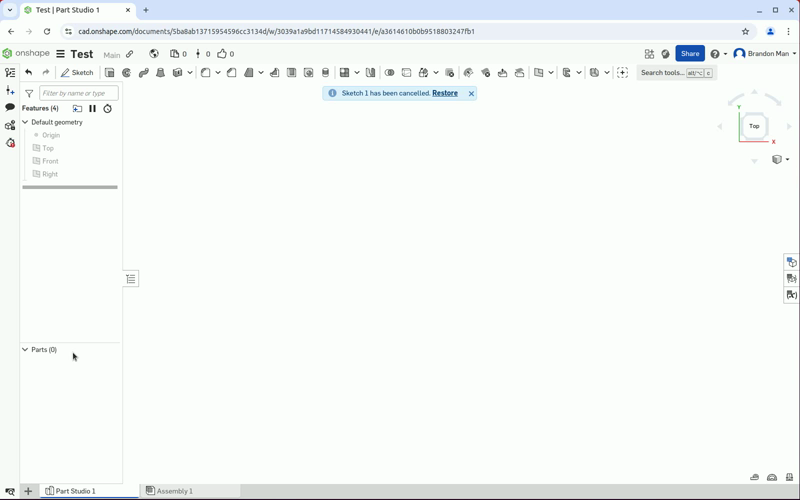
key_down(shift)
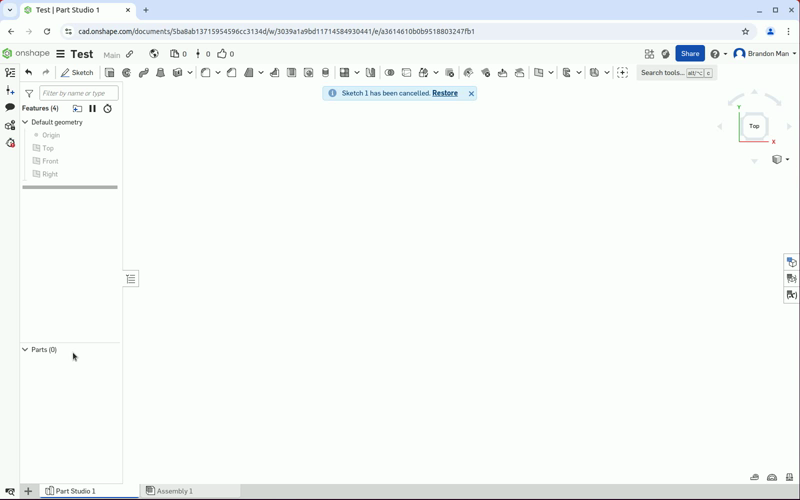
key(up)
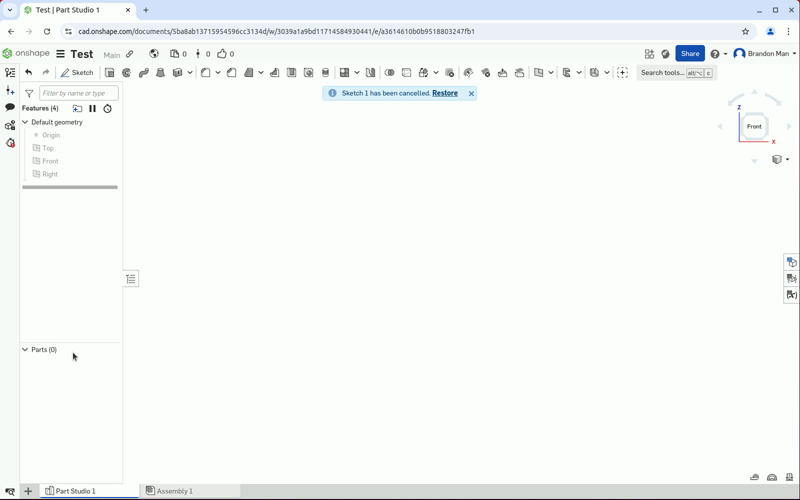
key_up(shift)
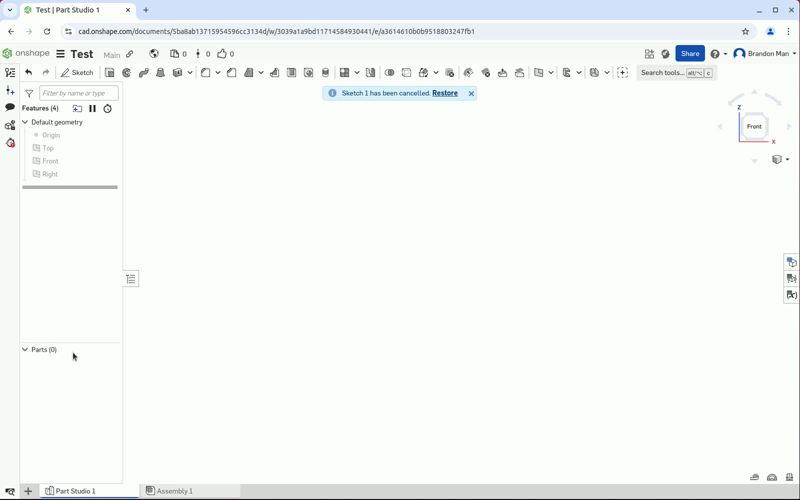
mouse_move(73, 352)
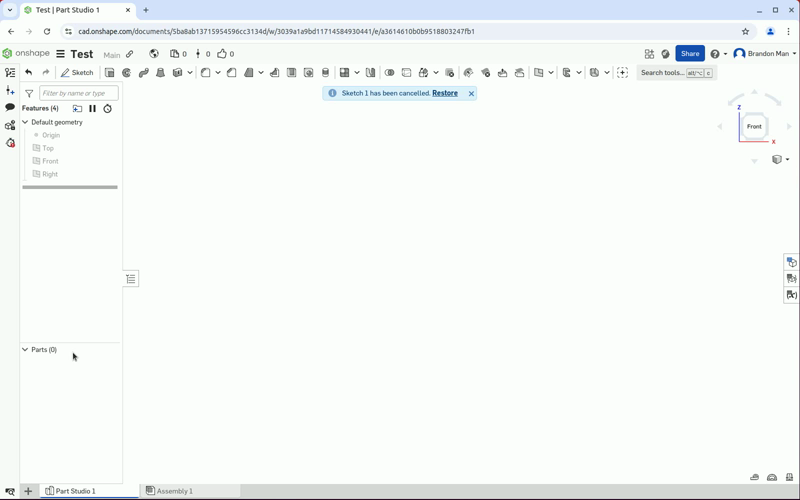
key(shift+y)
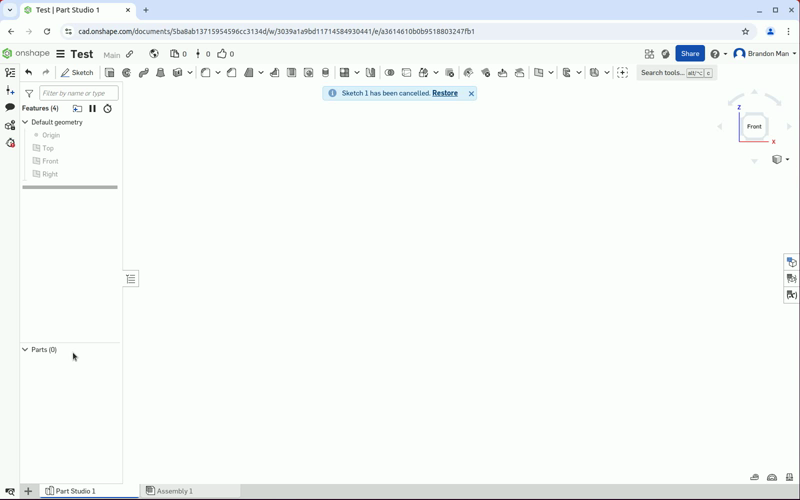
key(shift+s)
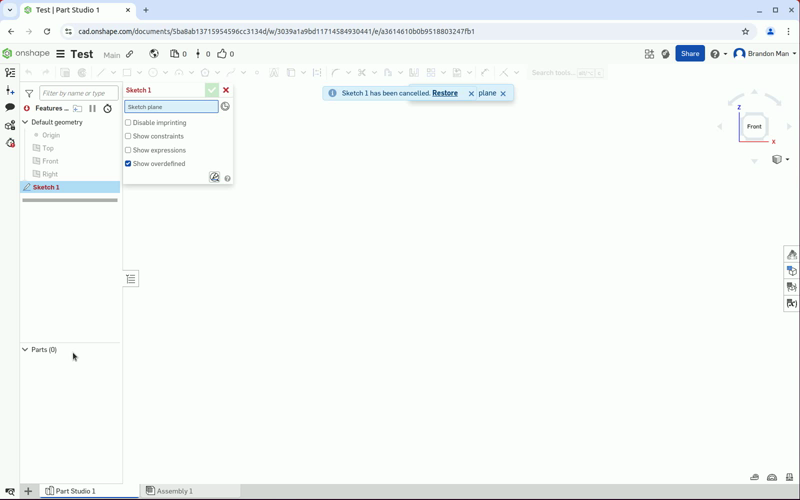
mouse_move(73, 163)
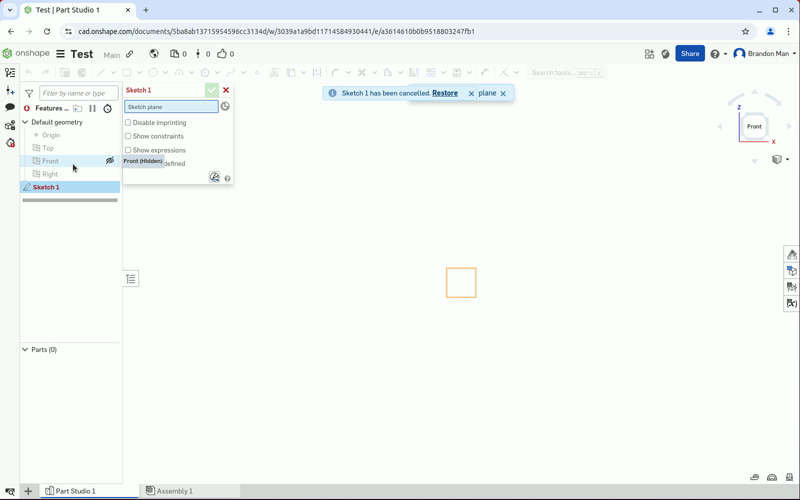
click(73, 163)
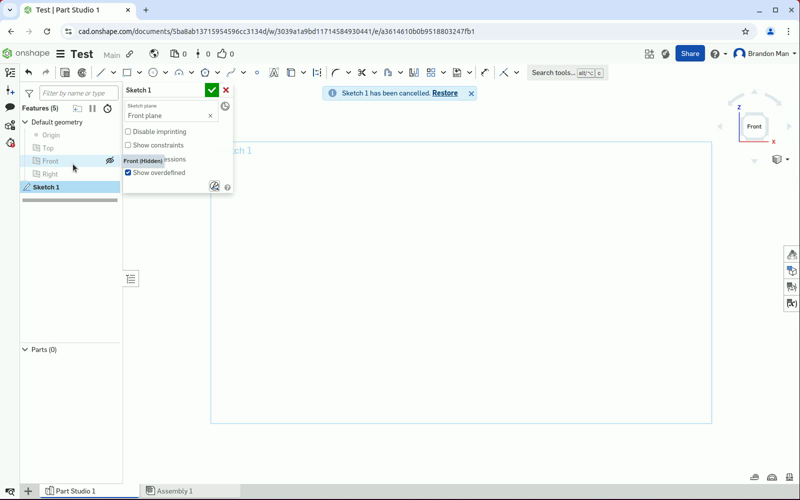
mouse_move(73, 352)
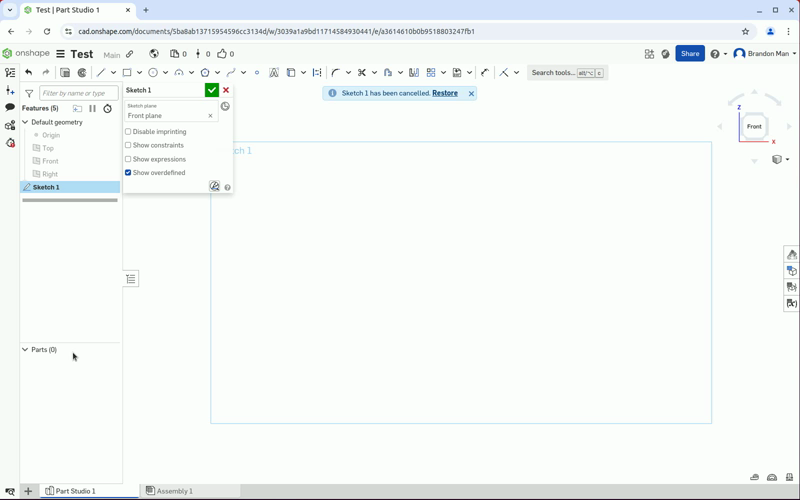
key(y)
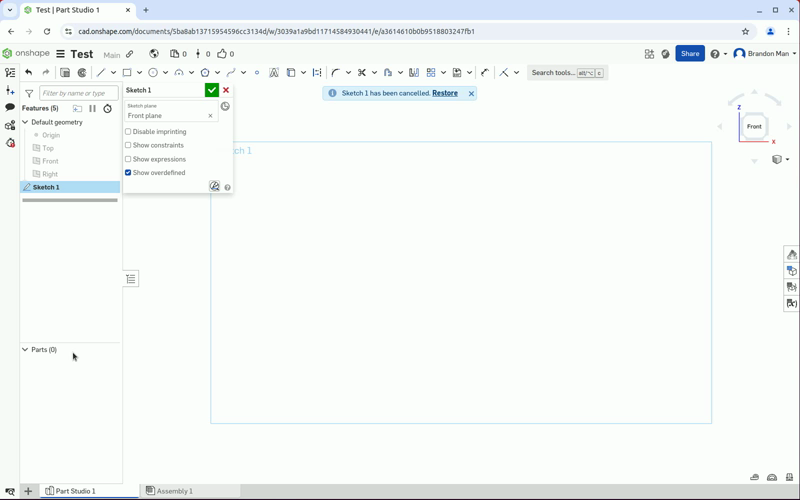
key(a)
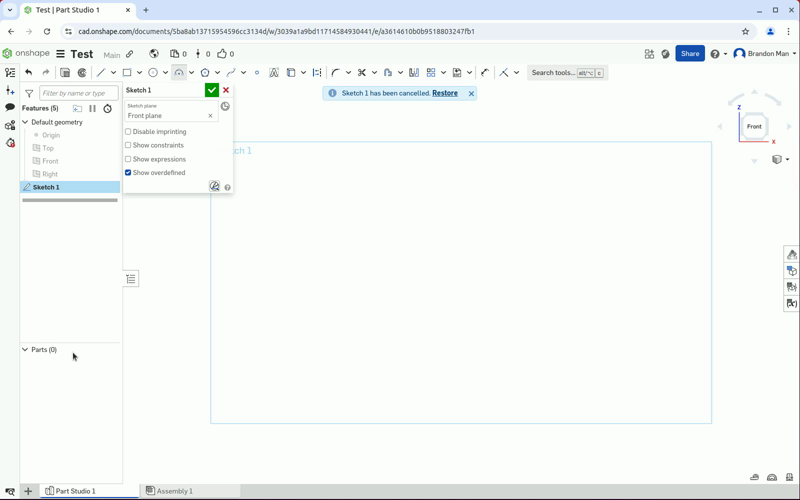
key_down(shift)
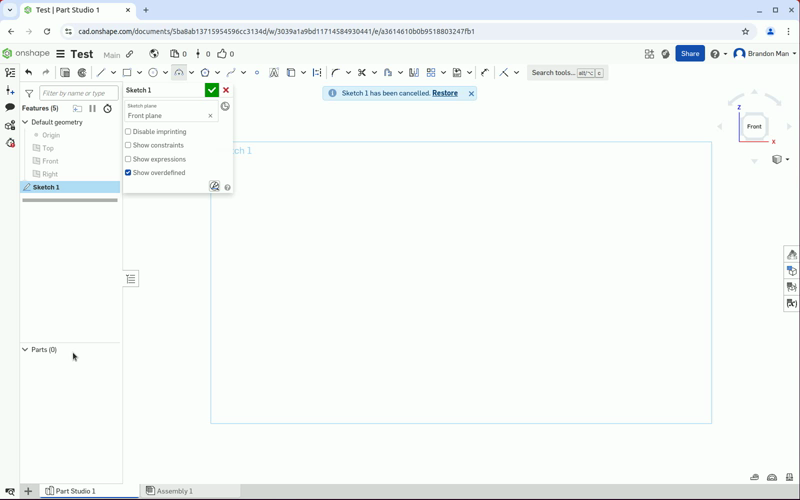
mouse_move(446, 223)
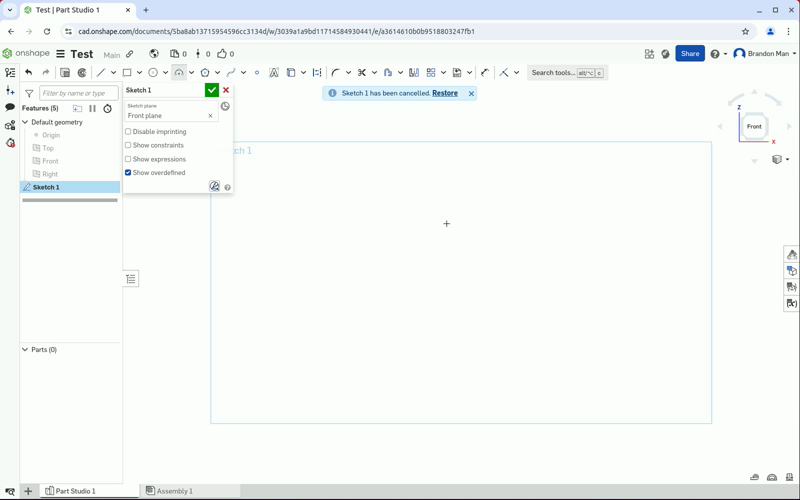
click(446, 223)
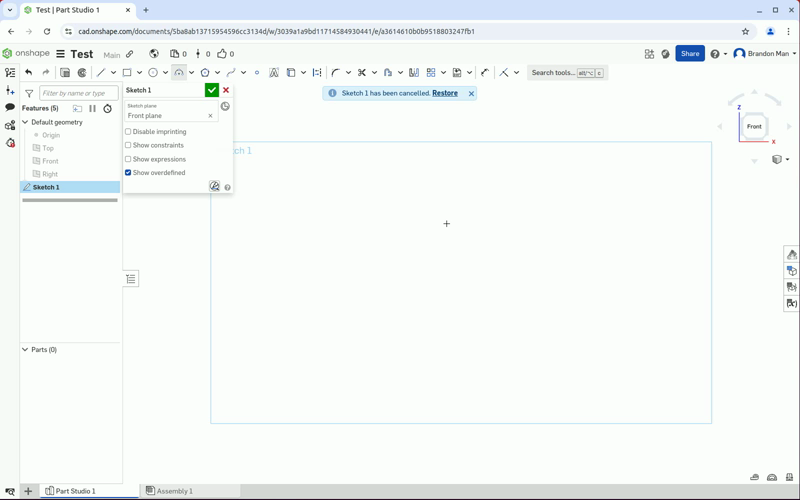
key_up(shift)
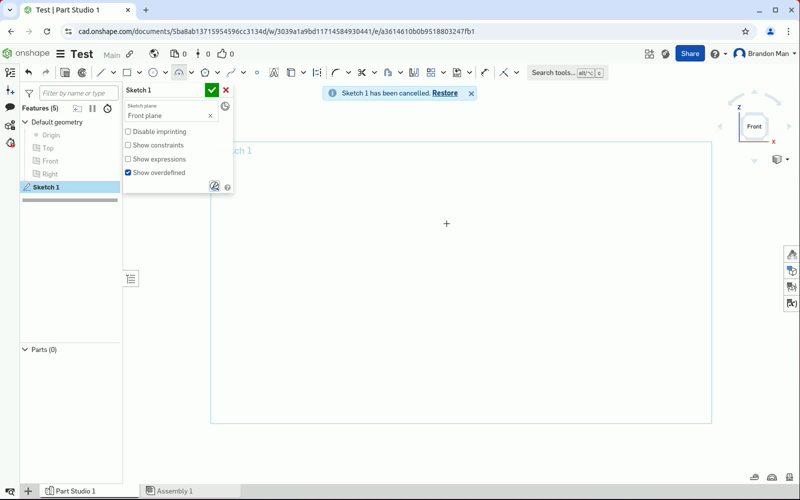
key_down(shift)
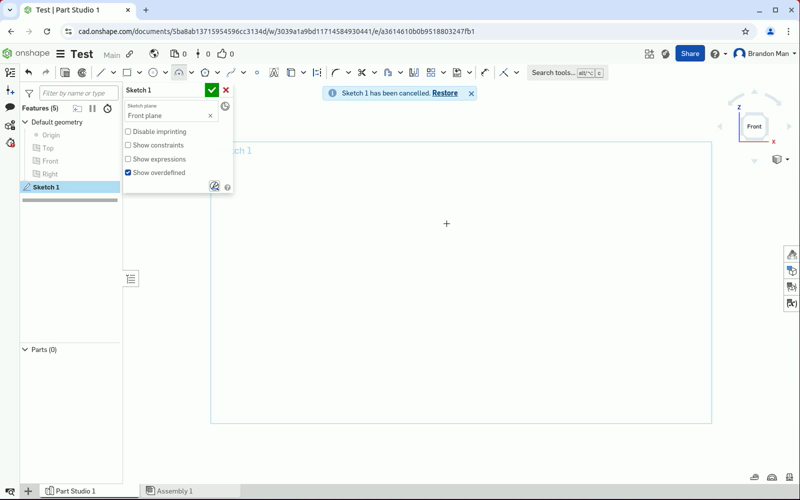
mouse_move(476, 223)
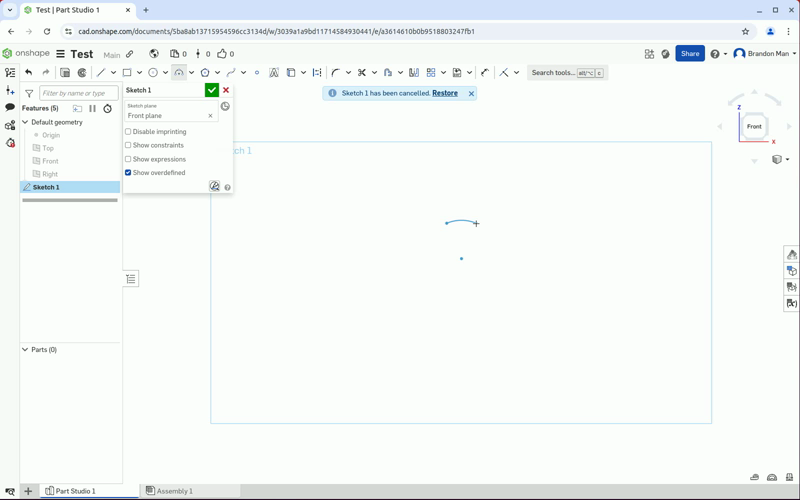
click(476, 223)
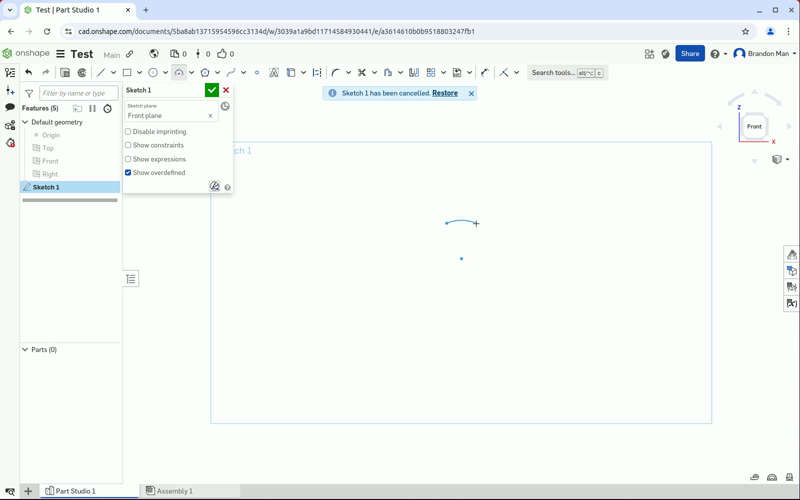
mouse_move(461, 210)
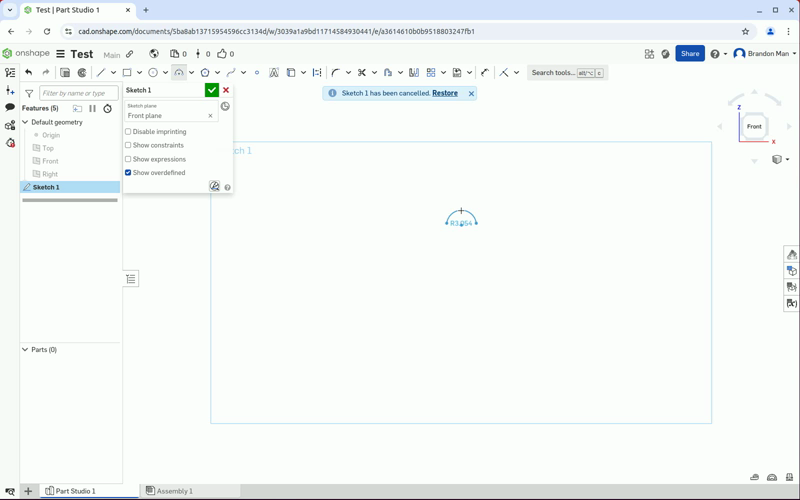
click(461, 210)
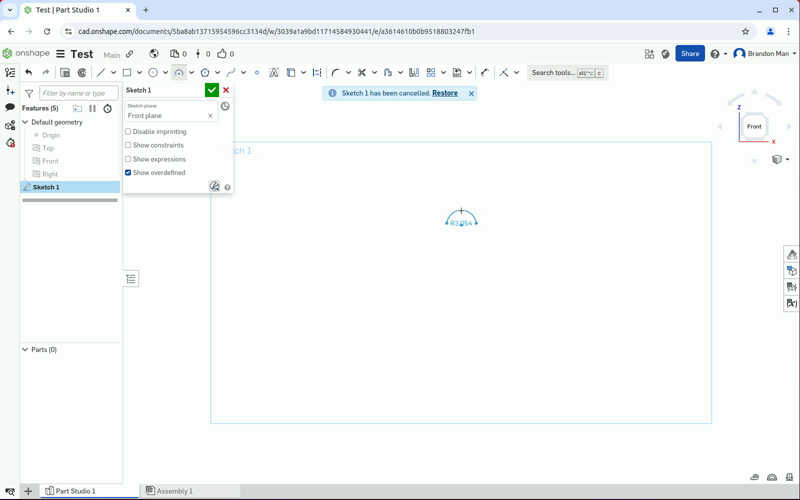
key_up(shift)
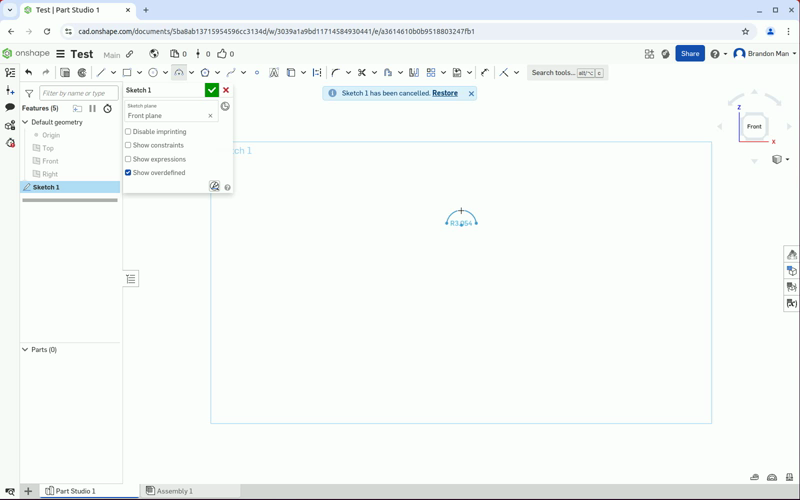
key(esc)
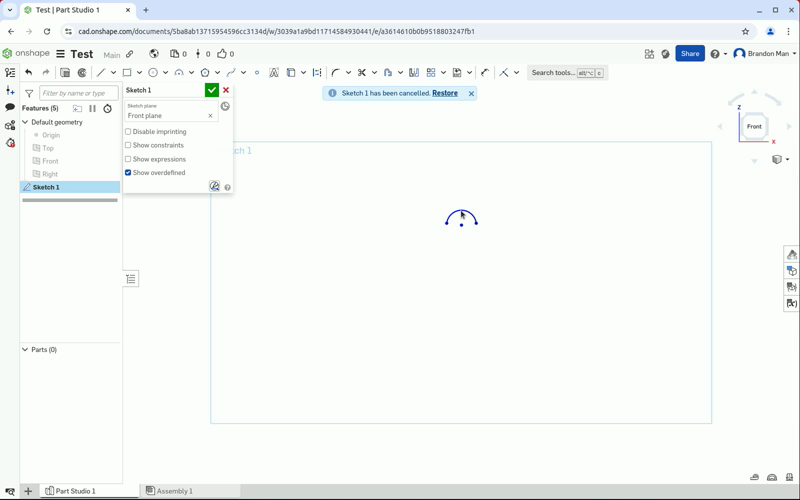
key(l)
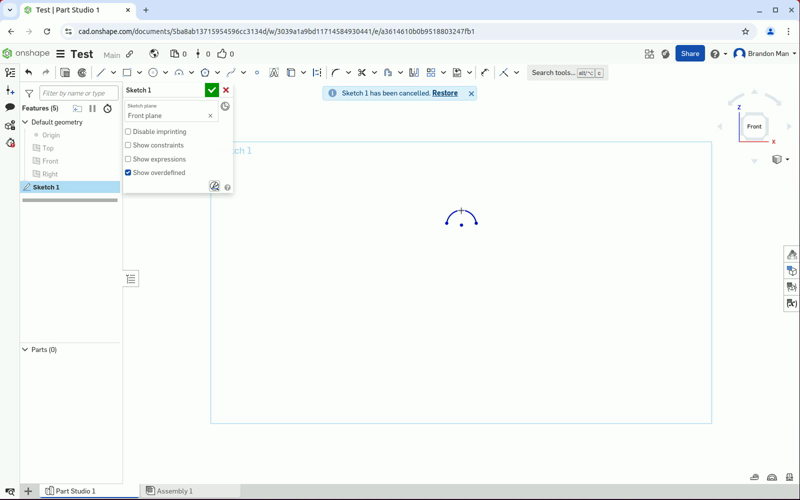
mouse_move(476, 223)
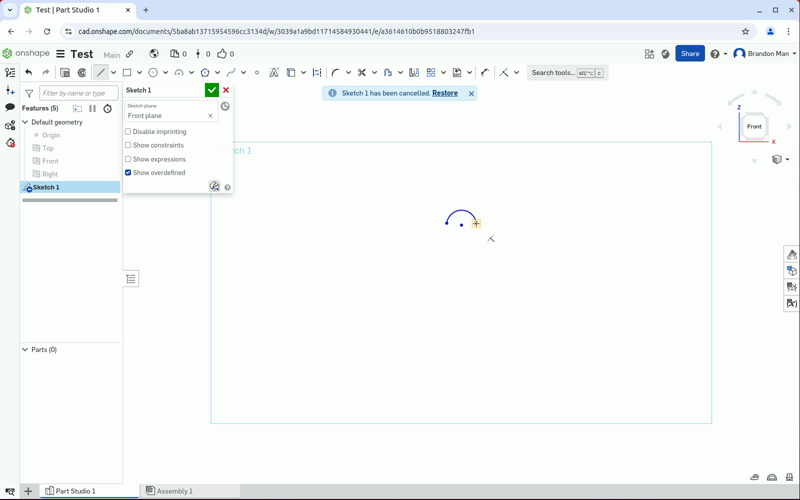
click(476, 223)
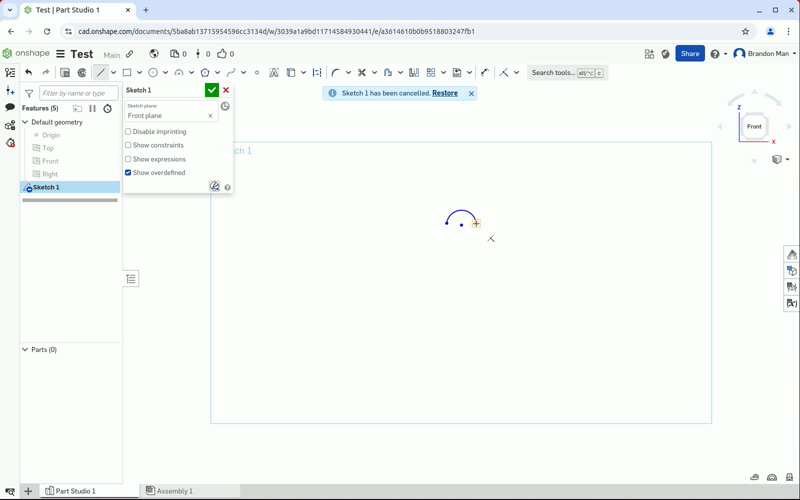
key_down(shift)
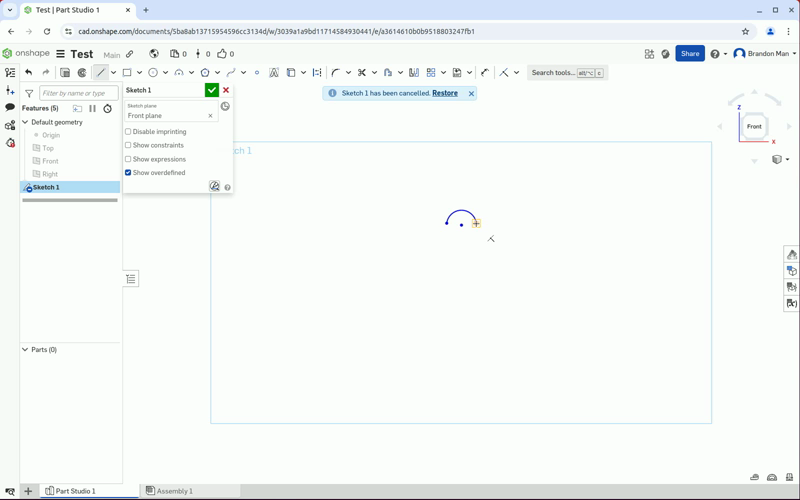
mouse_move(506, 223)
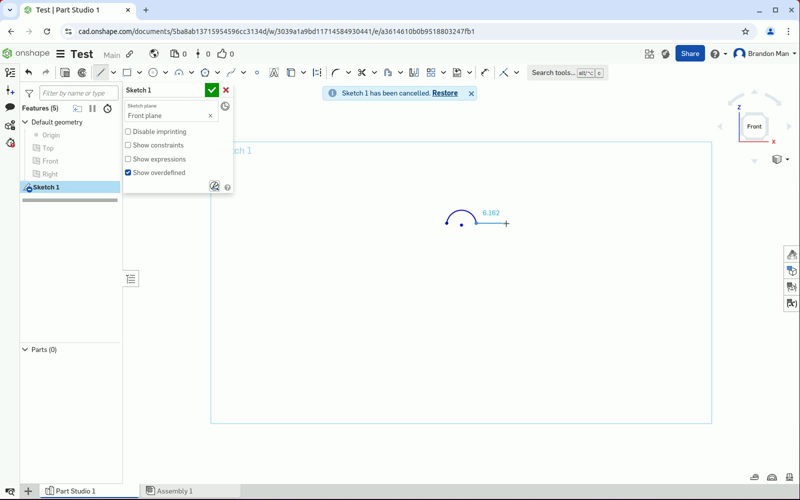
mouse_move(470, 176)
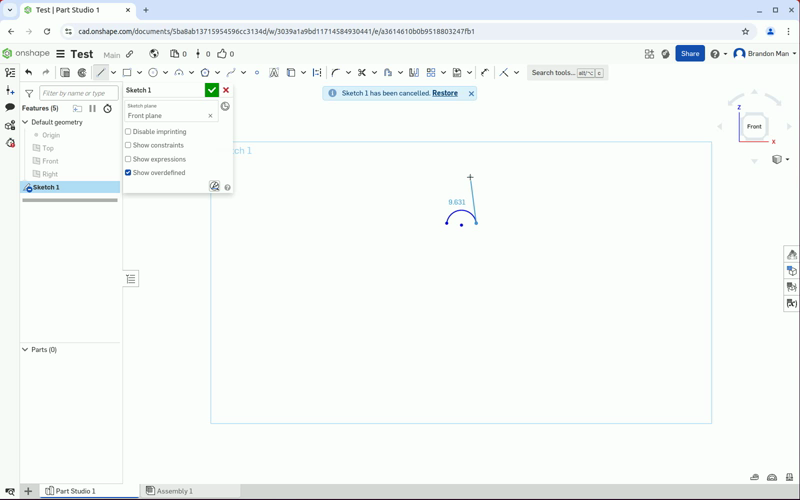
click(470, 176)
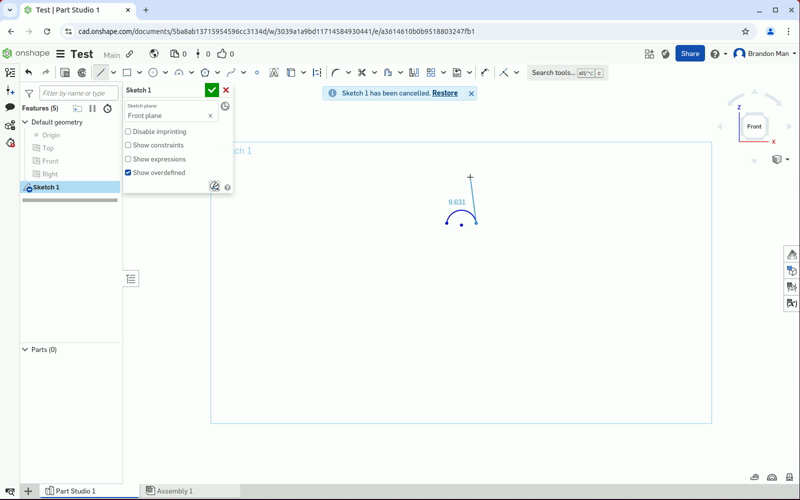
key_up(shift)
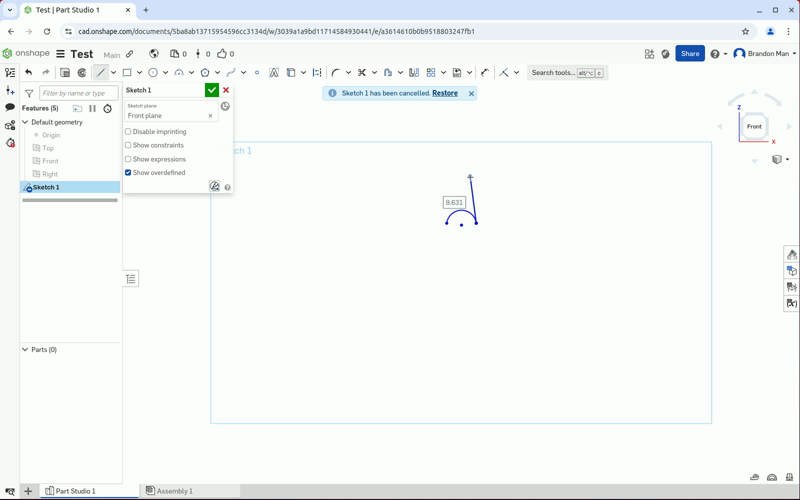
key(esc)
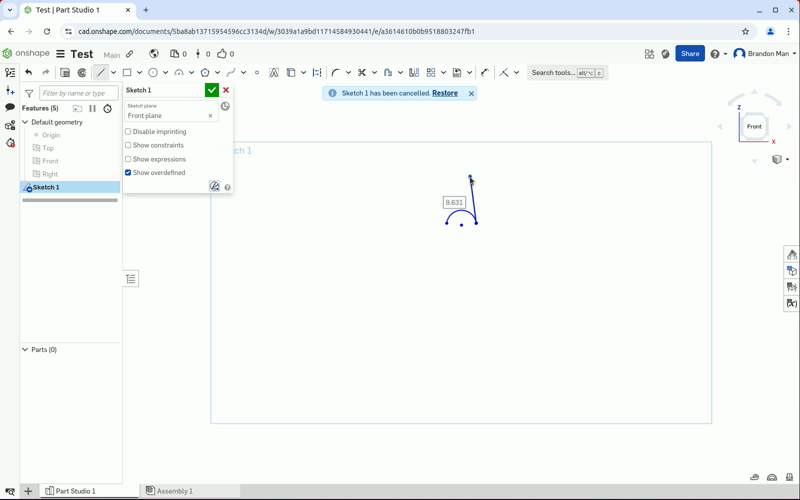
key(a)
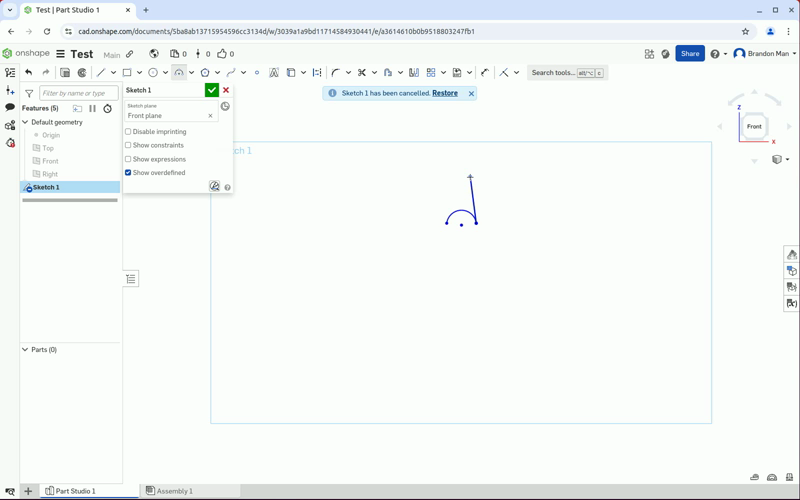
mouse_move(470, 176)
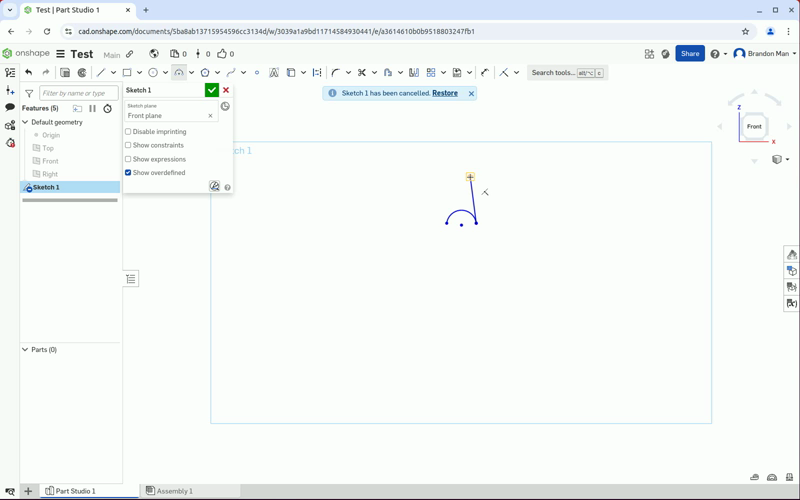
click(470, 176)
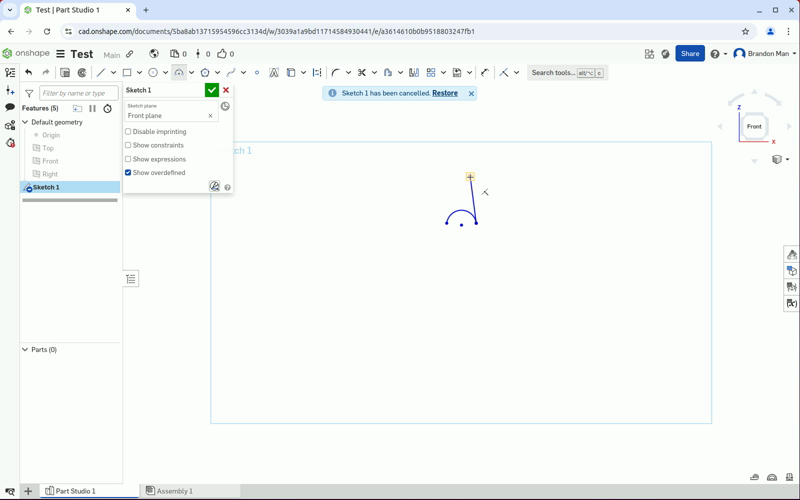
key_down(shift)
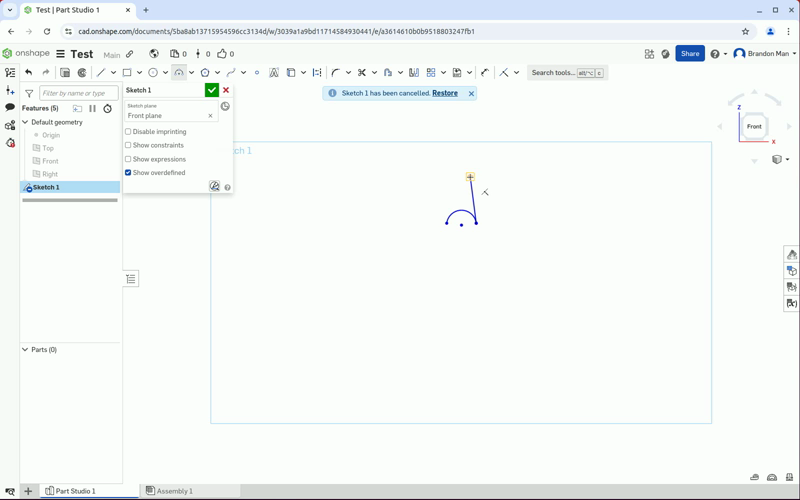
mouse_move(452, 176)
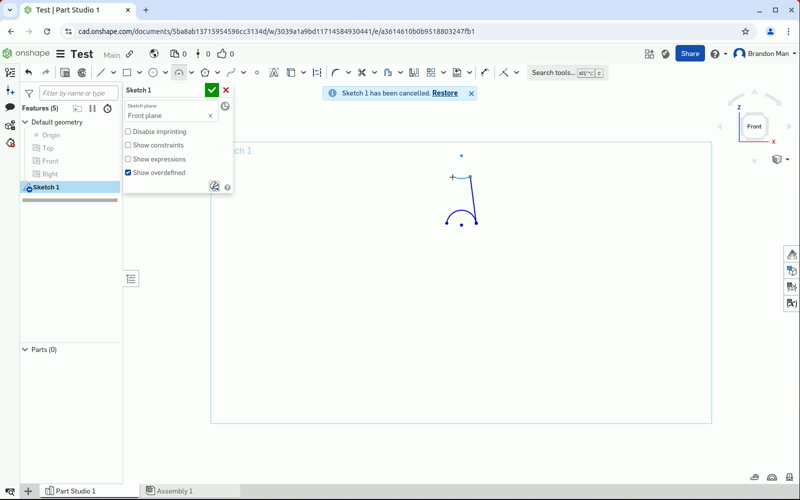
click(452, 176)
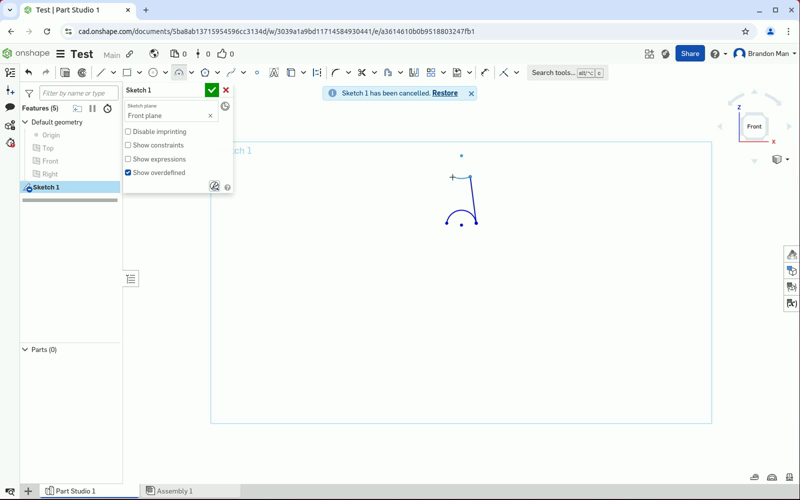
mouse_move(461, 186)
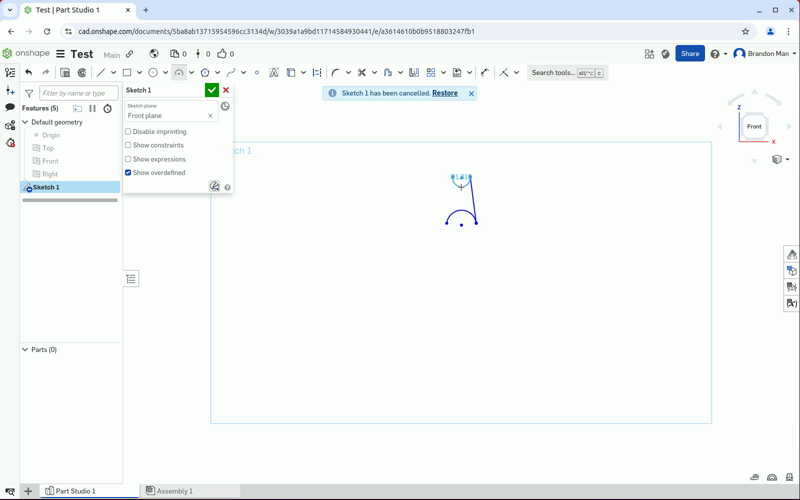
click(461, 186)
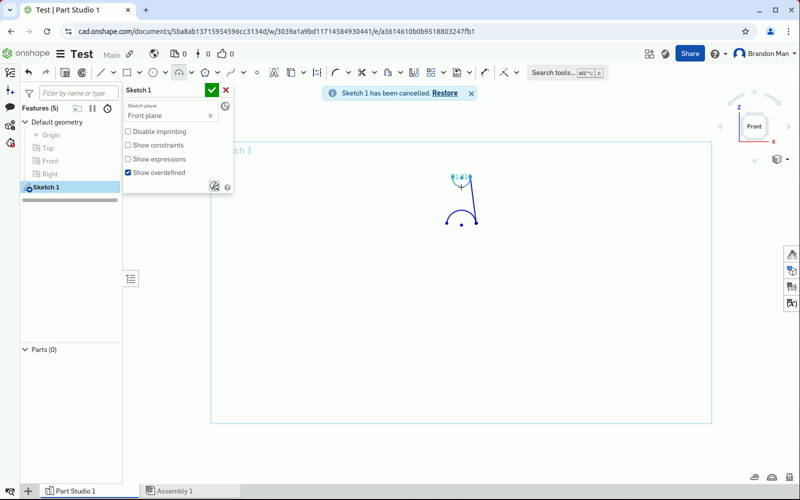
key_up(shift)
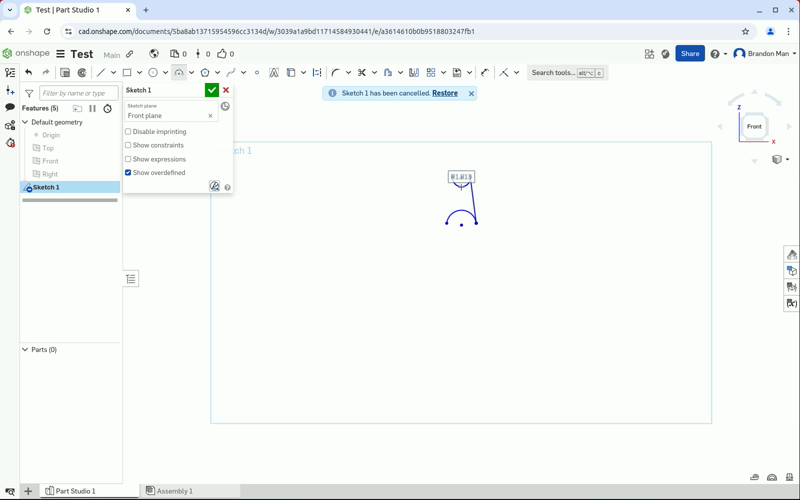
key(esc)
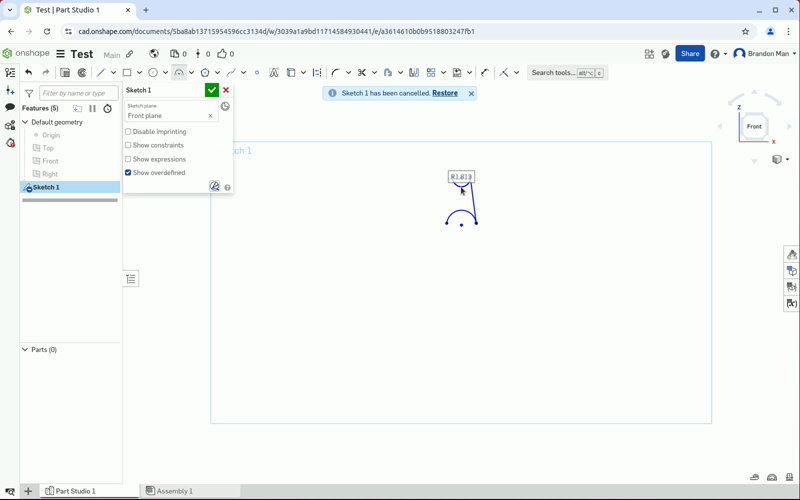
key(l)
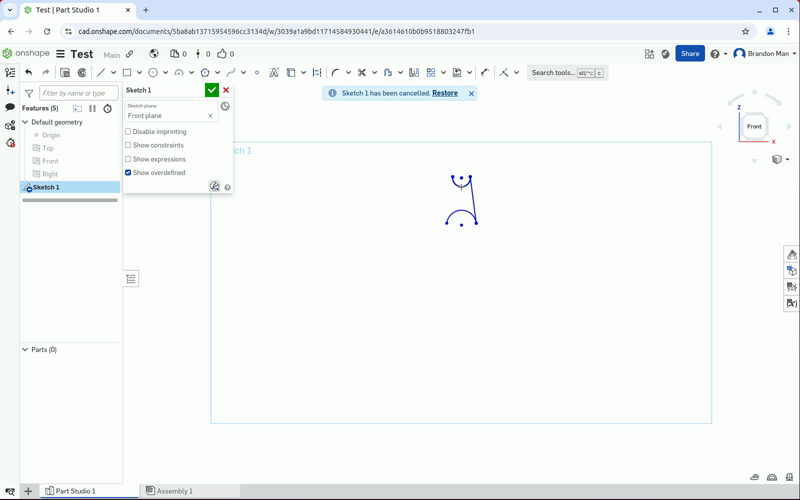
mouse_move(452, 176)
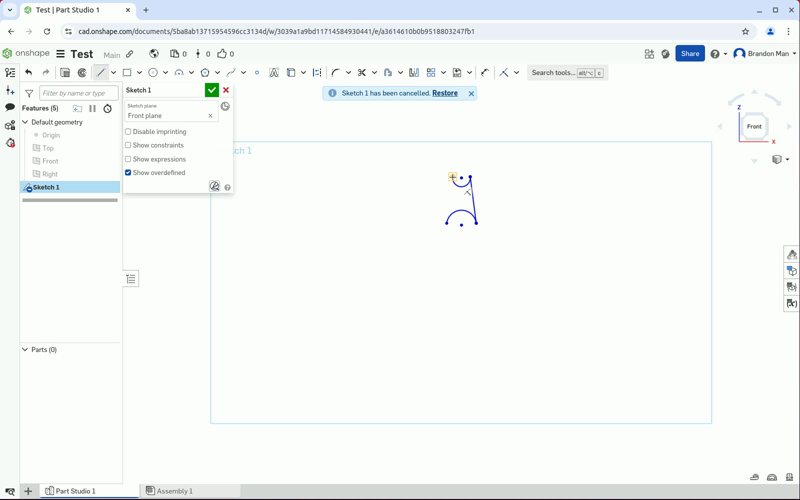
click(452, 176)
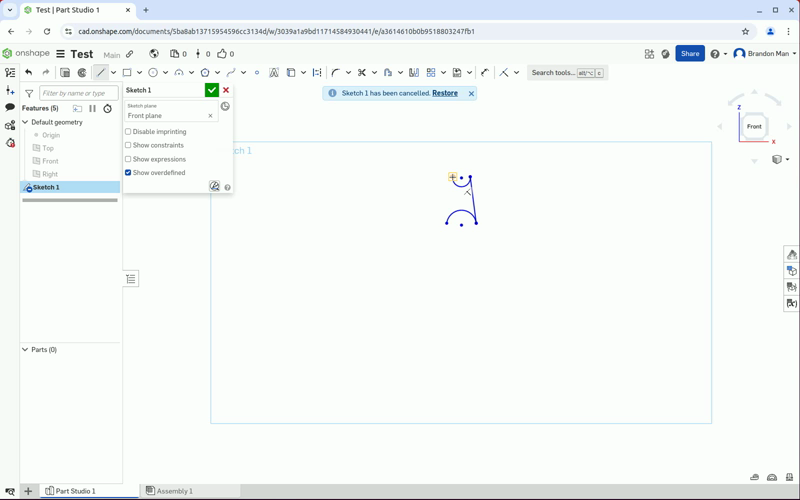
mouse_move(482, 176)
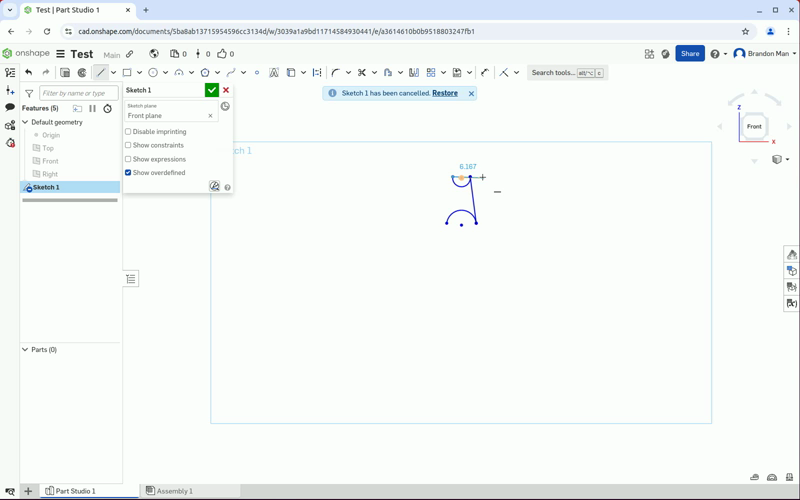
key_down(shift)
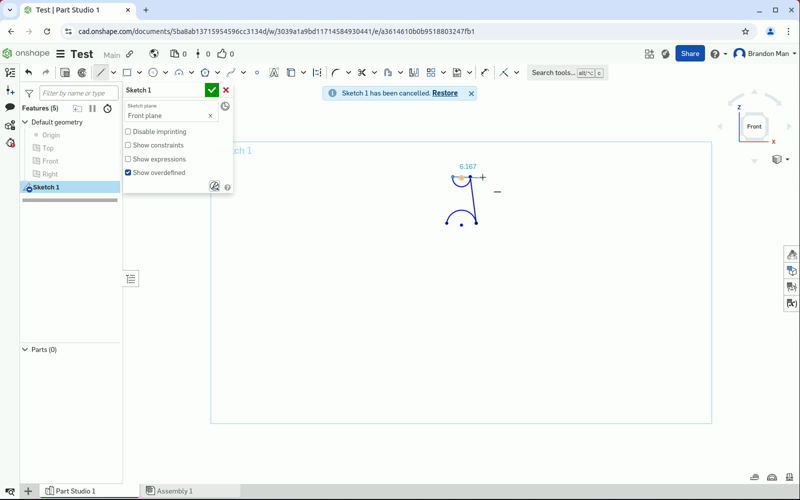
mouse_move(446, 223)
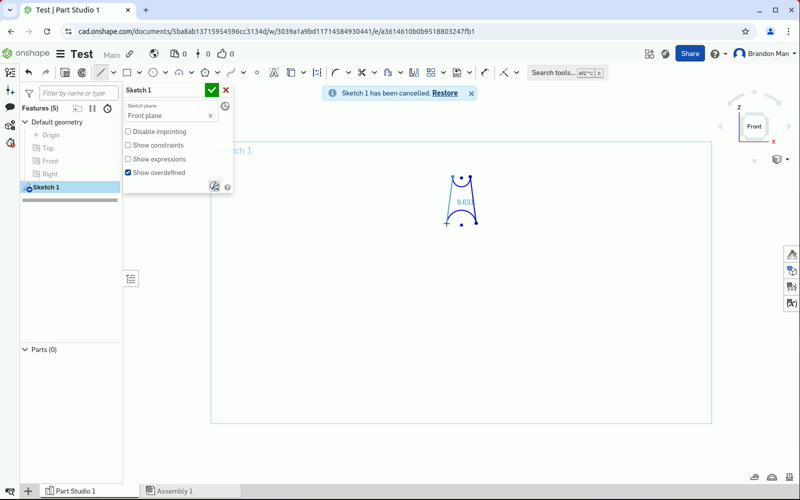
key_up(shift)
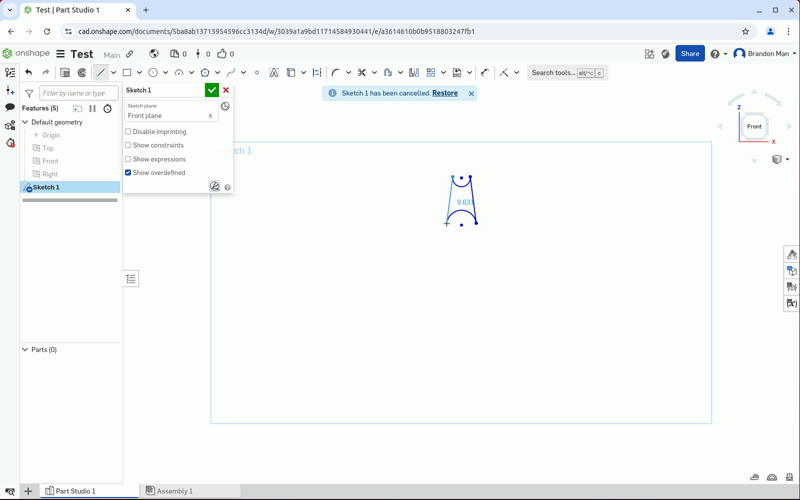
click(446, 223)
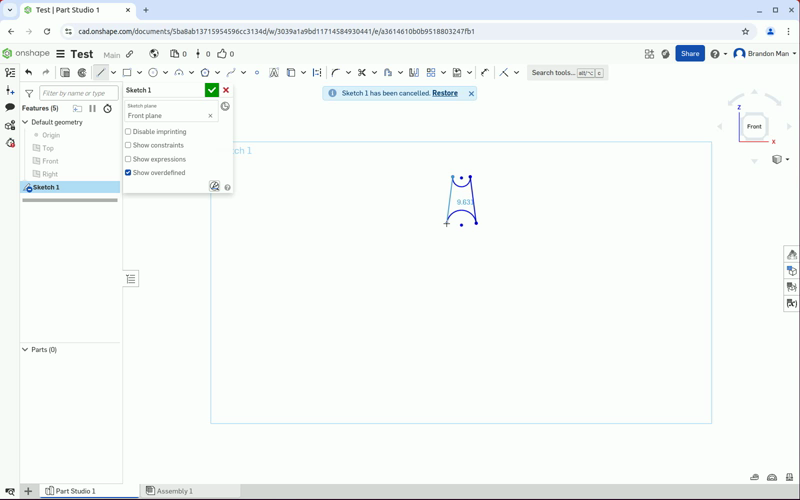
key(esc)
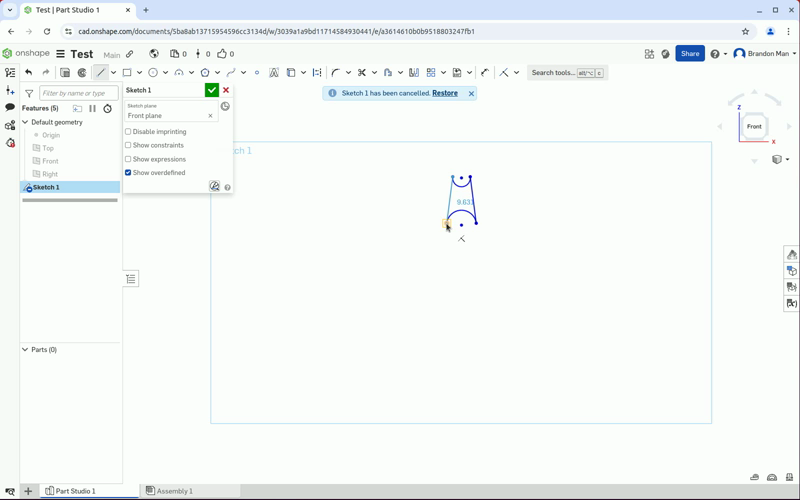
key(c)
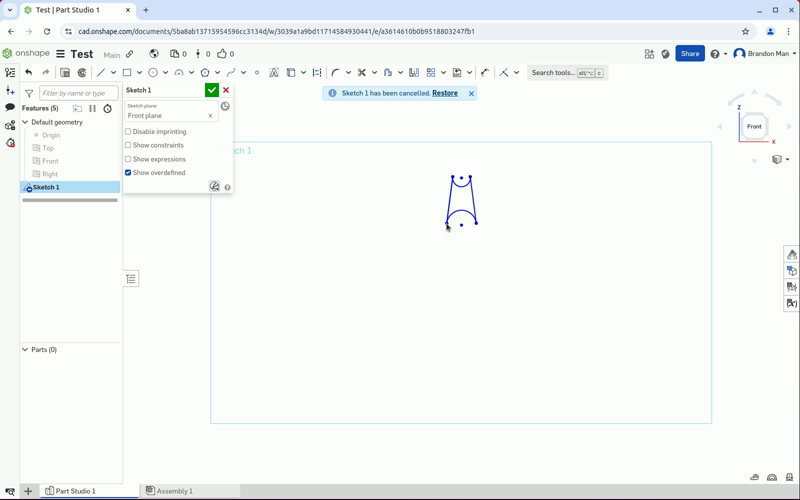
key_down(shift)
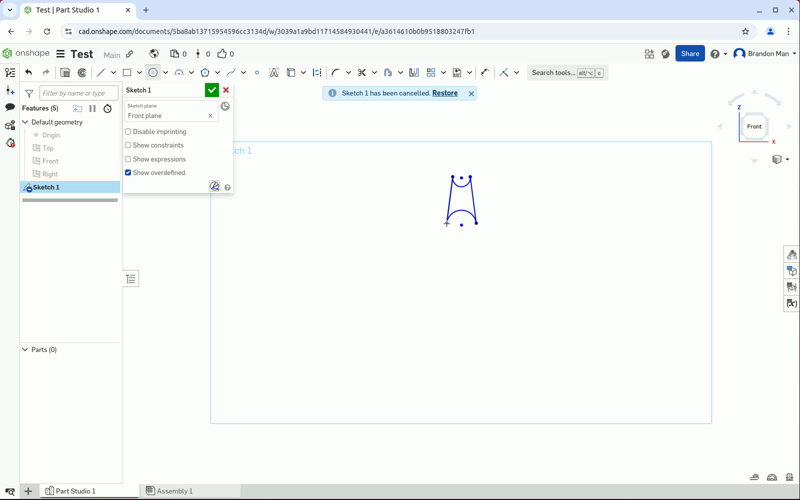
mouse_move(458, 191)
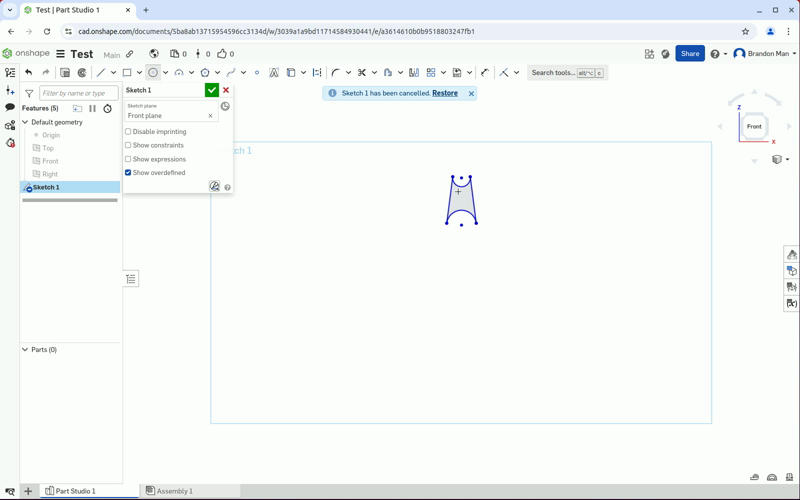
click(458, 191)
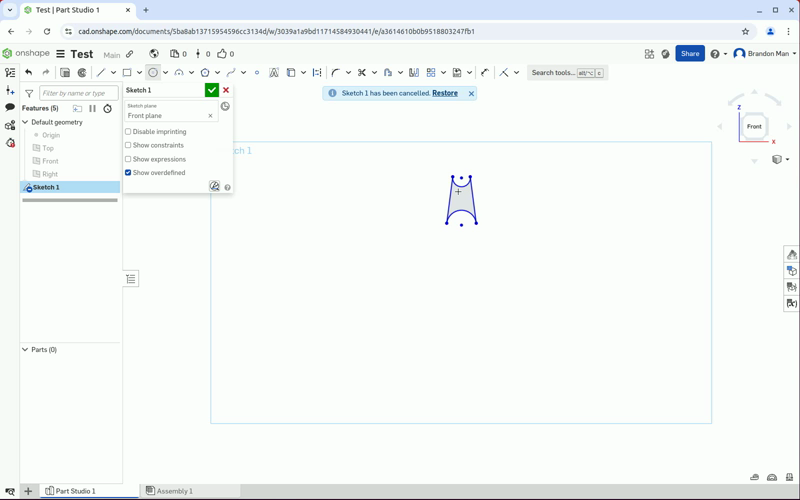
key_up(shift)
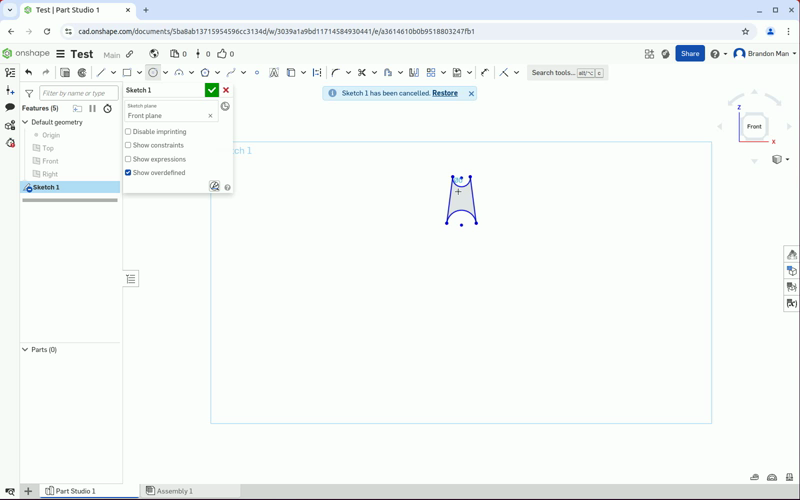
mouse_move(461, 191)
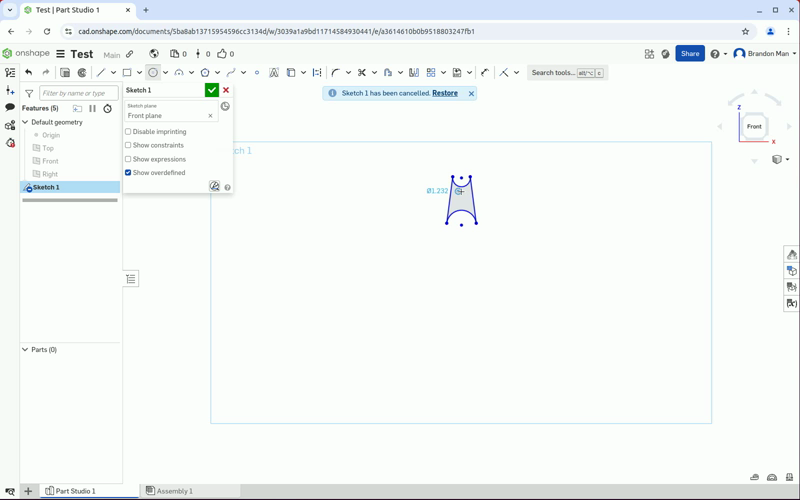
scroll(6)
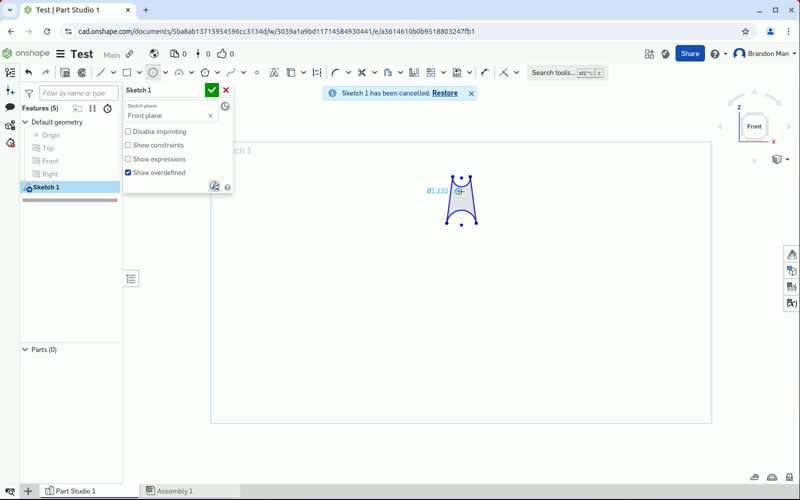
scroll(6)
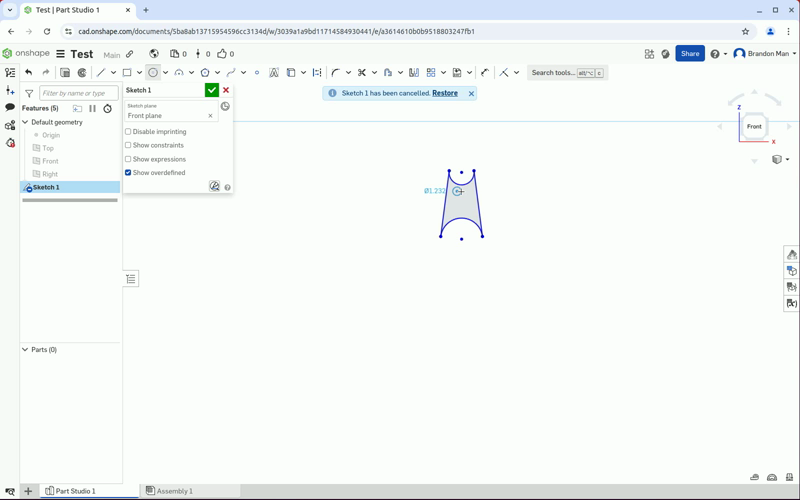
scroll(6)
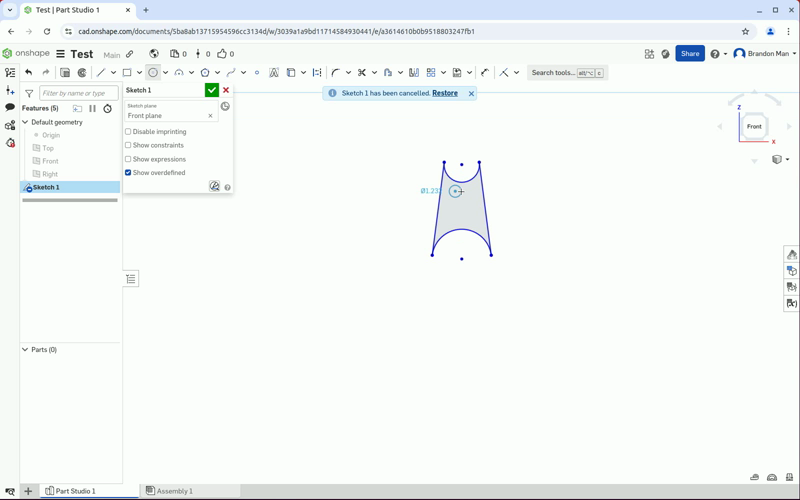
scroll(6)
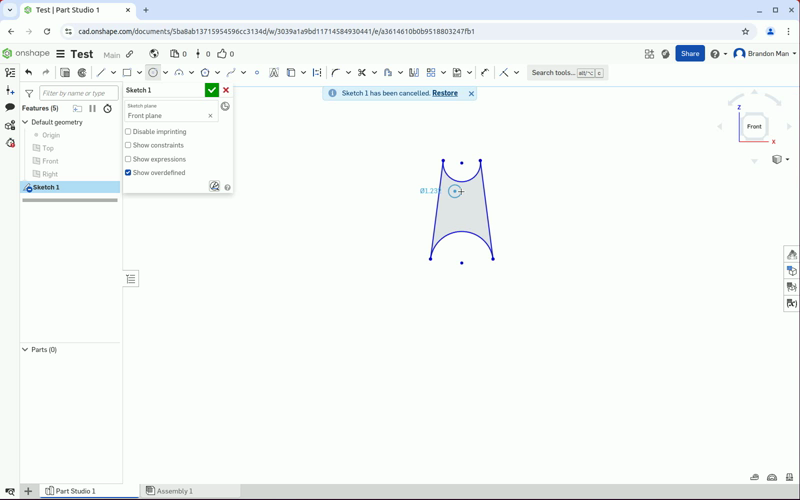
scroll(6)
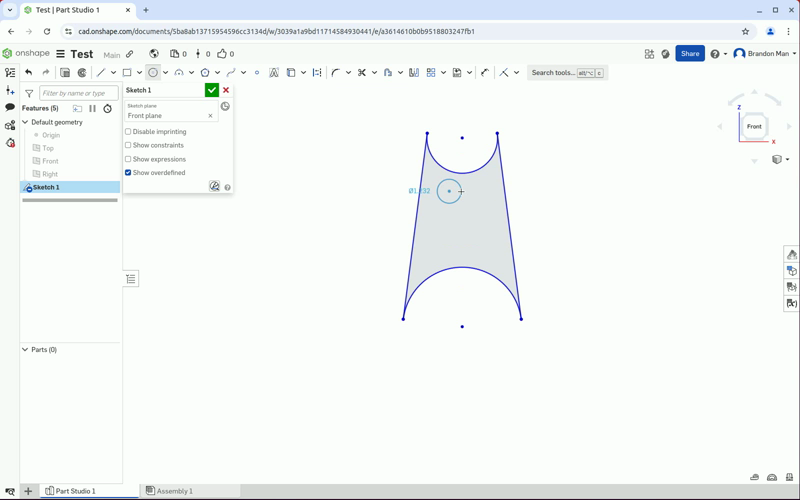
scroll(6)
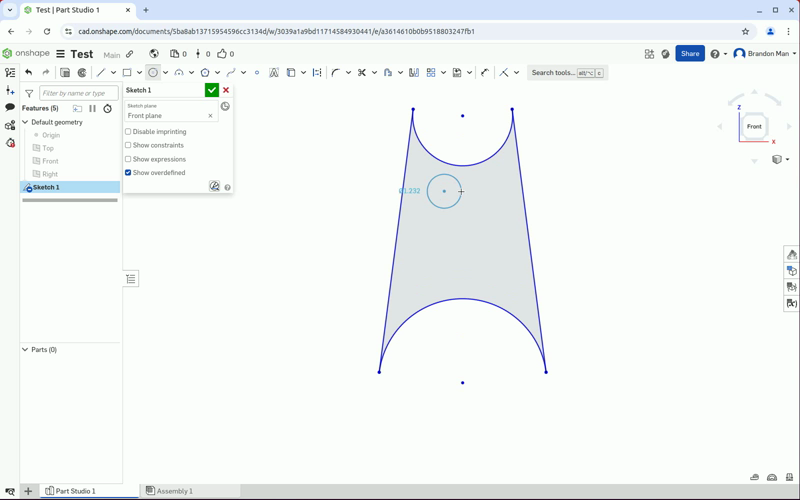
scroll(6)
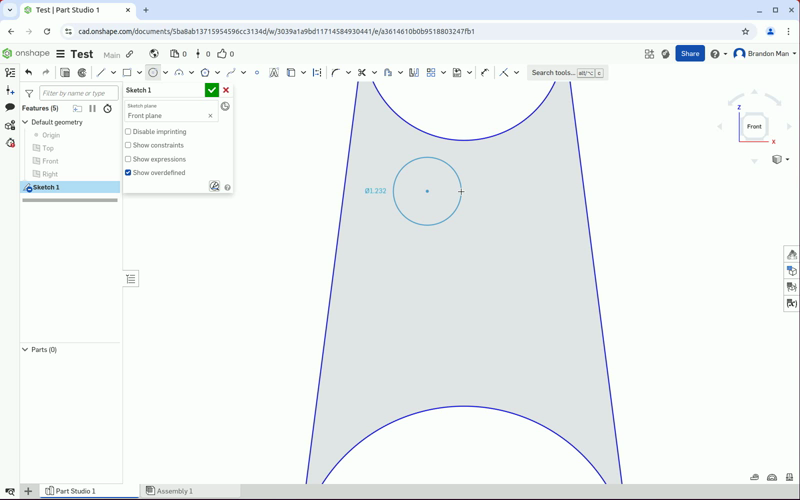
click(461, 191)
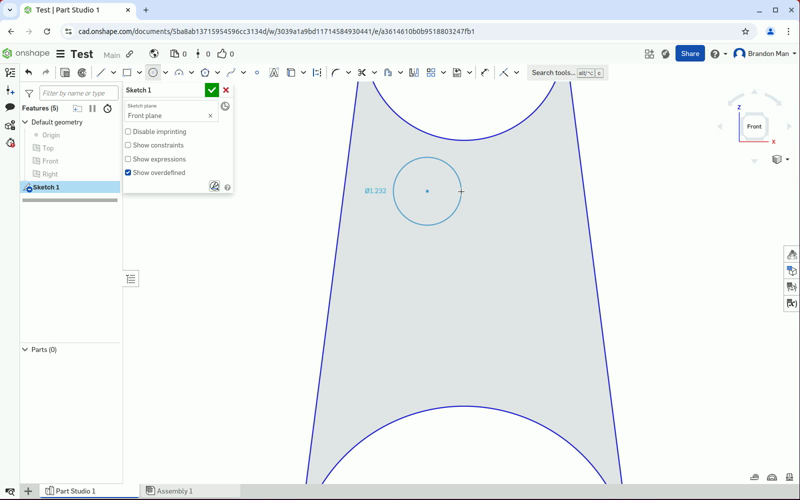
scroll(-6)
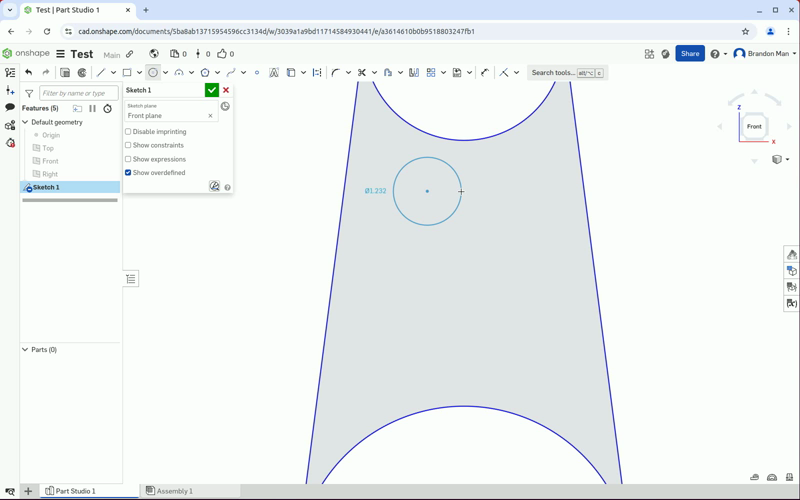
scroll(-6)
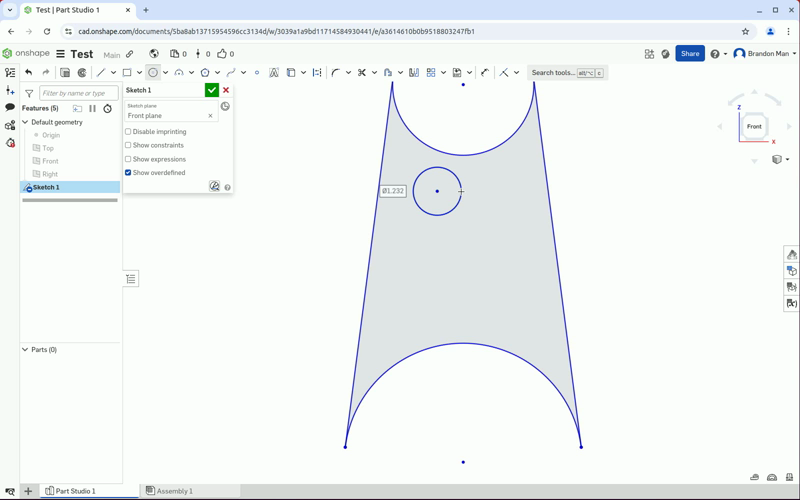
scroll(-6)
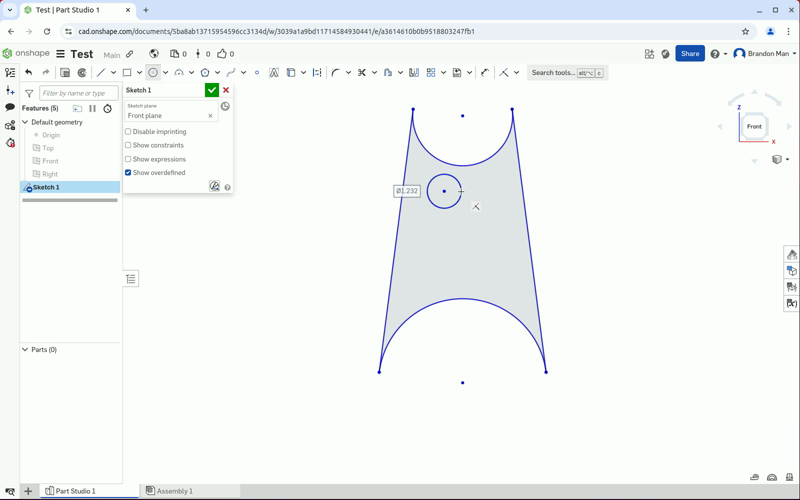
scroll(-6)
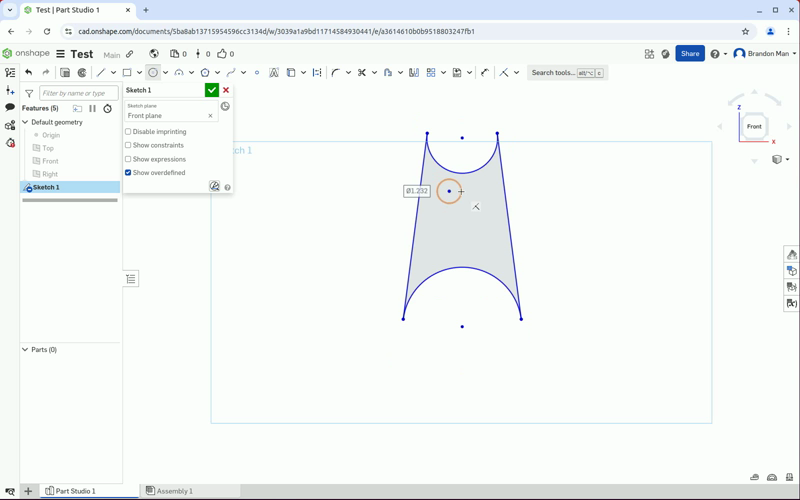
scroll(-6)
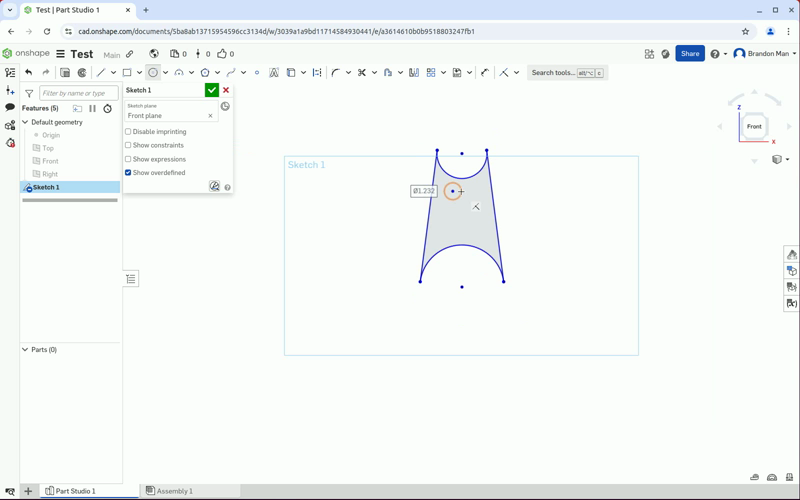
scroll(-6)
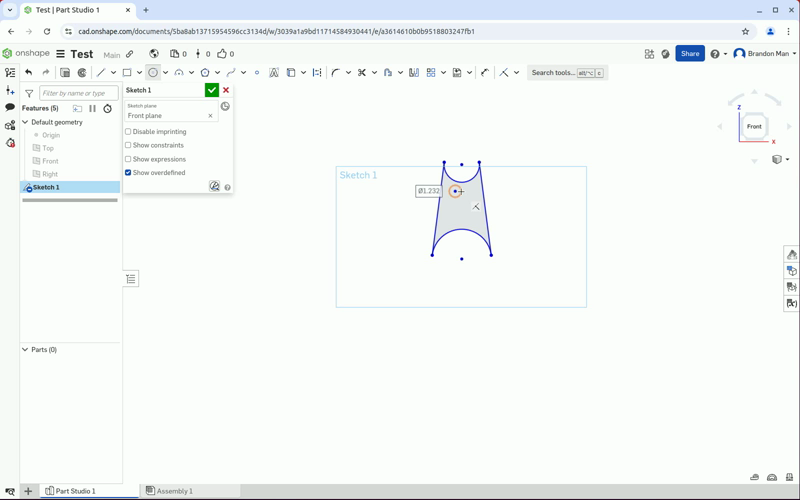
scroll(-6)
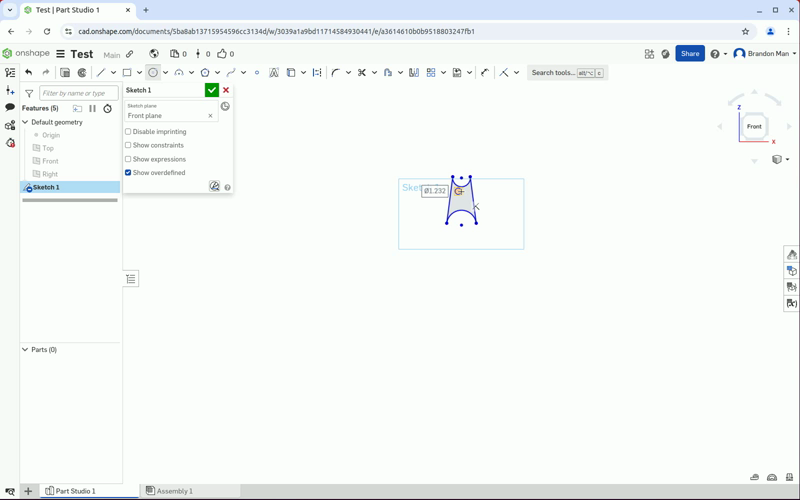
key(esc)
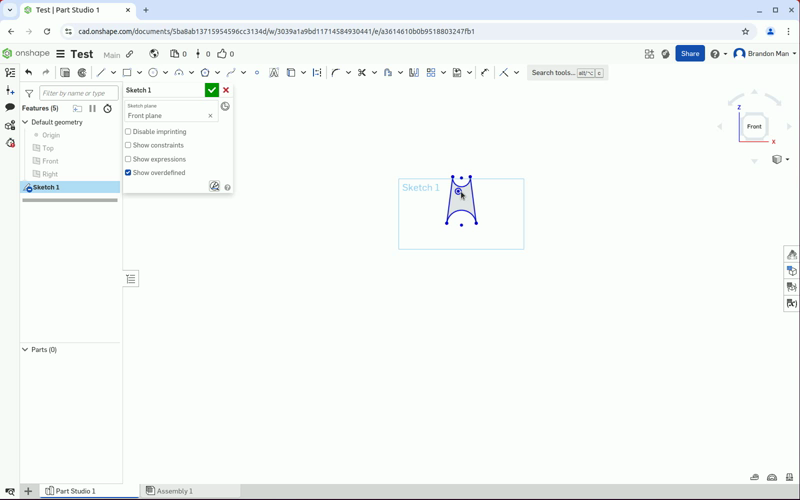
mouse_move(459, 195)
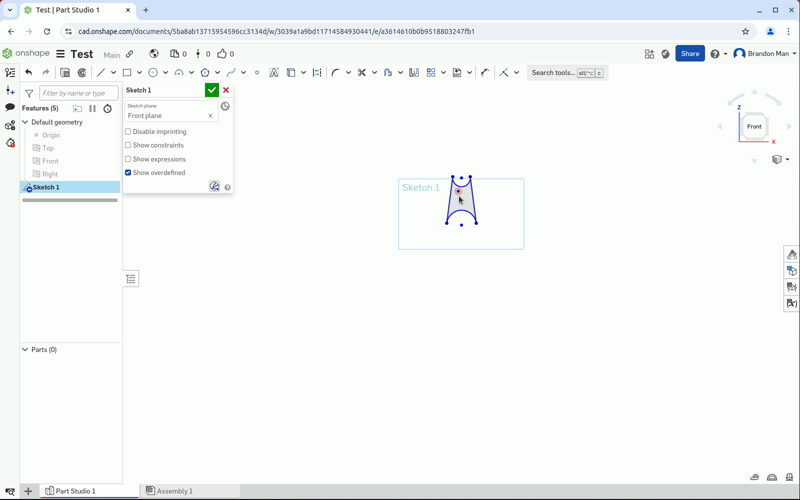
scroll(6)
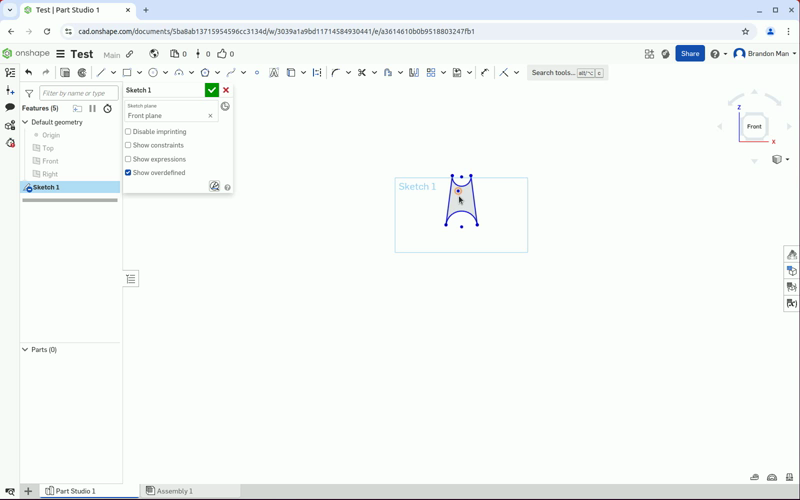
scroll(6)
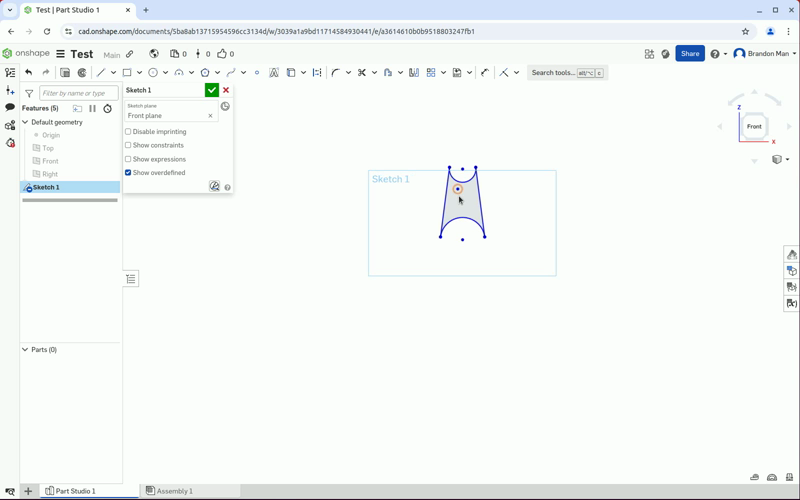
scroll(6)
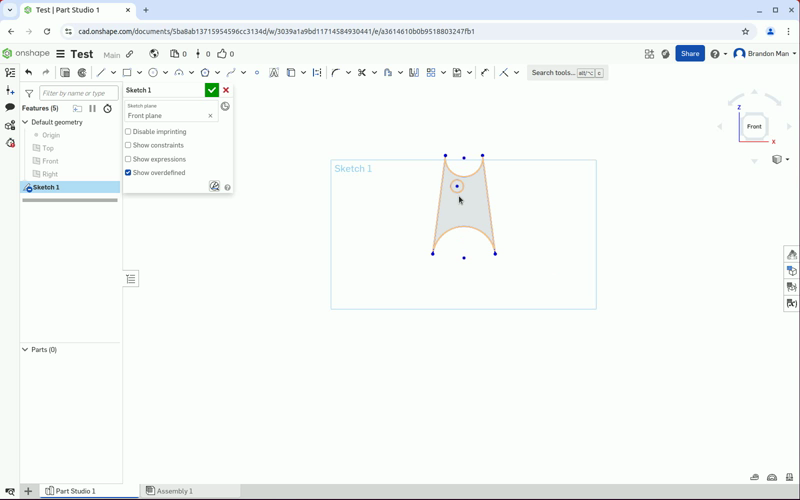
scroll(6)
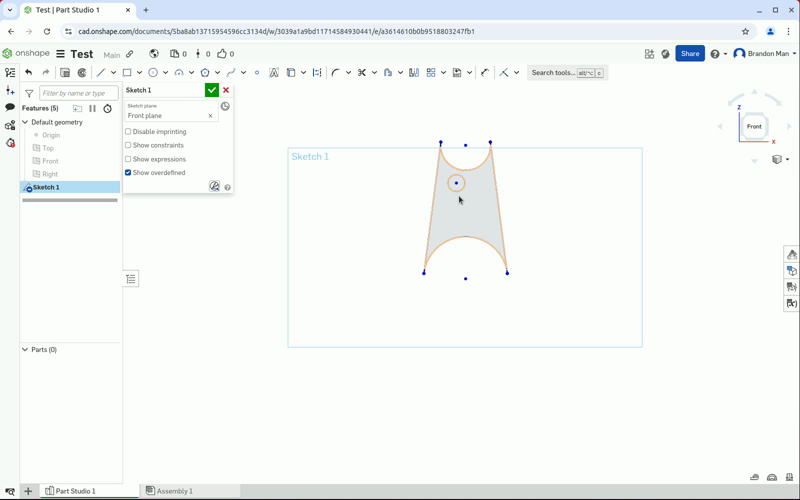
scroll(6)
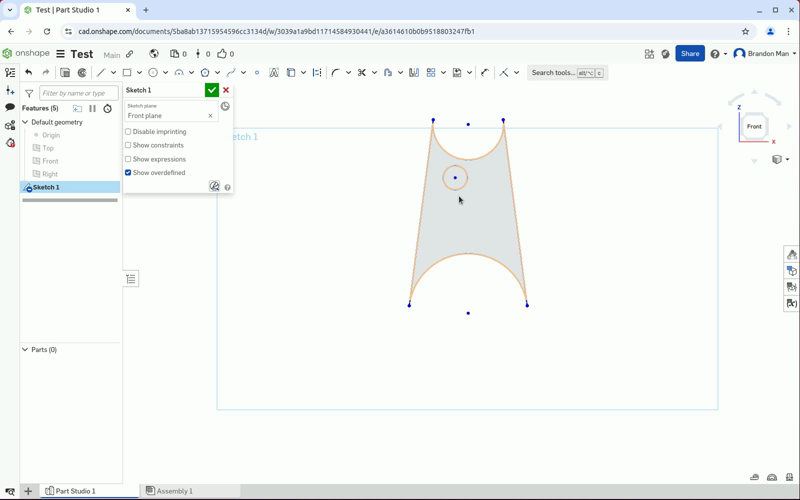
scroll(6)
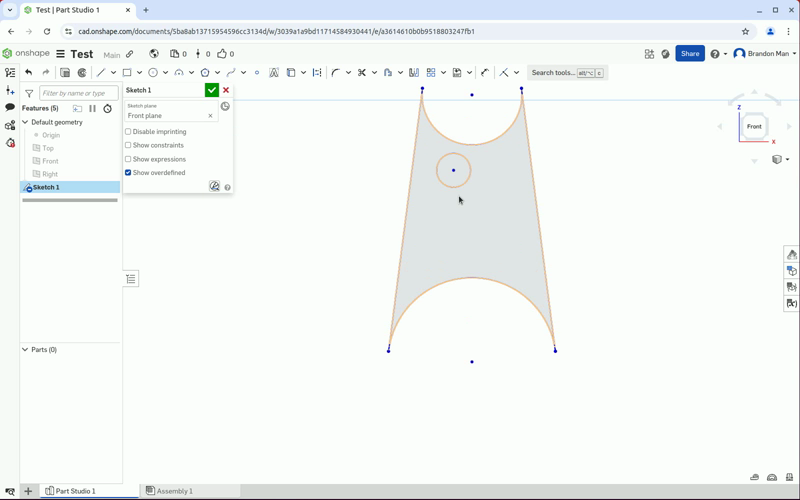
scroll(6)
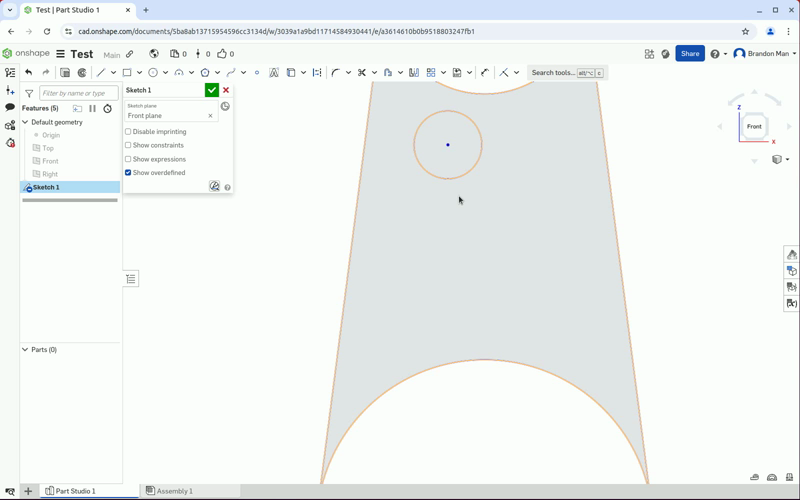
click(459, 195)
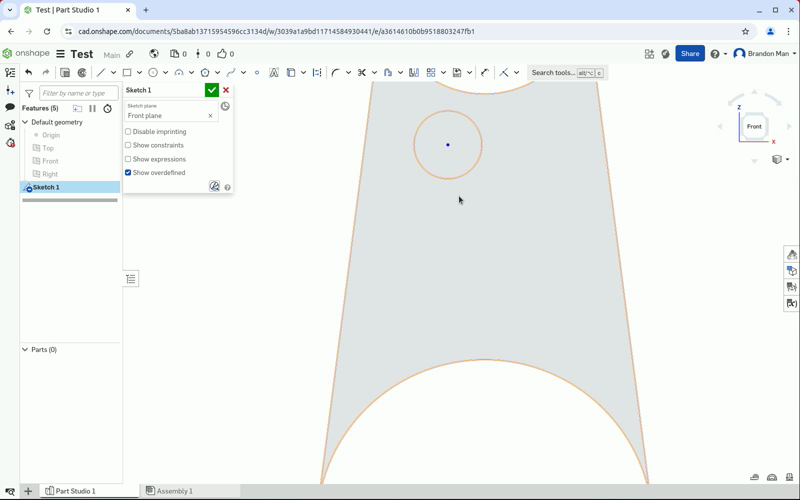
scroll(-6)
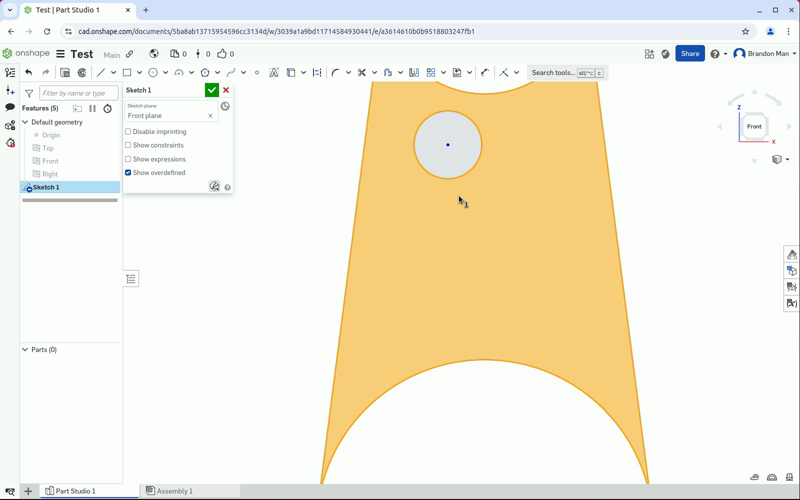
scroll(-6)
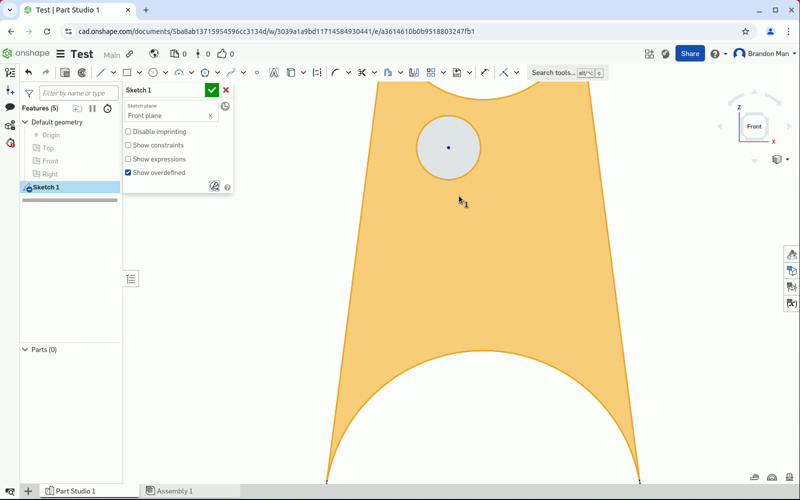
scroll(-6)
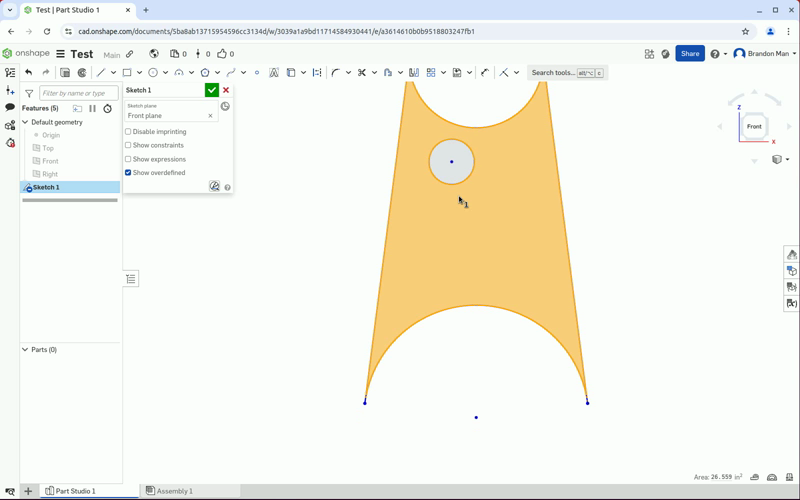
scroll(-6)
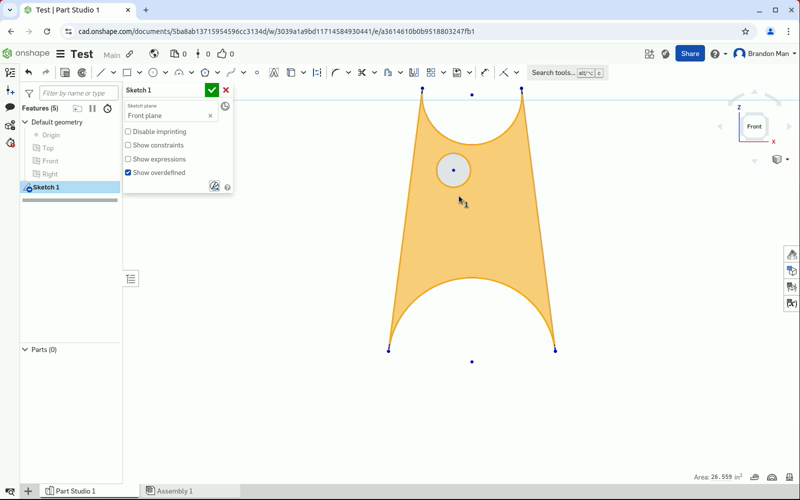
scroll(-6)
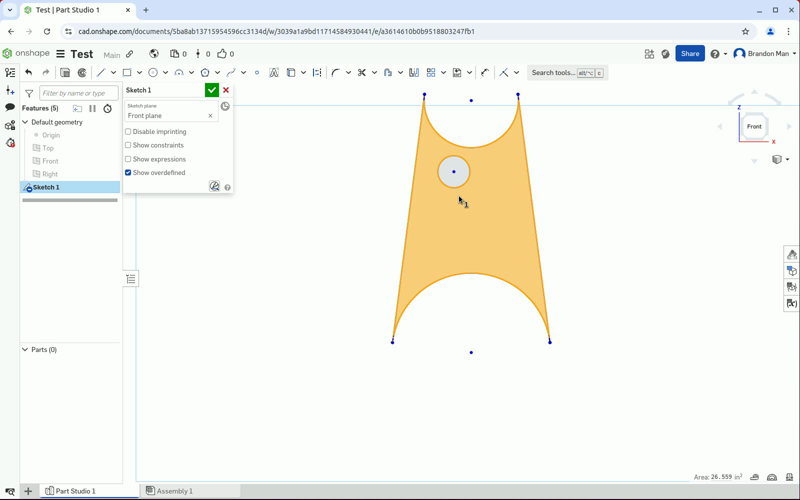
scroll(-6)
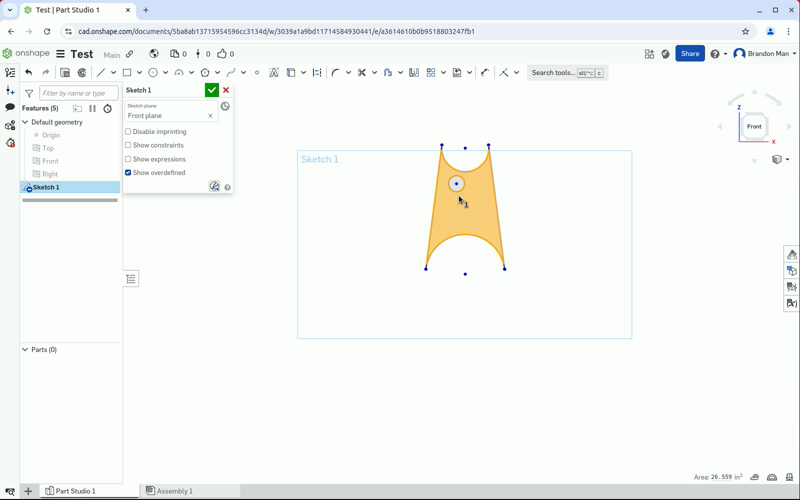
scroll(-6)
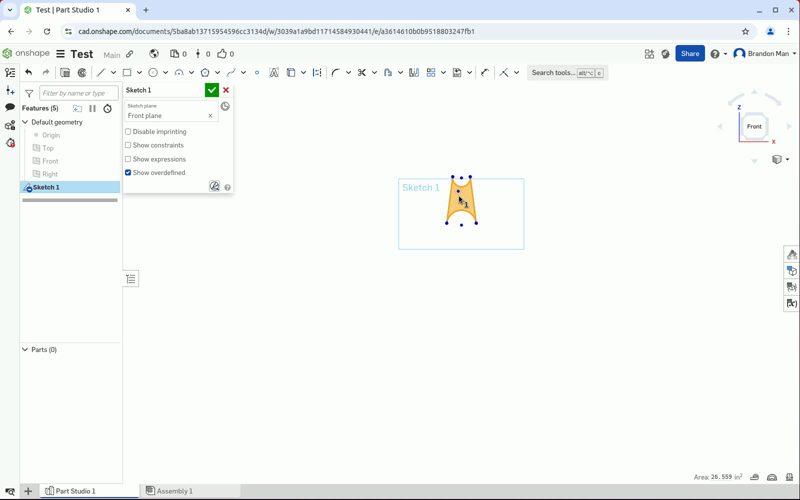
mouse_move(73, 352)
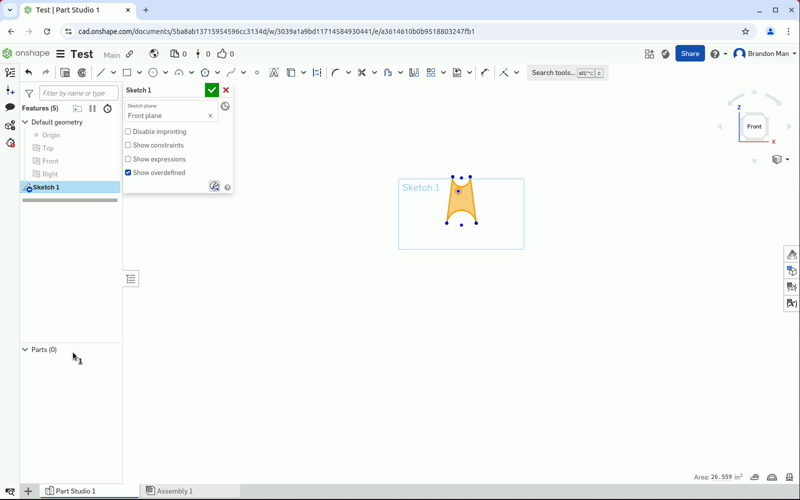
key(shift+y)
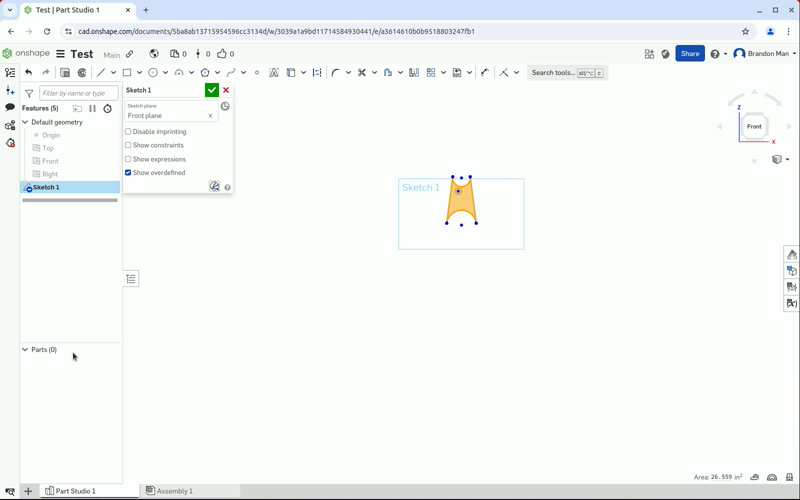
key(shift+e)
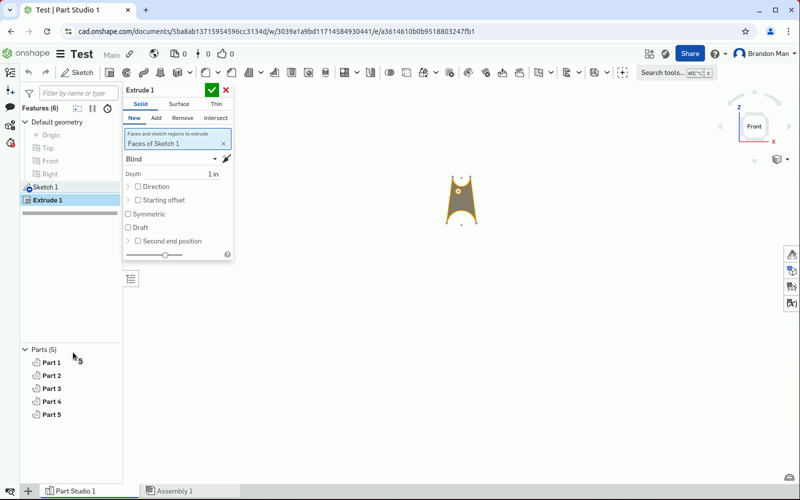
mouse_move(143, 106)
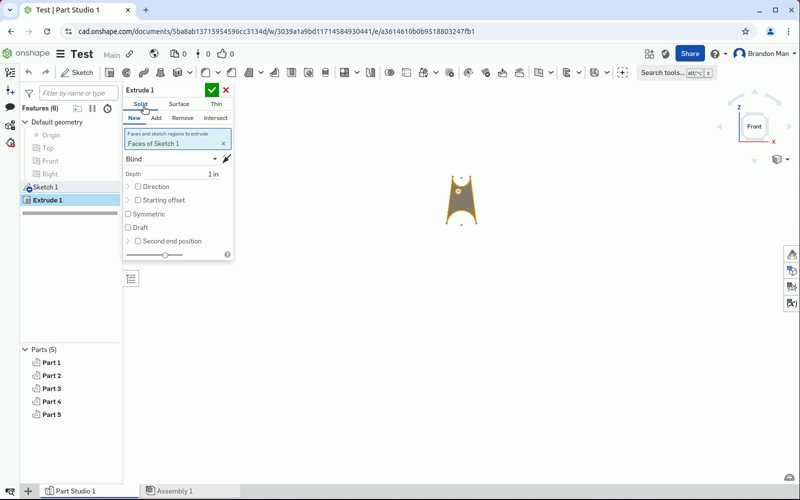
click(143, 106)
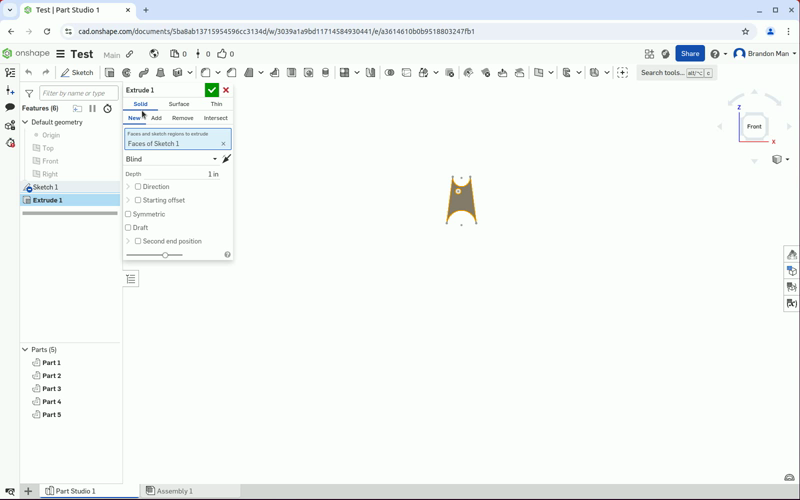
mouse_move(137, 120)
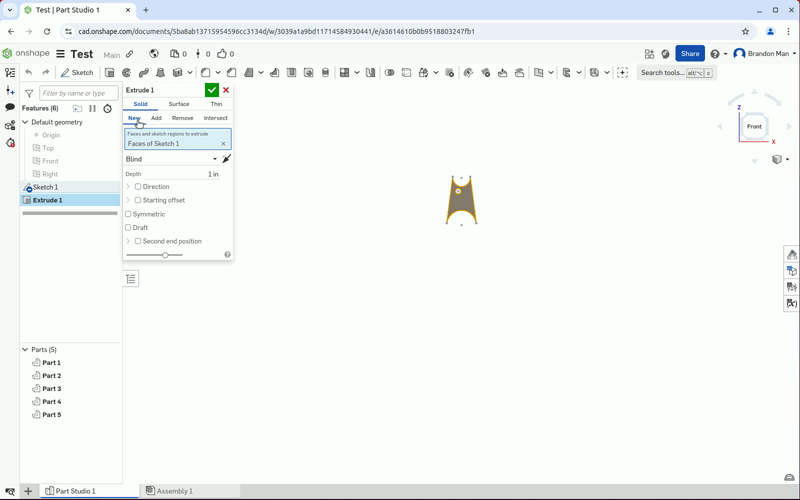
click(137, 120)
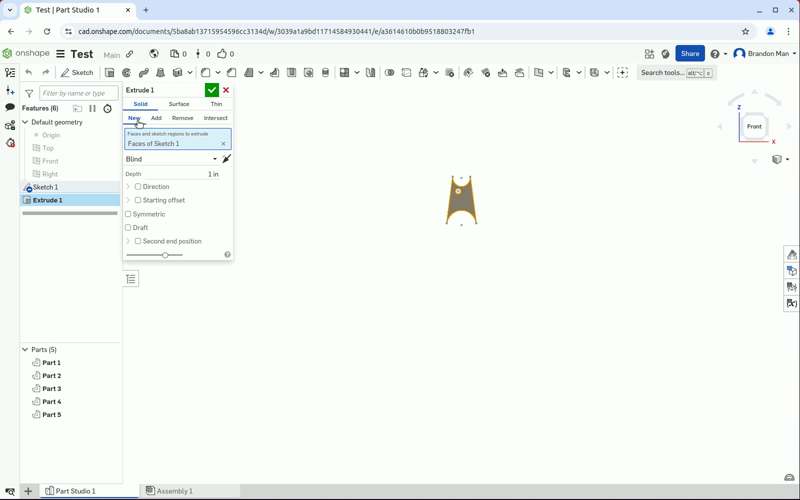
key(tab, 4)
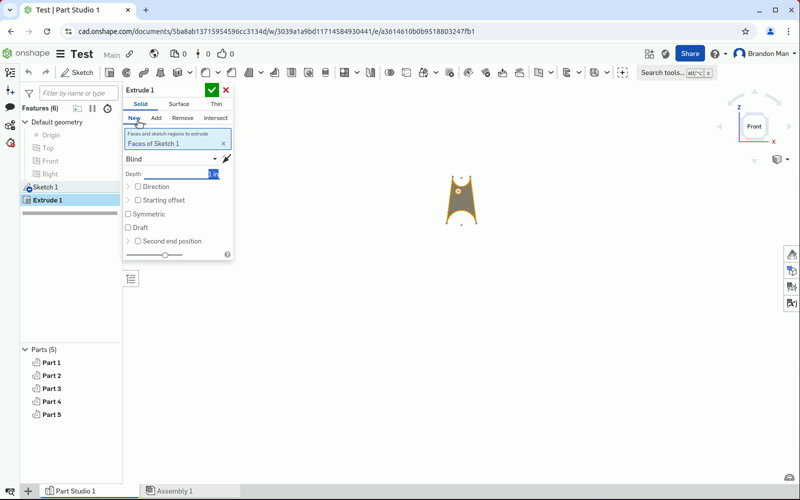
text(0.481)
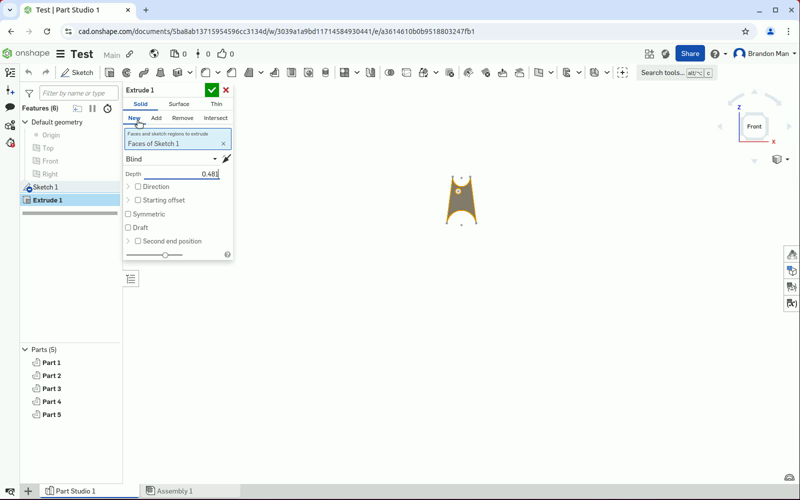
key(enter)
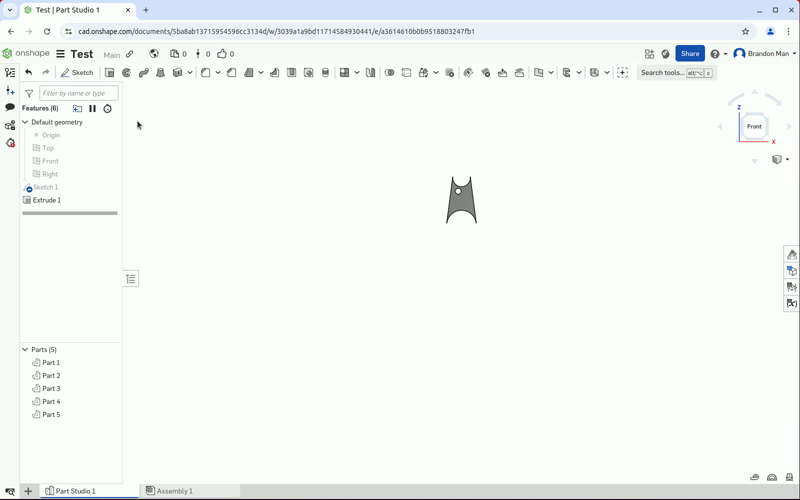
key(shift+h)
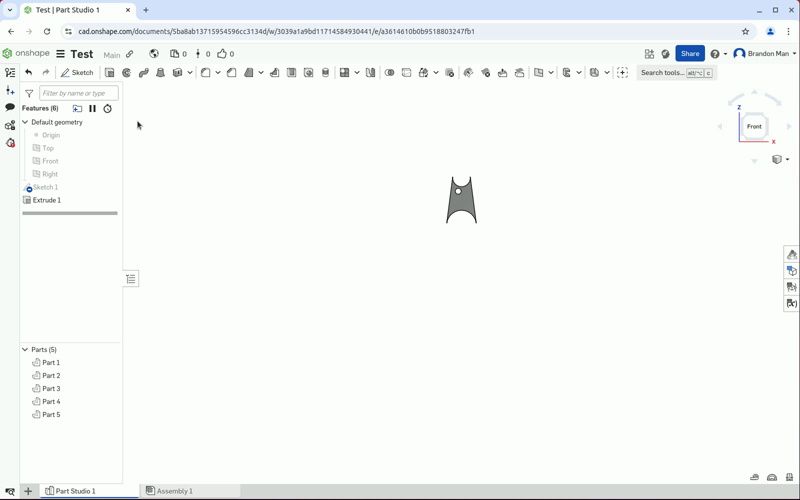
key(shift+h)
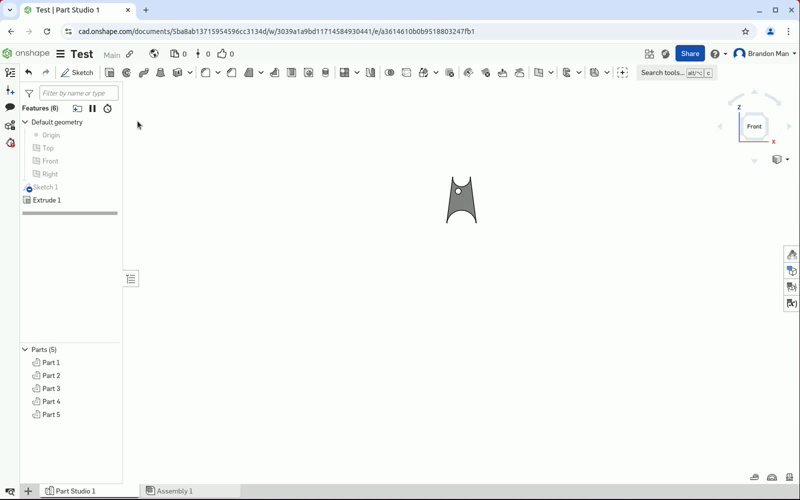
mouse_move(73, 189)
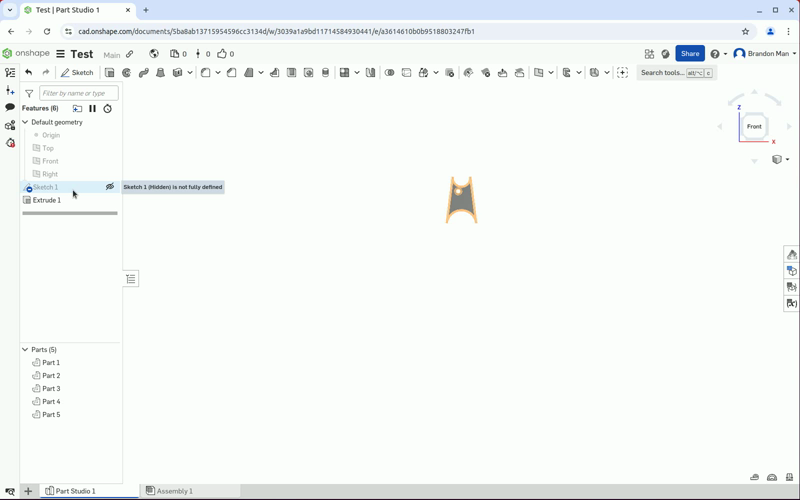
click(73, 189)
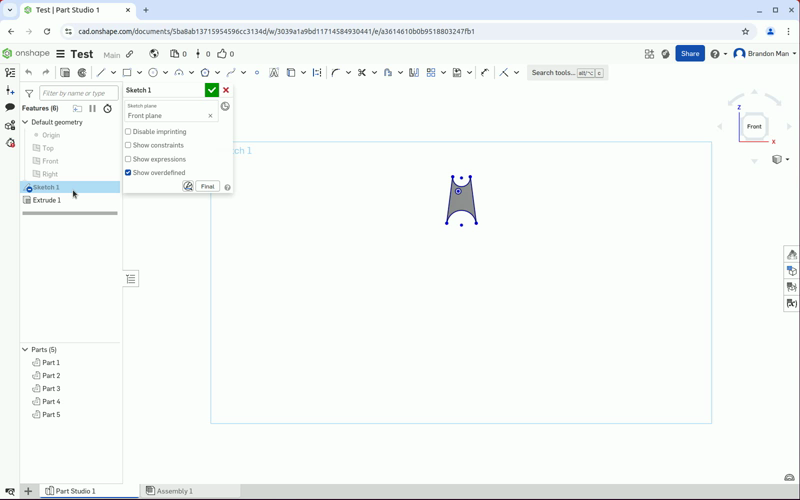
mouse_move(229, 92)
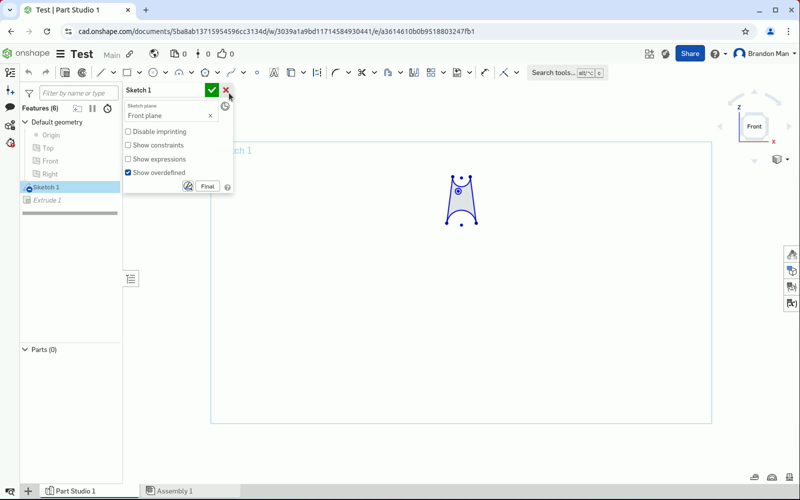
click(229, 92)
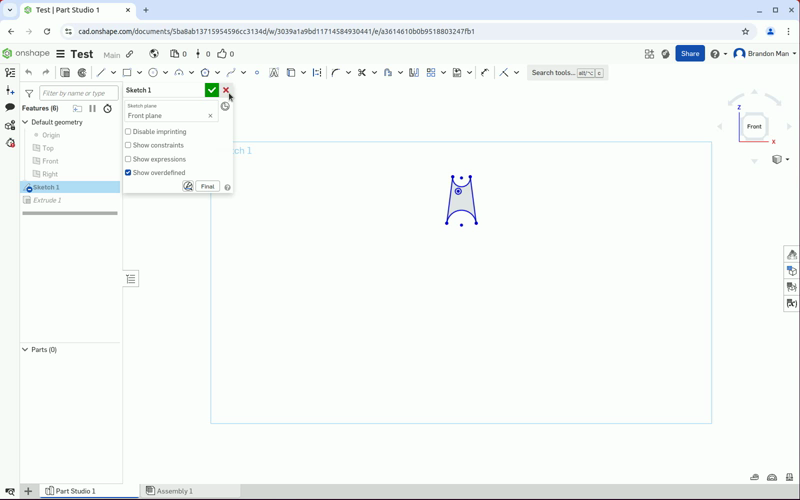
key(shift+s)
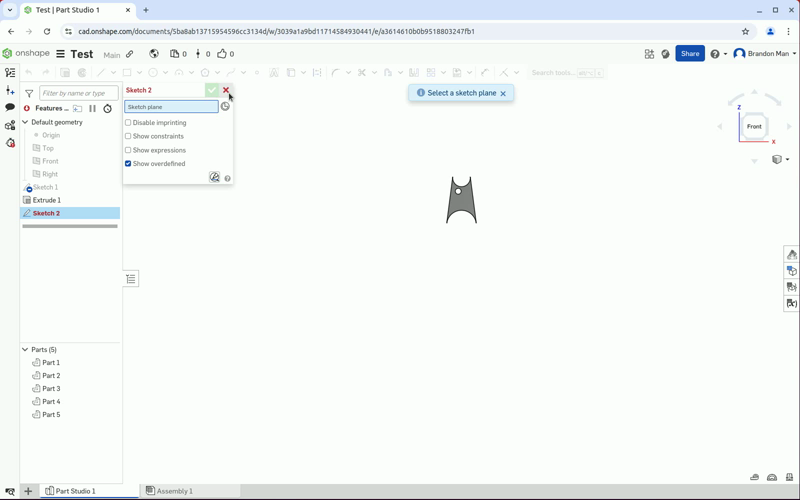
mouse_move(73, 163)
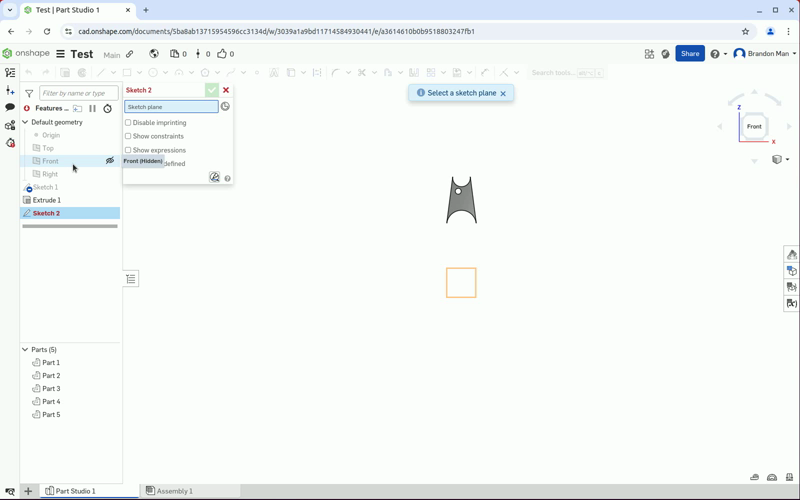
click(73, 163)
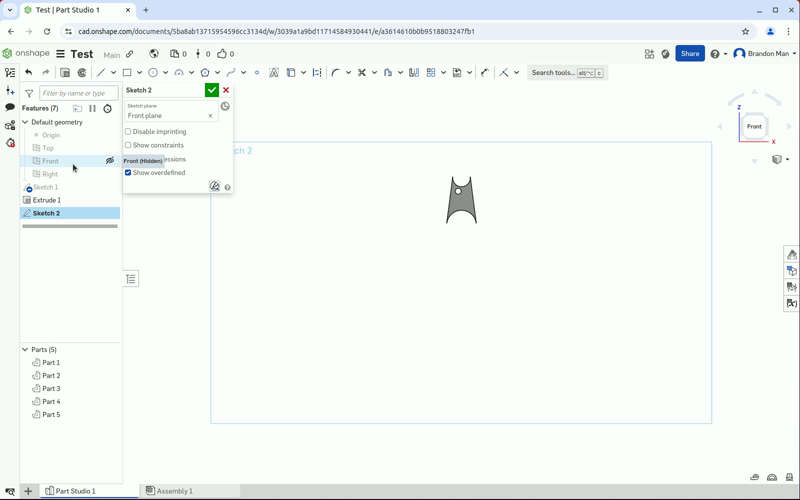
mouse_move(73, 352)
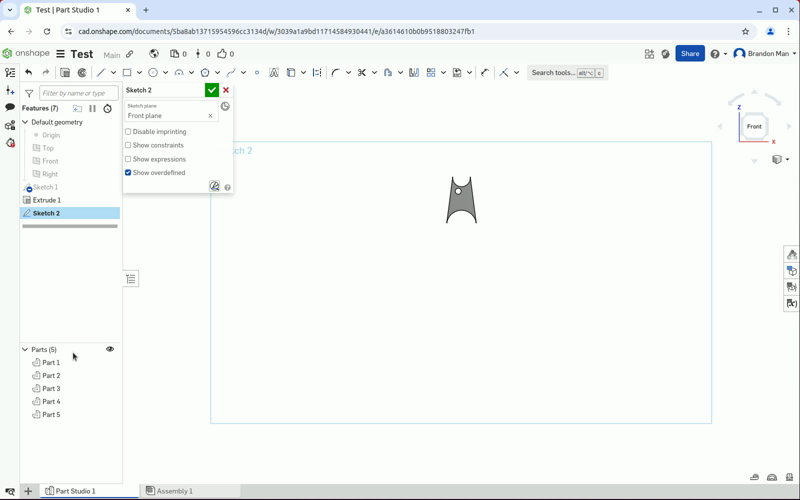
key(y)
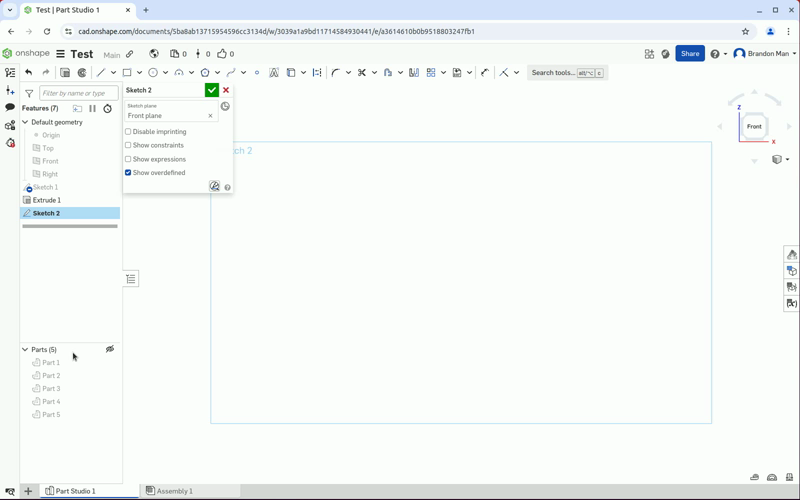
key(c)
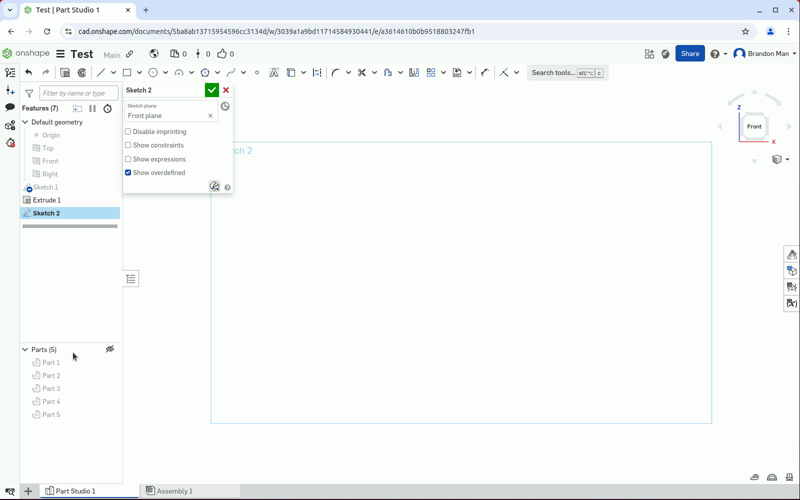
key_down(shift)
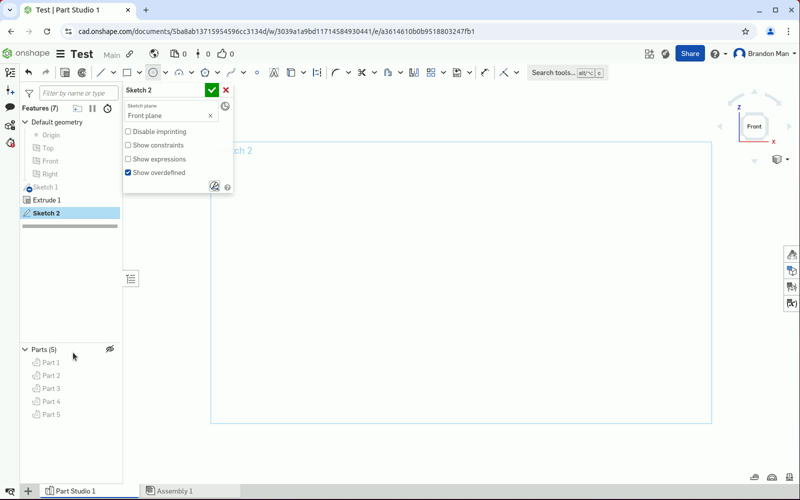
mouse_move(461, 178)
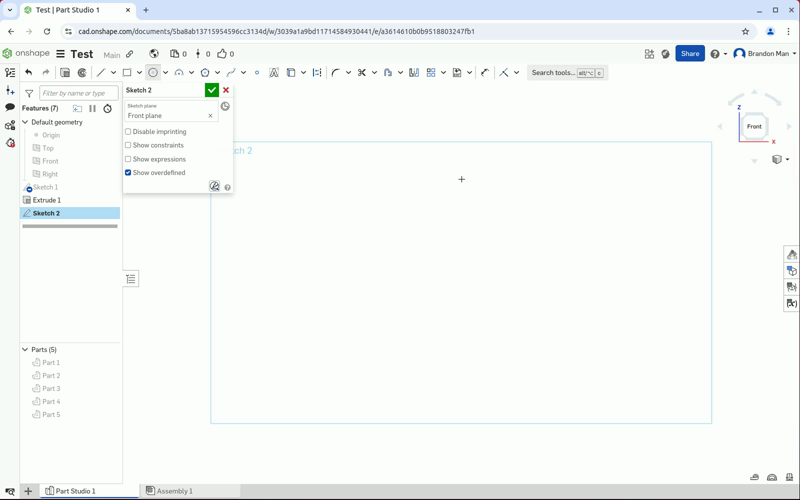
click(461, 178)
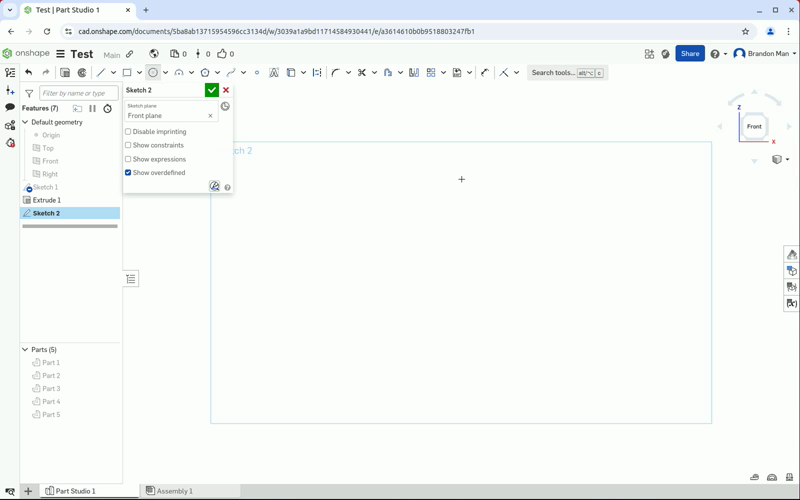
key_up(shift)
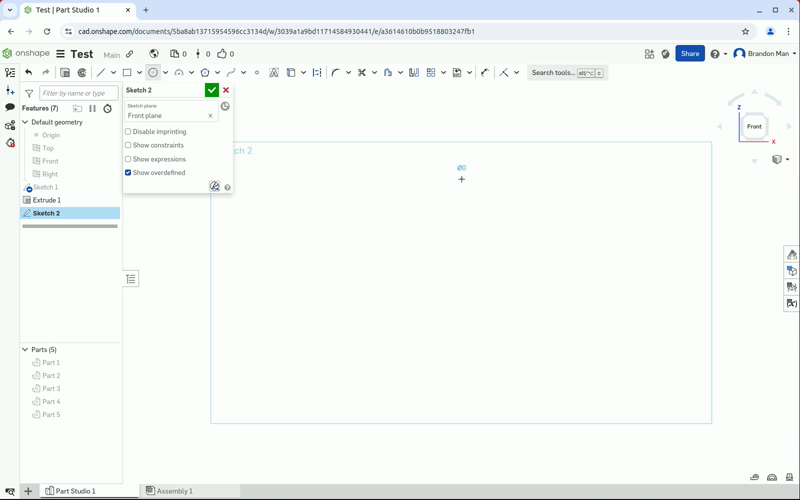
mouse_move(471, 178)
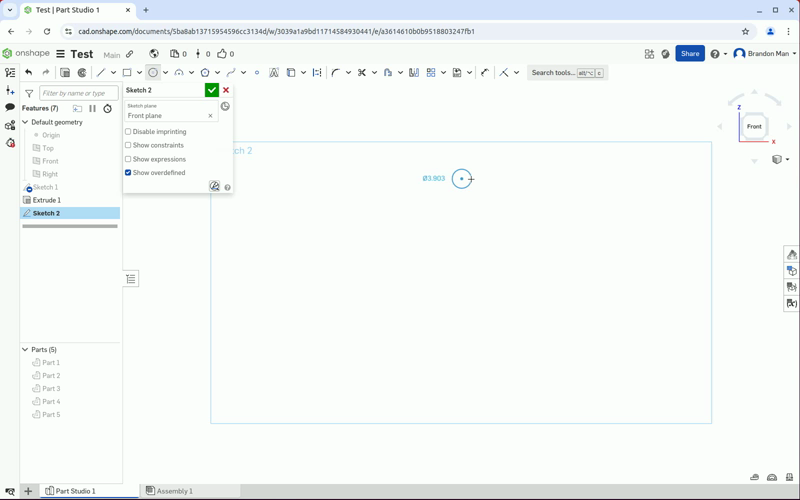
click(471, 178)
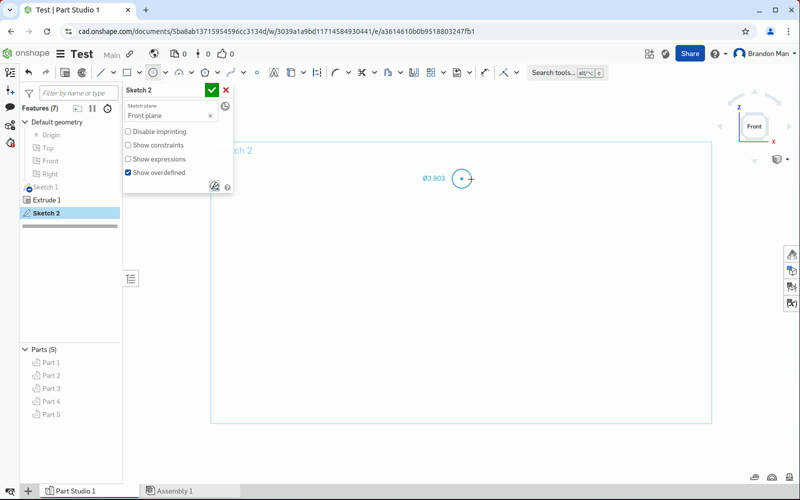
key(esc)
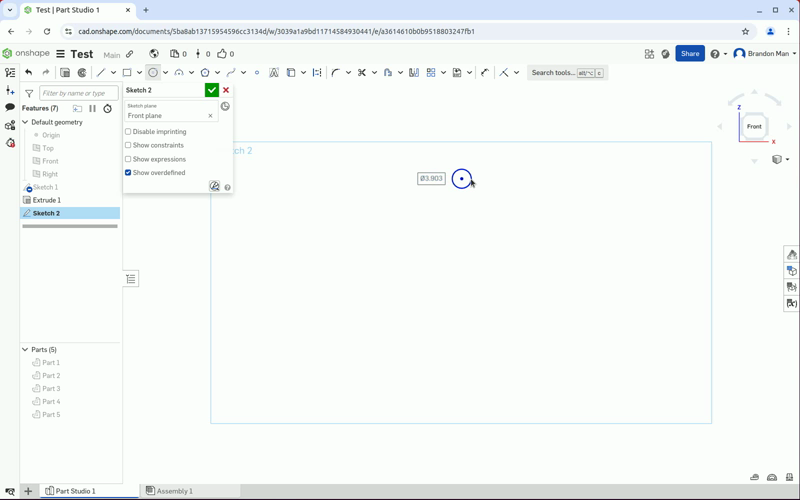
key(c)
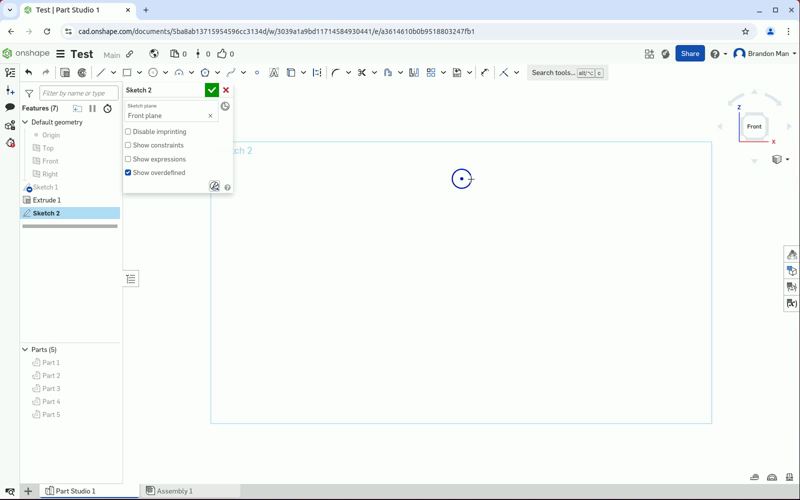
key_down(shift)
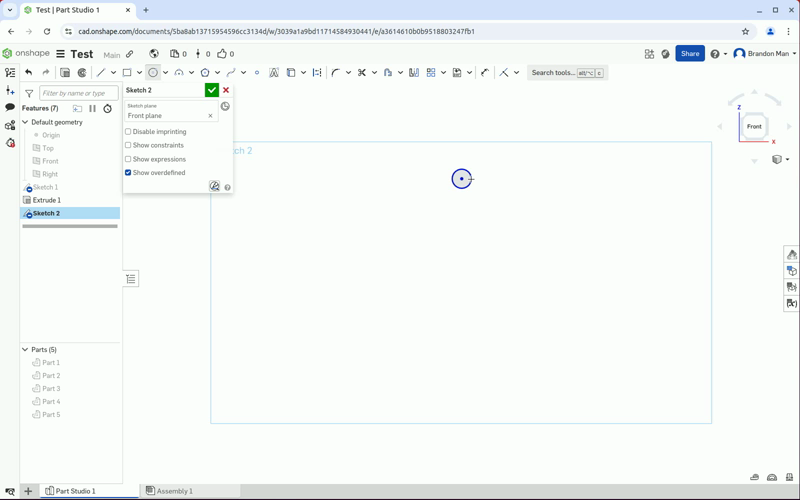
mouse_move(461, 178)
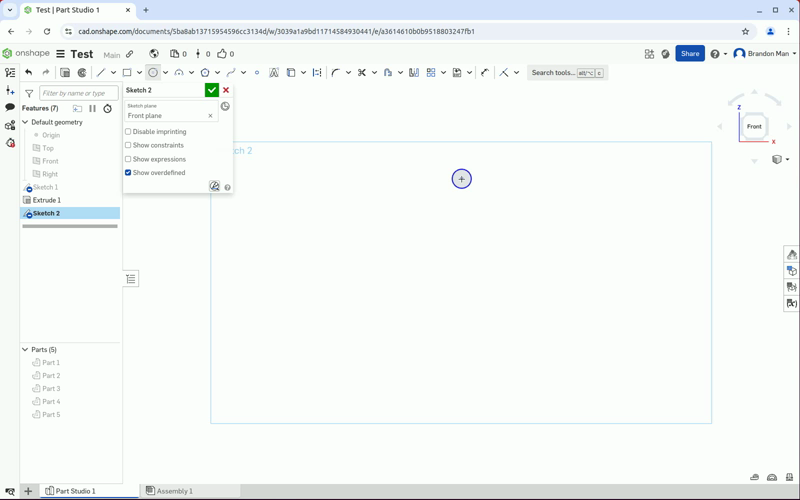
click(461, 178)
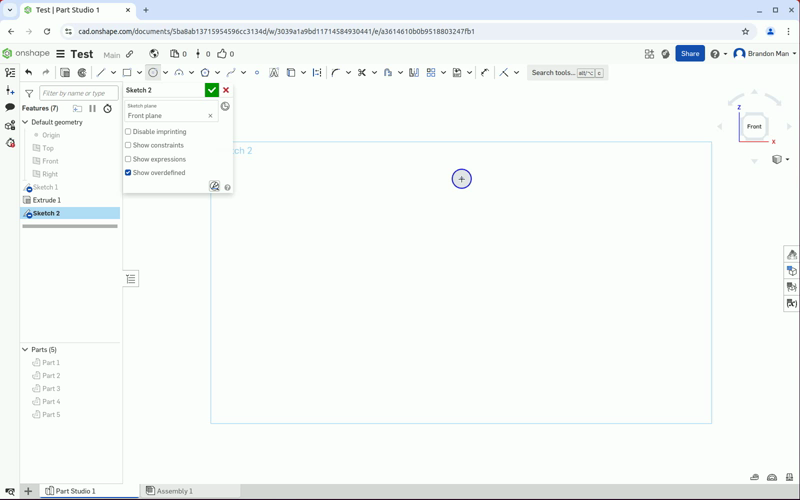
key_up(shift)
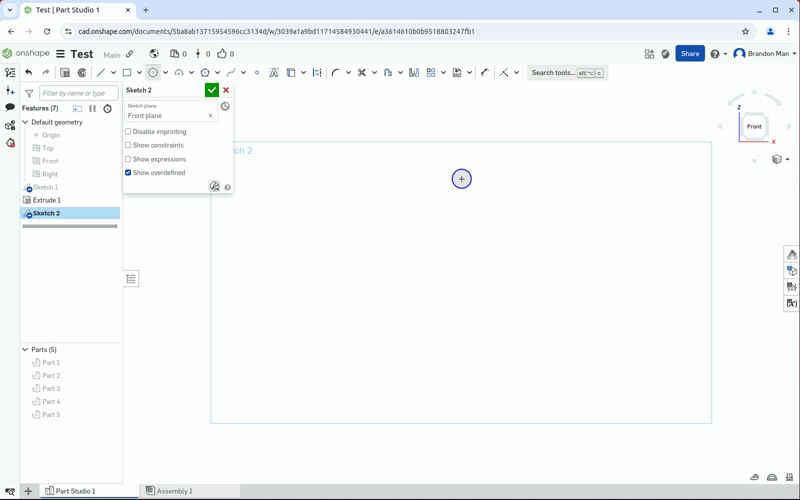
mouse_move(464, 178)
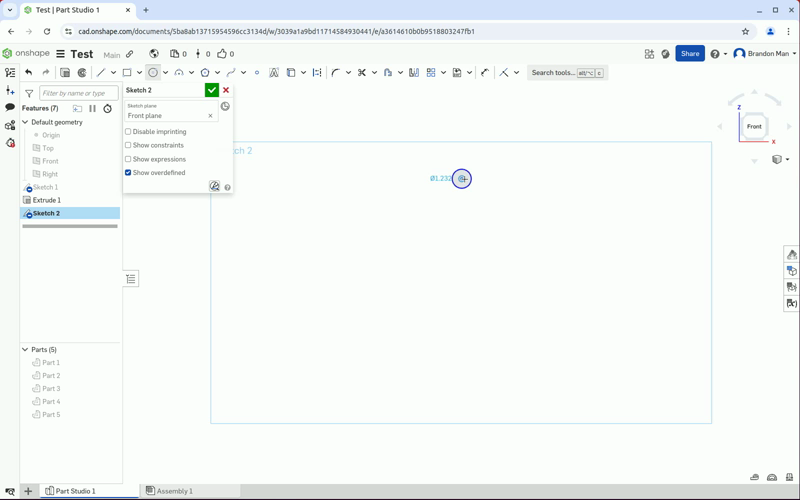
scroll(6)
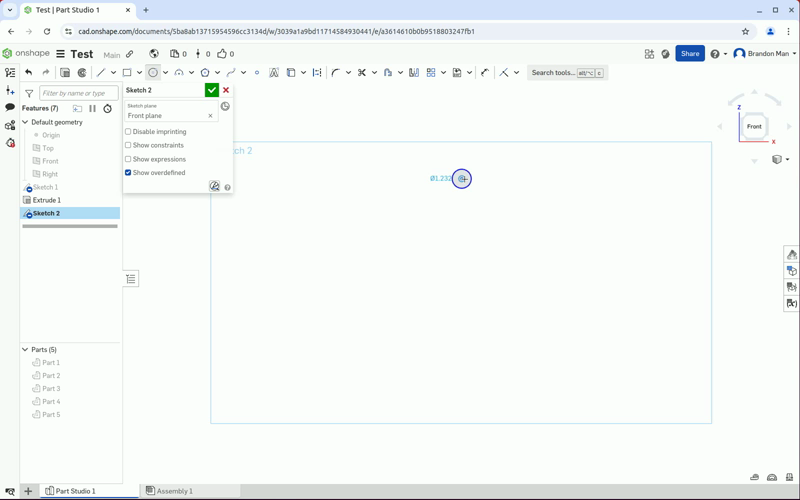
scroll(6)
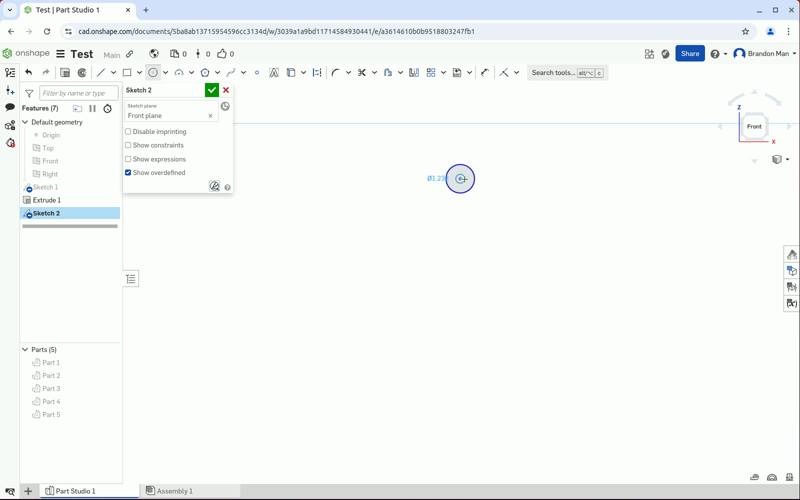
scroll(6)
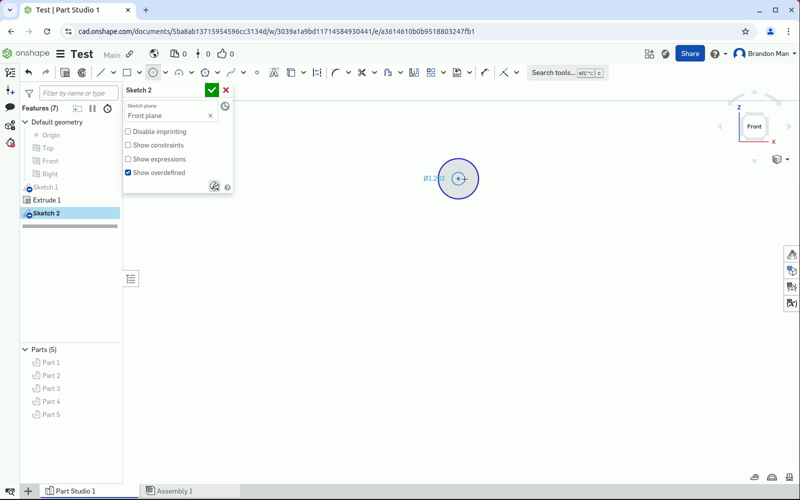
scroll(6)
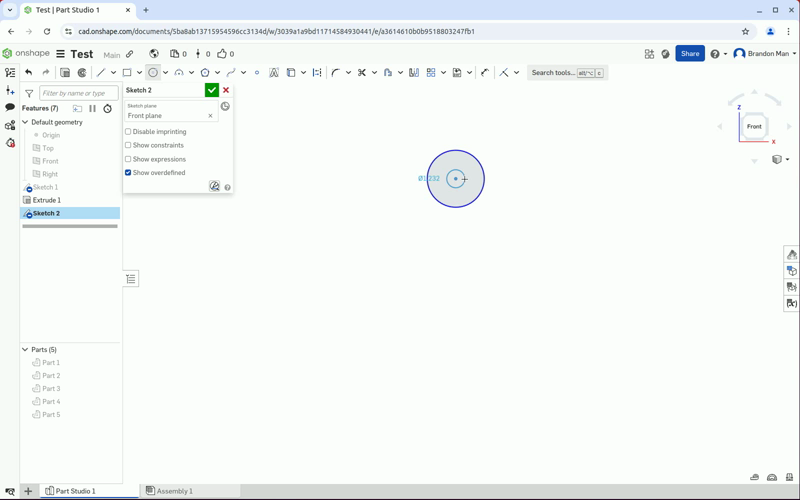
scroll(6)
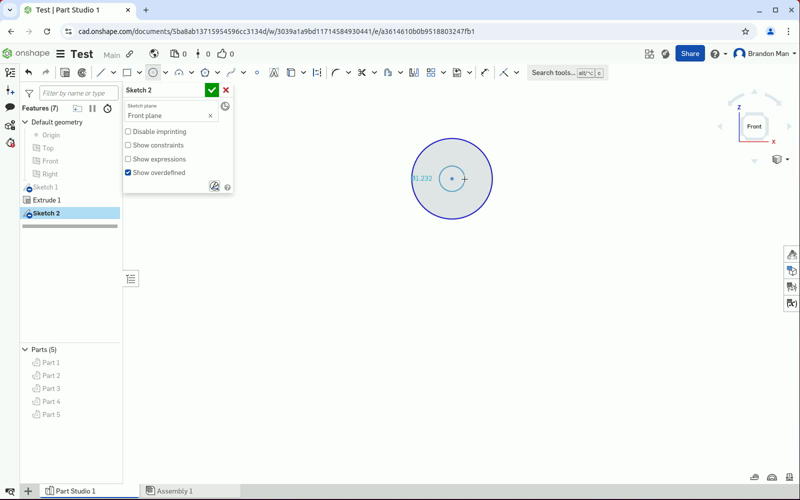
scroll(6)
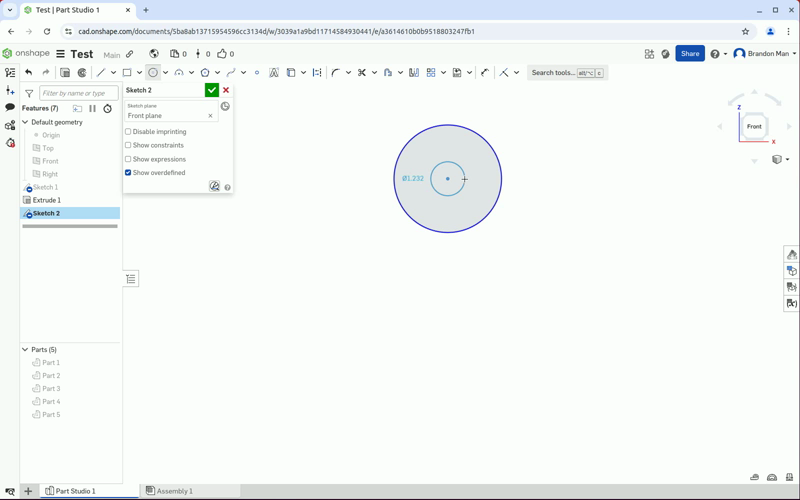
scroll(6)
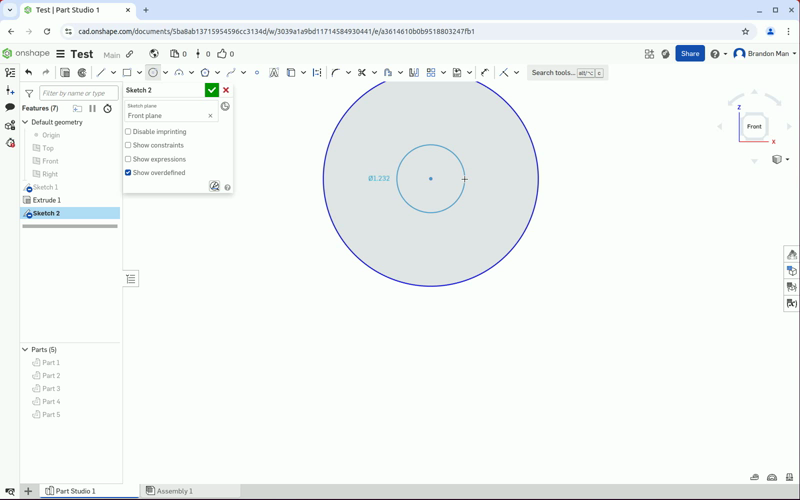
click(464, 178)
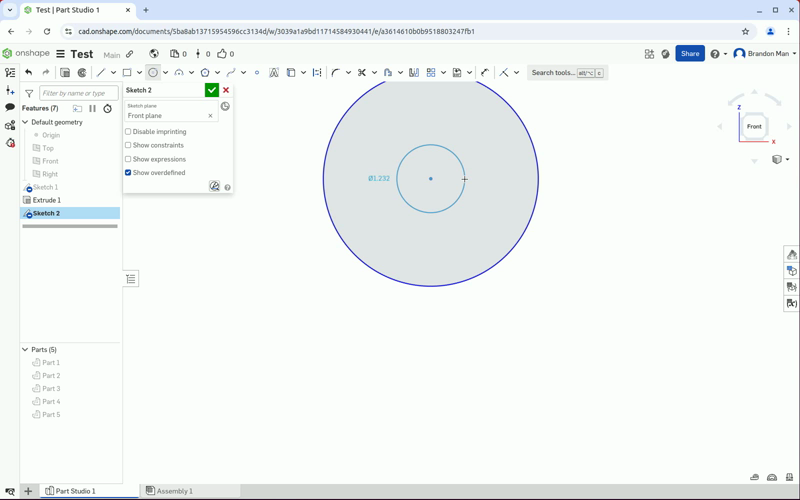
scroll(-6)
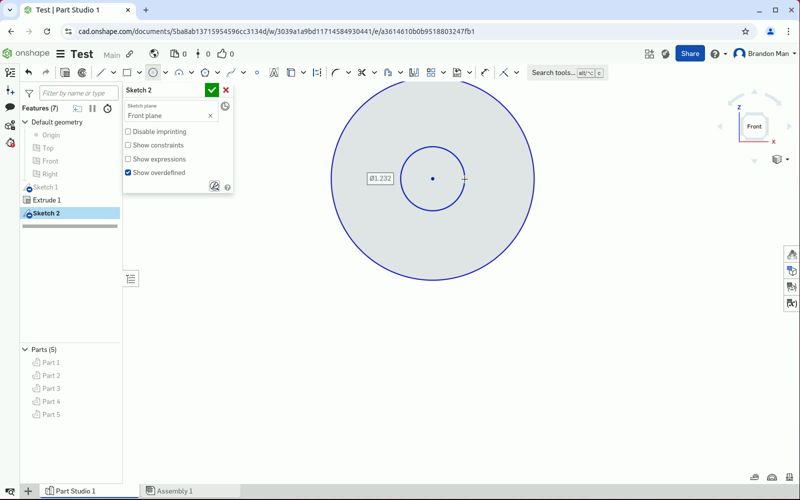
scroll(-6)
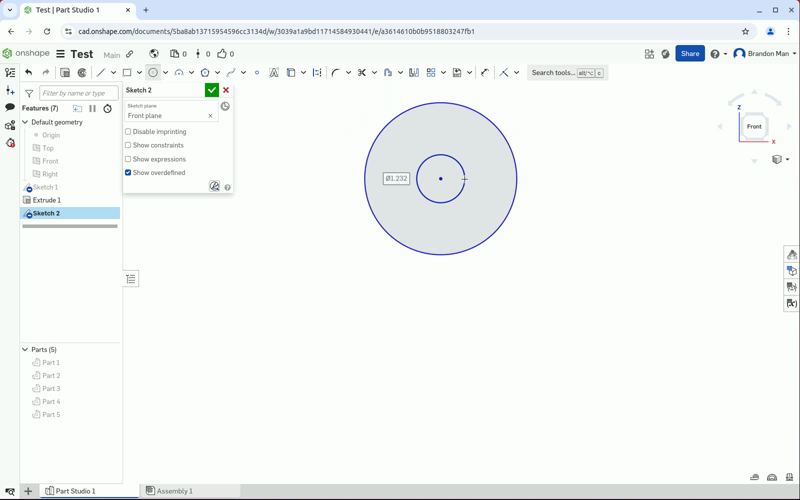
scroll(-6)
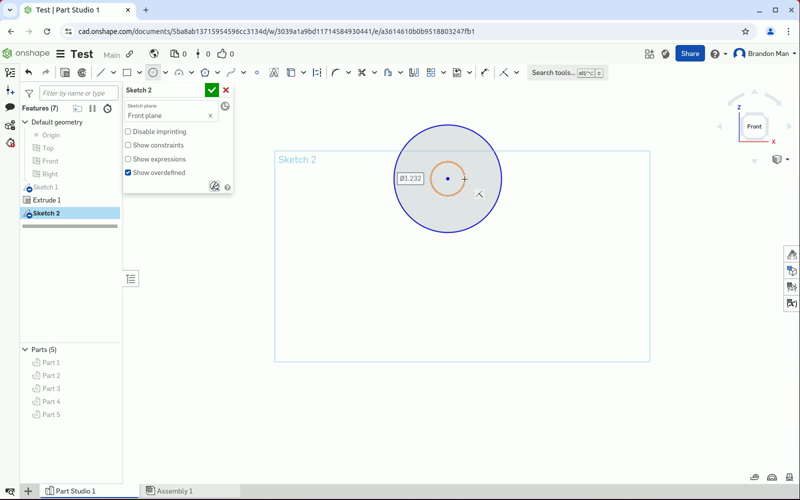
scroll(-6)
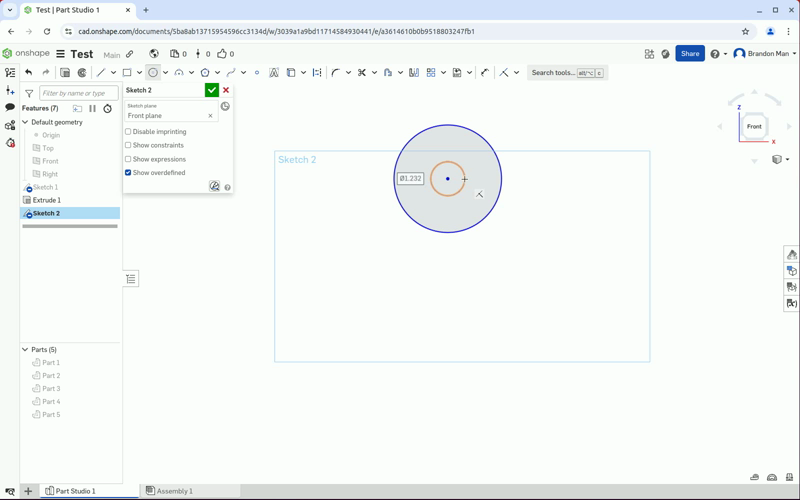
scroll(-6)
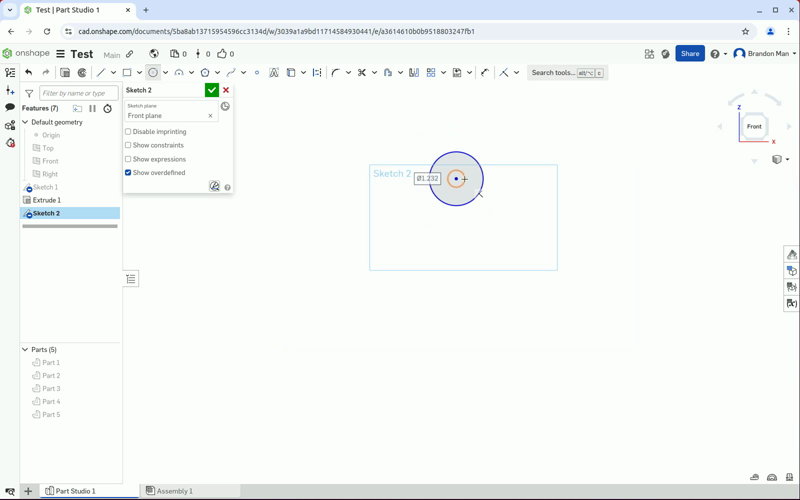
scroll(-6)
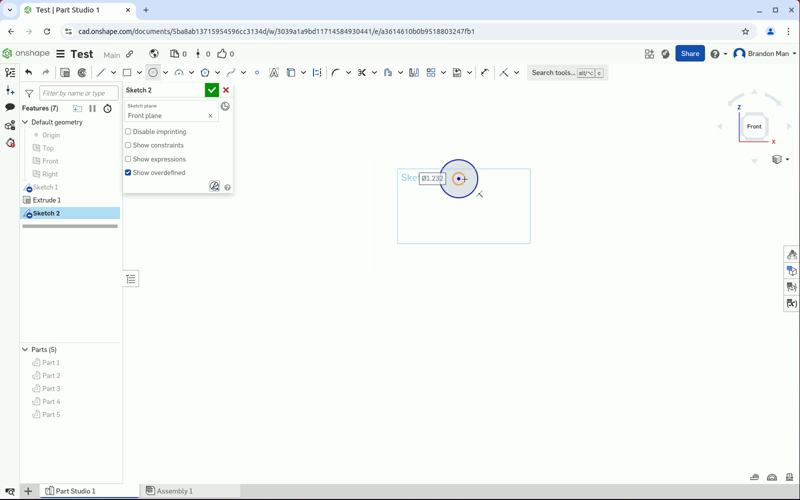
scroll(-6)
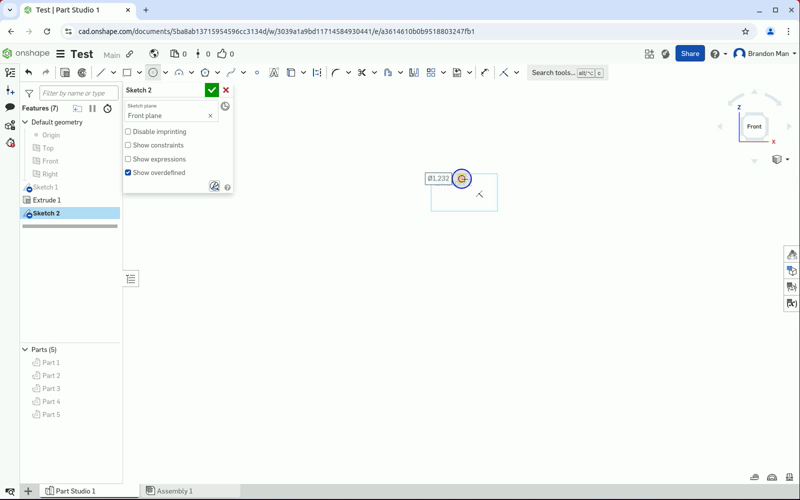
key(esc)
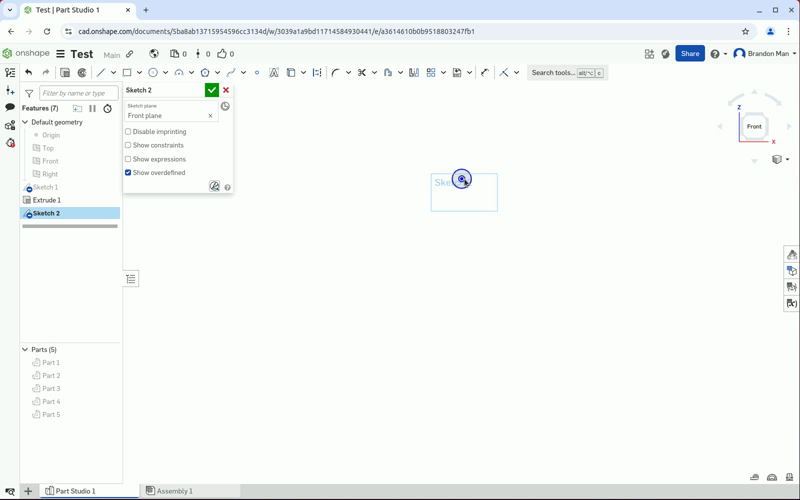
mouse_move(467, 183)
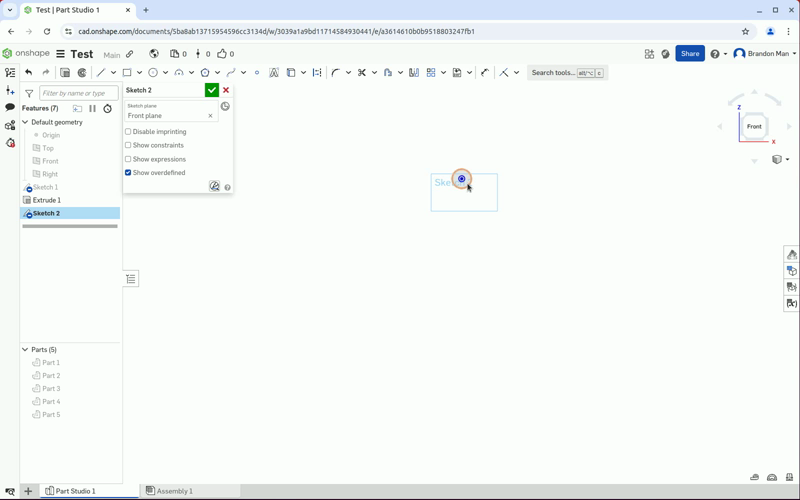
scroll(6)
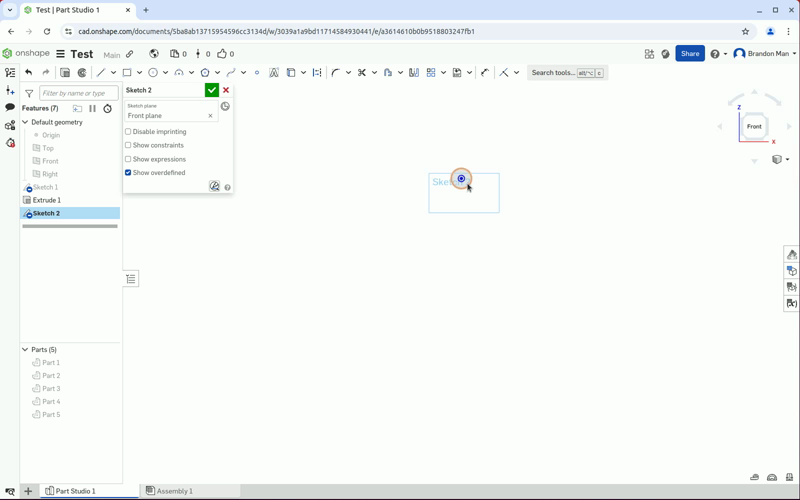
scroll(6)
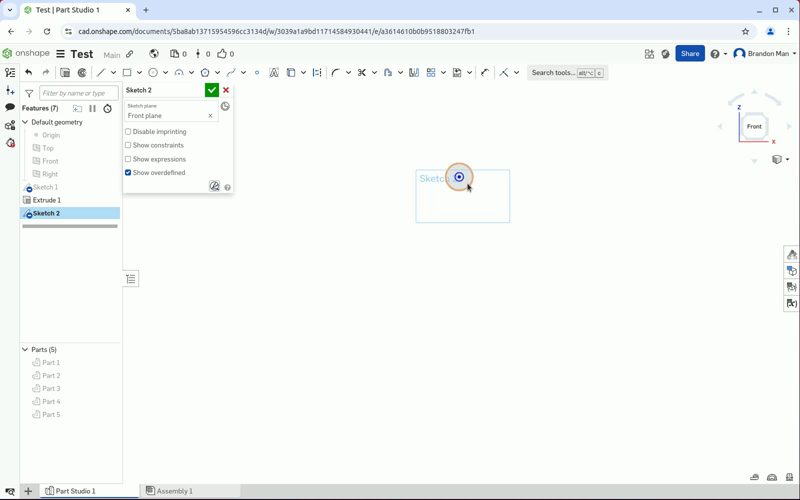
scroll(6)
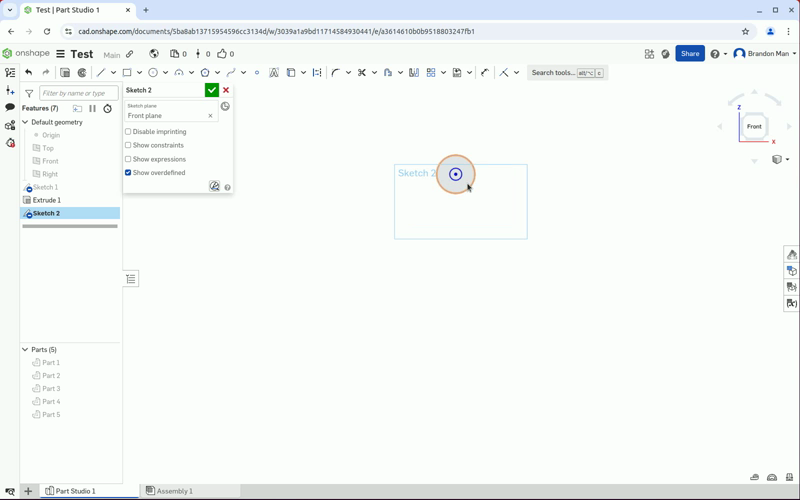
scroll(6)
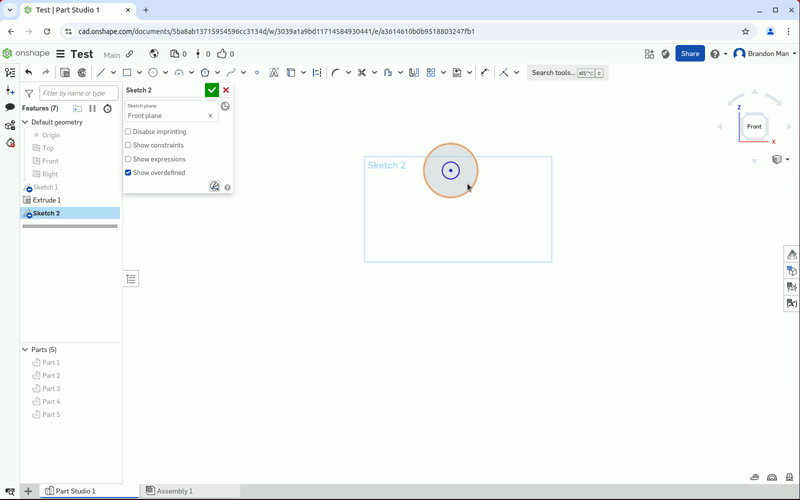
scroll(6)
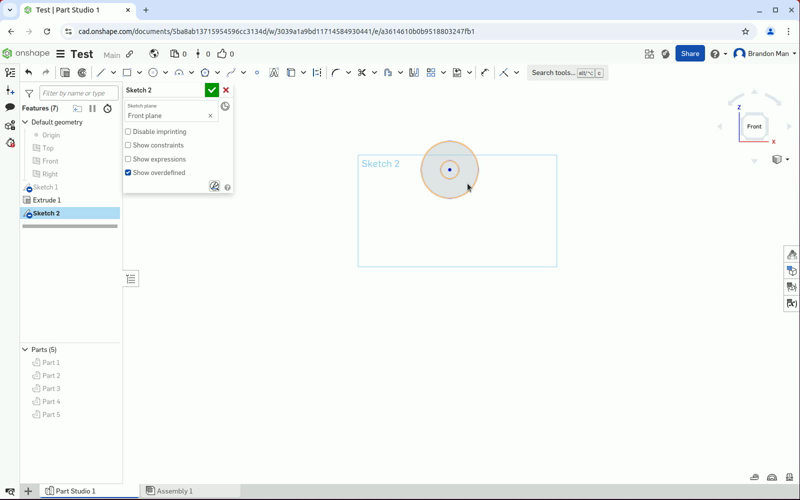
scroll(6)
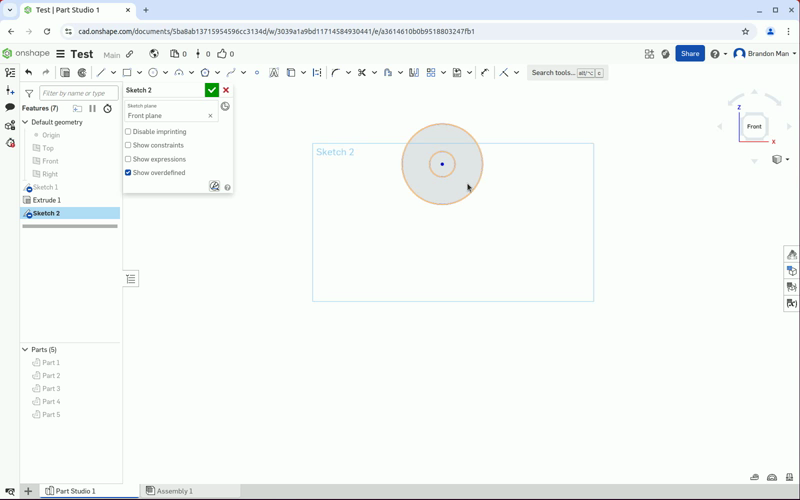
scroll(6)
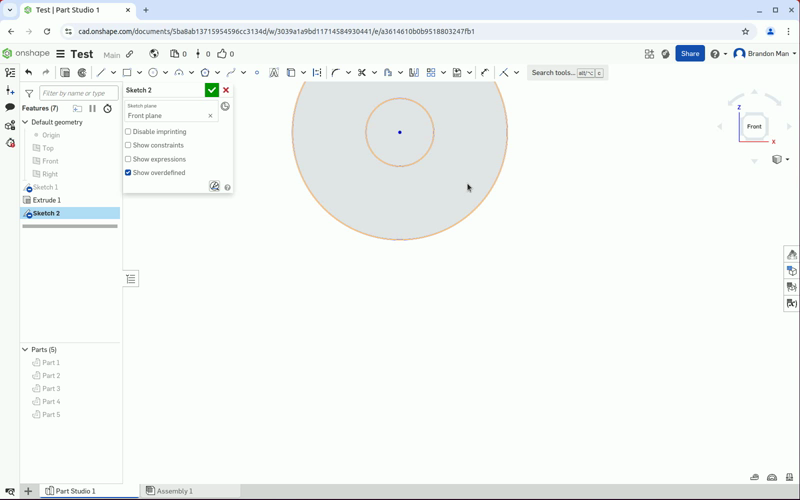
click(467, 183)
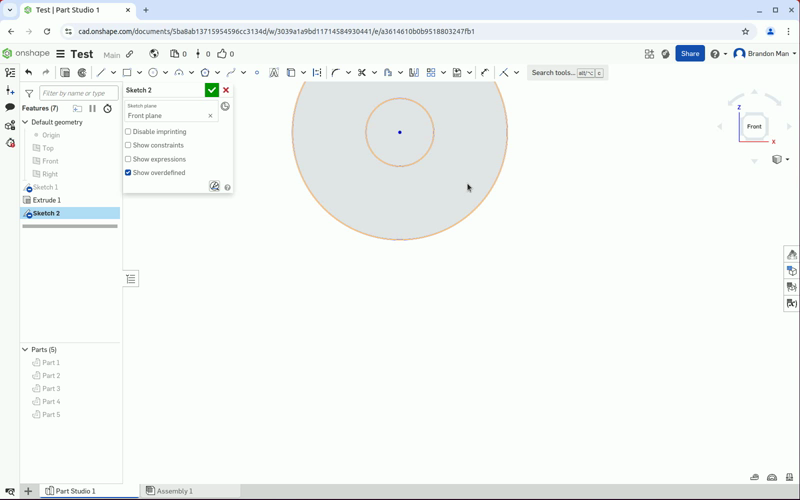
scroll(-6)
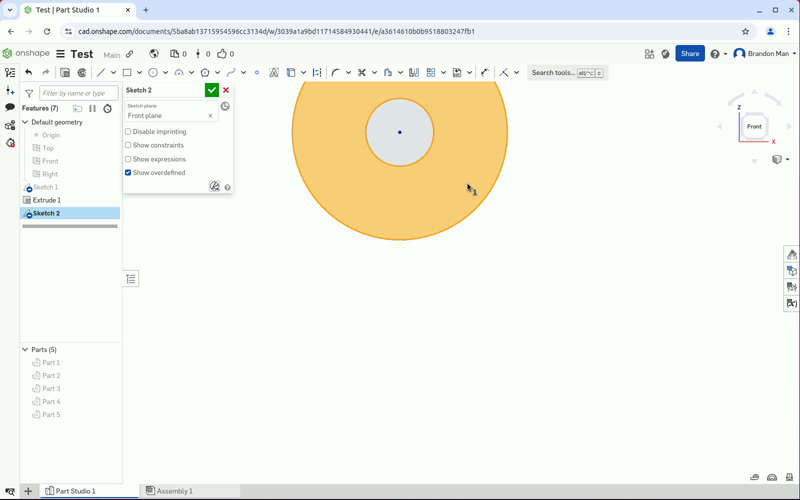
scroll(-6)
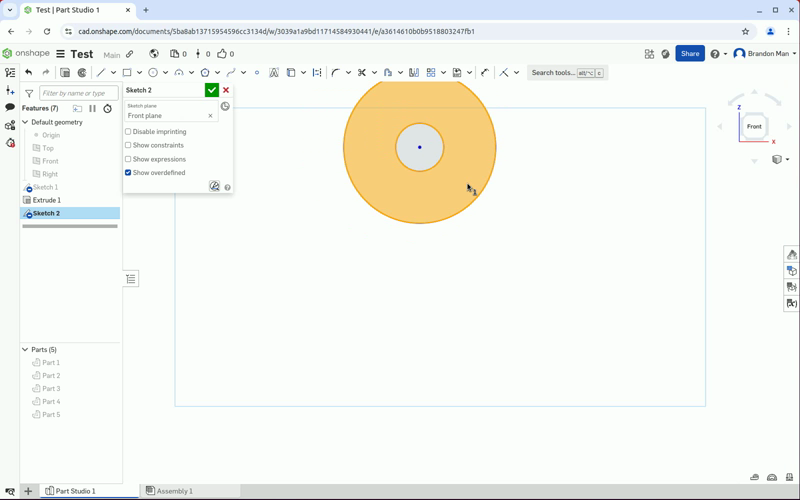
scroll(-6)
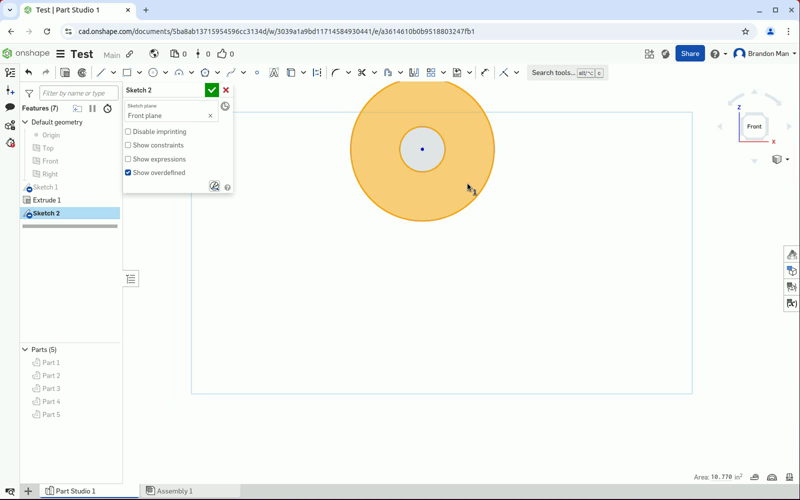
scroll(-6)
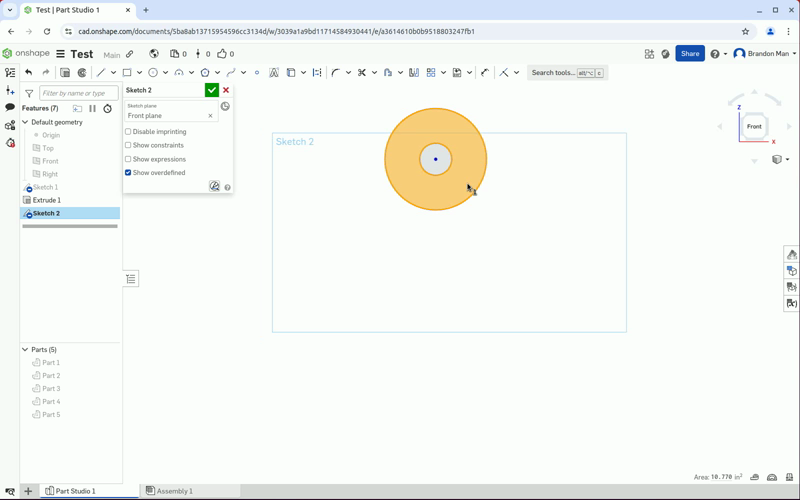
scroll(-6)
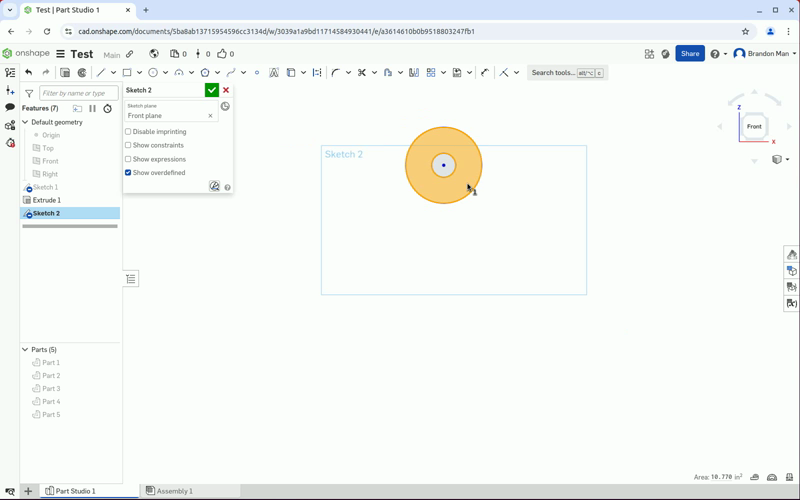
scroll(-6)
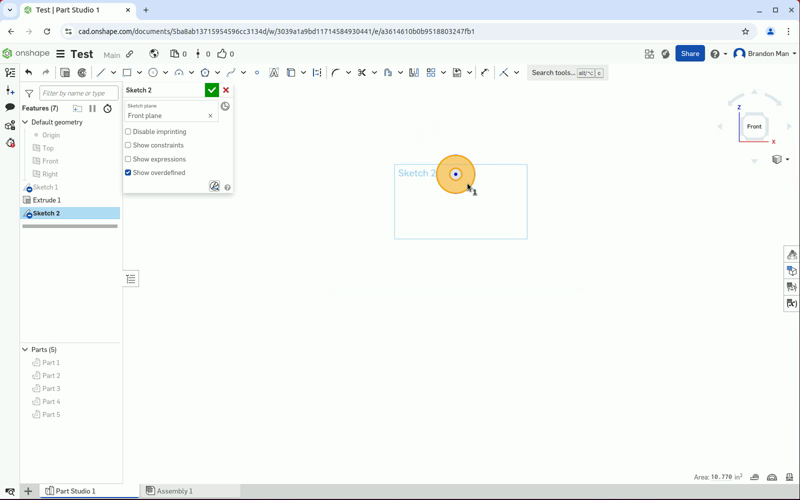
scroll(-6)
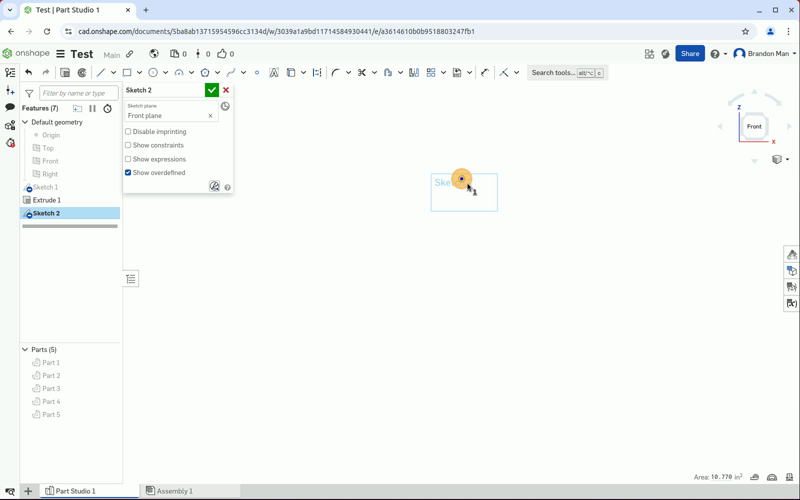
mouse_move(73, 352)
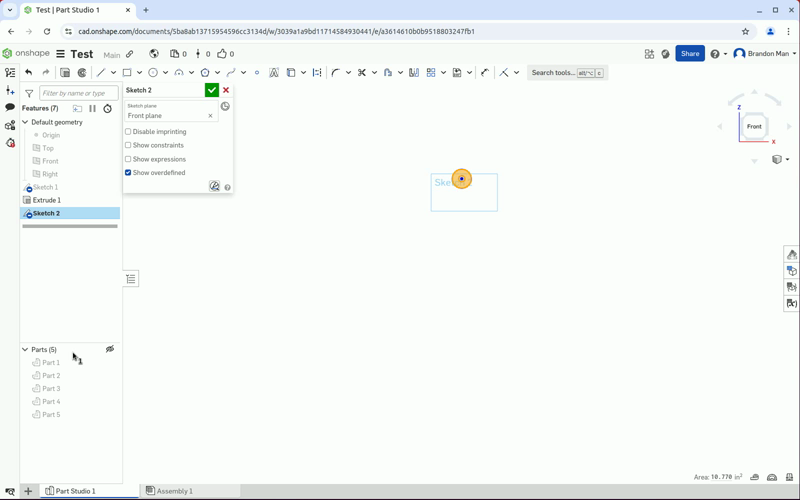
key(shift+y)
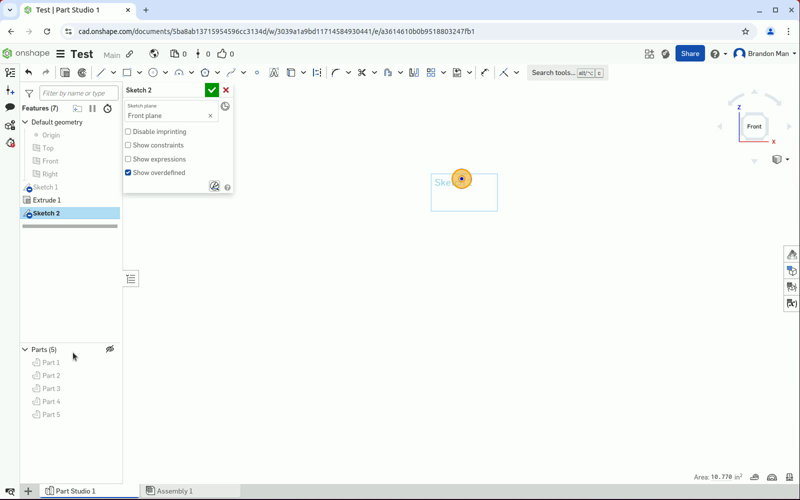
key(shift+e)
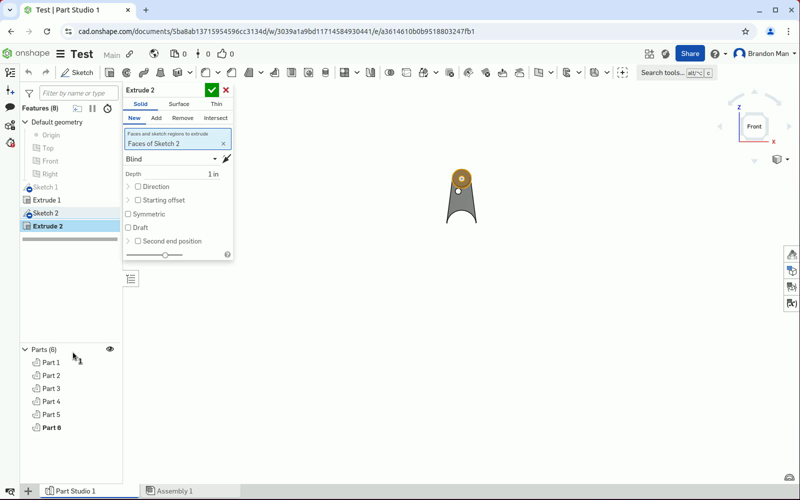
mouse_move(143, 106)
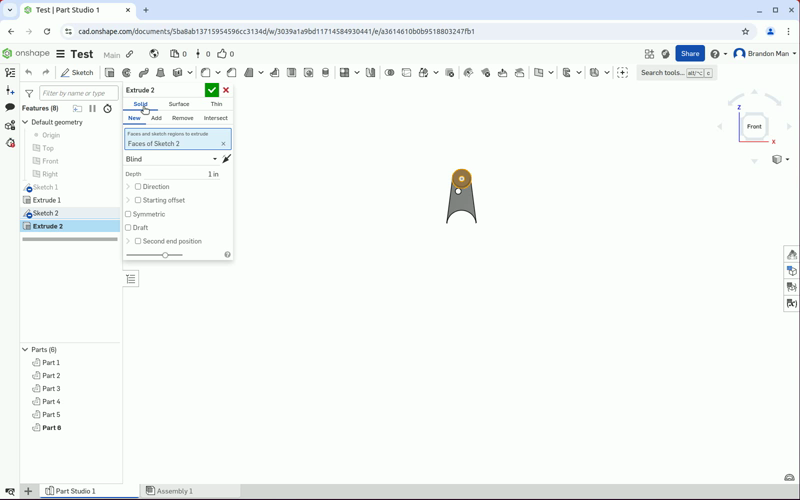
click(143, 106)
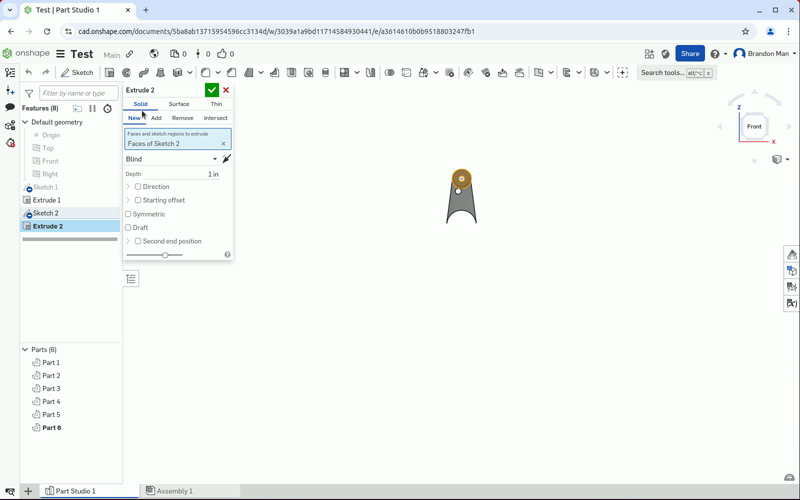
mouse_move(137, 120)
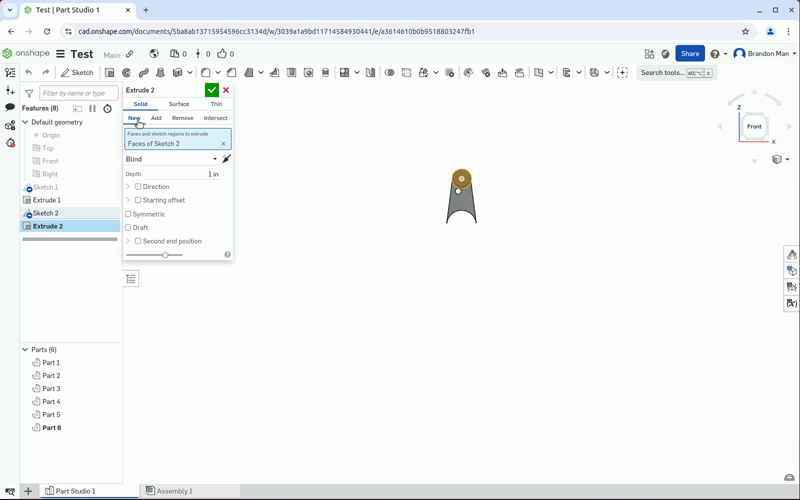
click(137, 120)
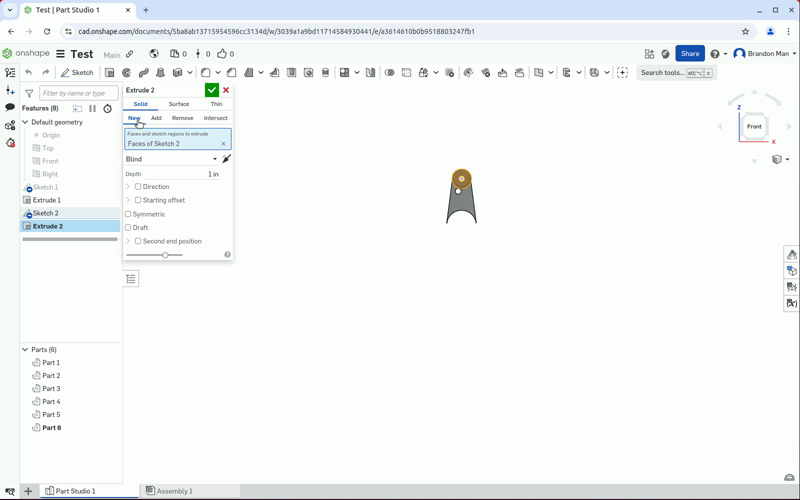
key(tab, 4)
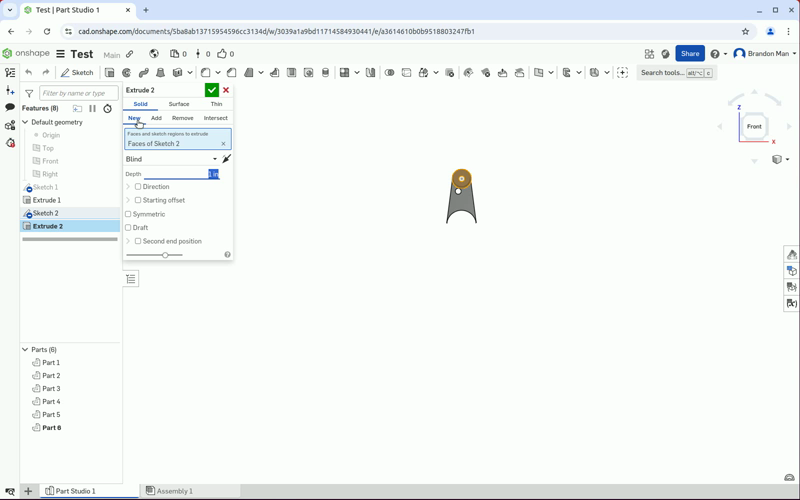
text(0.481)
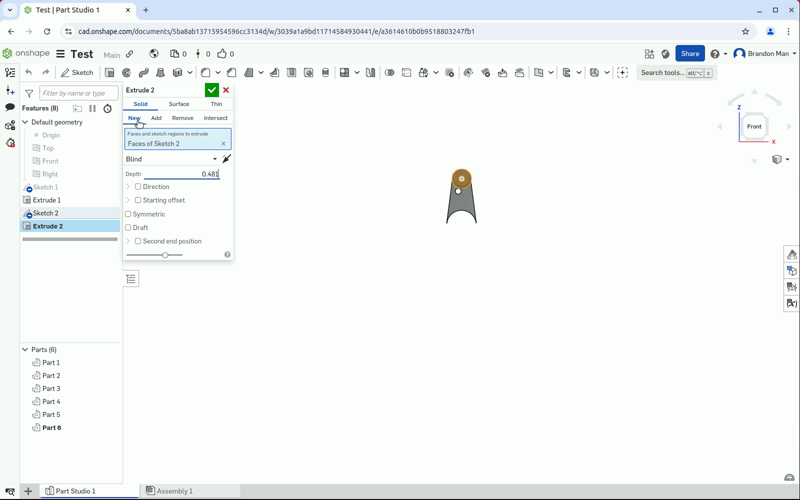
key(enter)
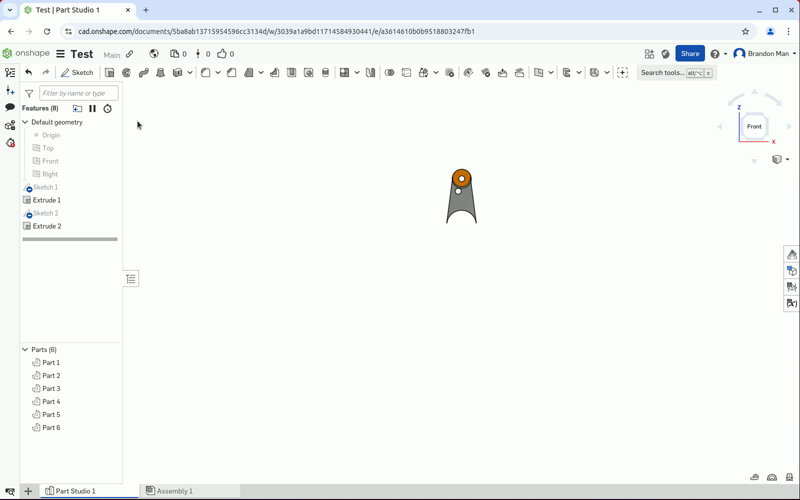
key(shift+h)
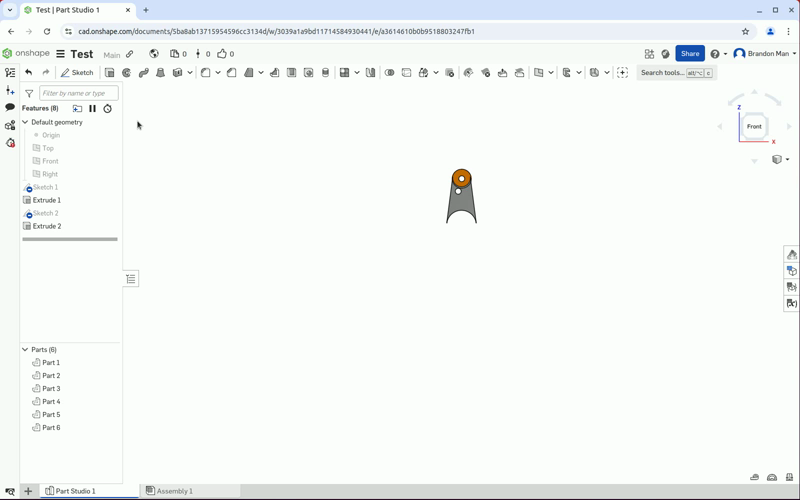
key(shift+h)
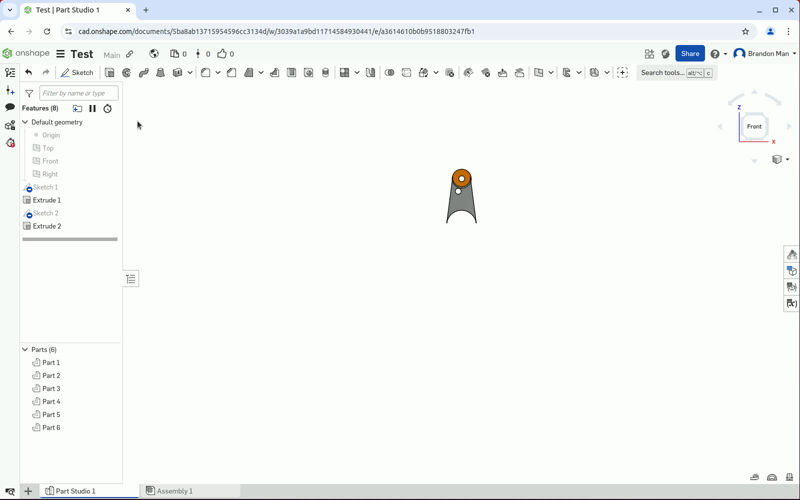
mouse_move(73, 189)
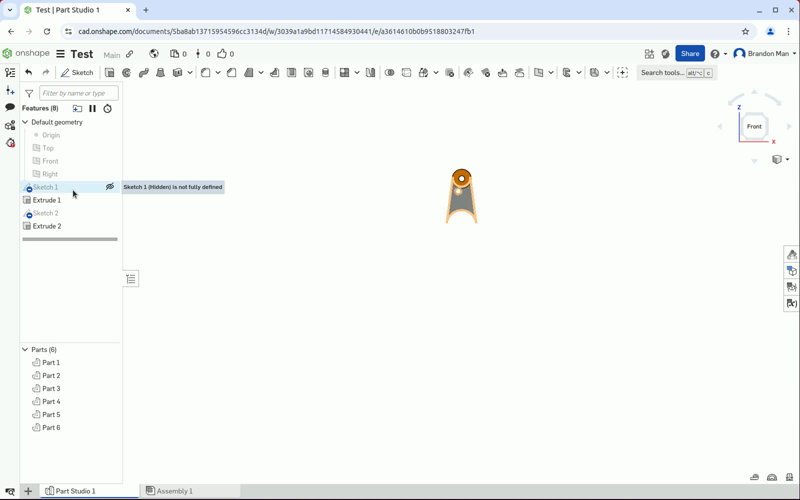
click(73, 189)
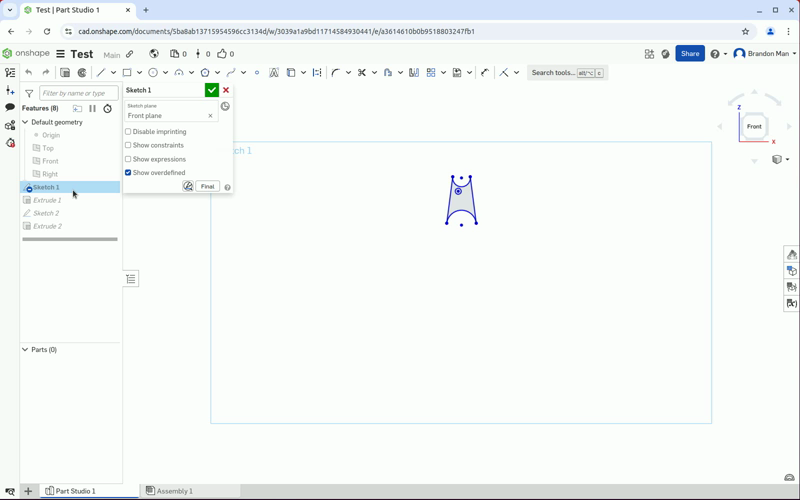
mouse_move(229, 92)
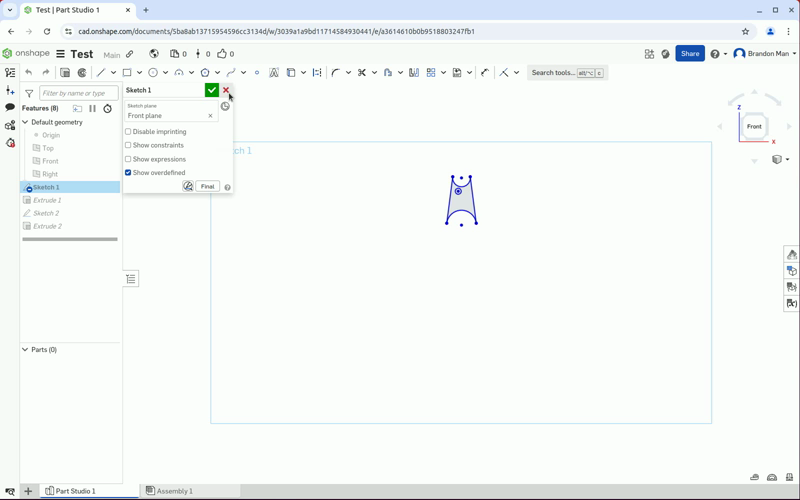
click(229, 92)
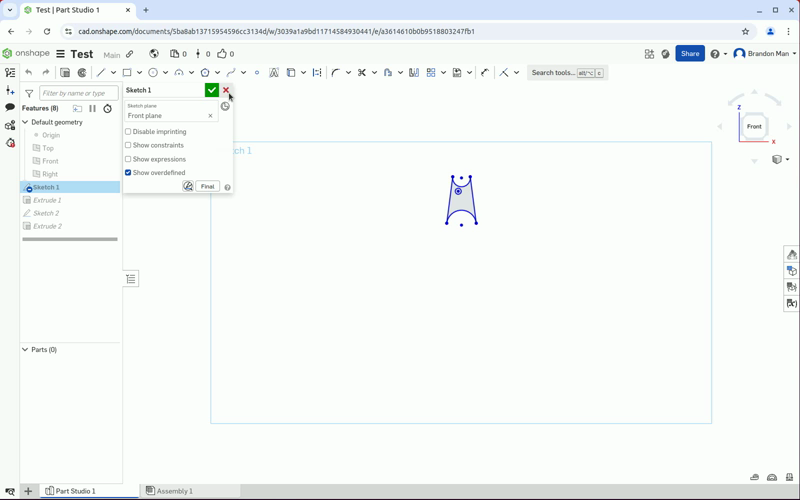
key(shift+s)
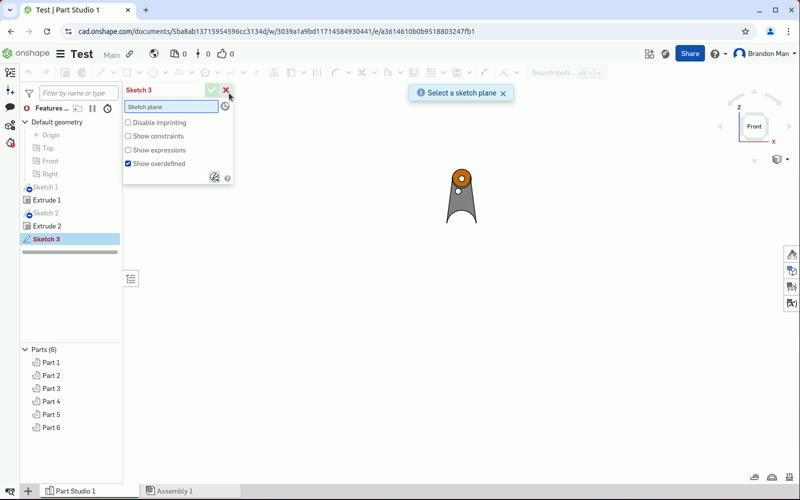
mouse_move(73, 163)
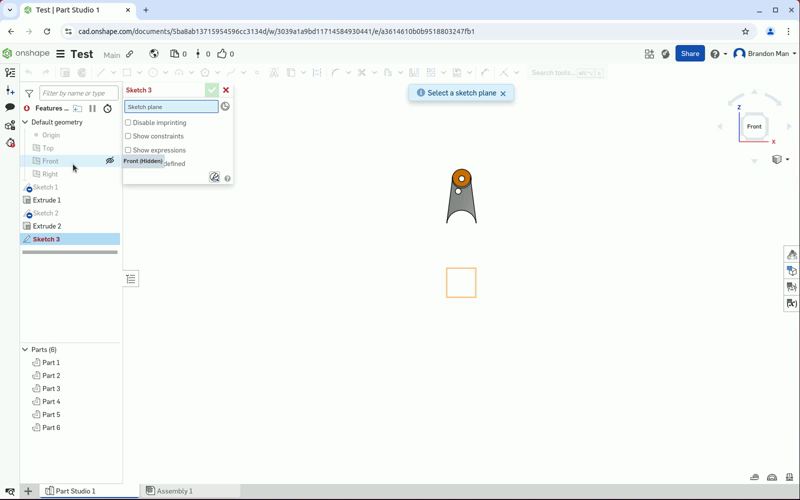
click(73, 163)
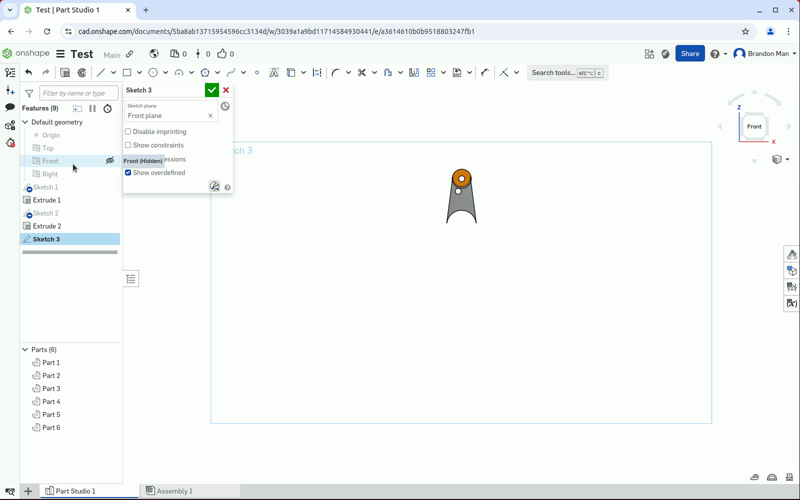
mouse_move(73, 352)
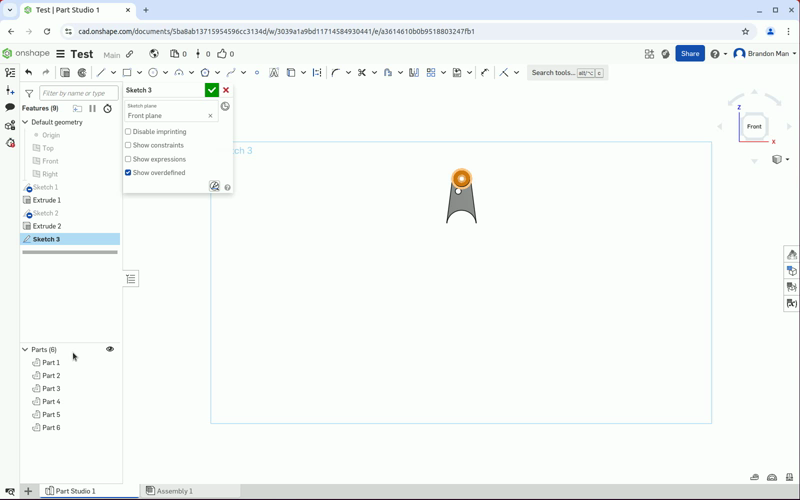
key(y)
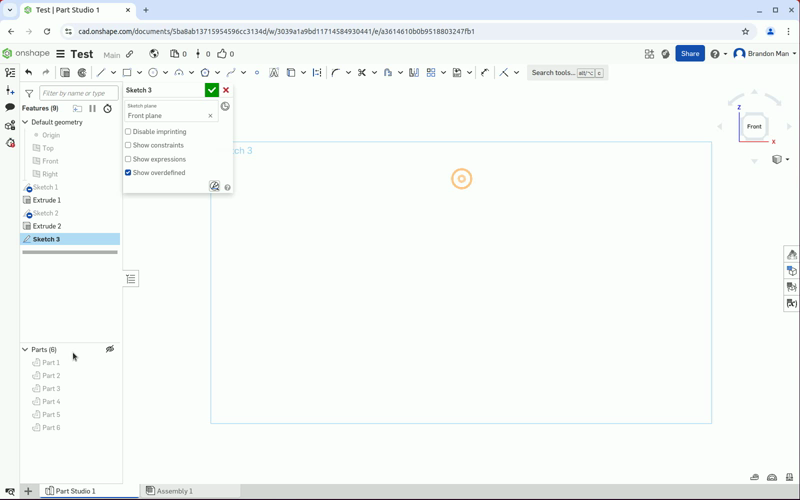
key(l)
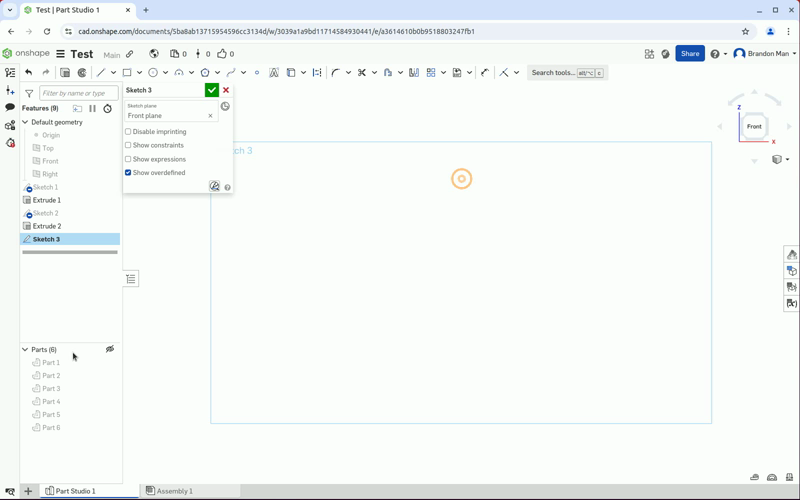
key_down(shift)
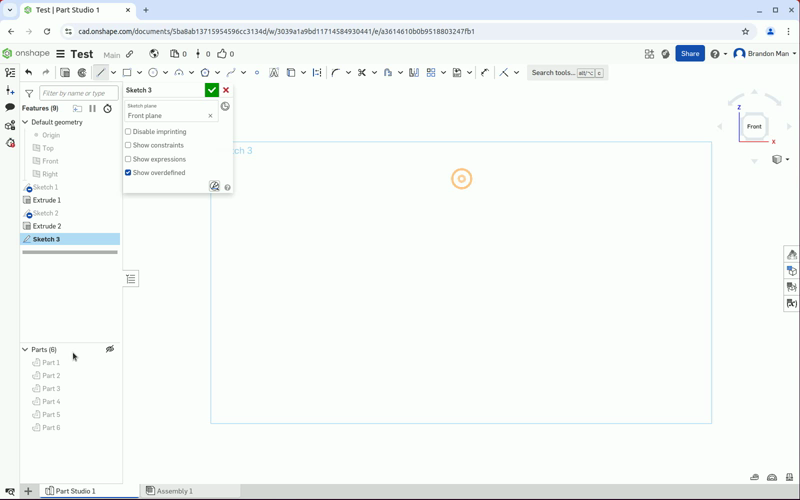
mouse_move(446, 223)
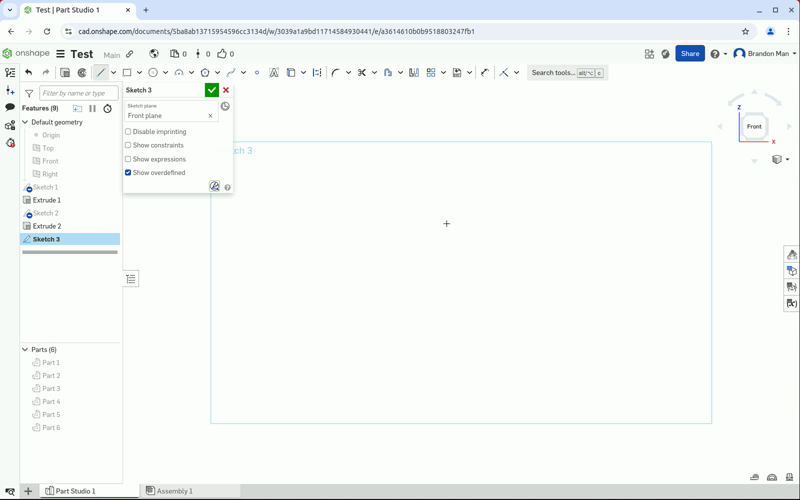
click(446, 223)
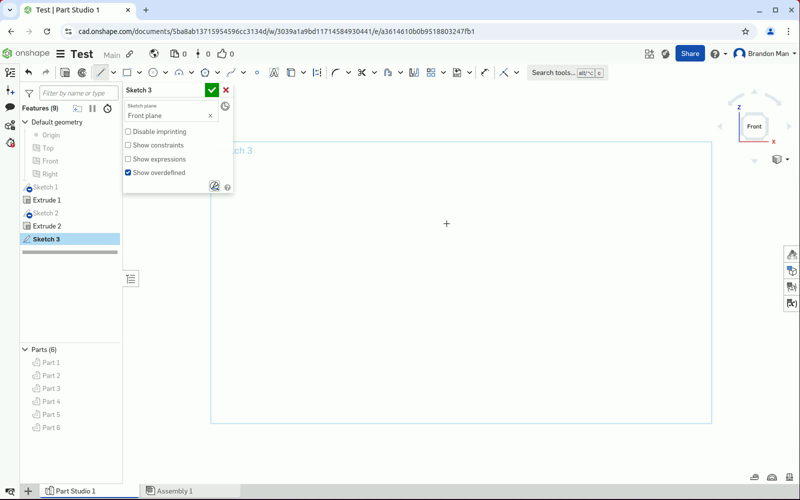
key_up(shift)
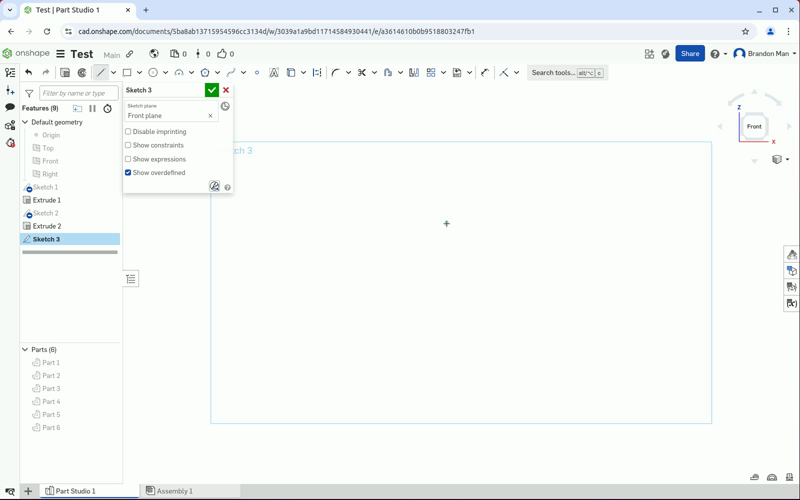
key_down(shift)
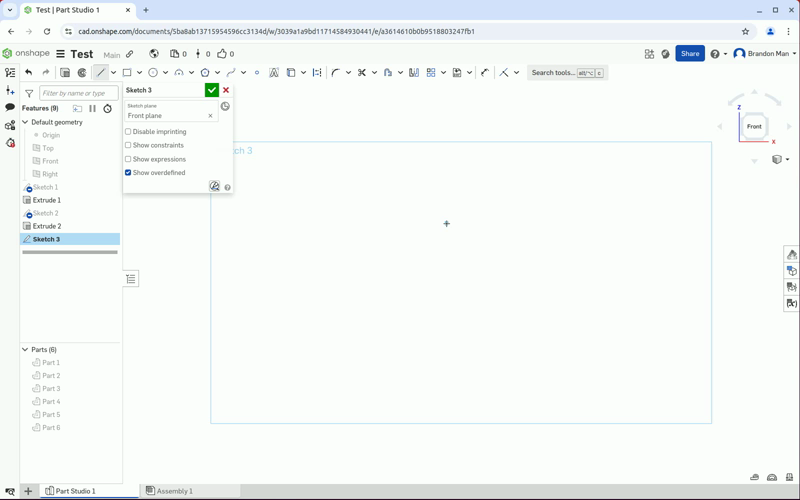
mouse_move(476, 223)
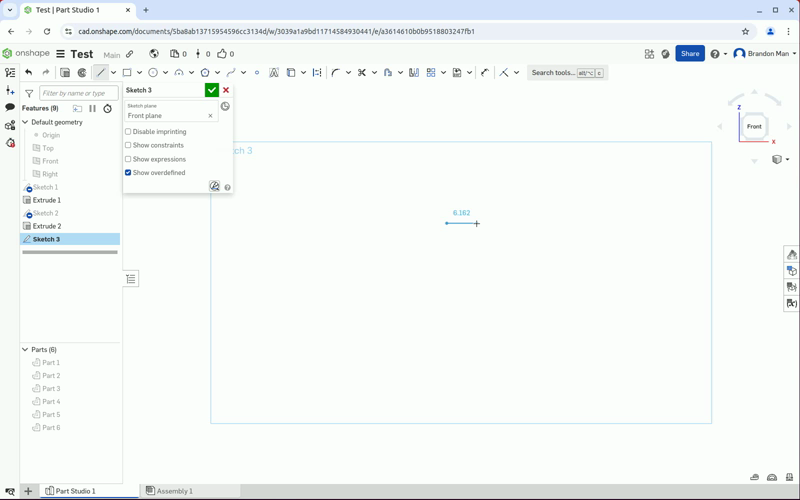
mouse_move(447, 229)
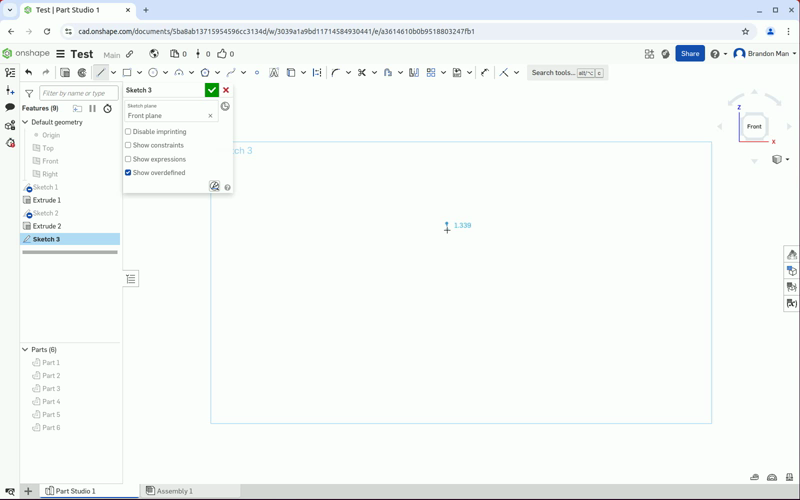
scroll(6)
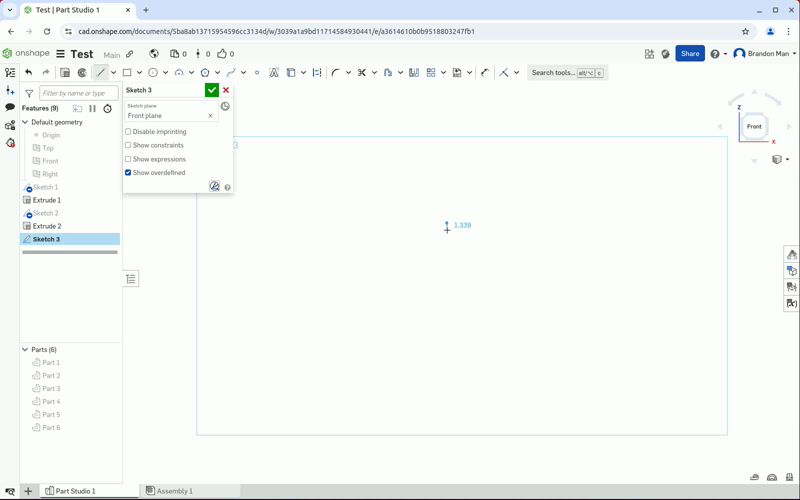
scroll(6)
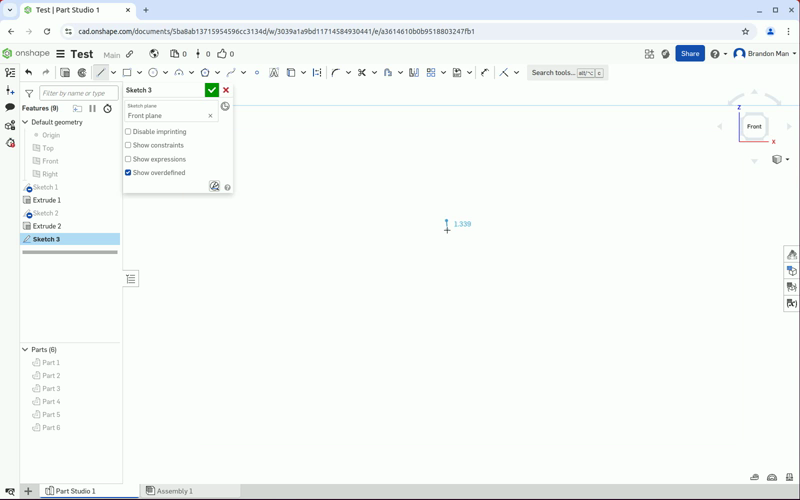
scroll(6)
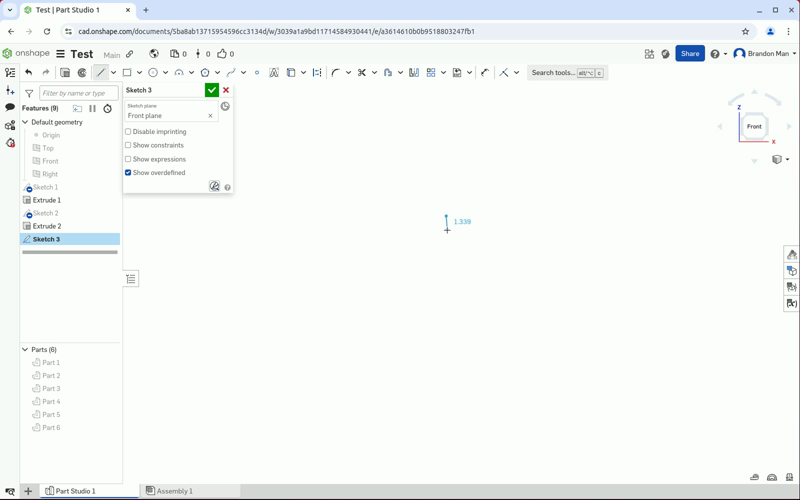
scroll(6)
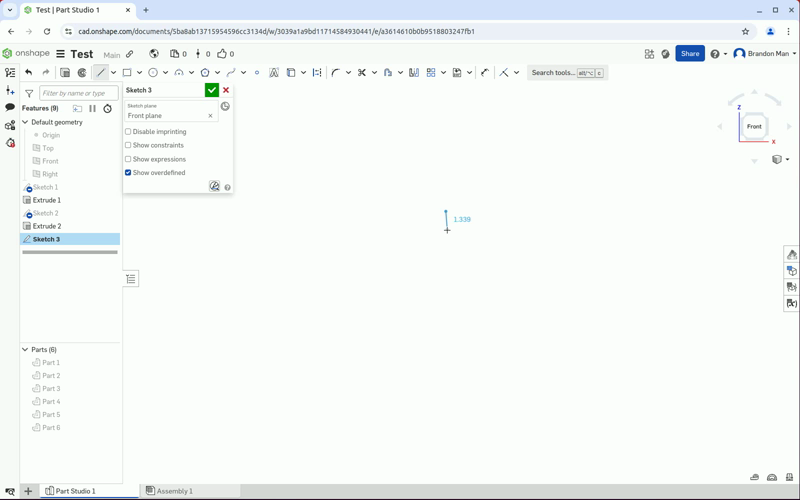
scroll(6)
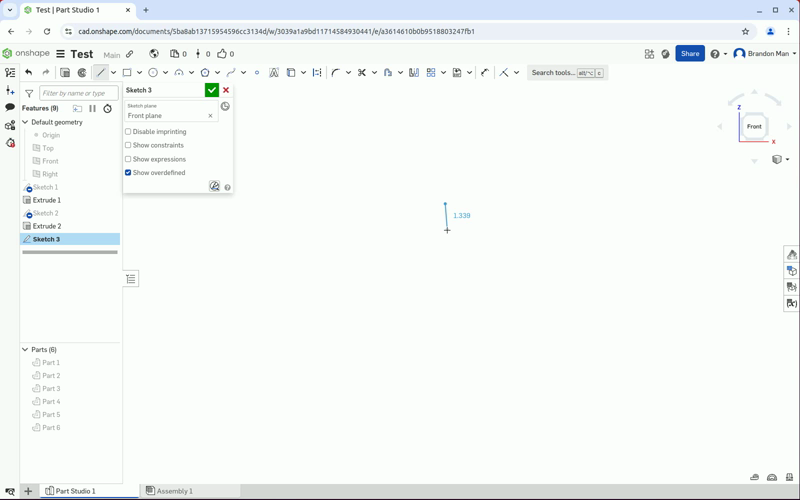
scroll(6)
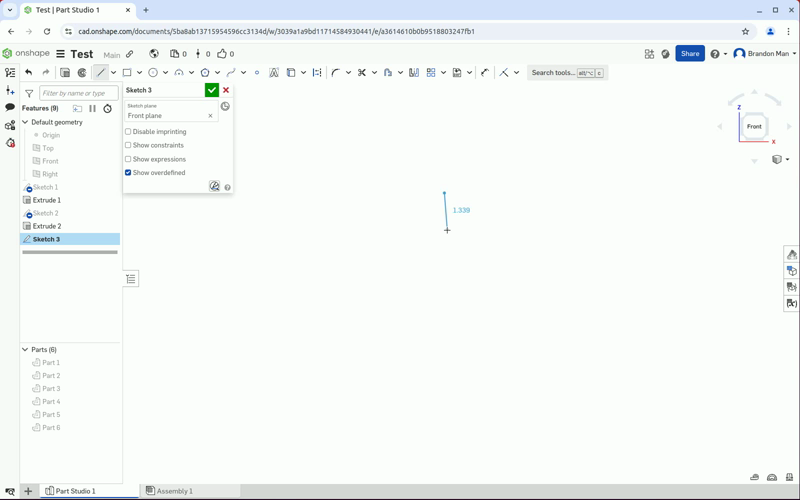
scroll(6)
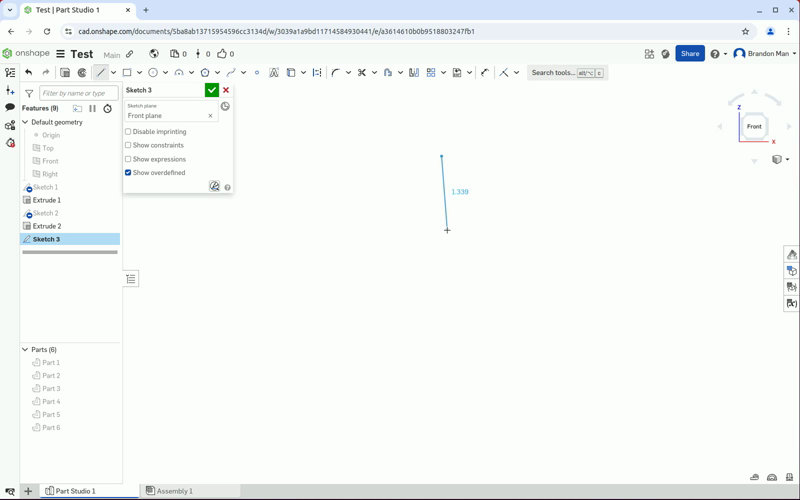
click(447, 229)
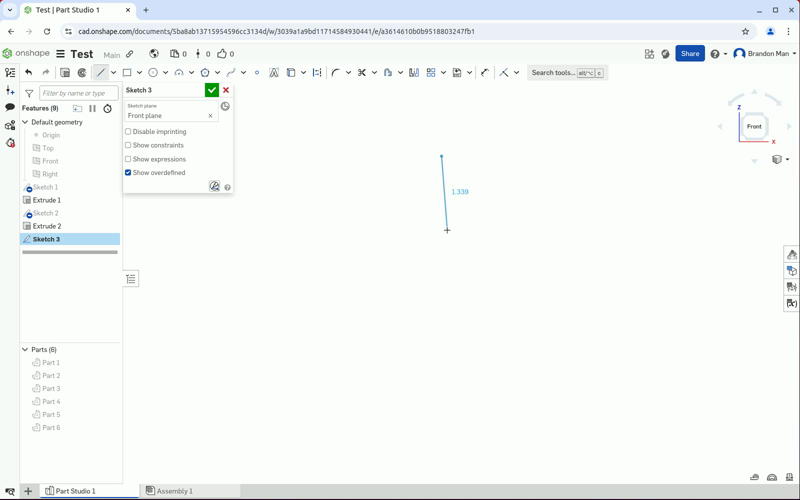
scroll(-6)
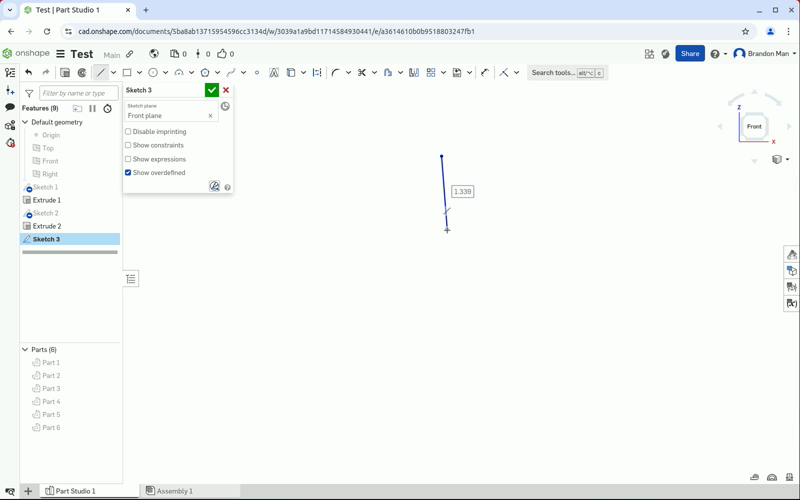
scroll(-6)
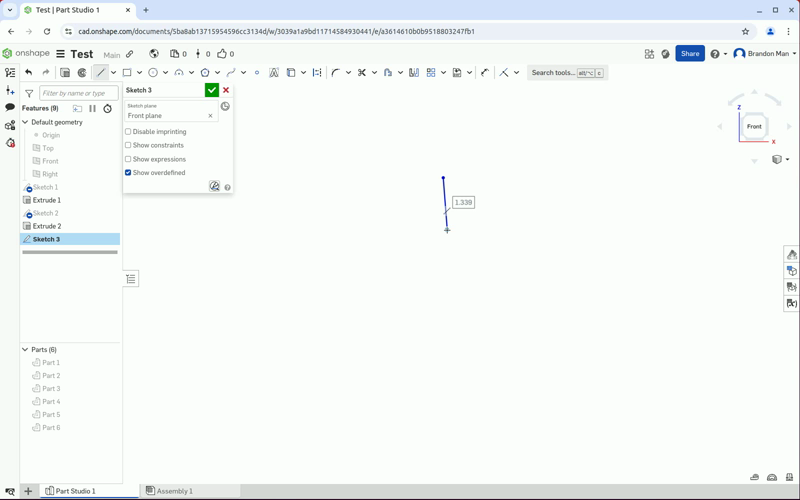
scroll(-6)
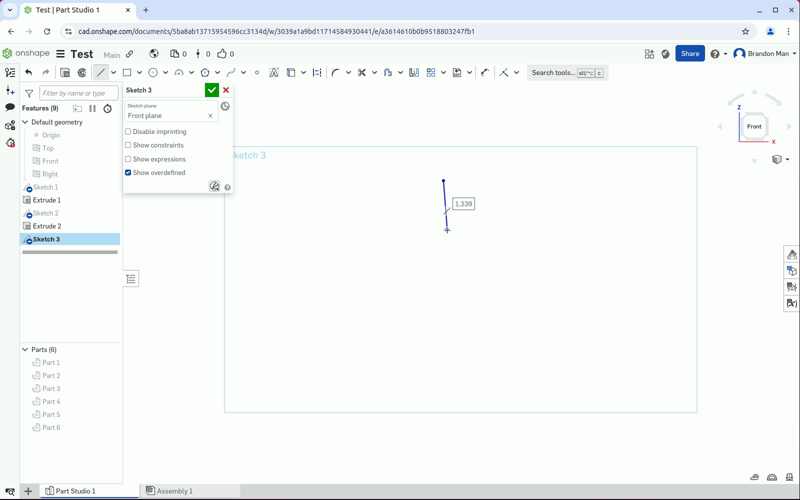
scroll(-6)
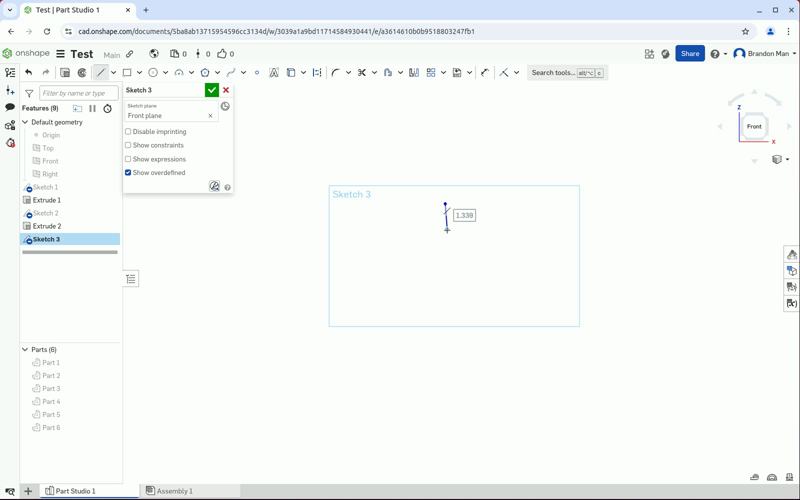
scroll(-6)
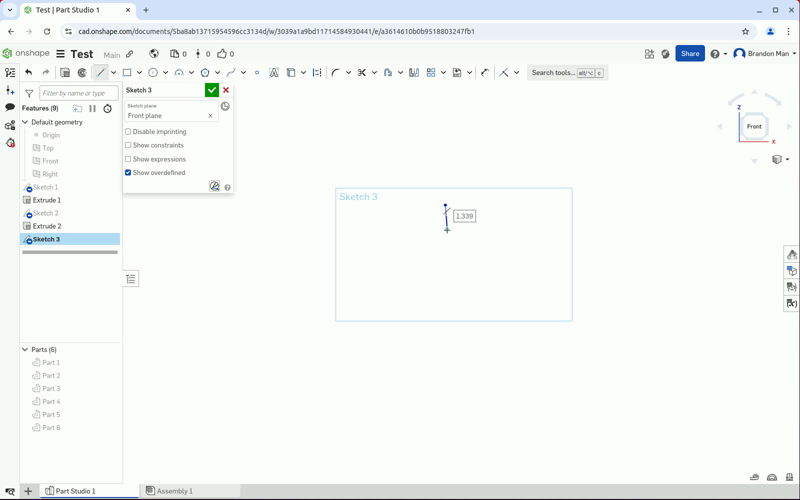
scroll(-6)
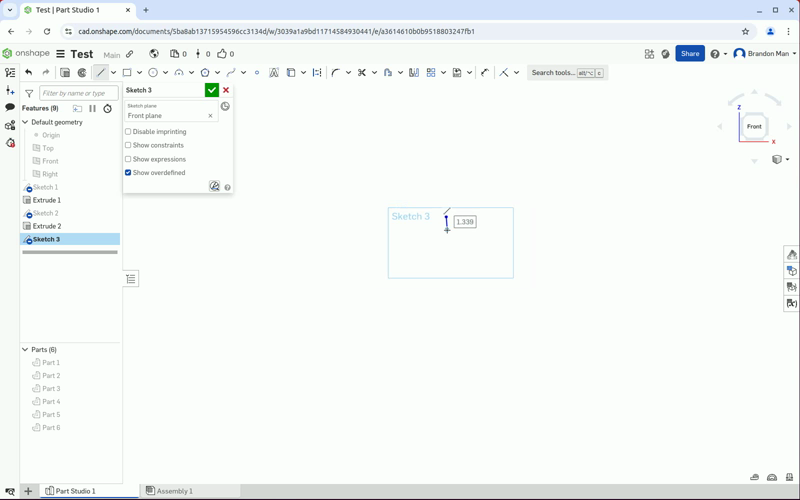
scroll(-6)
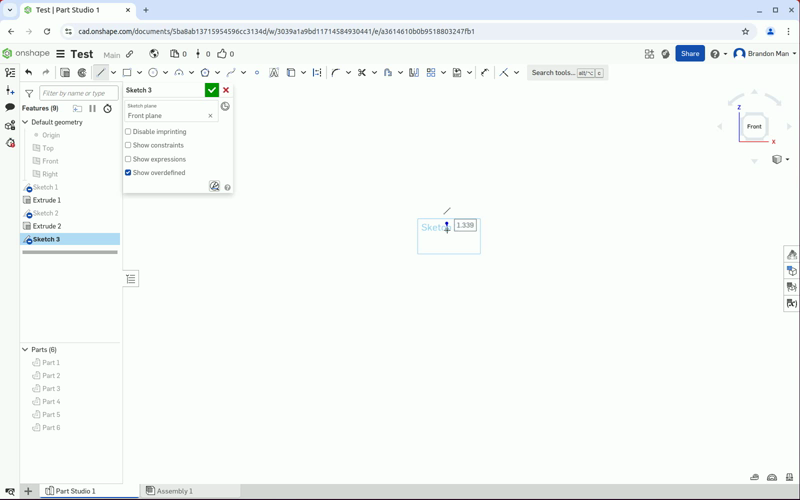
key_up(shift)
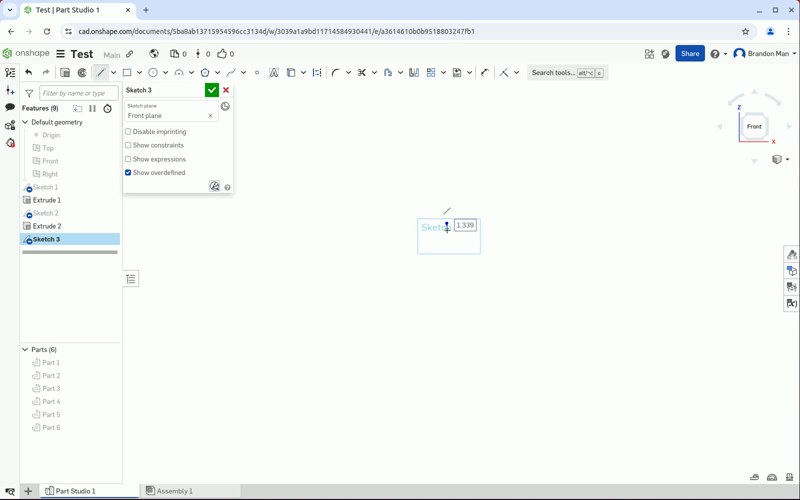
key(esc)
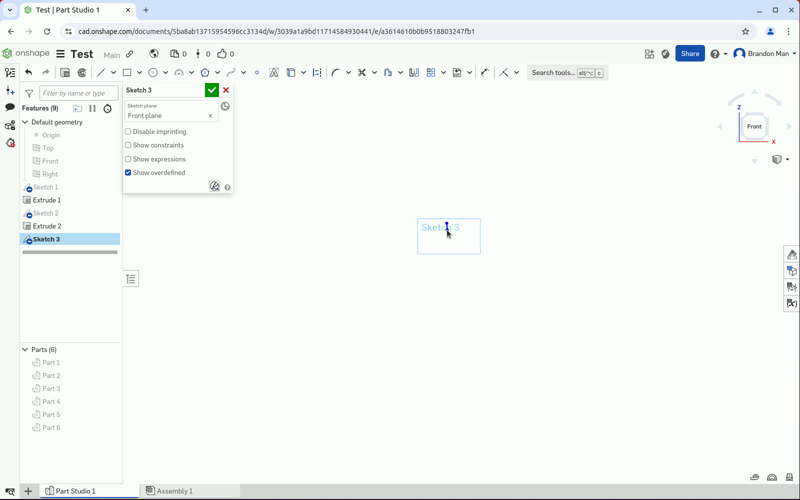
key(a)
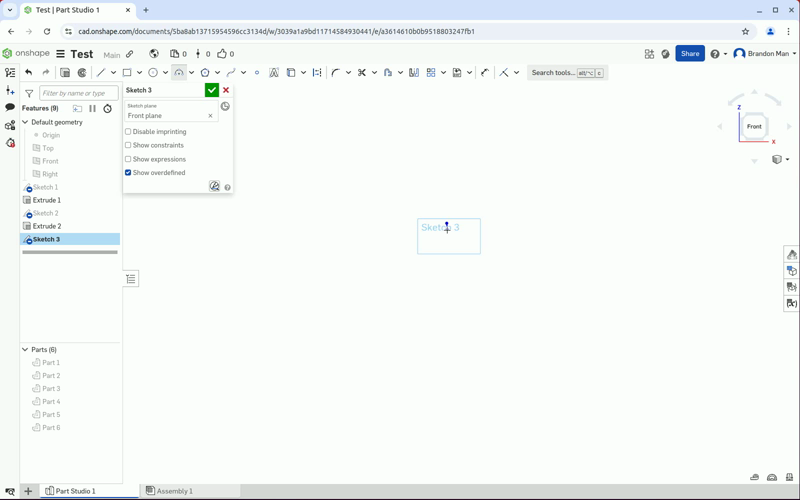
mouse_move(447, 229)
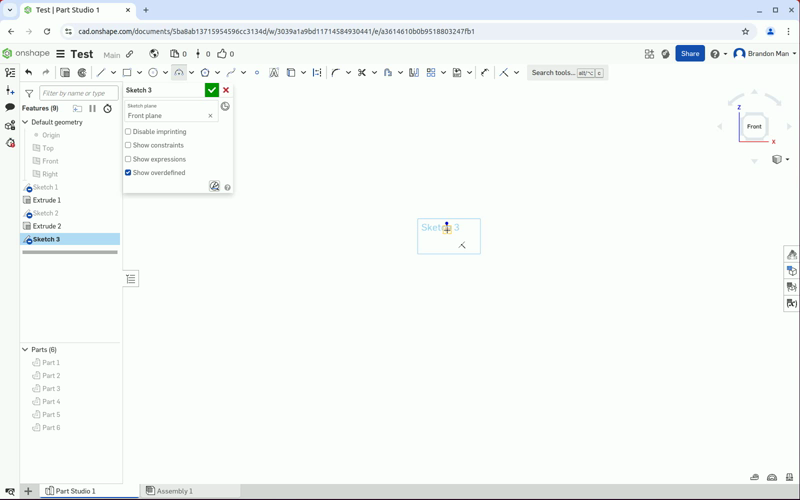
click(447, 229)
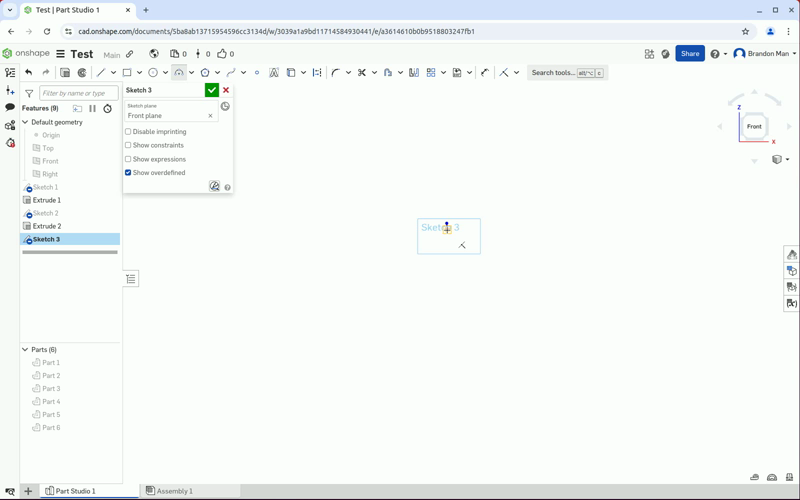
key_down(shift)
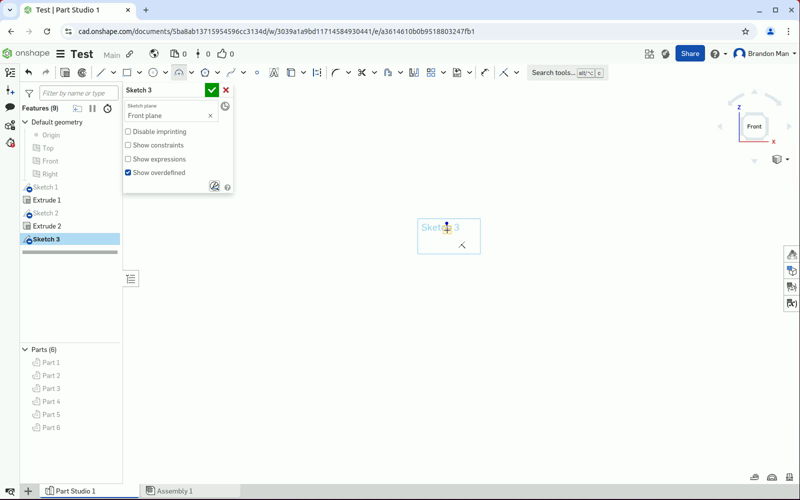
mouse_move(475, 229)
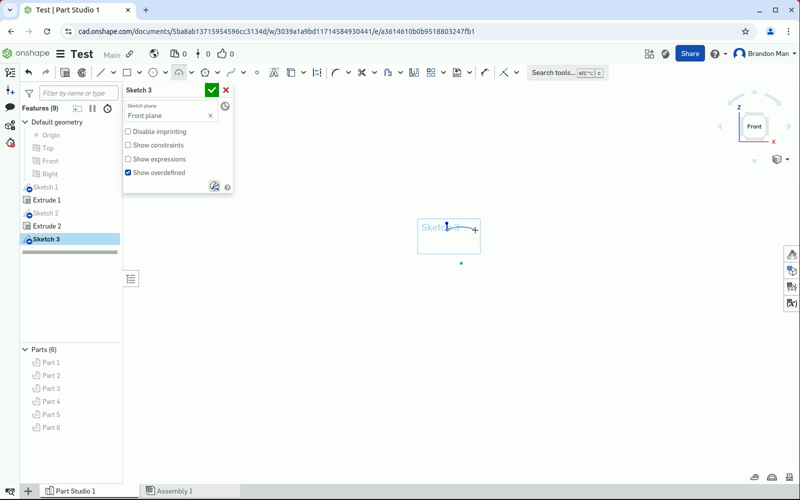
click(475, 229)
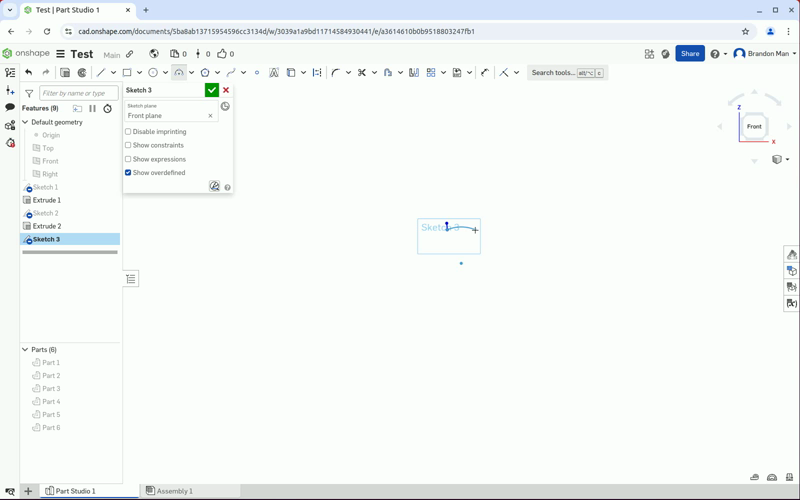
mouse_move(461, 239)
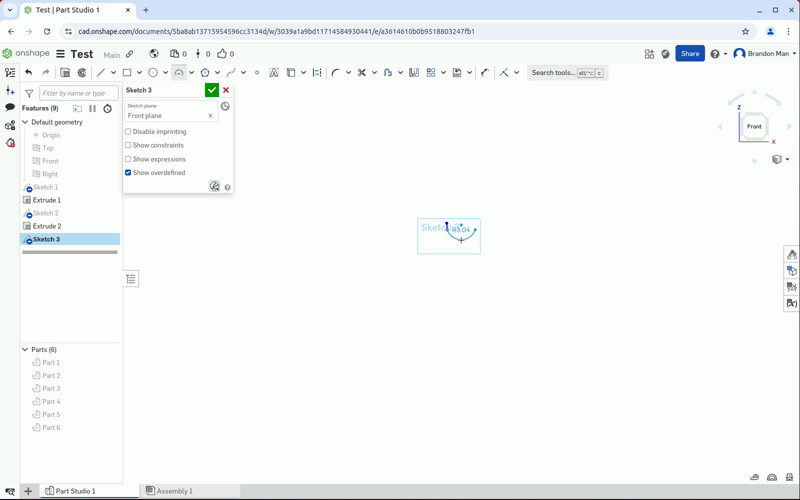
click(461, 239)
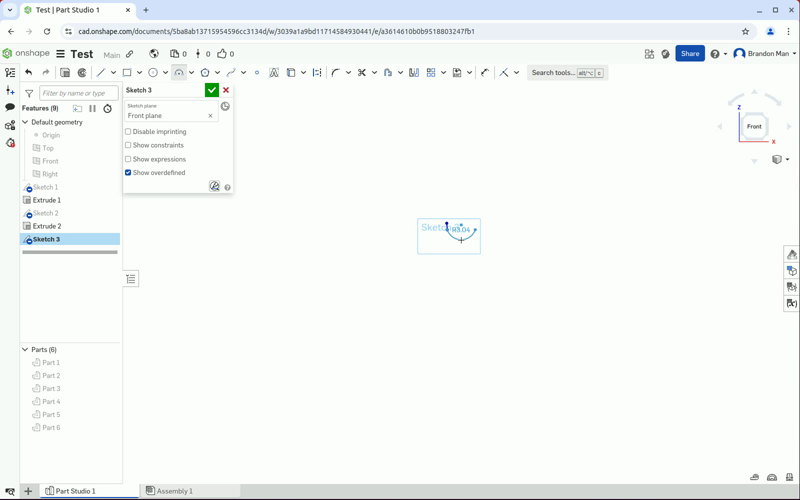
key_up(shift)
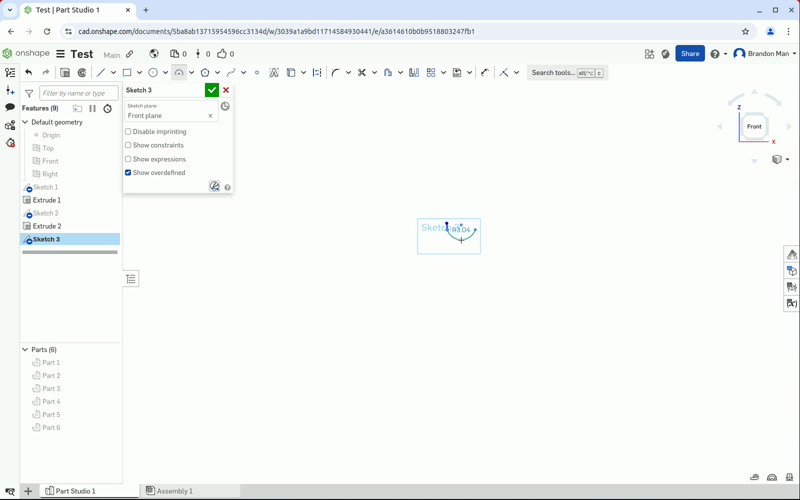
key(esc)
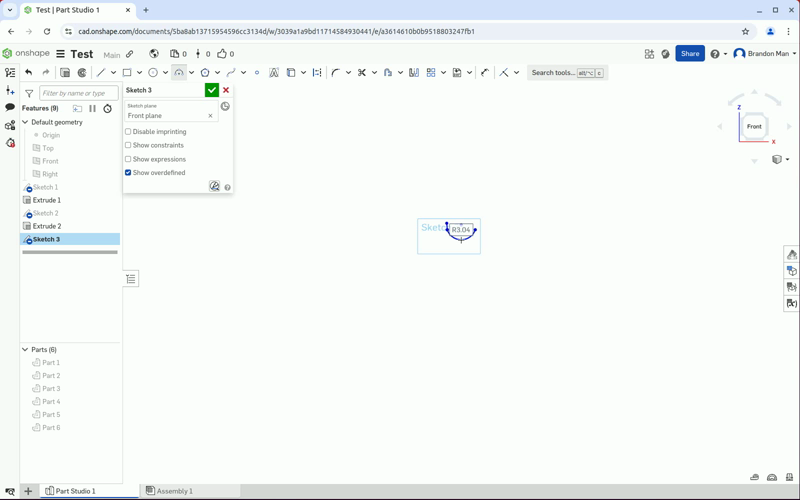
key(l)
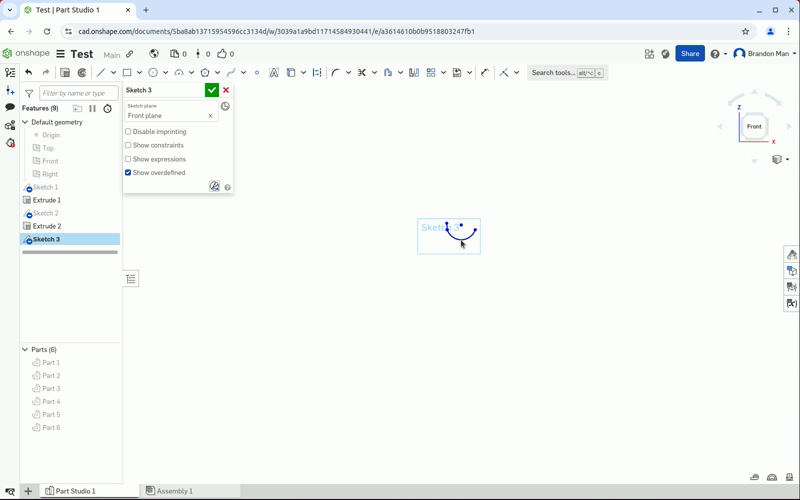
mouse_move(475, 229)
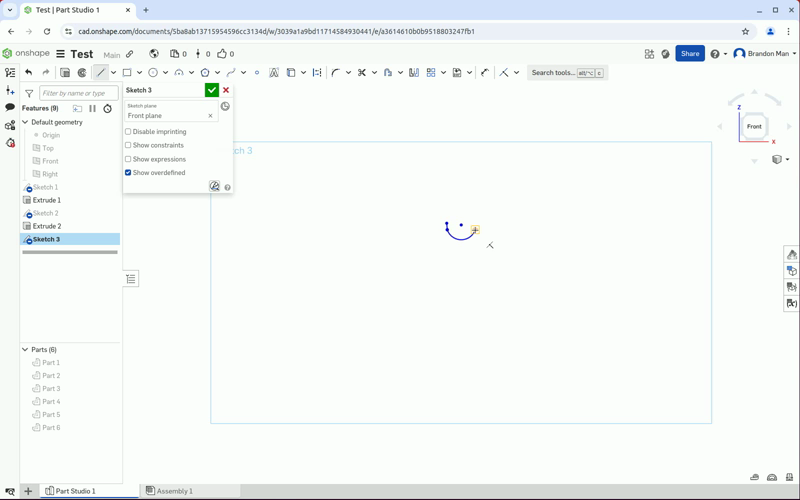
click(475, 229)
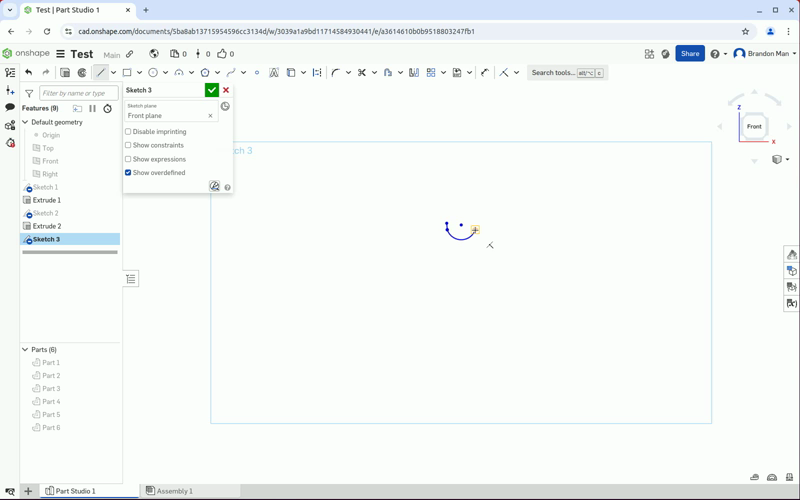
key_down(shift)
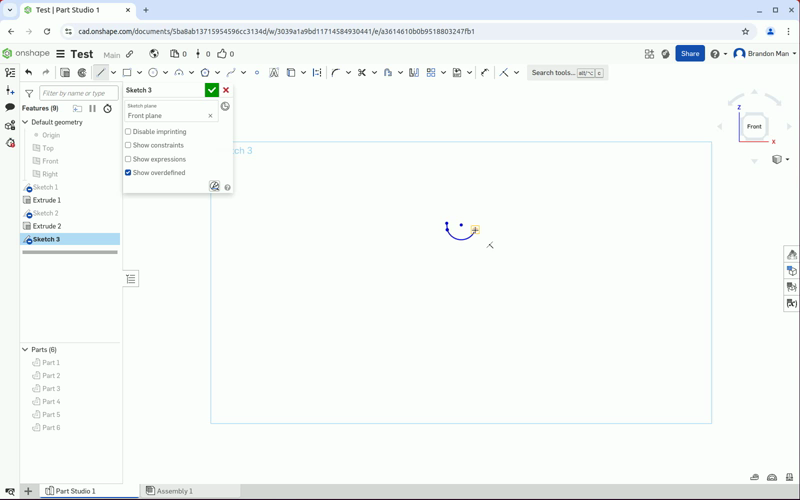
mouse_move(505, 229)
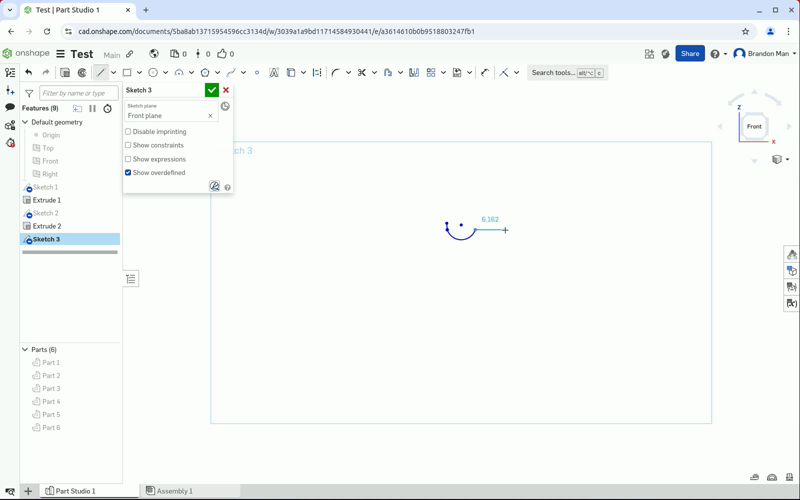
mouse_move(475, 223)
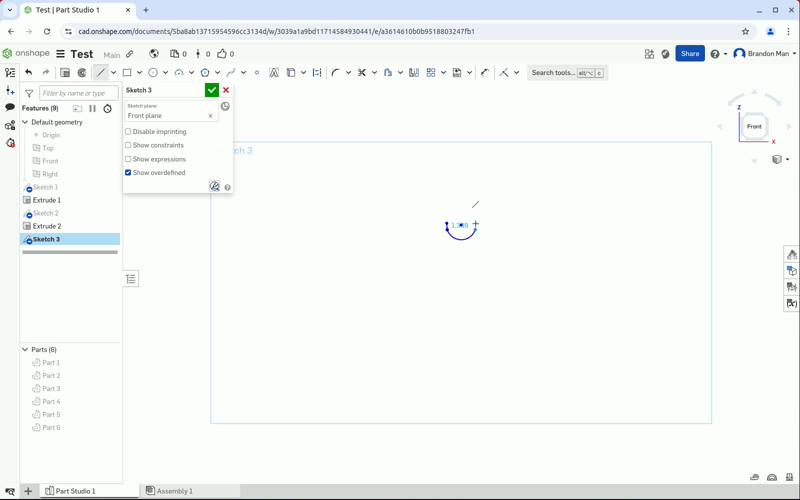
scroll(6)
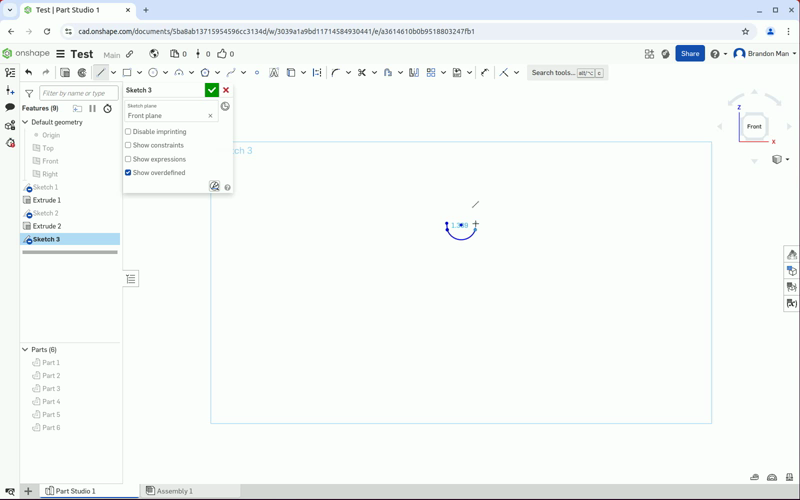
scroll(6)
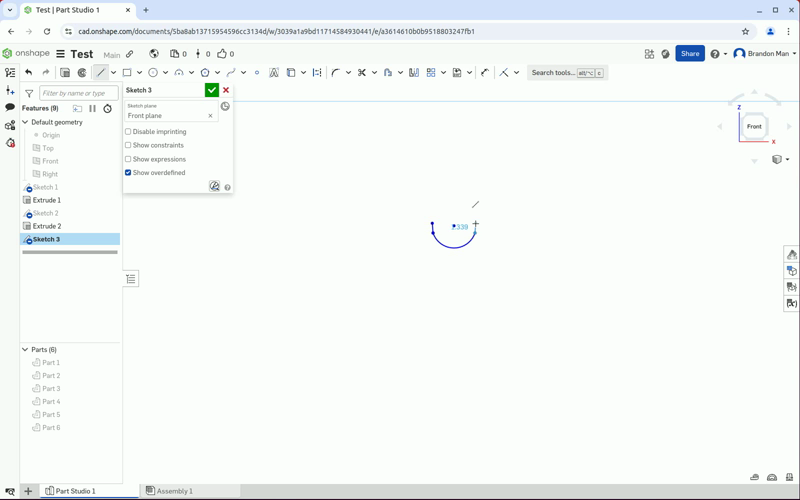
scroll(6)
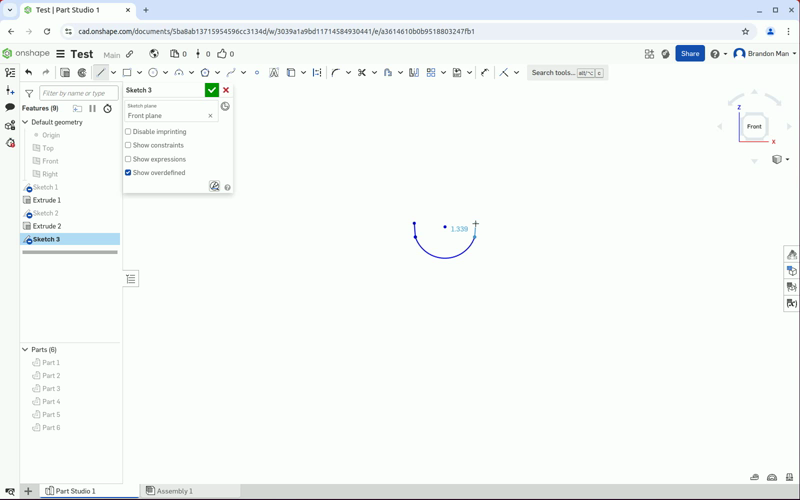
scroll(6)
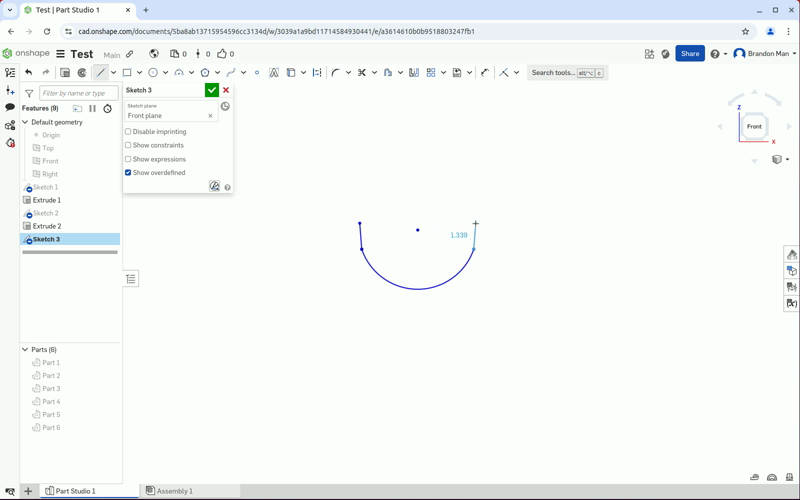
scroll(6)
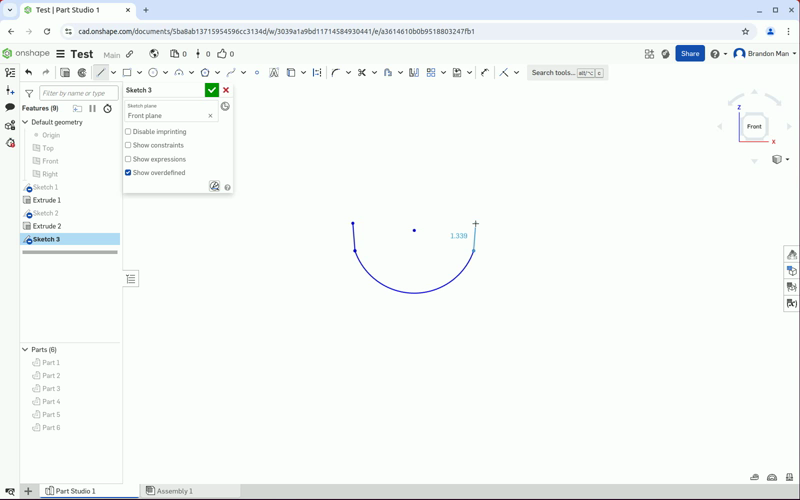
scroll(6)
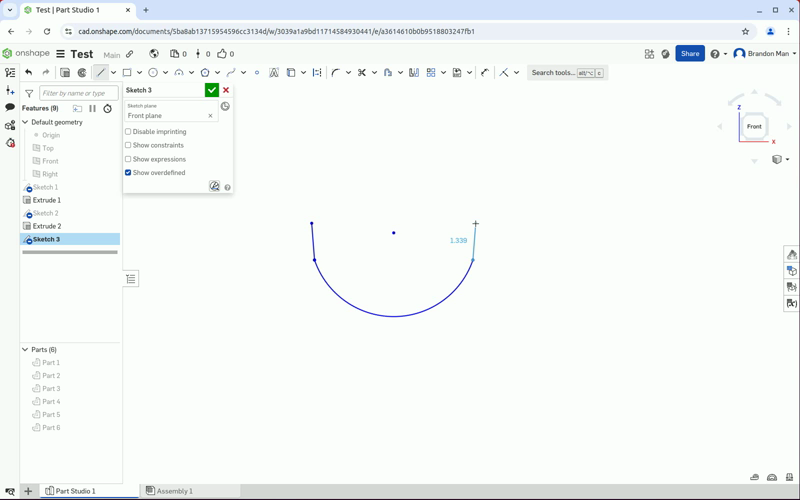
scroll(6)
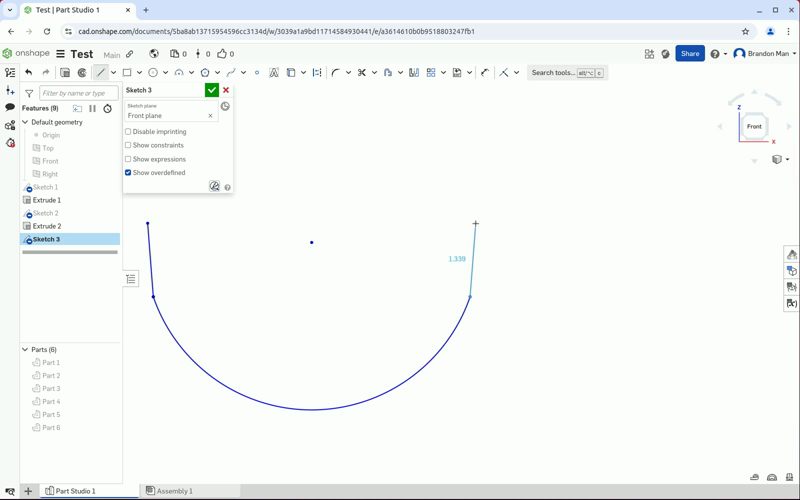
click(475, 223)
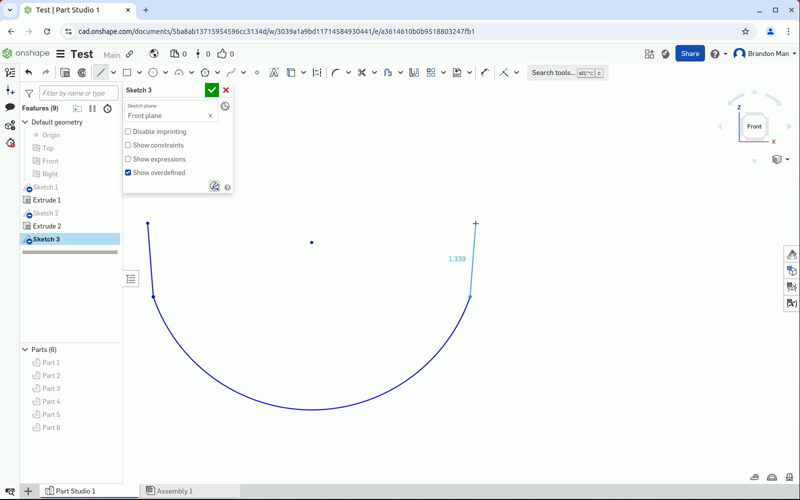
scroll(-6)
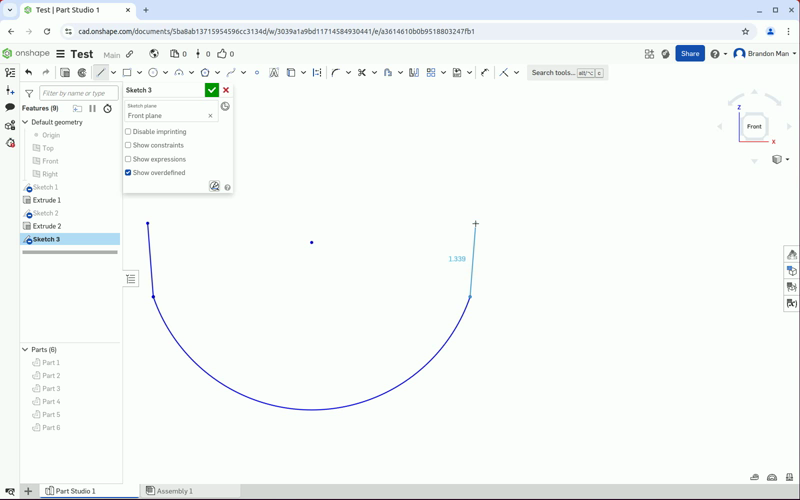
scroll(-6)
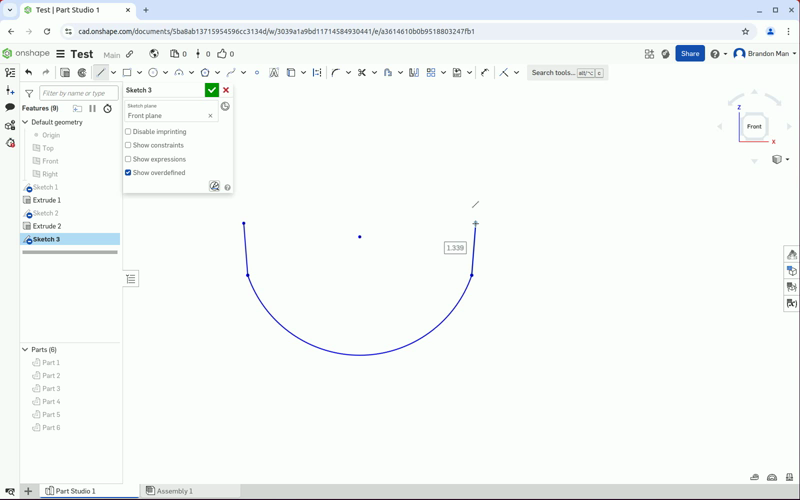
scroll(-6)
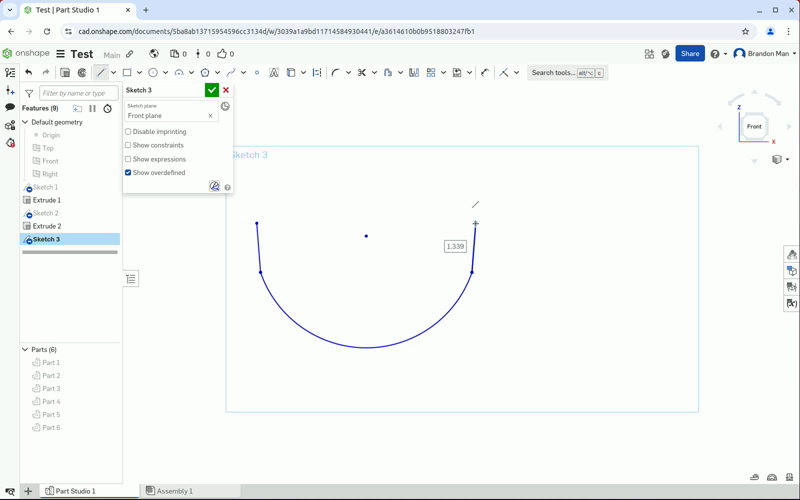
scroll(-6)
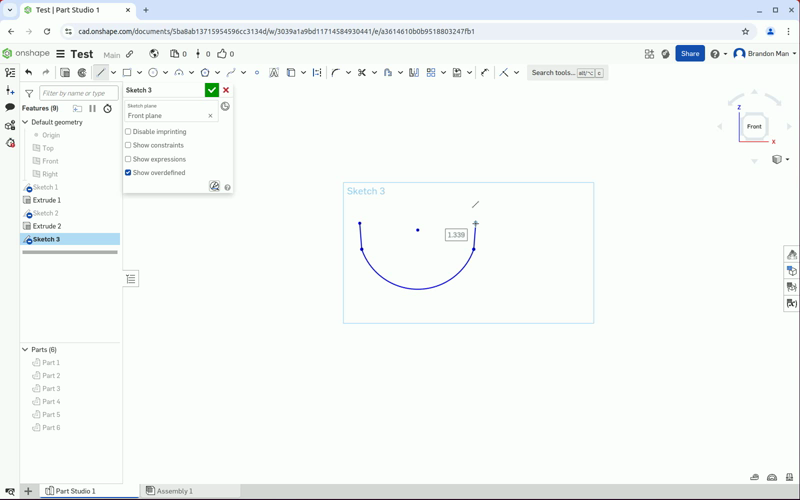
scroll(-6)
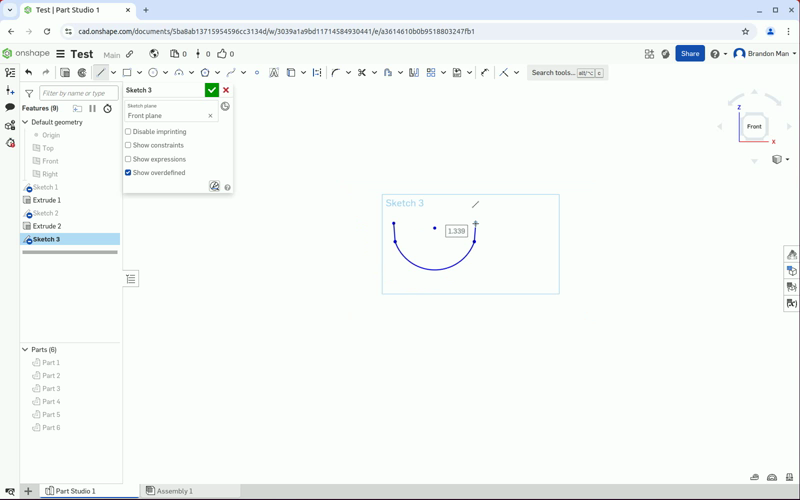
scroll(-6)
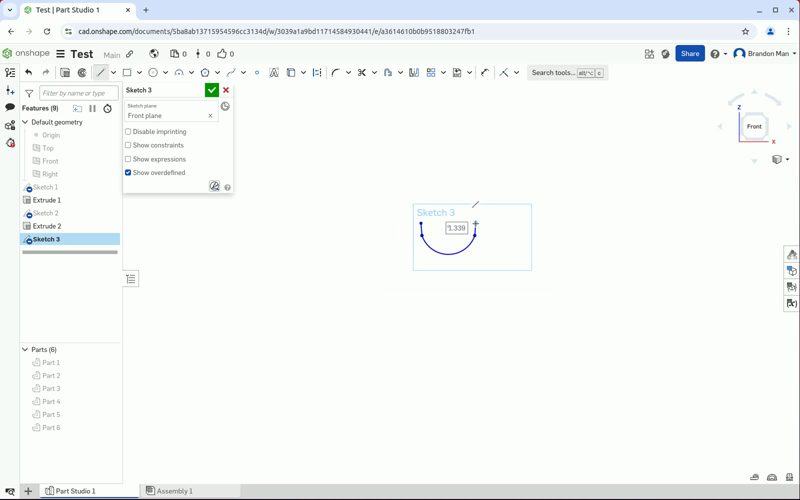
scroll(-6)
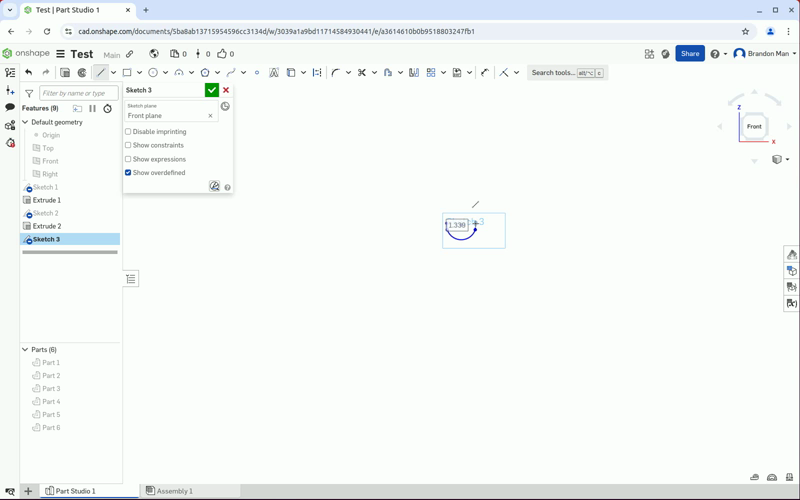
key_up(shift)
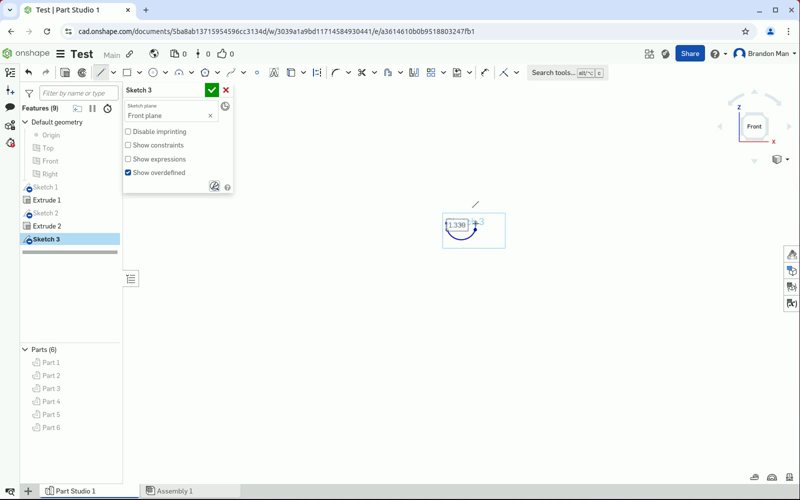
key(esc)
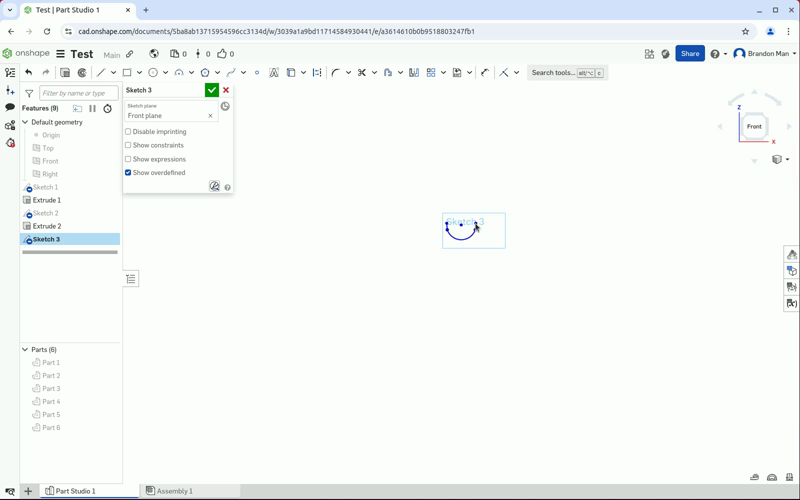
key(a)
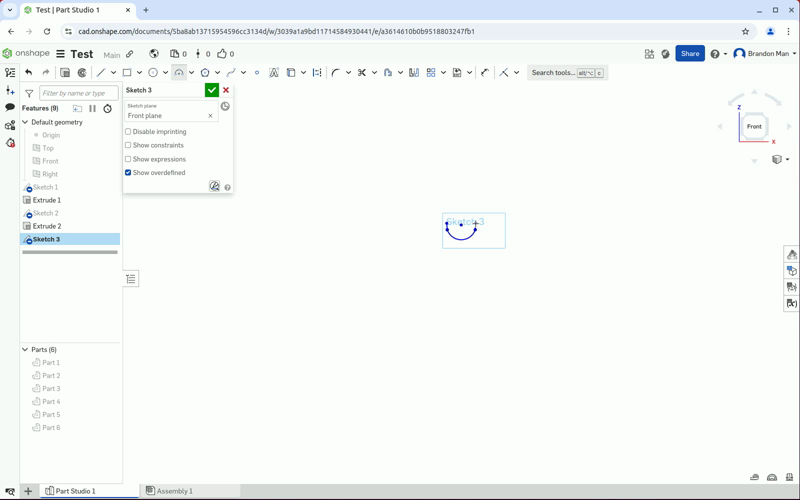
mouse_move(475, 223)
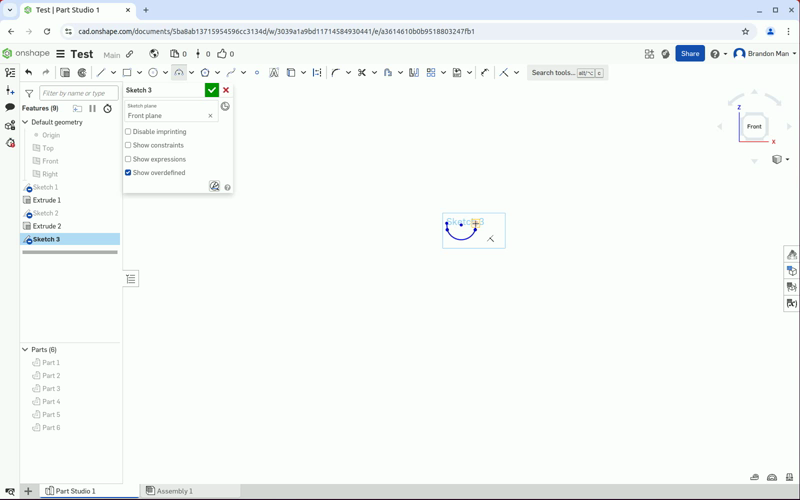
click(475, 223)
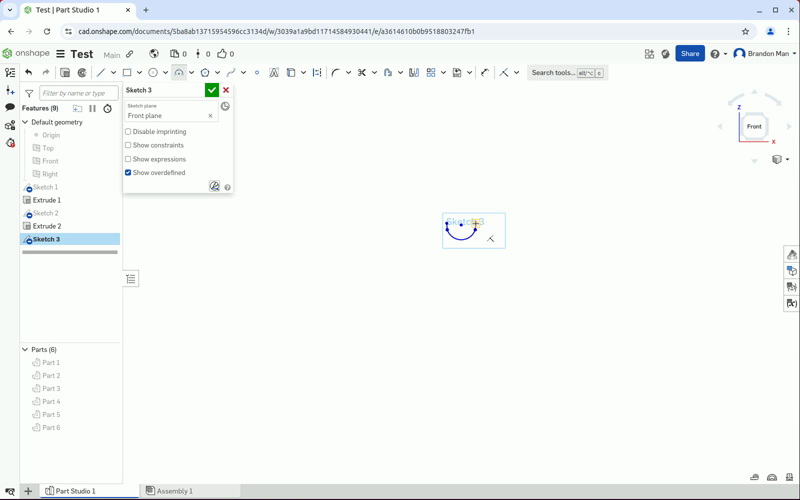
mouse_move(446, 223)
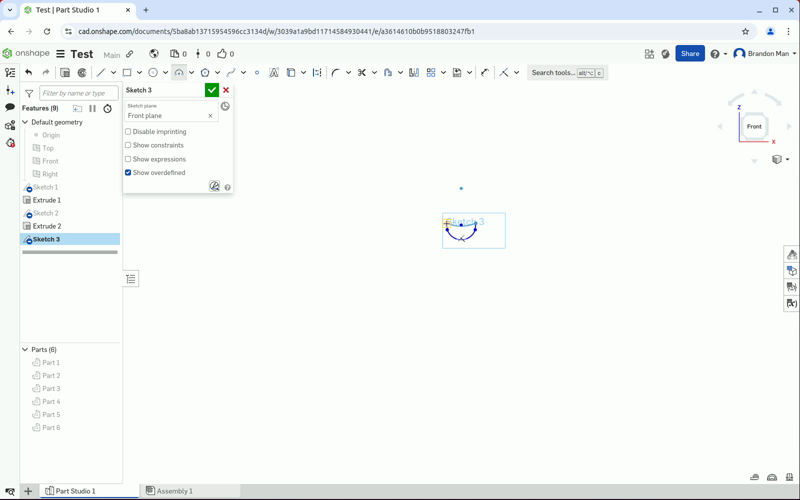
click(446, 223)
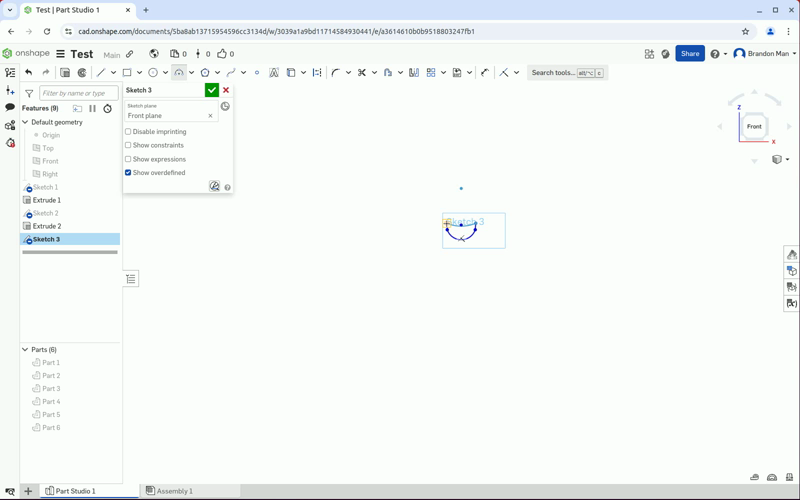
key_down(shift)
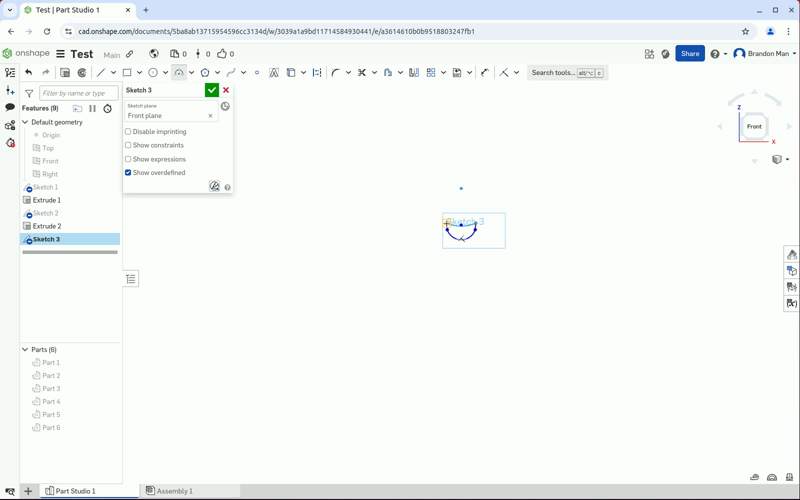
mouse_move(461, 210)
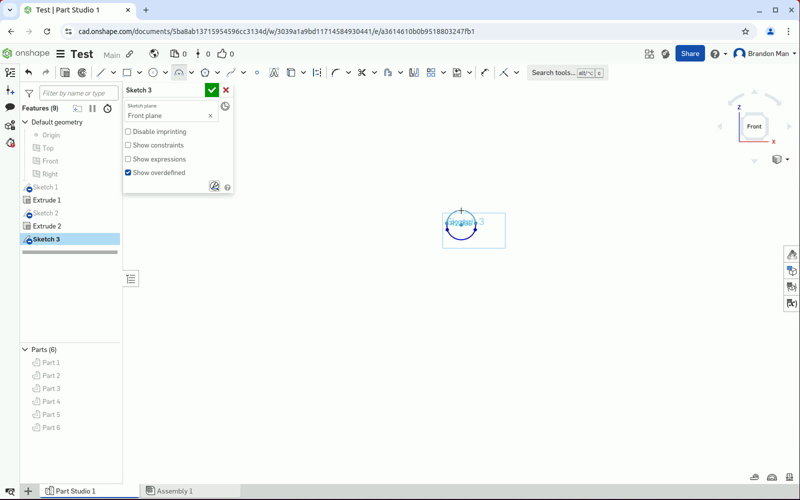
click(461, 210)
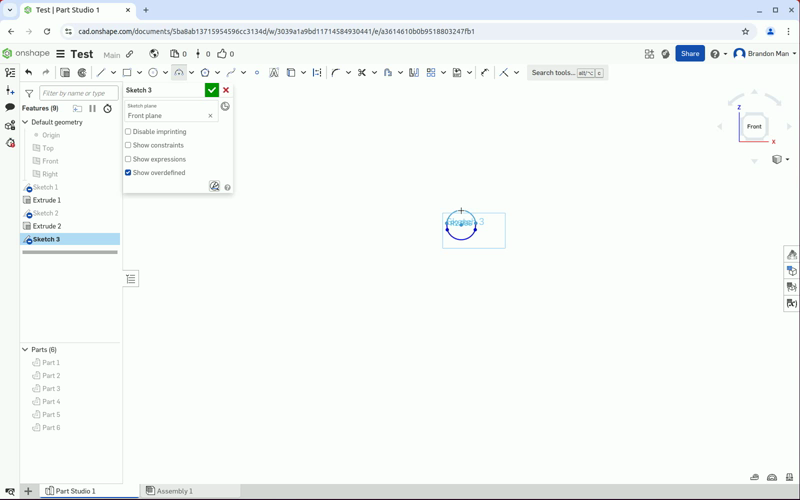
key_up(shift)
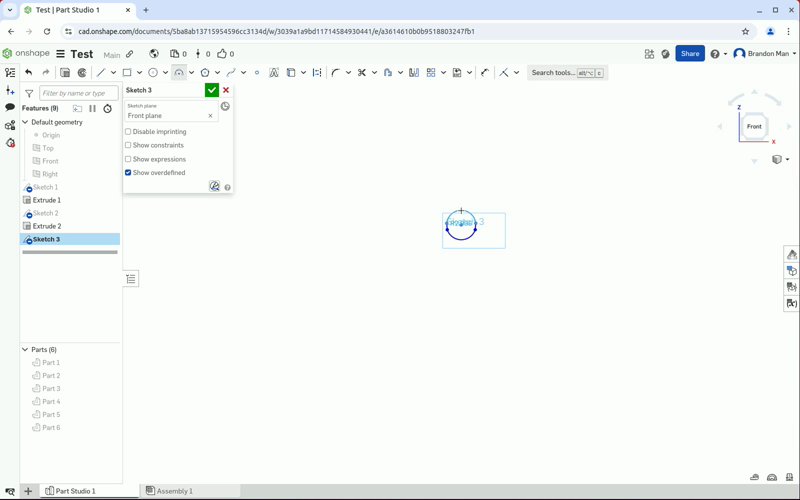
key(esc)
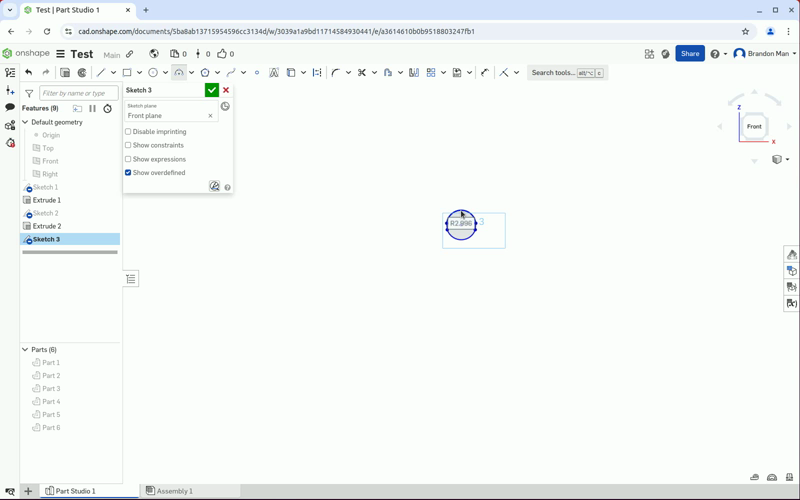
key(c)
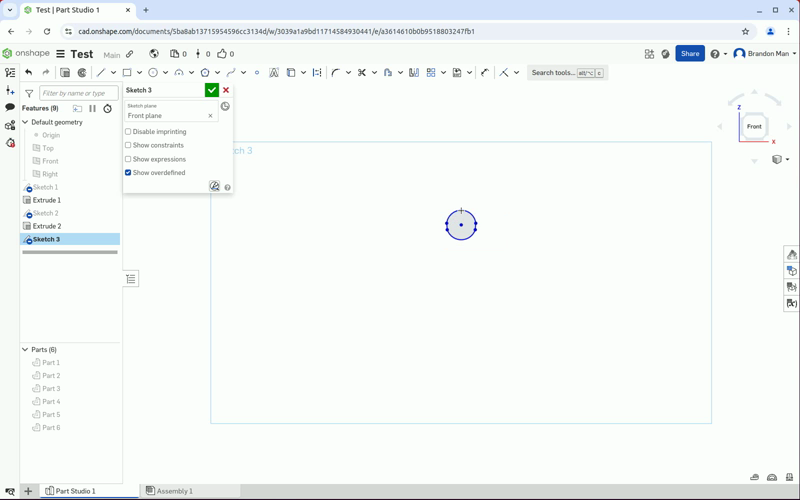
key_down(shift)
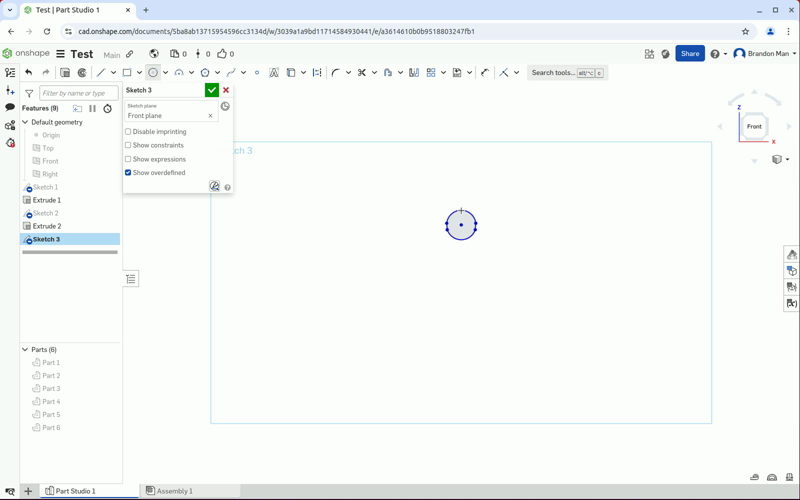
mouse_move(461, 225)
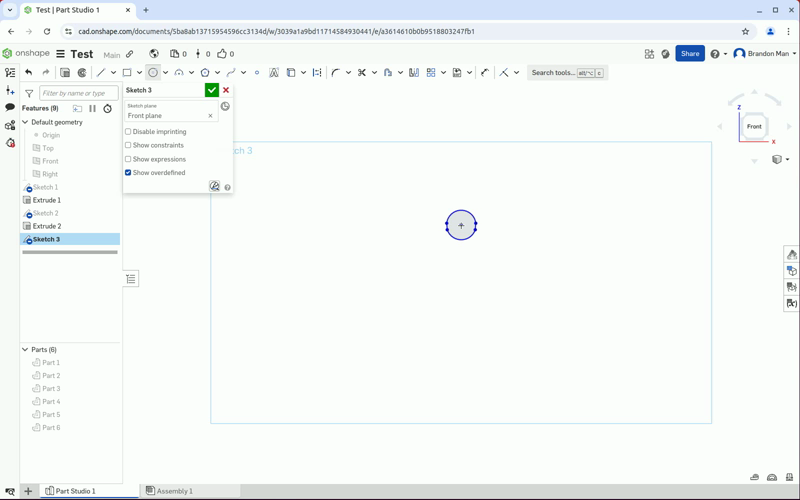
click(461, 225)
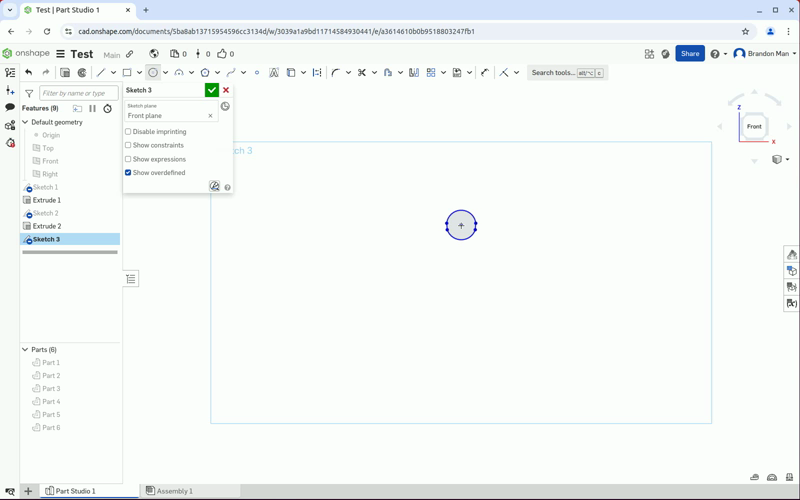
key_up(shift)
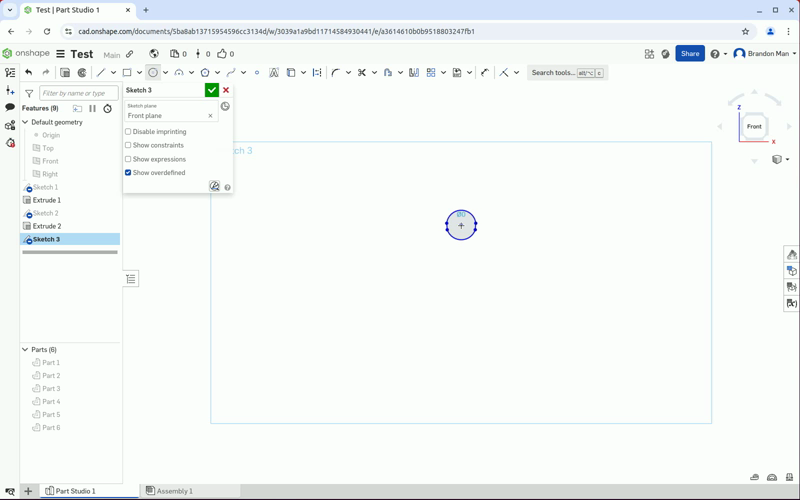
mouse_move(464, 225)
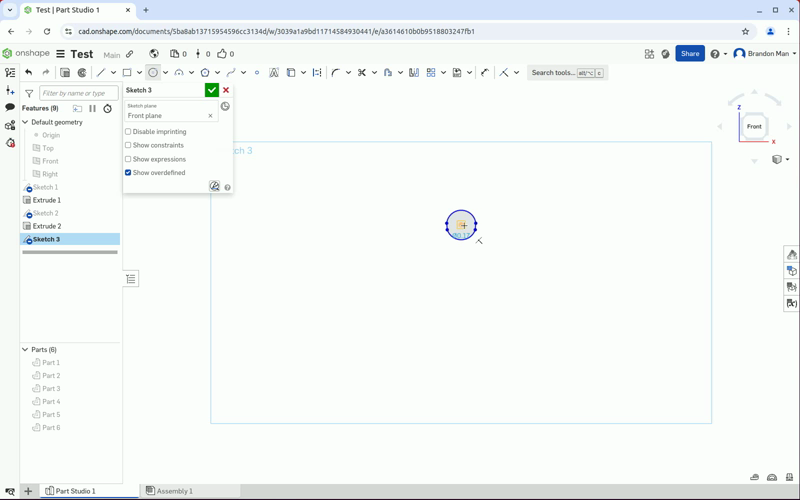
scroll(6)
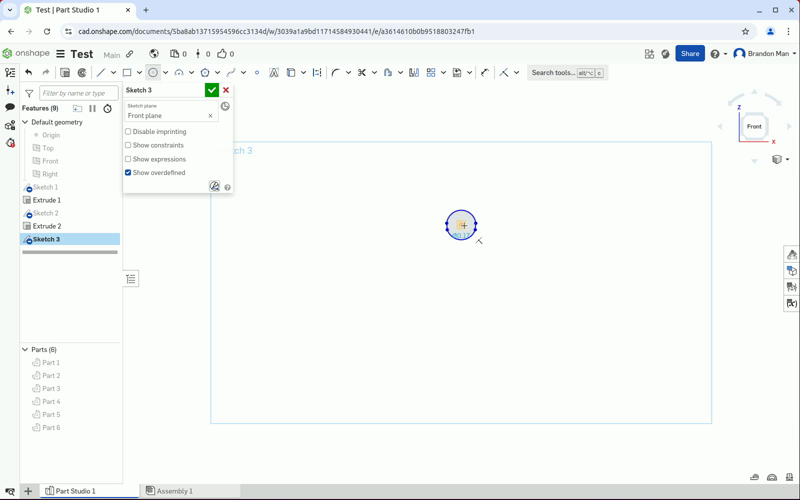
scroll(6)
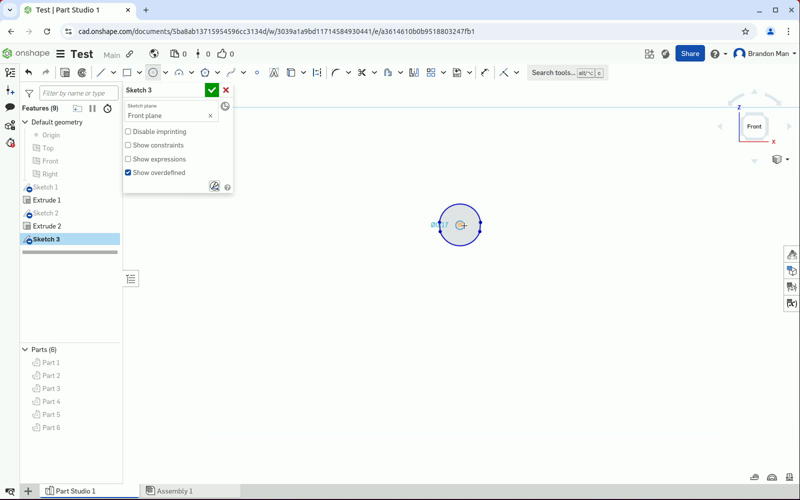
scroll(6)
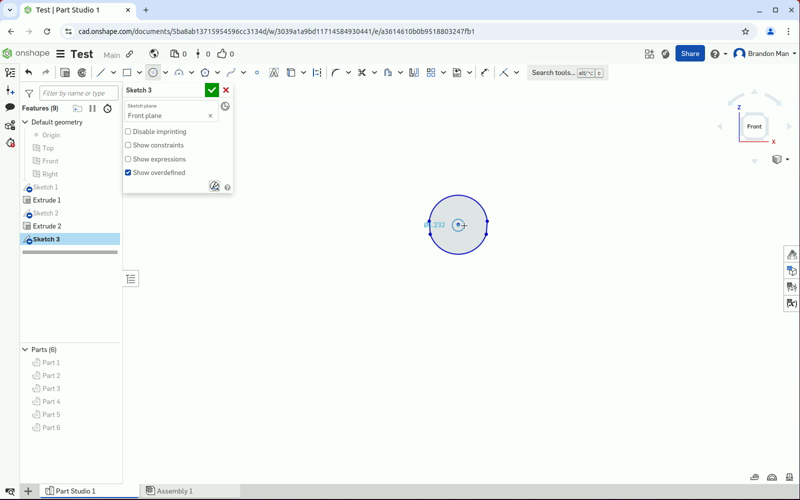
scroll(6)
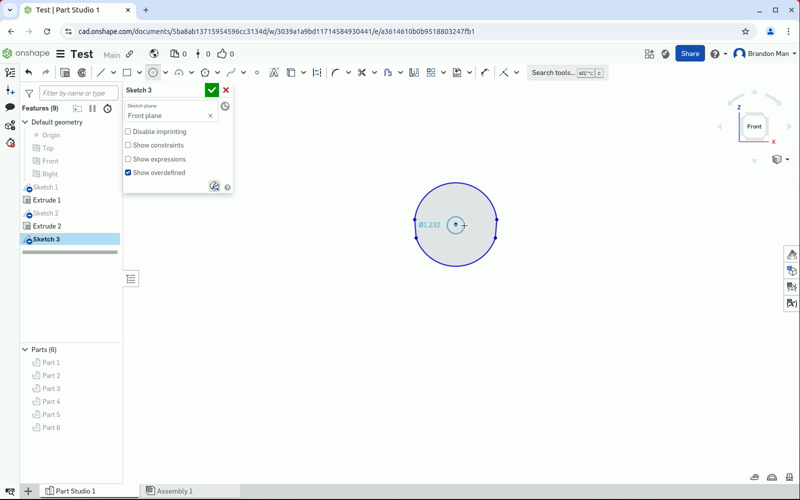
scroll(6)
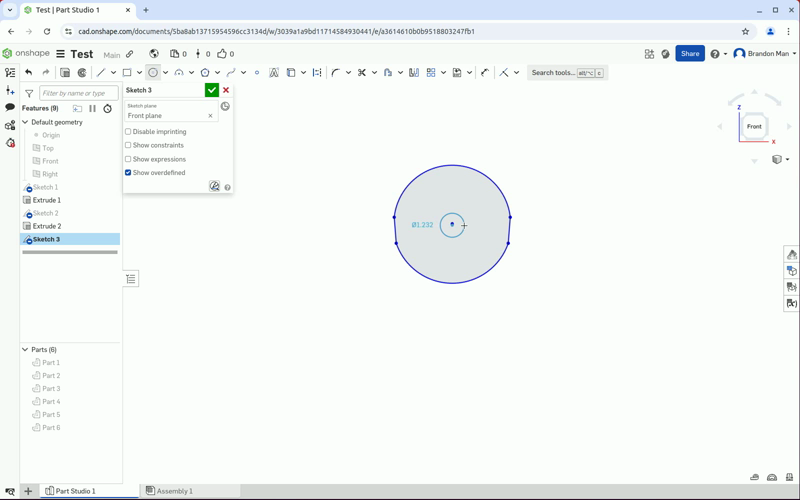
scroll(6)
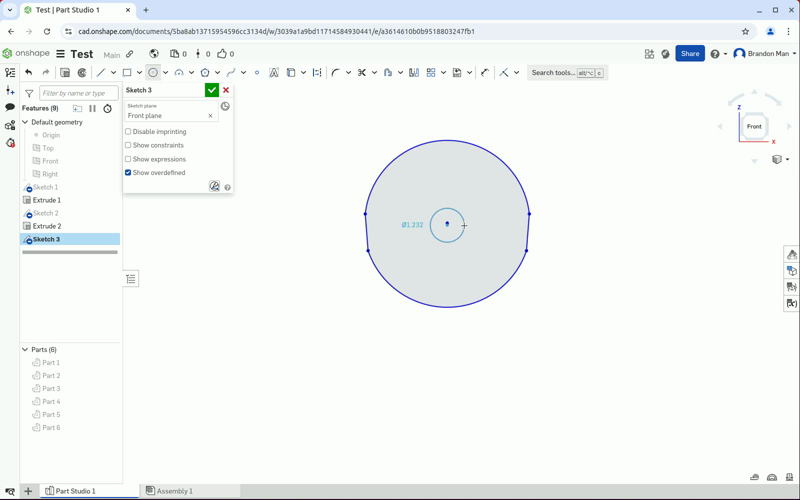
scroll(6)
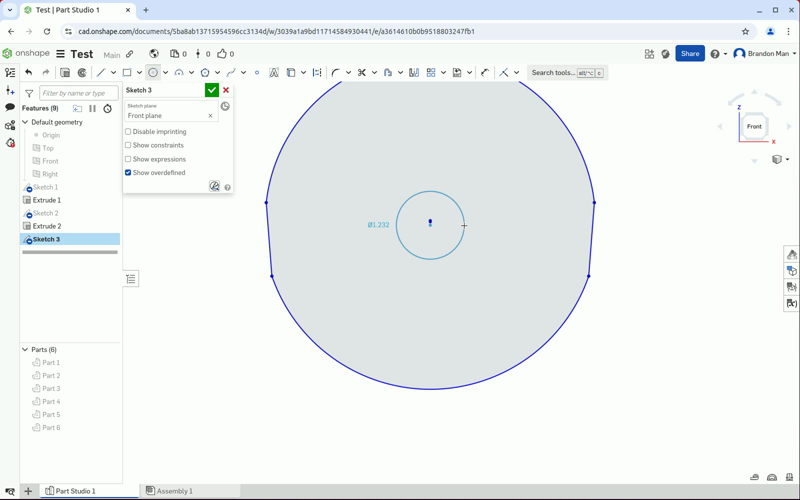
click(464, 225)
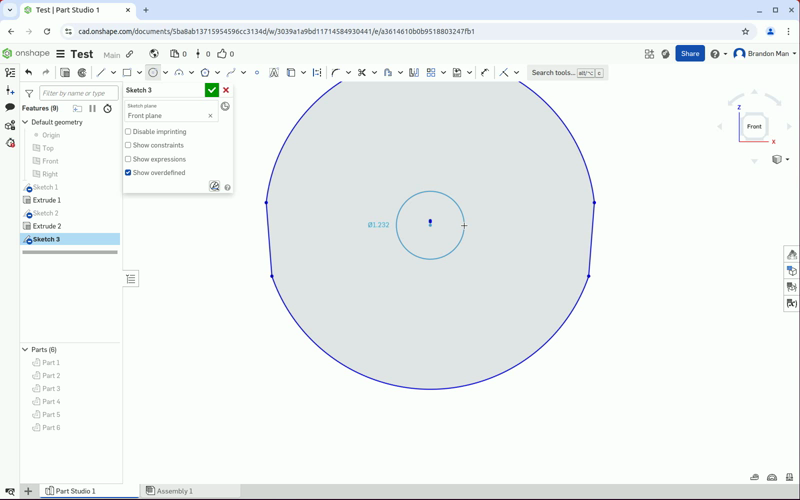
scroll(-6)
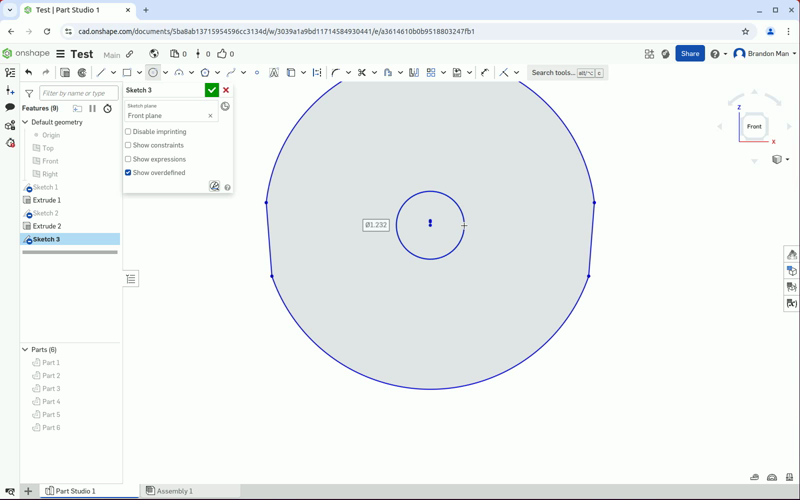
scroll(-6)
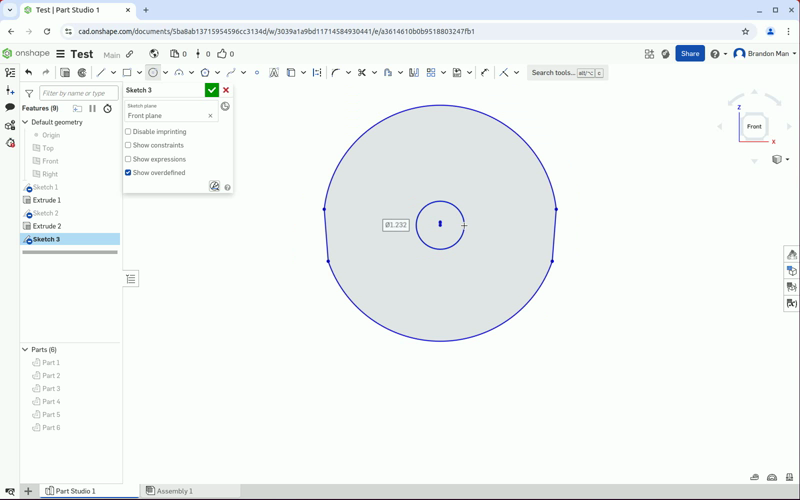
scroll(-6)
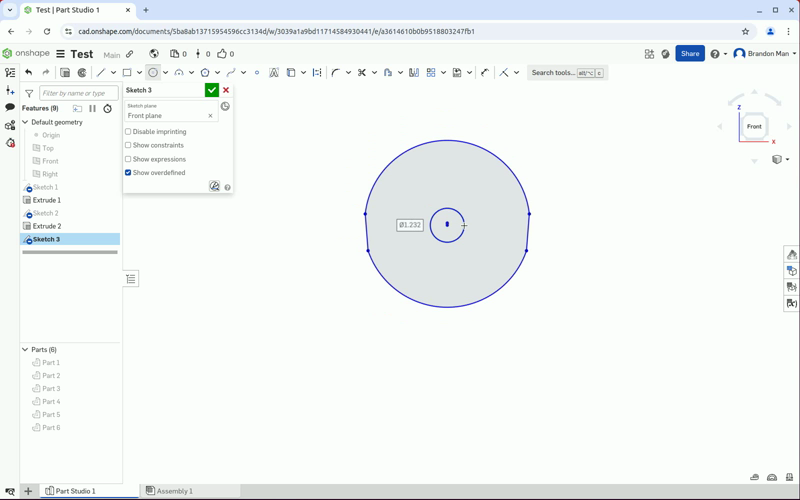
scroll(-6)
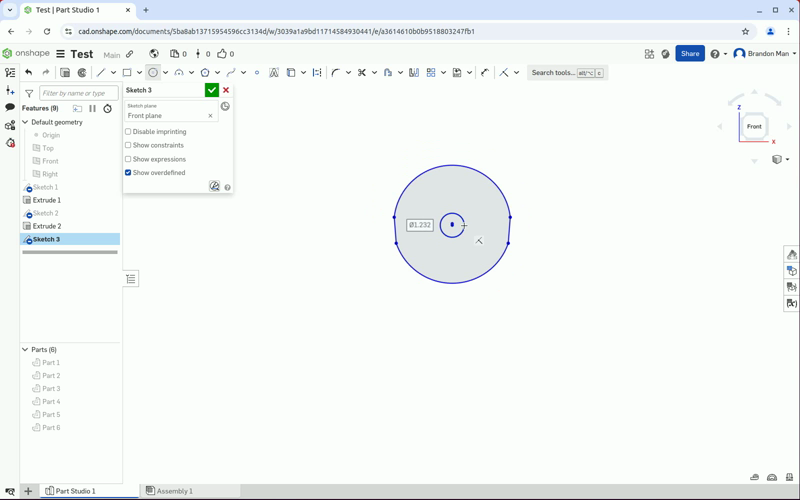
scroll(-6)
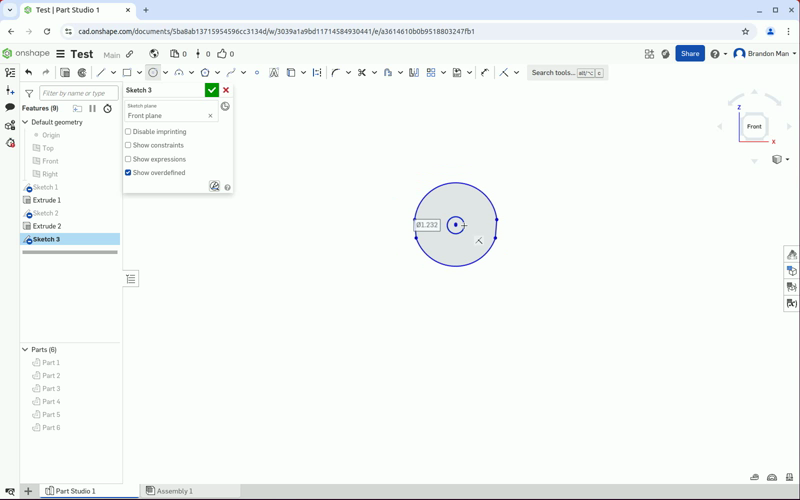
scroll(-6)
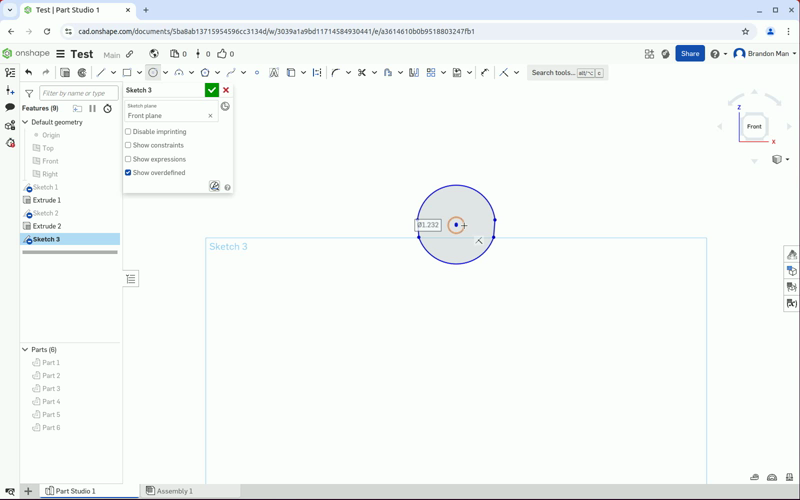
scroll(-6)
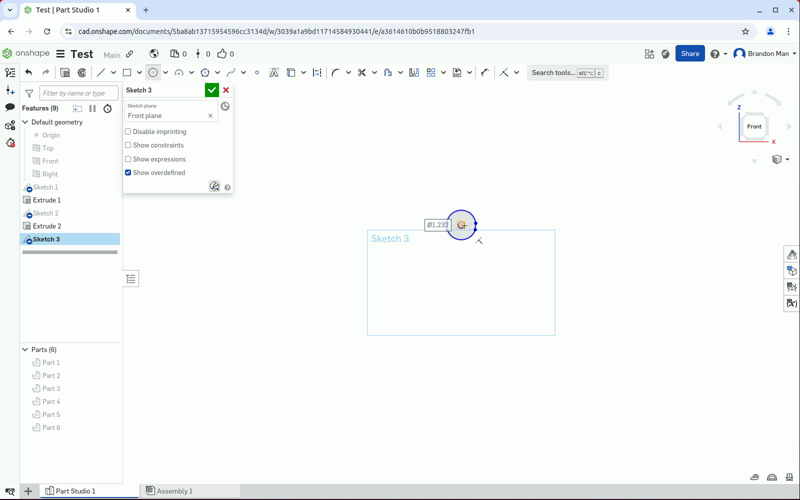
key(esc)
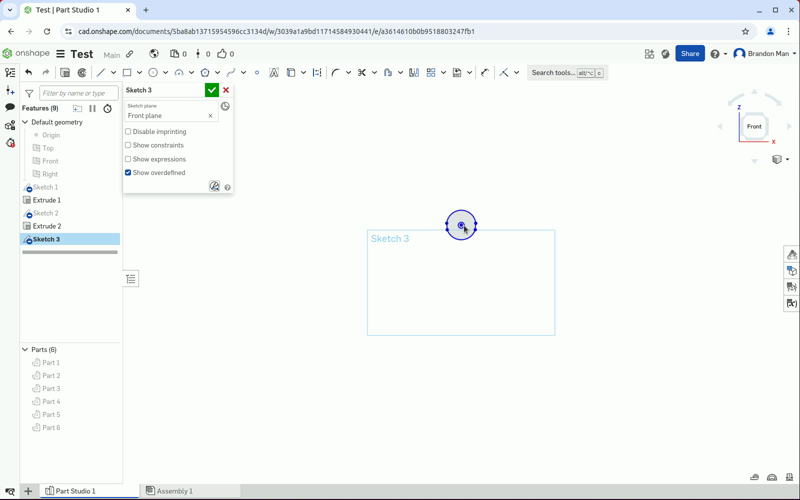
mouse_move(456, 227)
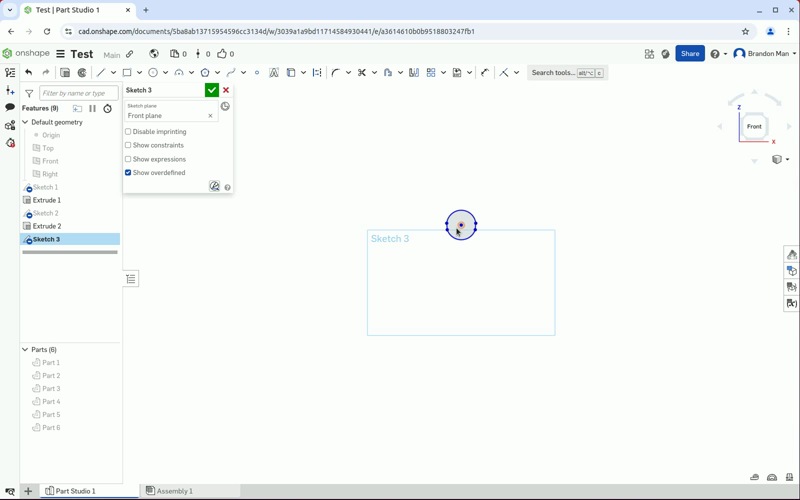
scroll(6)
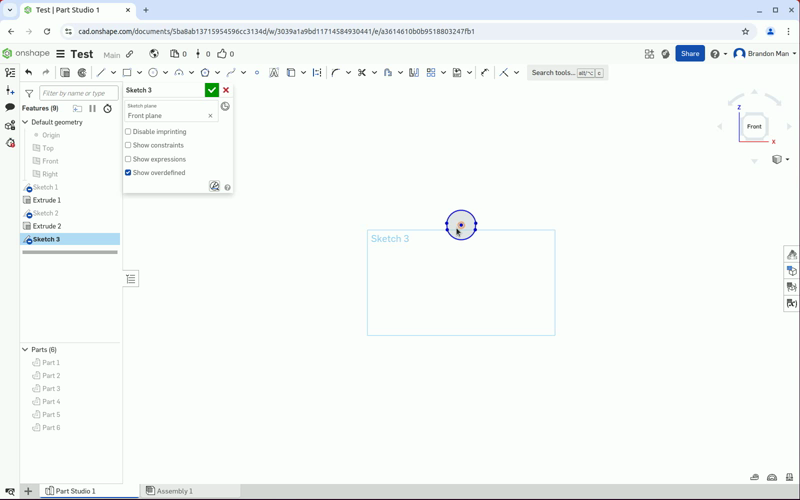
scroll(6)
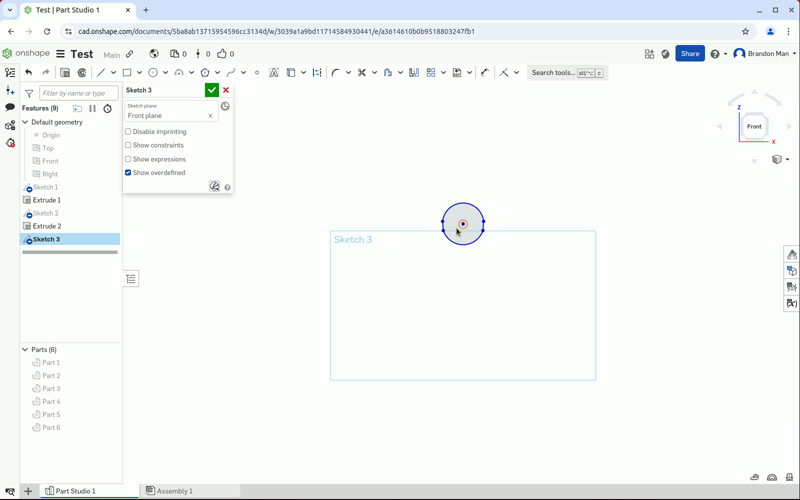
scroll(6)
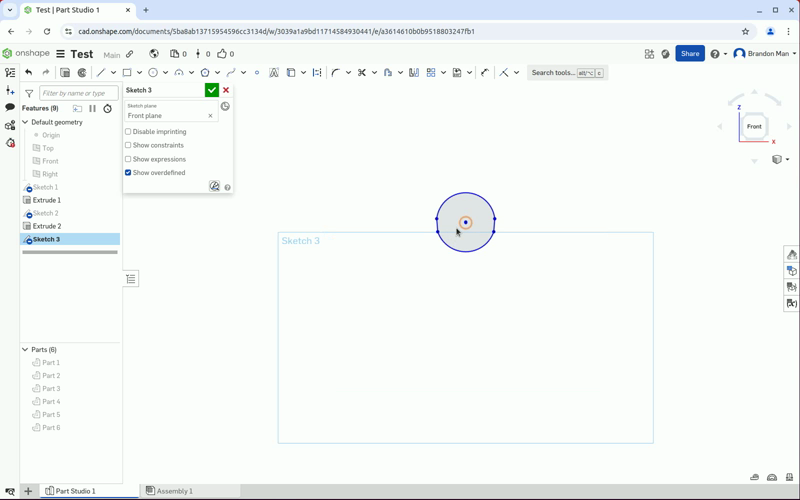
scroll(6)
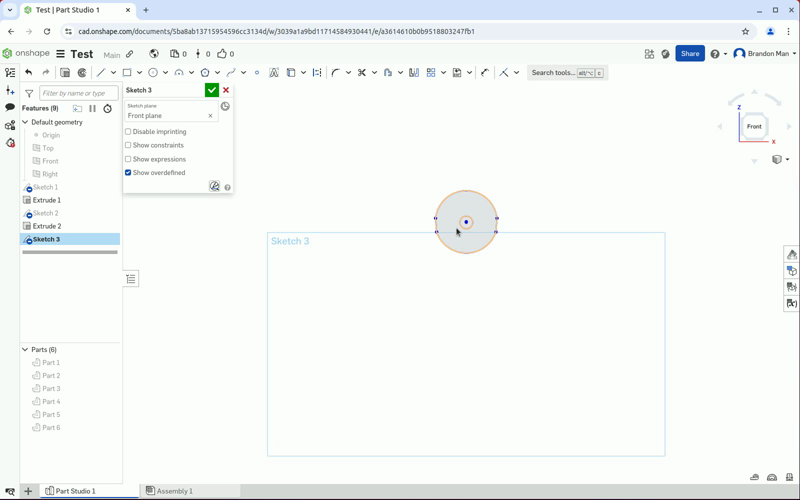
scroll(6)
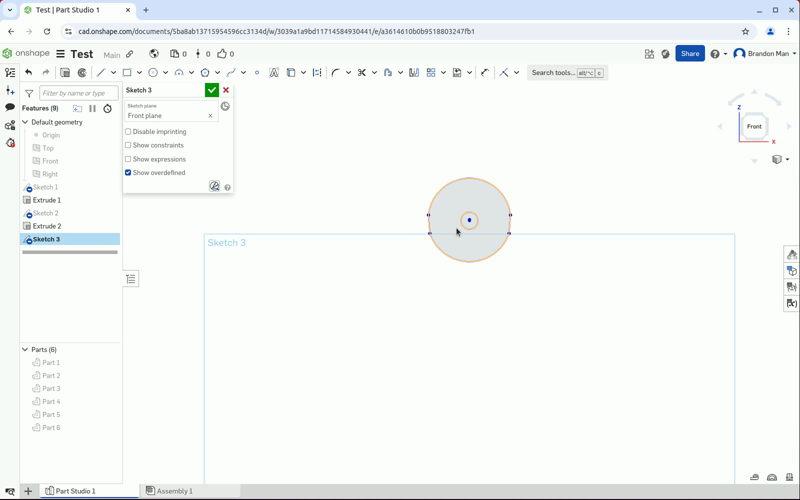
scroll(6)
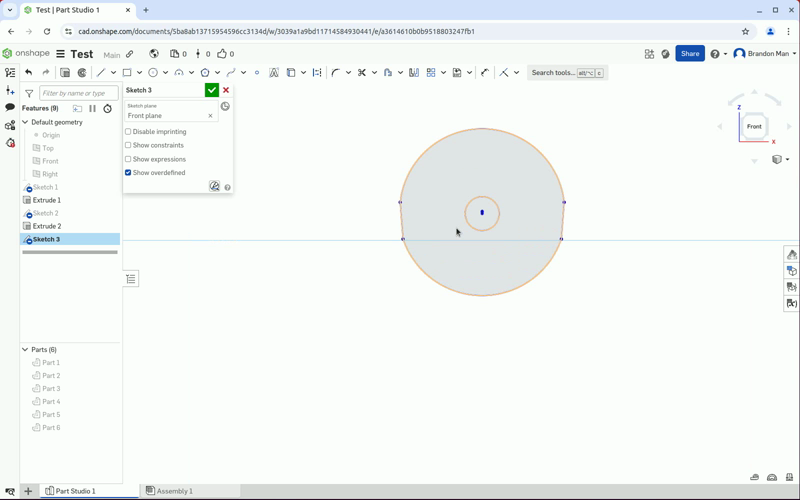
scroll(6)
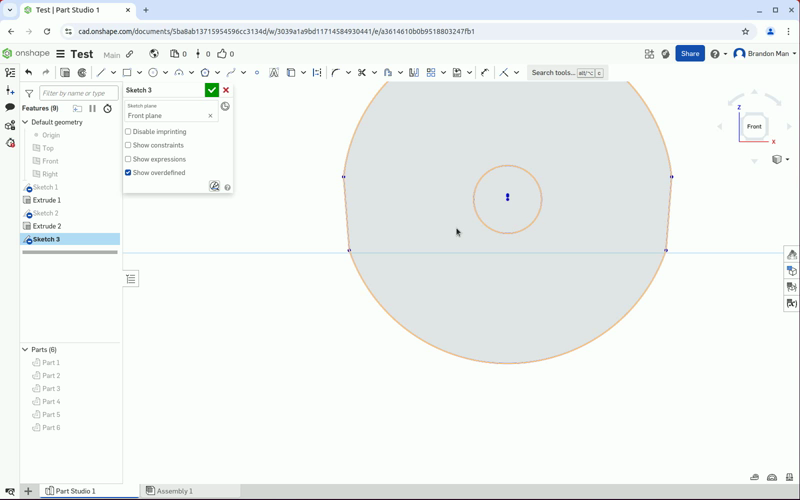
click(456, 227)
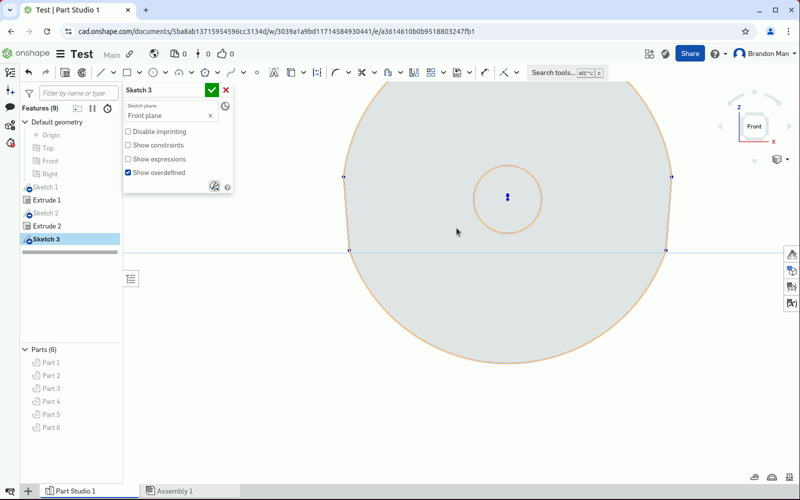
scroll(-6)
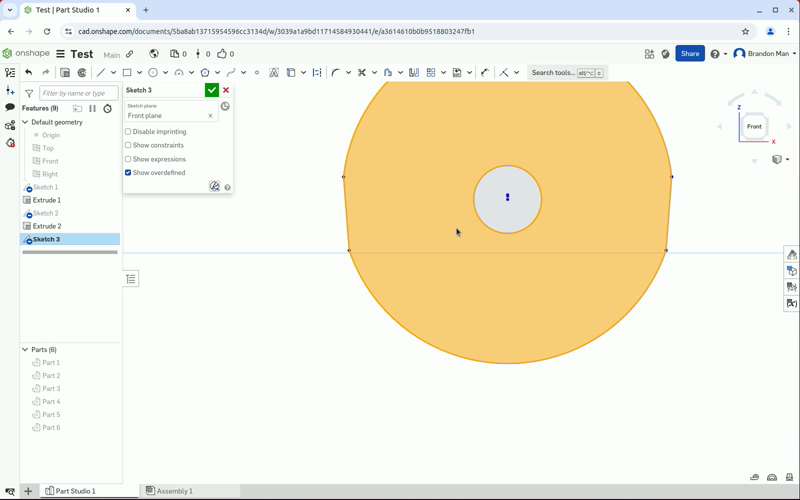
scroll(-6)
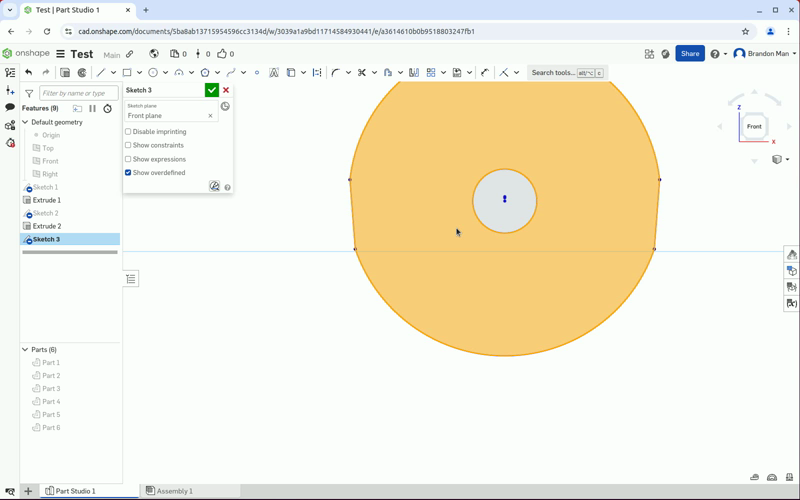
scroll(-6)
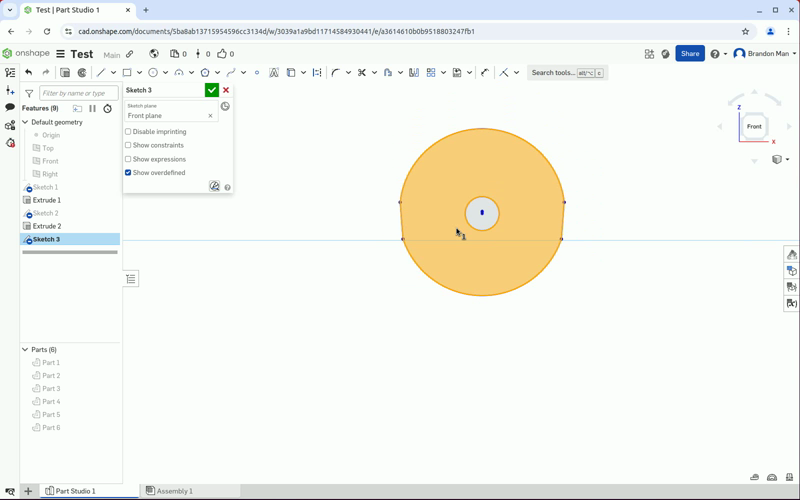
scroll(-6)
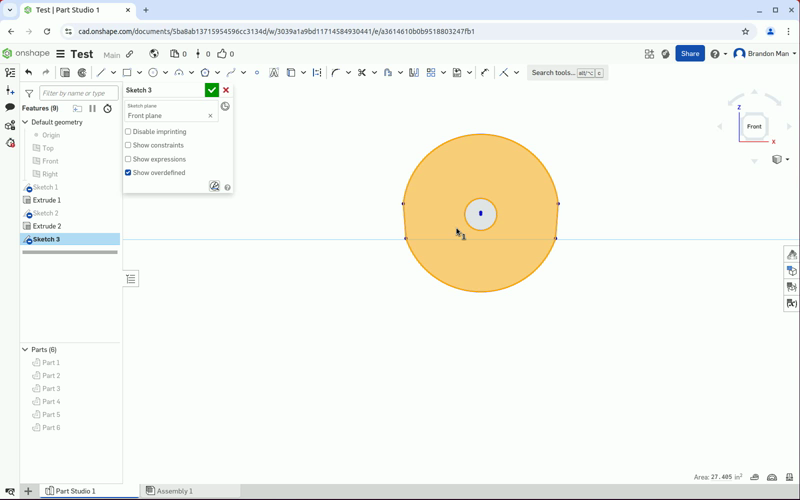
scroll(-6)
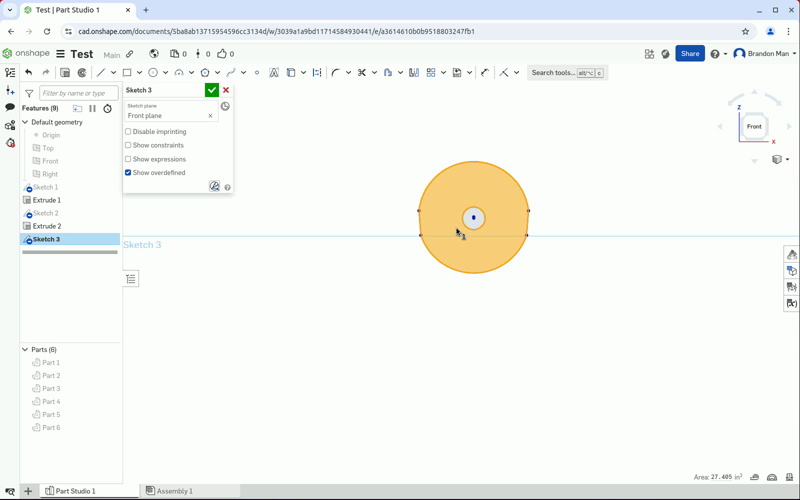
scroll(-6)
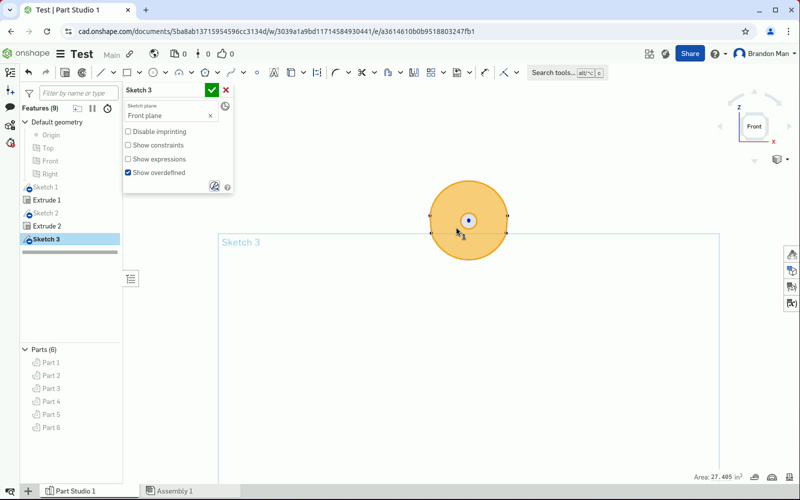
scroll(-6)
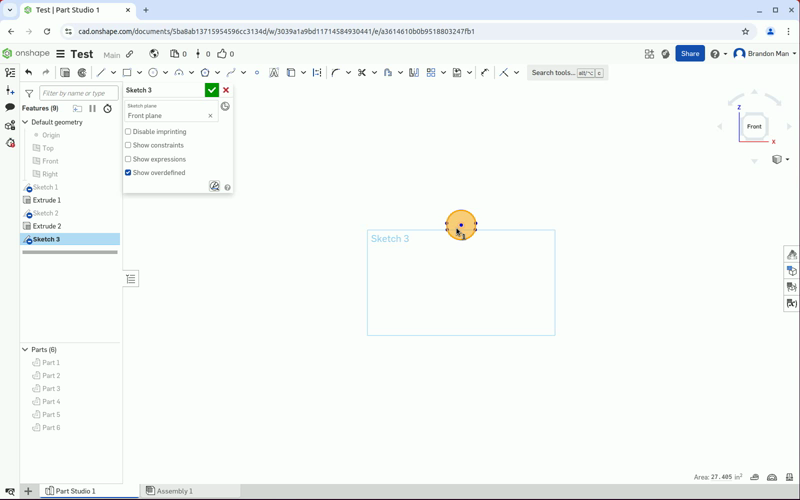
mouse_move(73, 352)
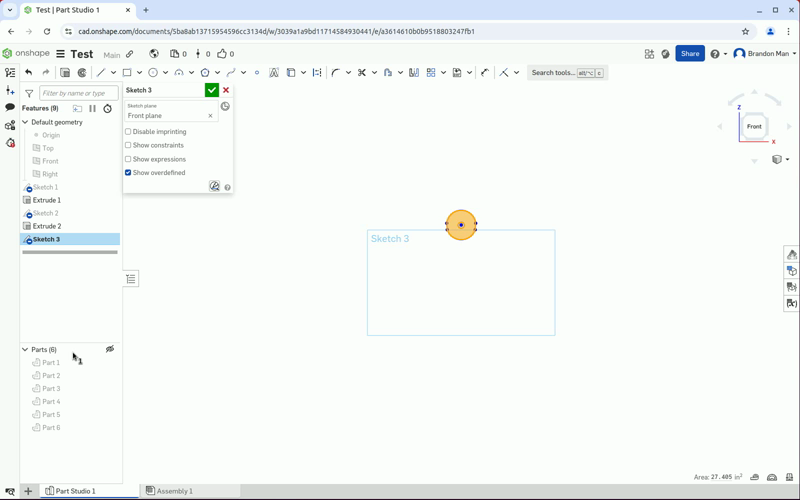
key(shift+y)
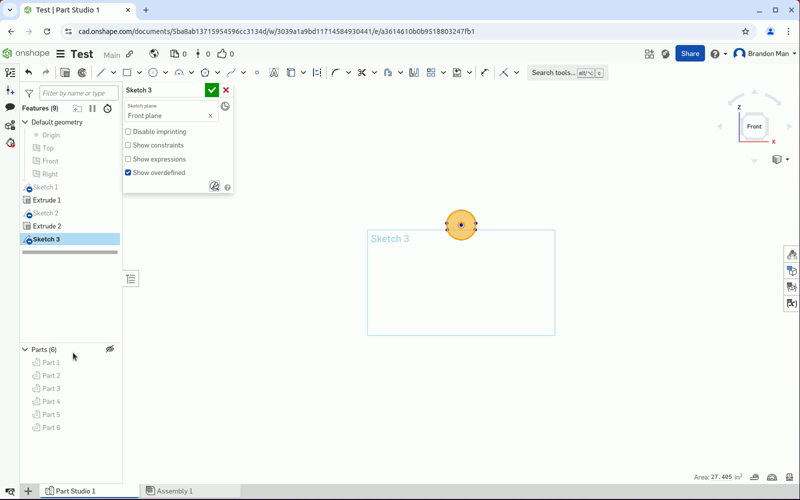
key(shift+e)
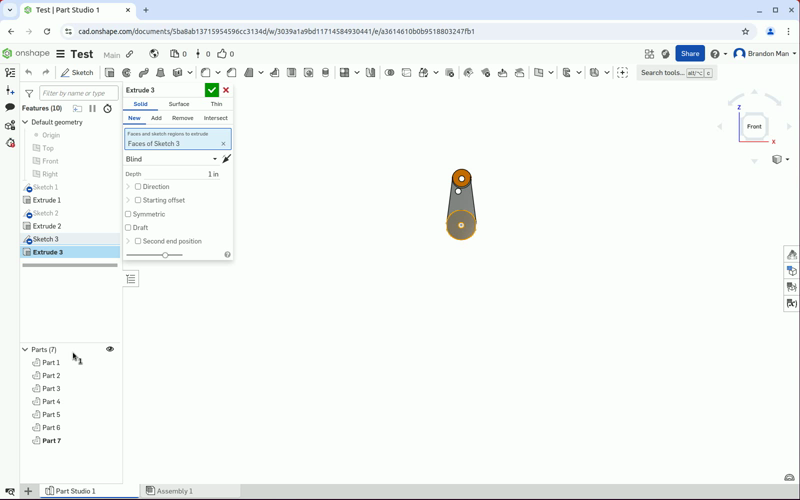
mouse_move(143, 106)
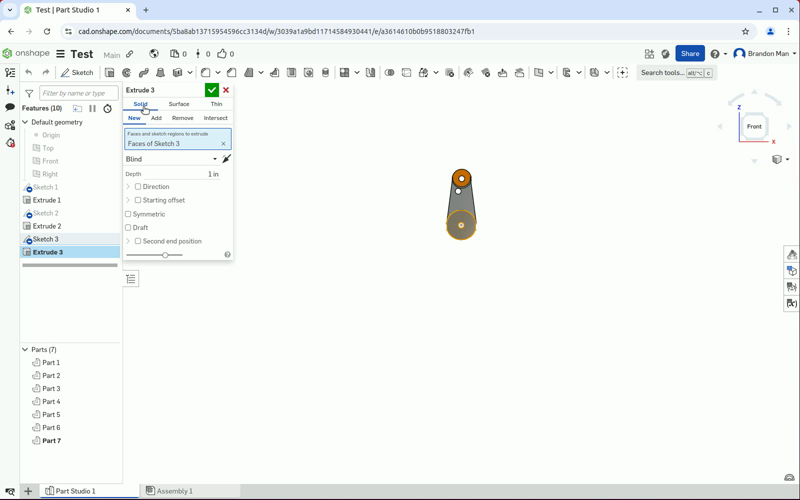
click(143, 106)
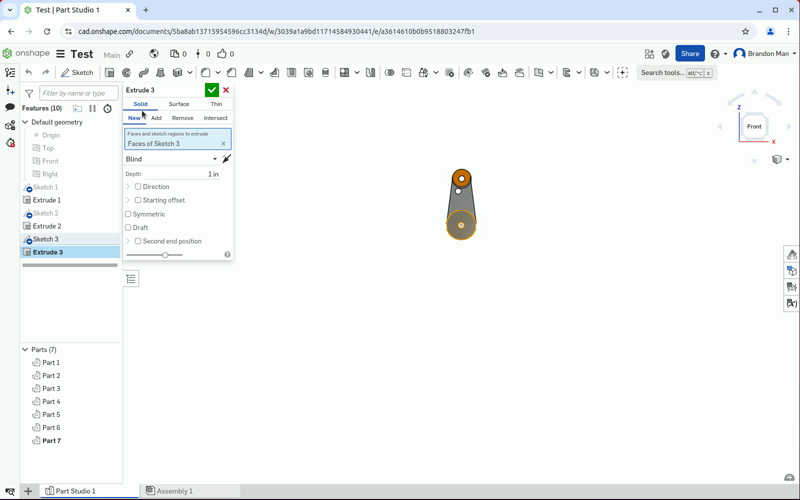
mouse_move(137, 120)
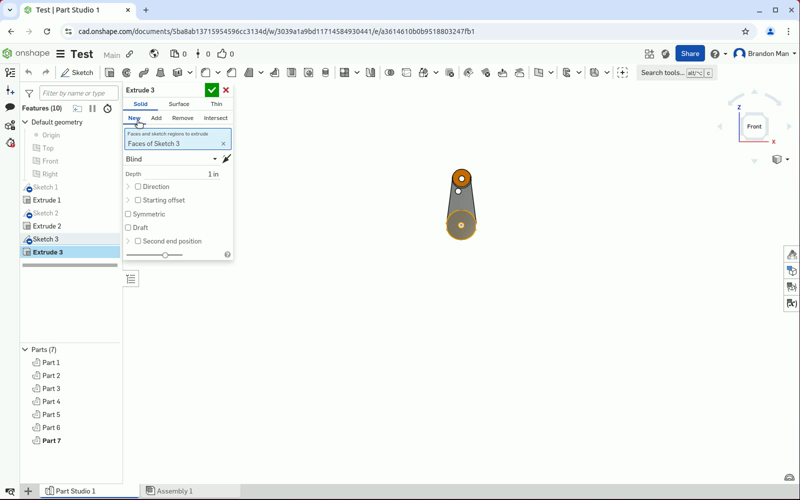
click(137, 120)
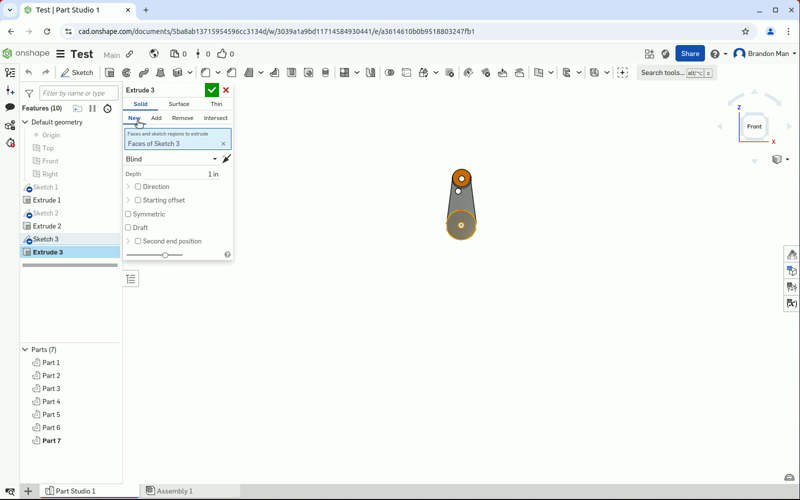
key(tab, 4)
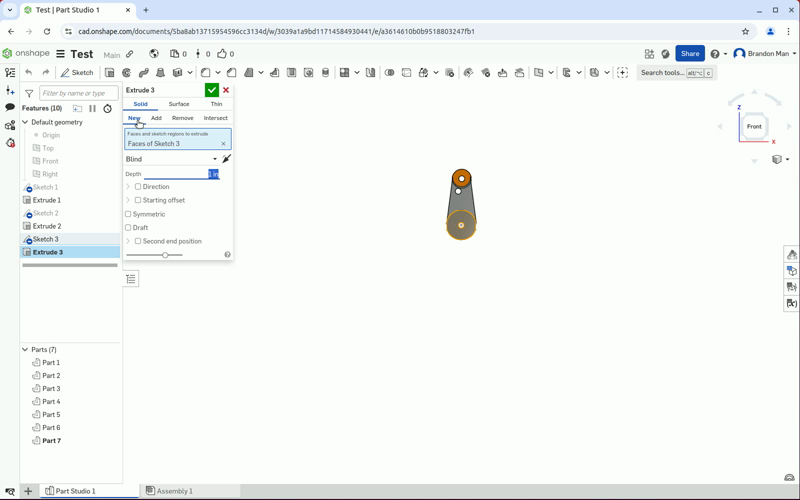
text(0.481)
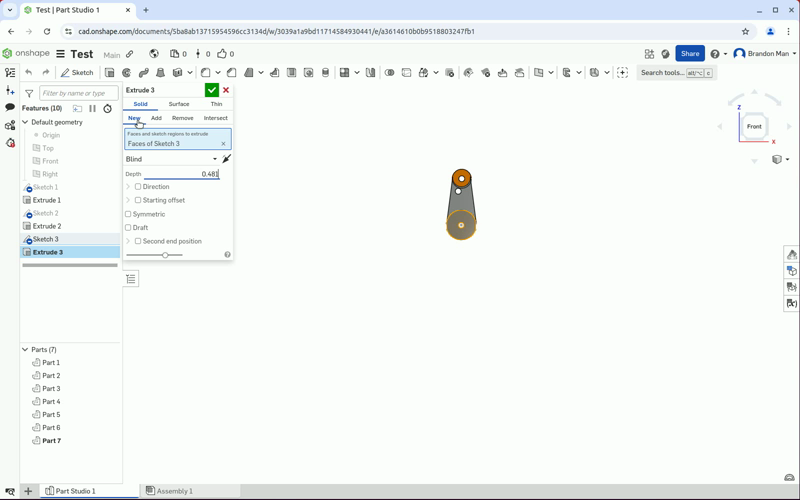
key(enter)
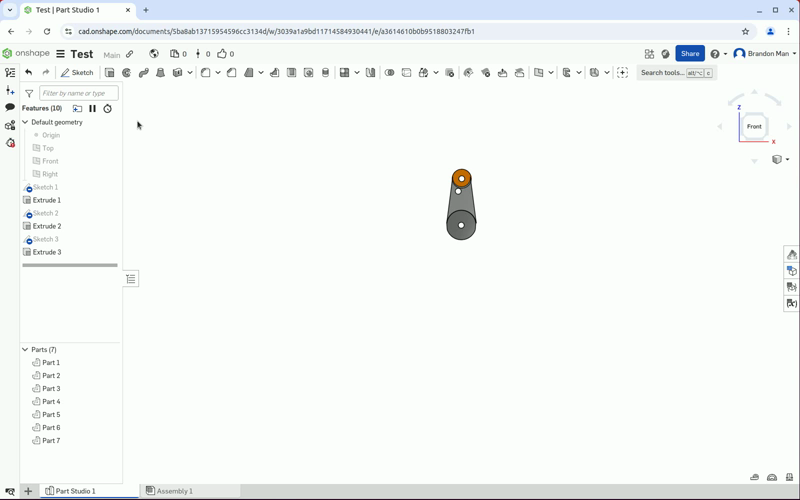
key(shift+h)
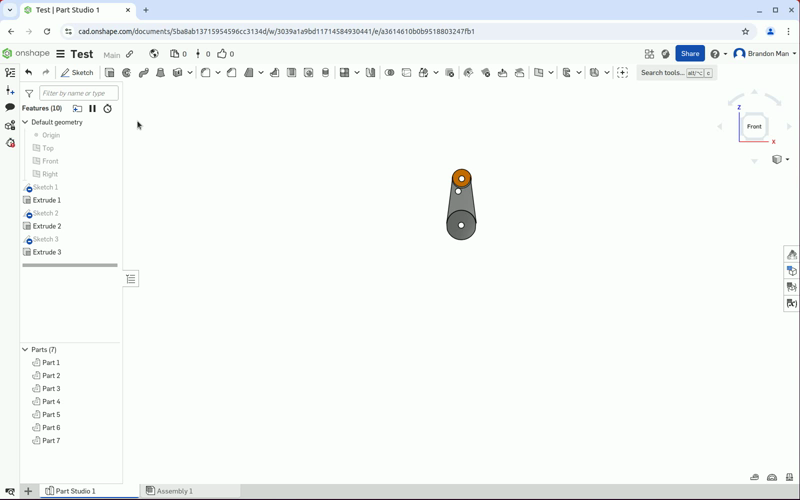
key(shift+h)
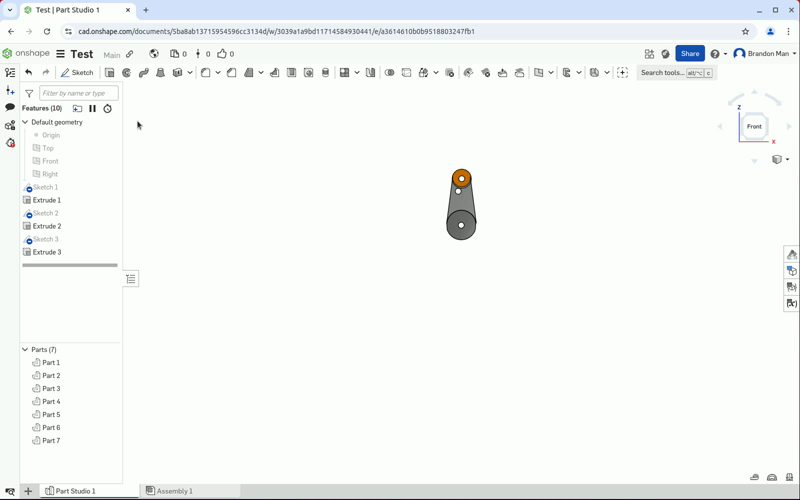
mouse_move(73, 189)
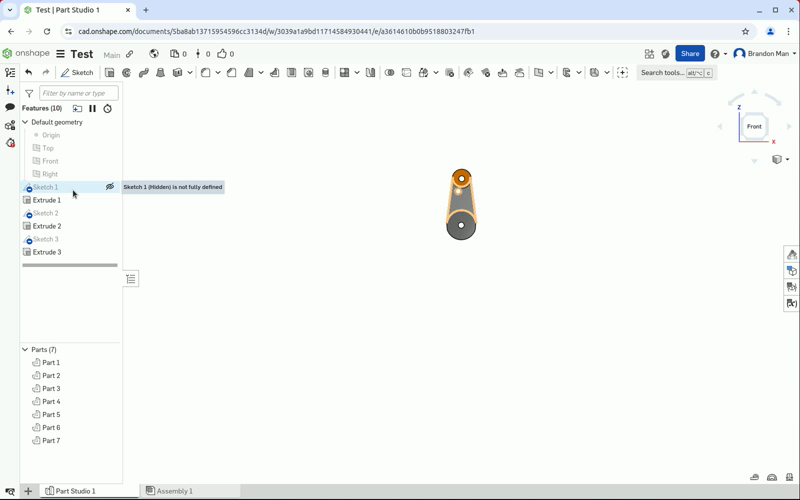
click(73, 189)
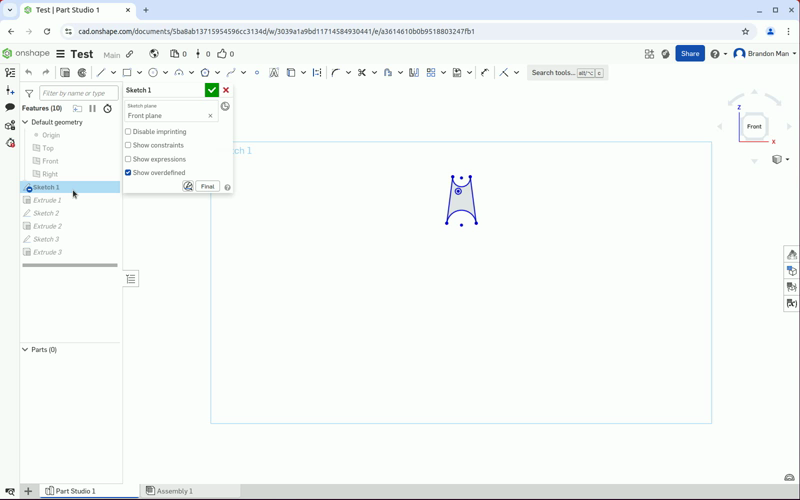
mouse_move(229, 92)
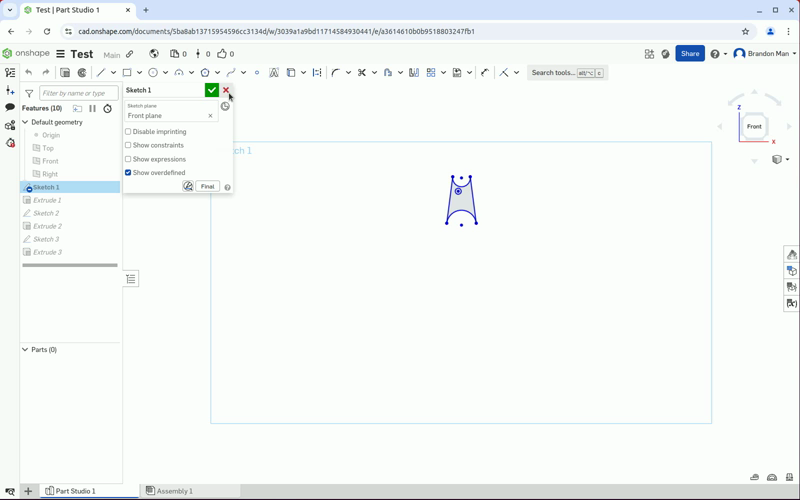
click(229, 92)
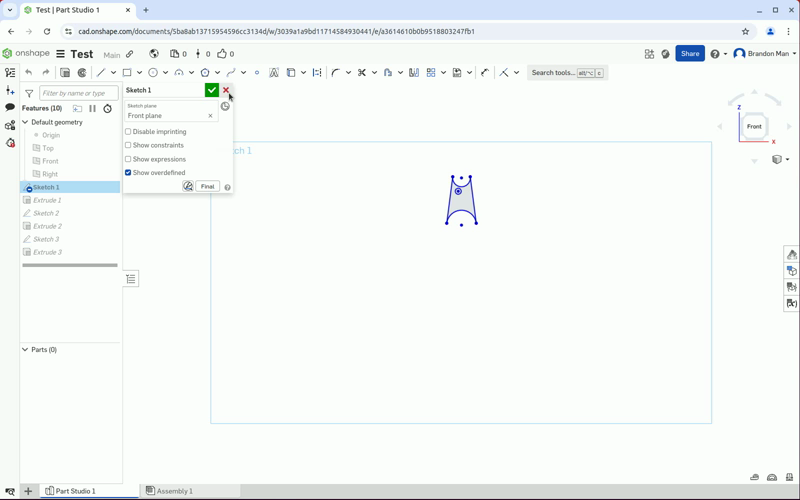
key(shift+s)
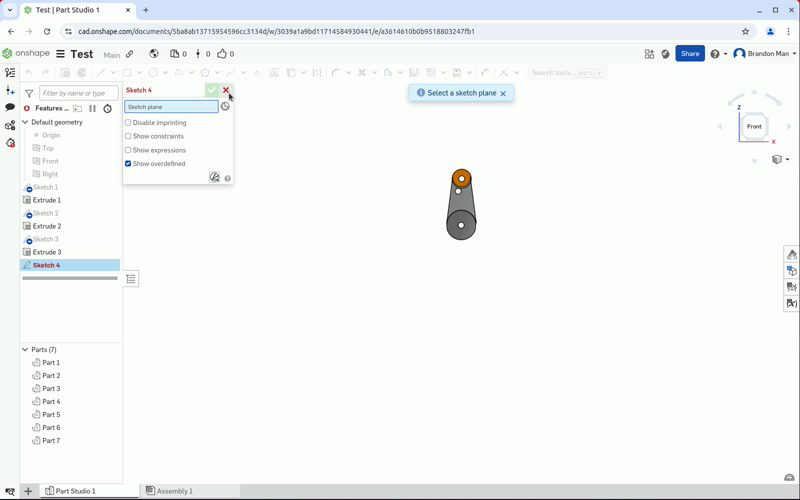
mouse_move(73, 163)
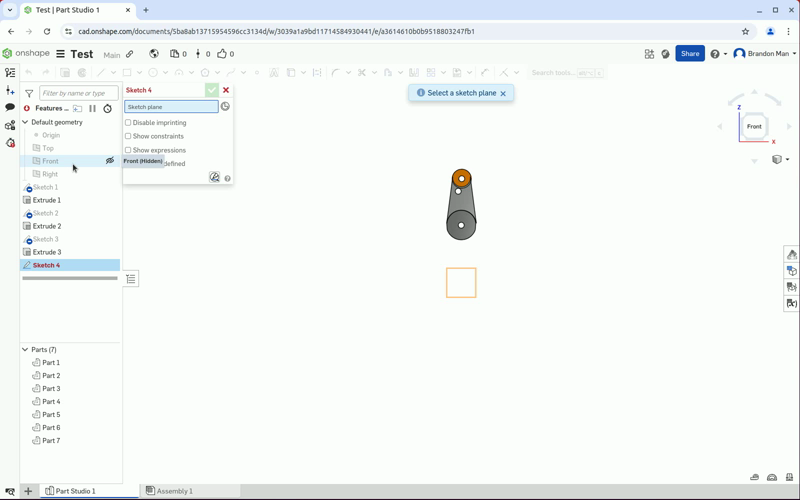
click(73, 163)
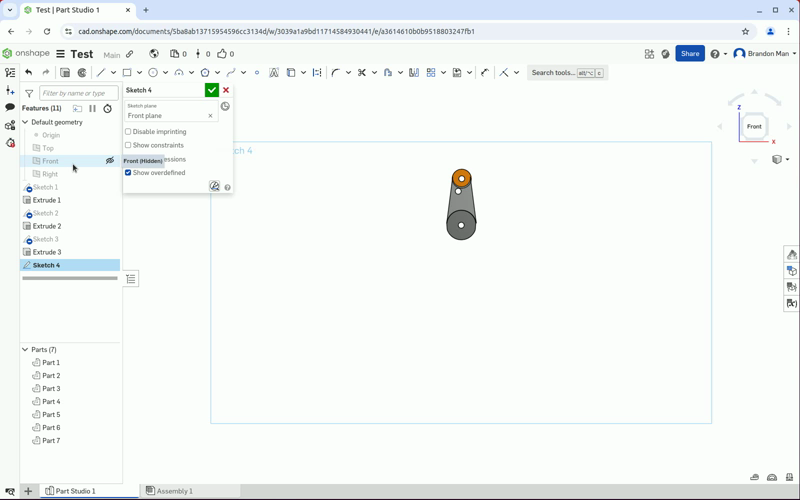
mouse_move(73, 352)
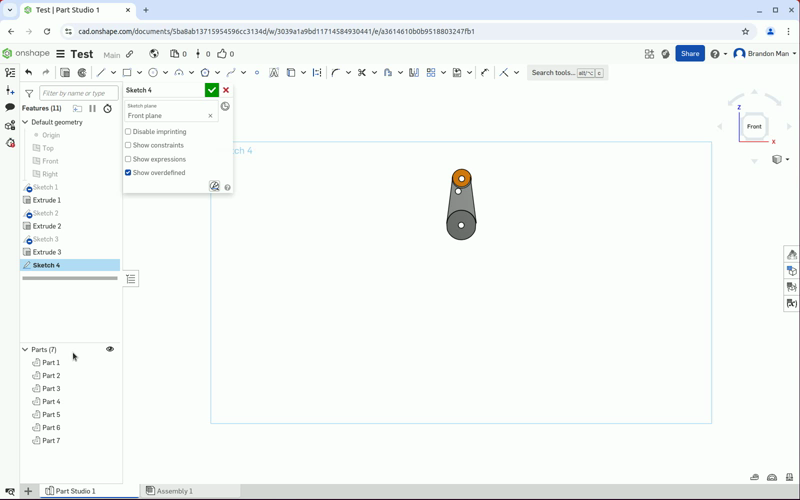
key(y)
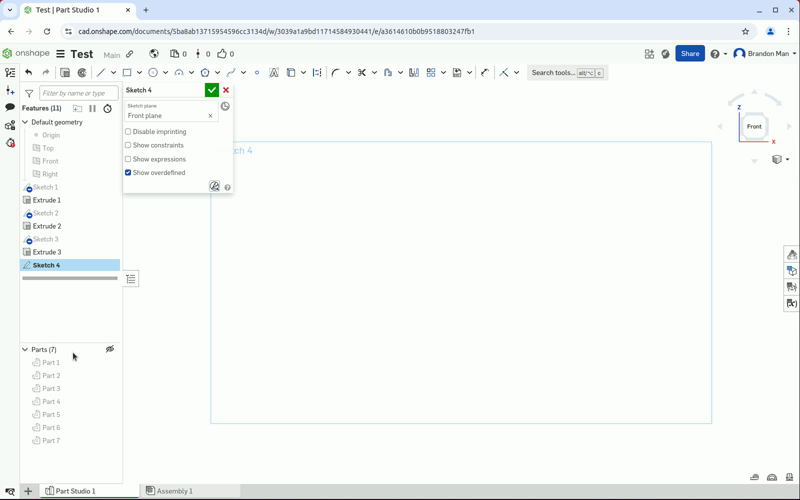
key(l)
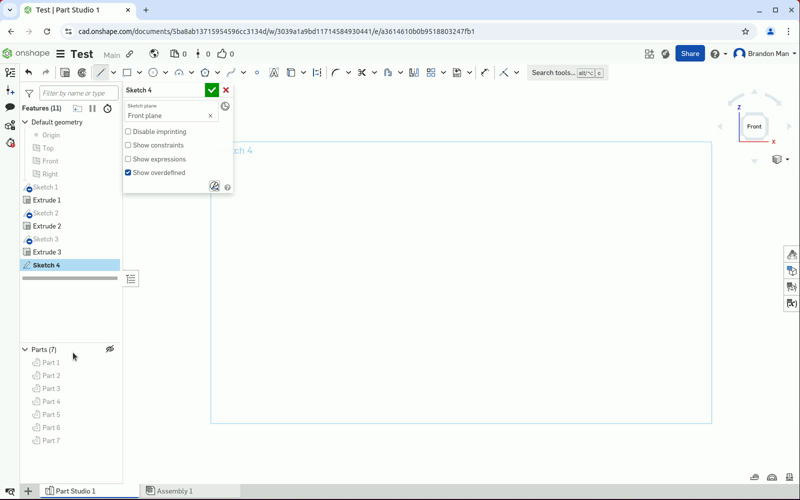
key_down(shift)
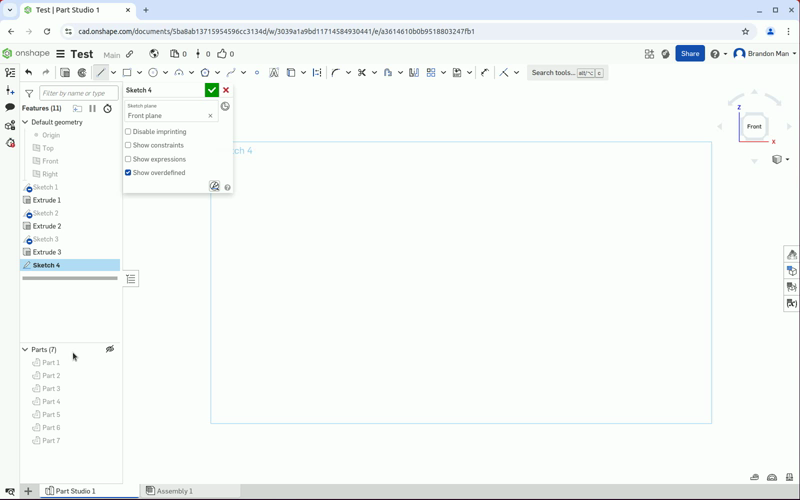
mouse_move(446, 230)
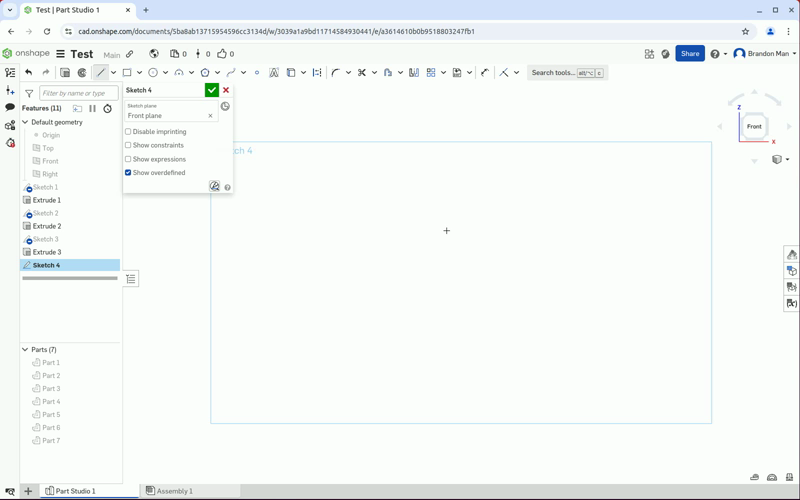
click(446, 230)
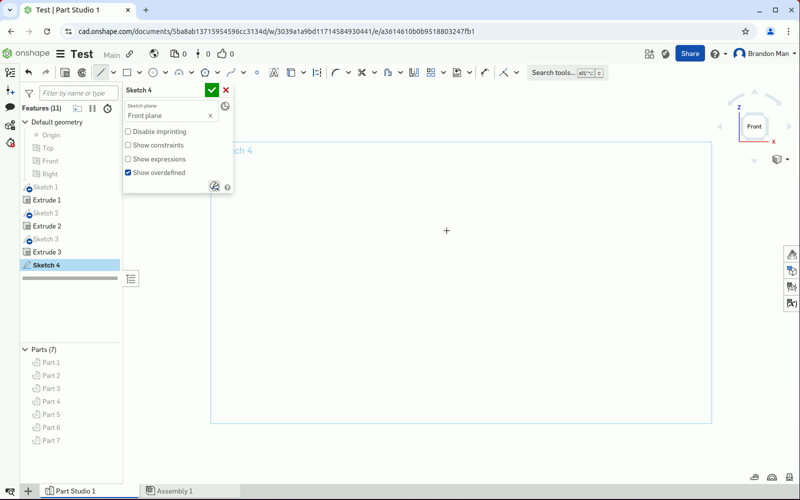
key_up(shift)
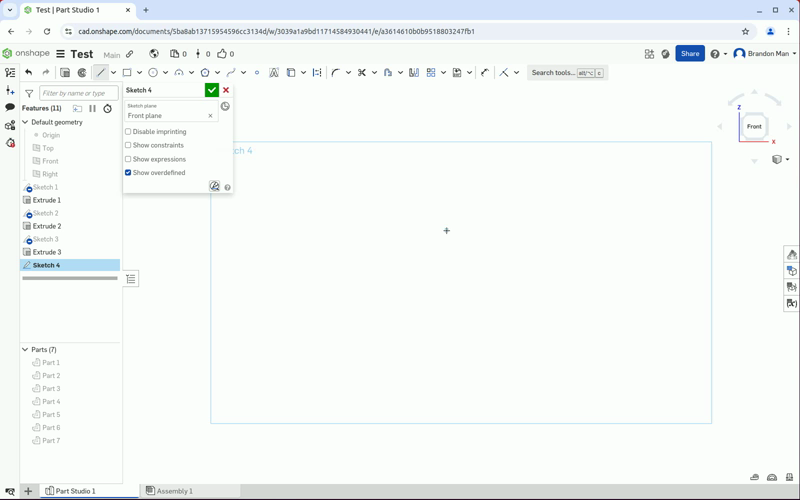
key_down(shift)
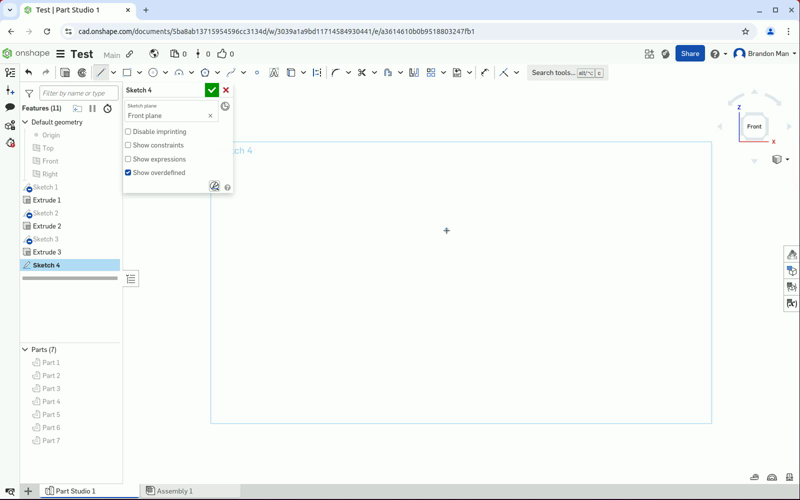
mouse_move(476, 230)
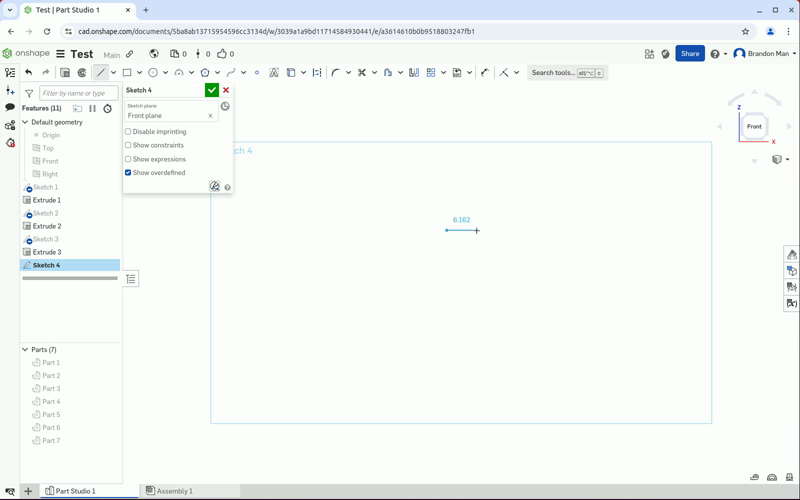
mouse_move(452, 284)
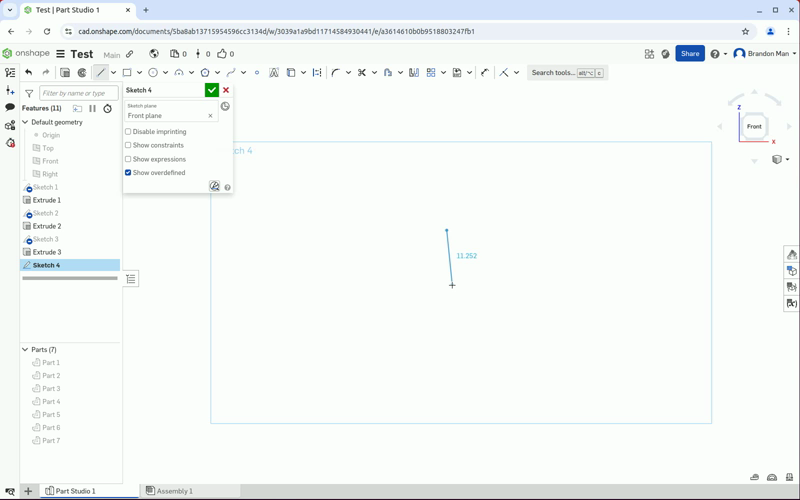
click(452, 284)
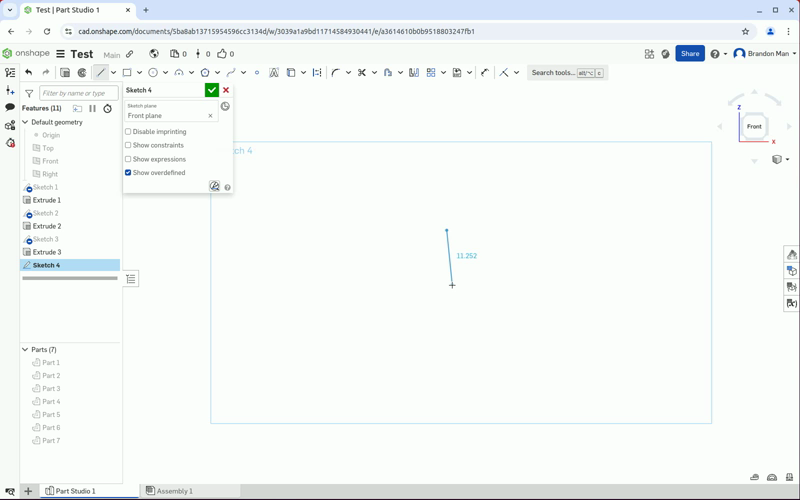
key_up(shift)
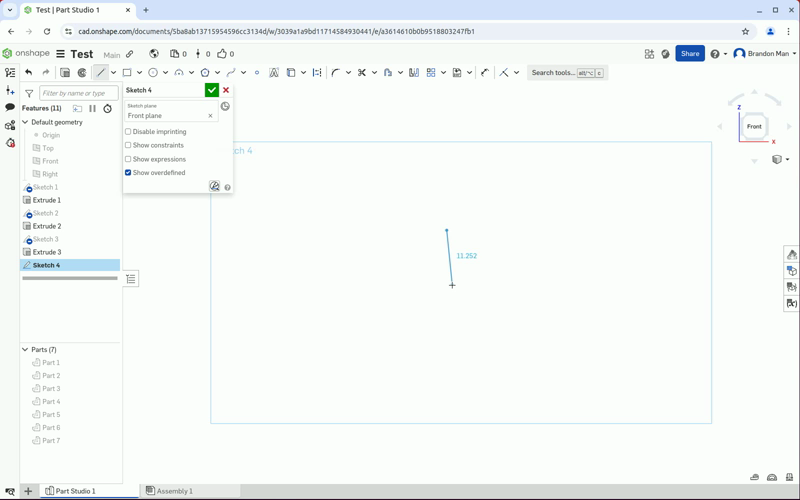
key(esc)
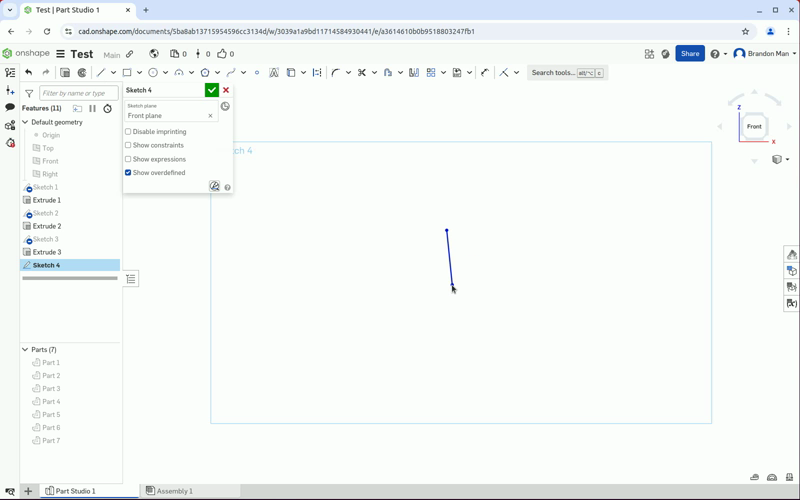
key(a)
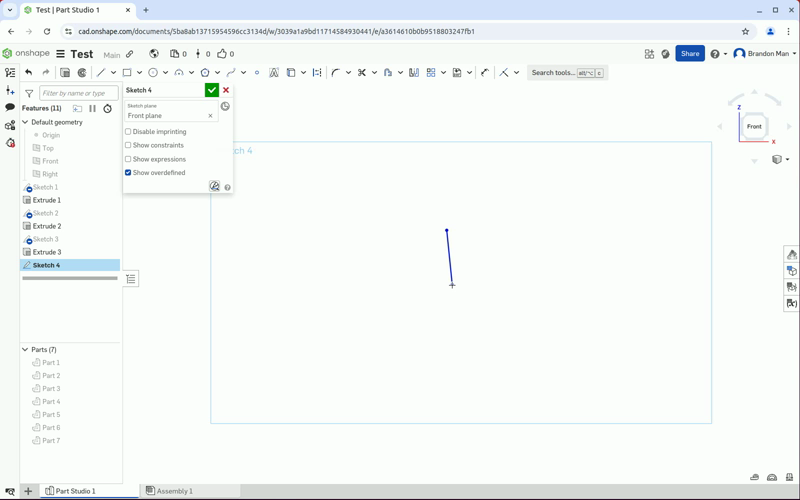
mouse_move(452, 284)
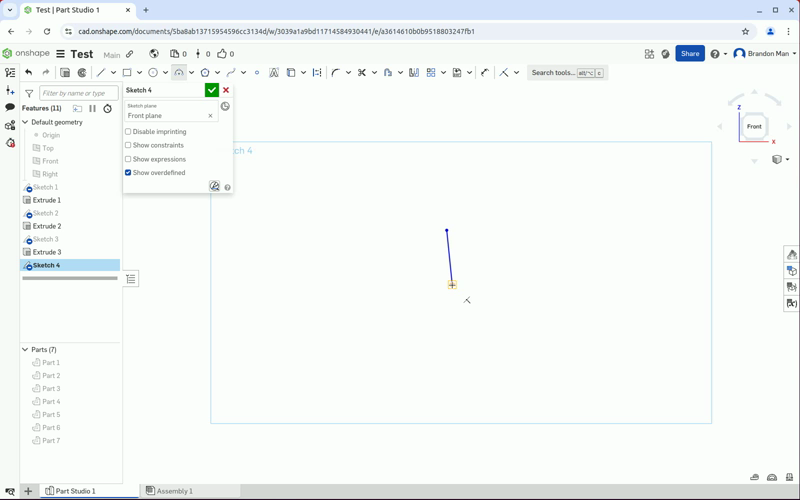
click(452, 284)
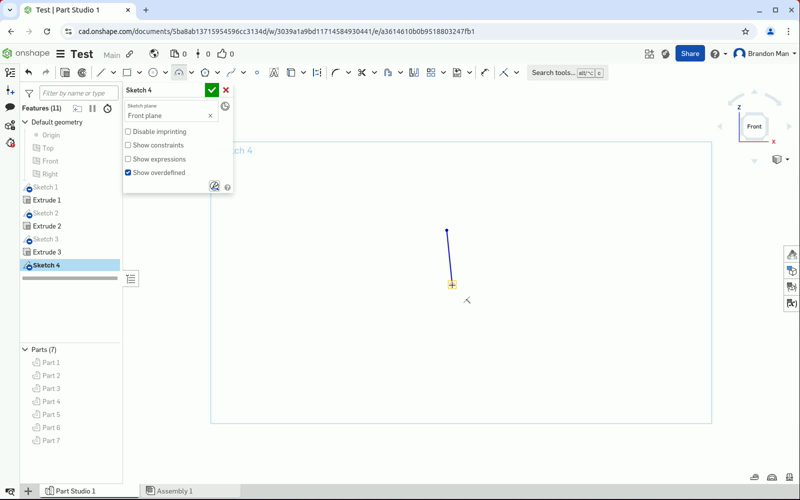
key_down(shift)
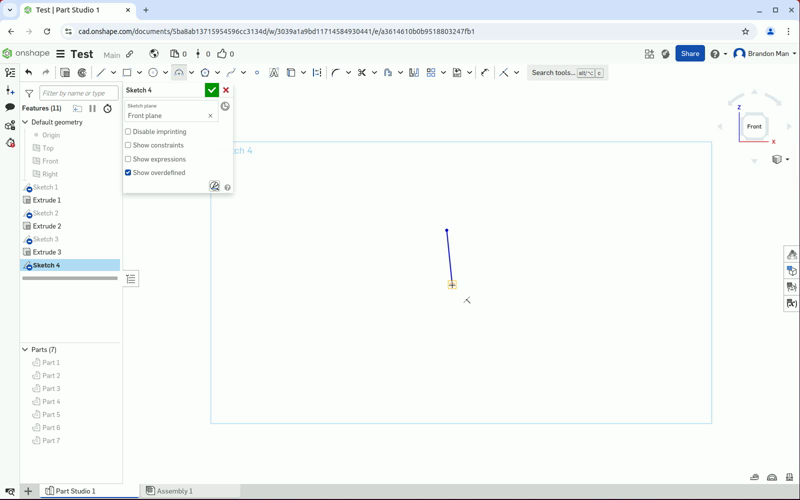
mouse_move(461, 292)
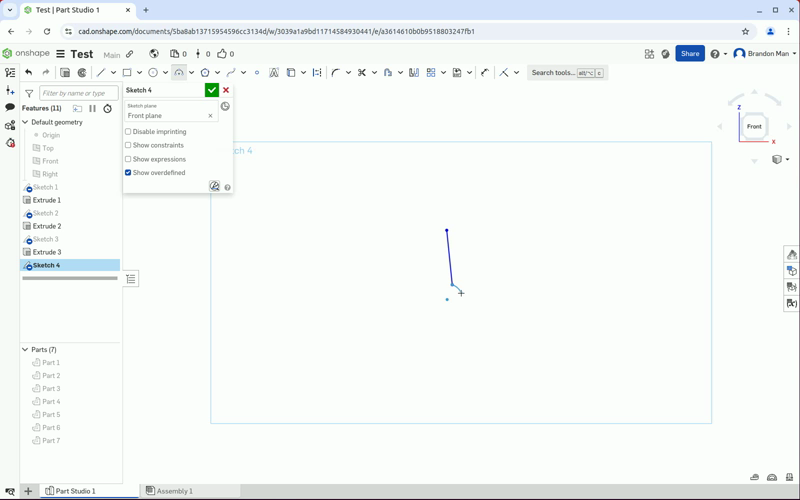
click(461, 292)
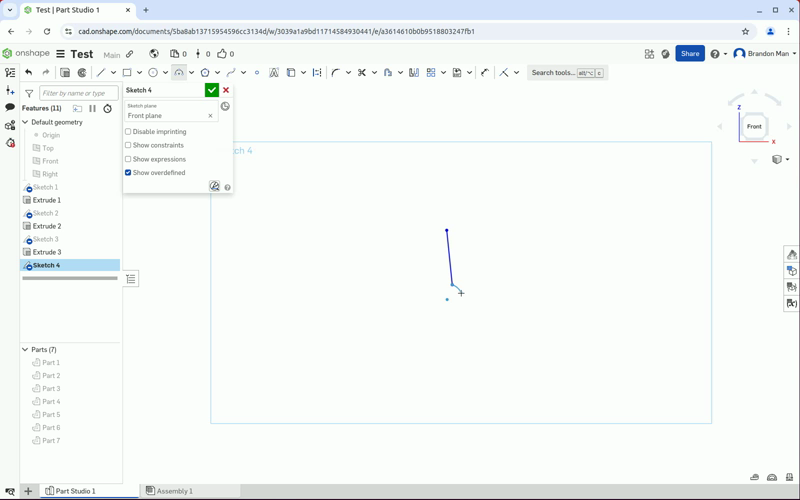
mouse_move(466, 277)
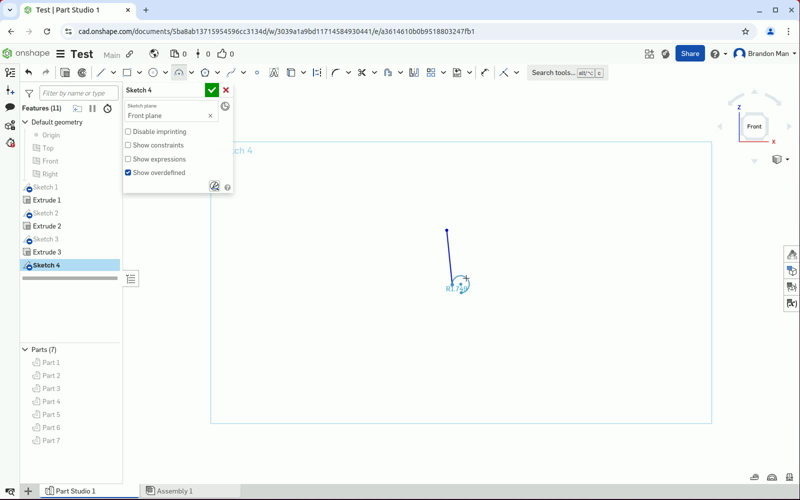
click(466, 277)
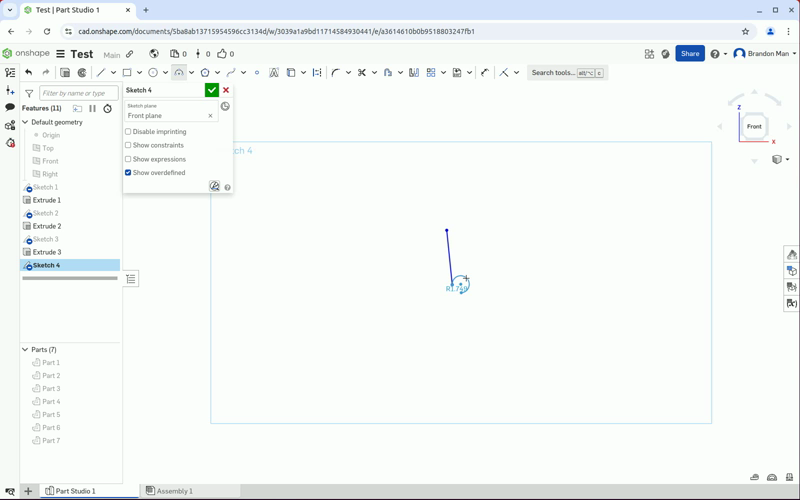
key_up(shift)
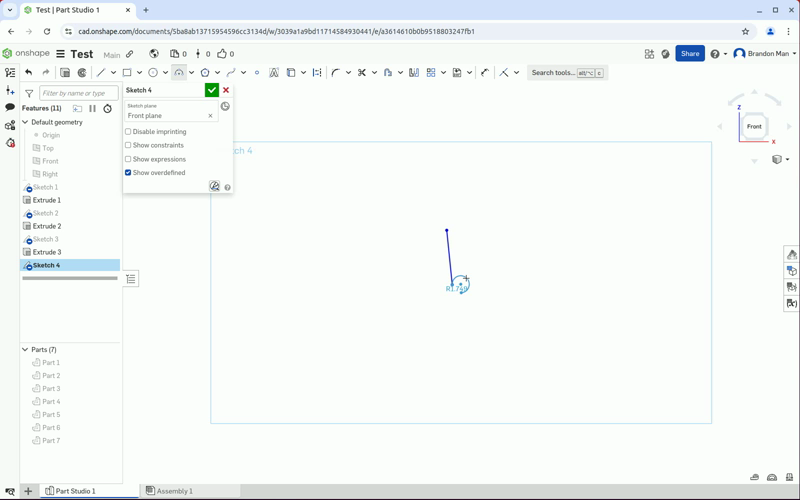
key(esc)
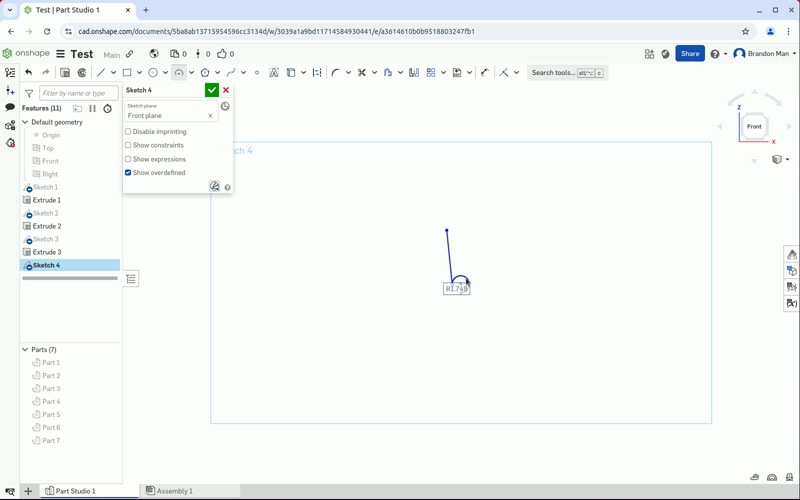
key(l)
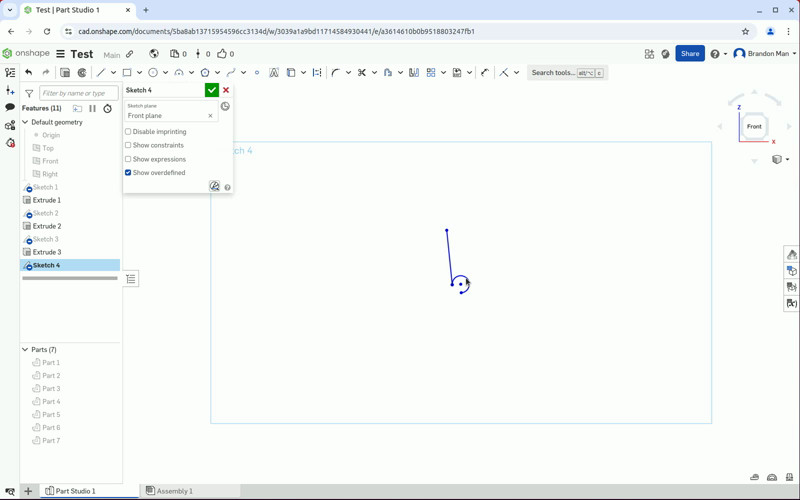
mouse_move(461, 292)
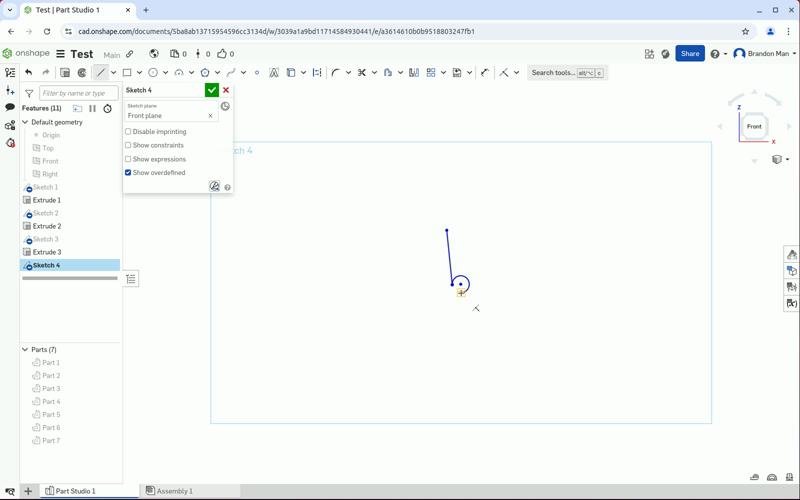
click(461, 292)
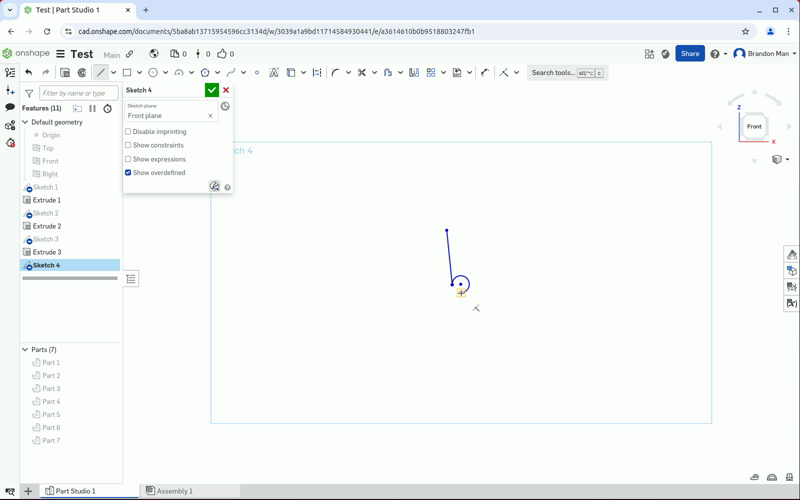
key_down(shift)
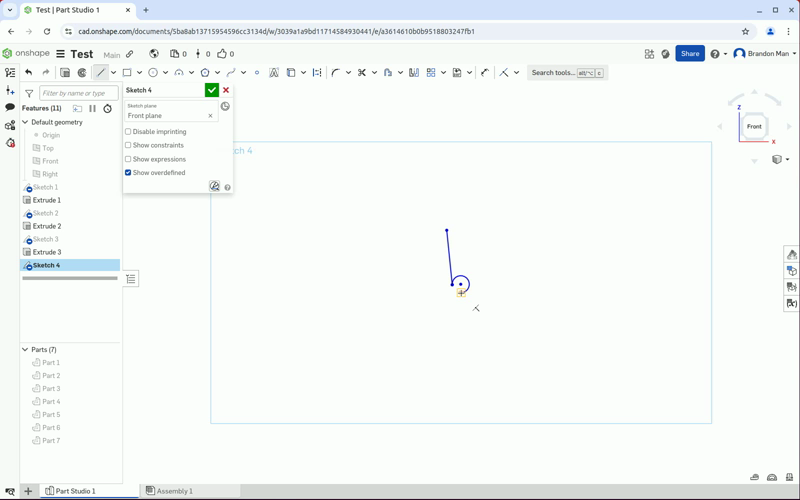
mouse_move(491, 292)
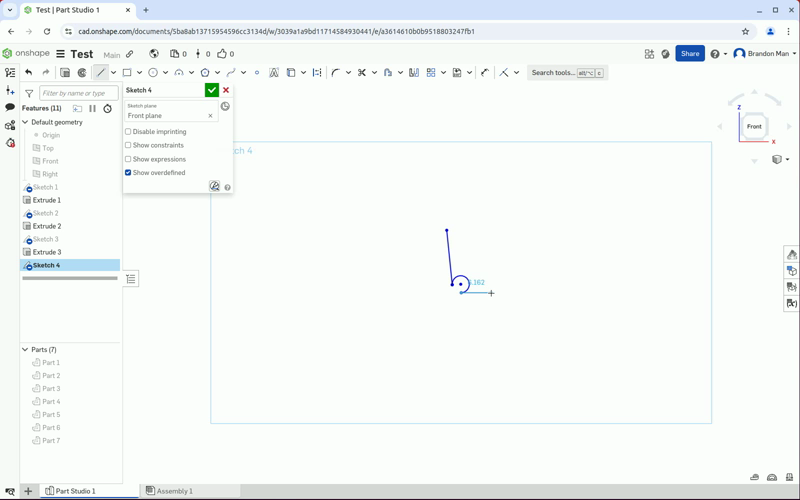
mouse_move(501, 291)
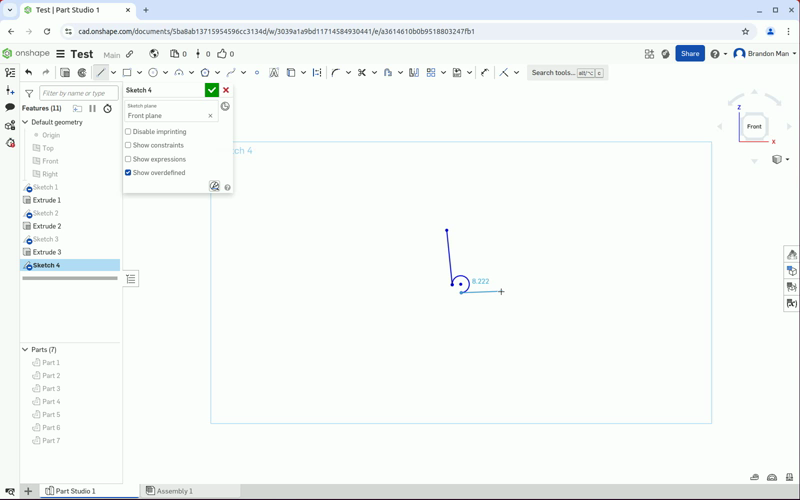
click(501, 291)
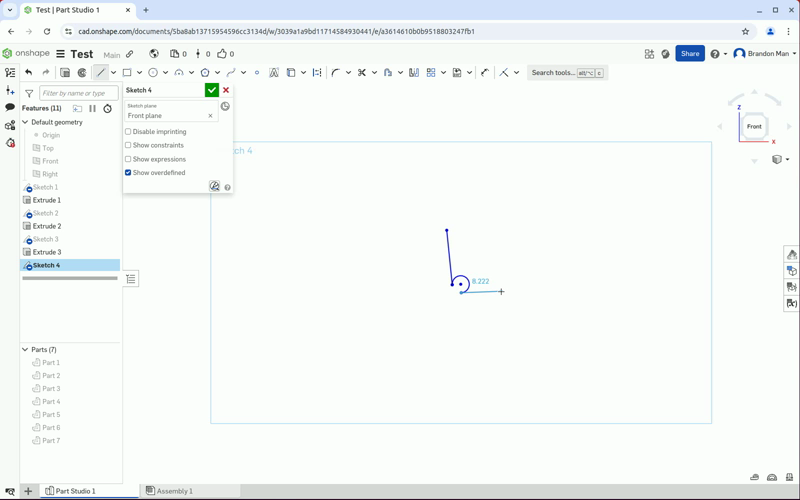
key_up(shift)
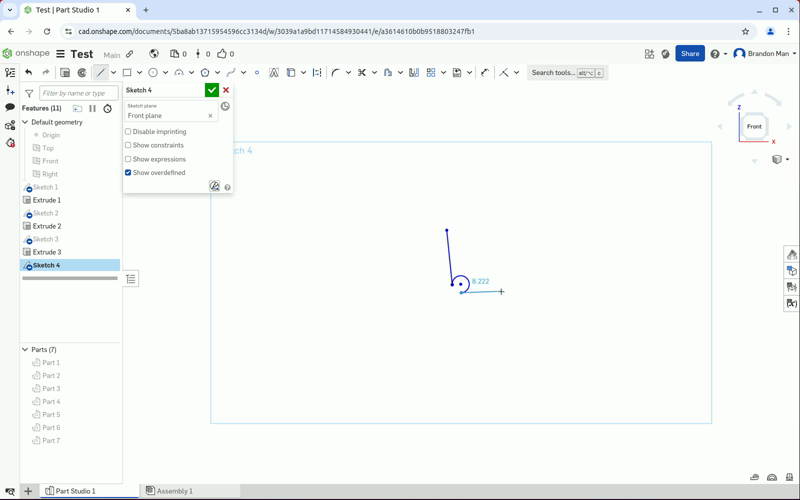
key(esc)
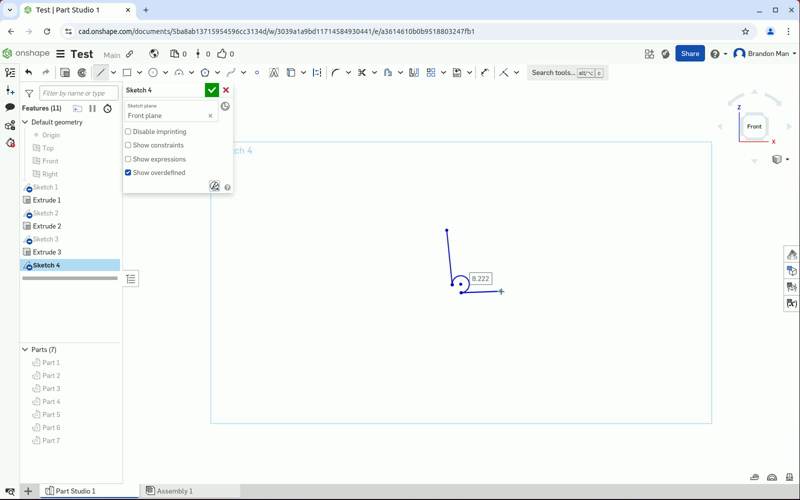
key(a)
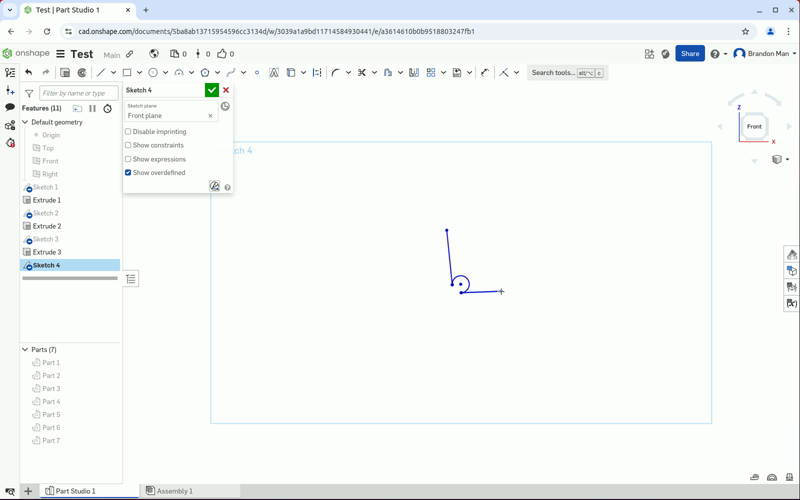
mouse_move(501, 291)
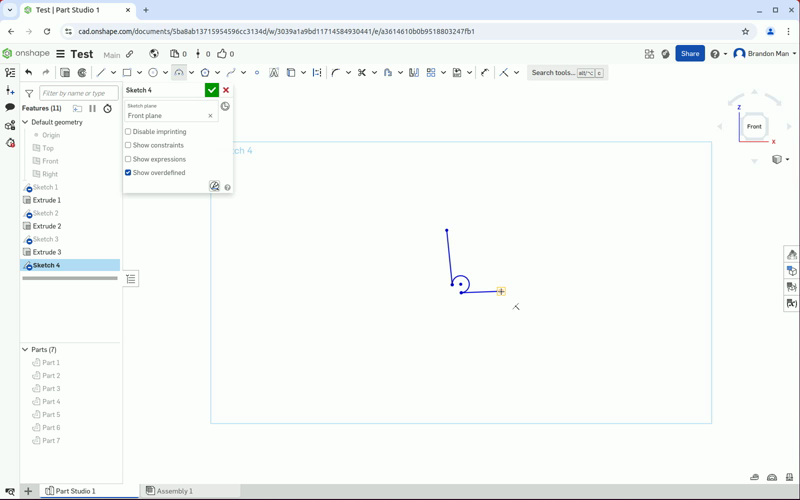
click(501, 291)
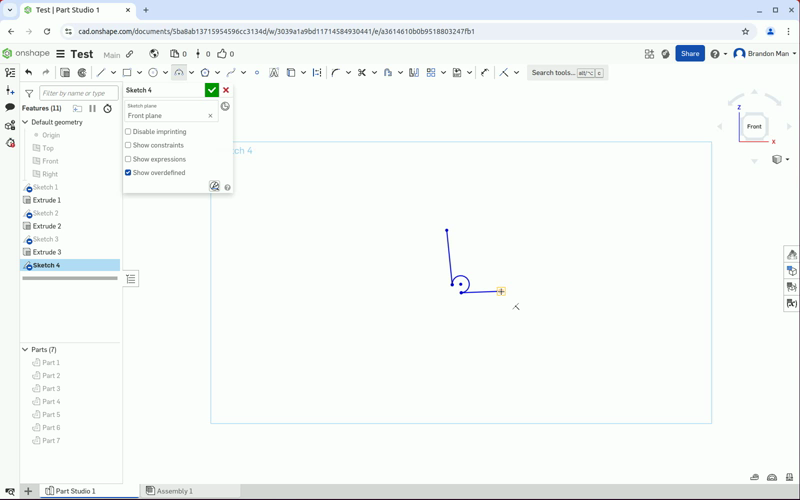
key_down(shift)
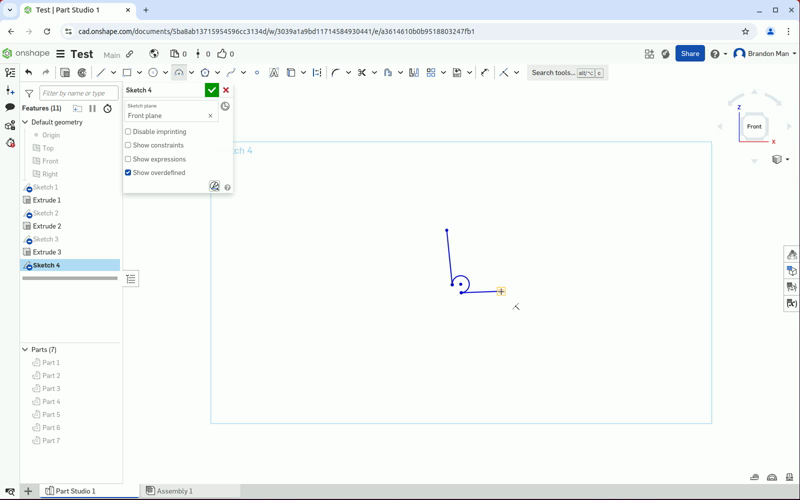
mouse_move(501, 276)
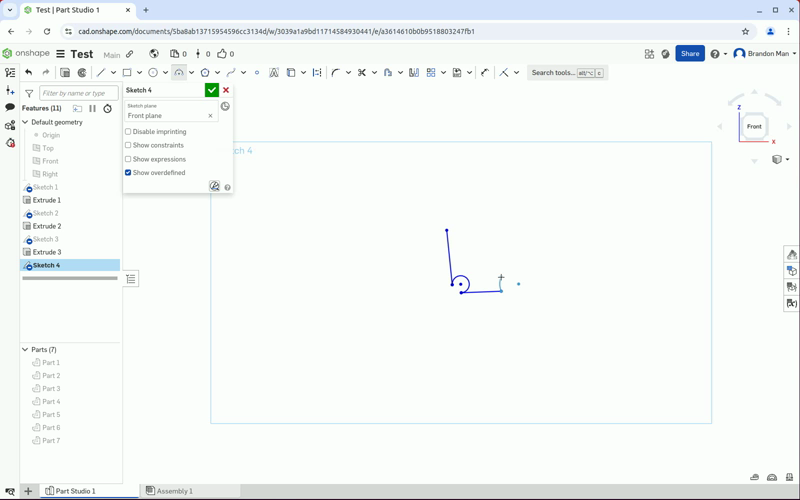
click(501, 276)
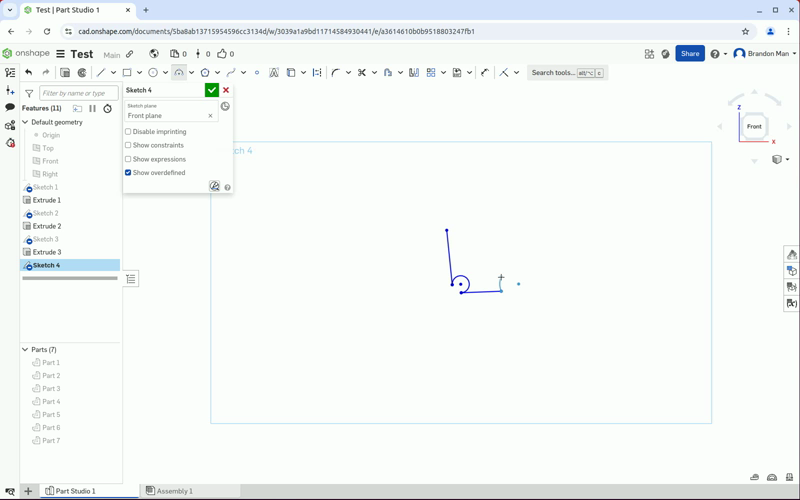
mouse_move(493, 284)
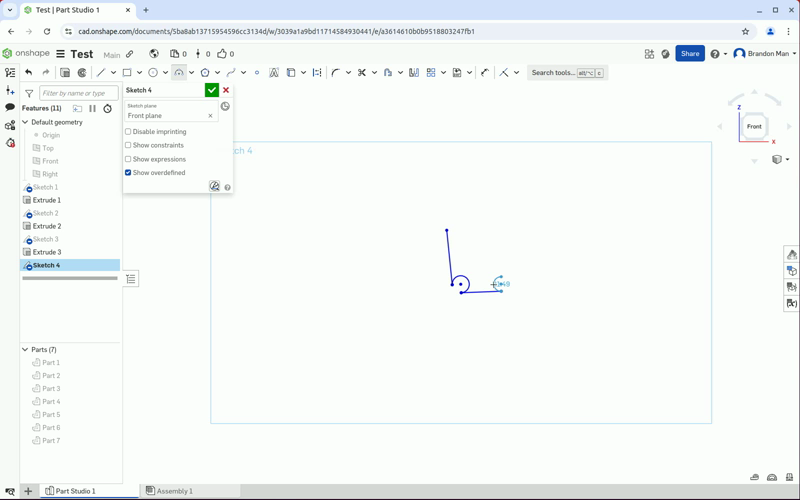
click(493, 284)
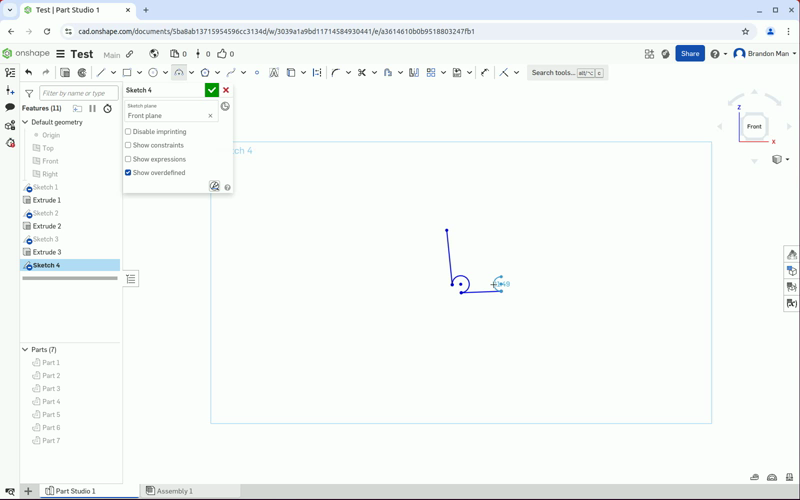
key_up(shift)
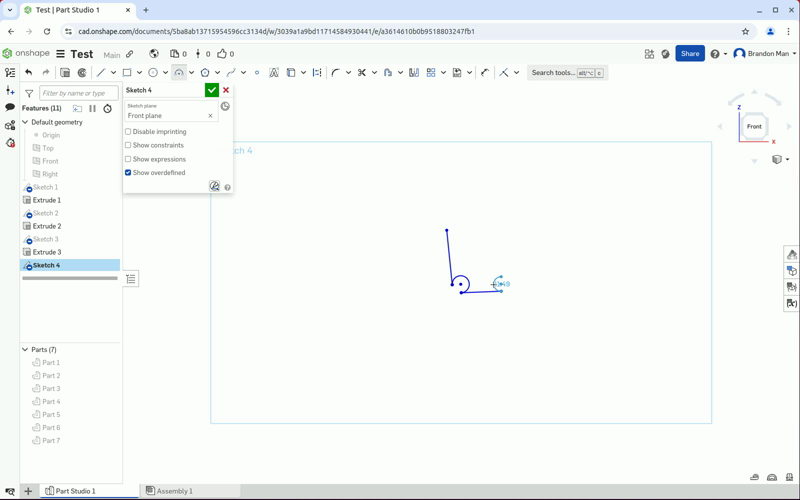
key(esc)
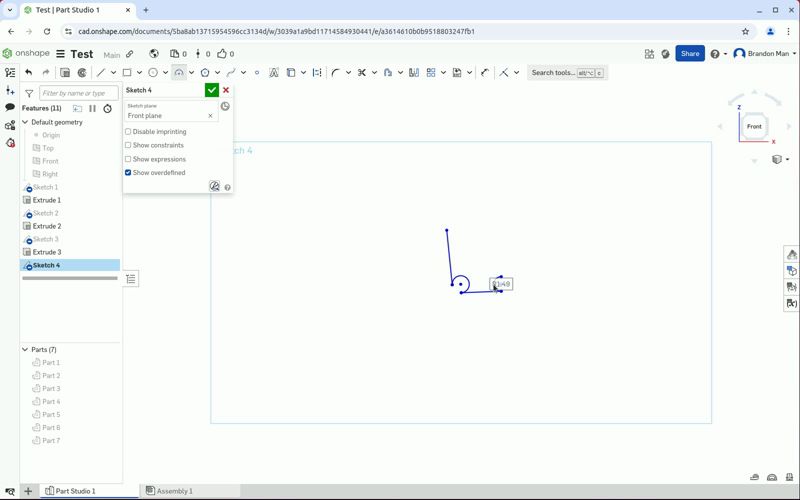
key(l)
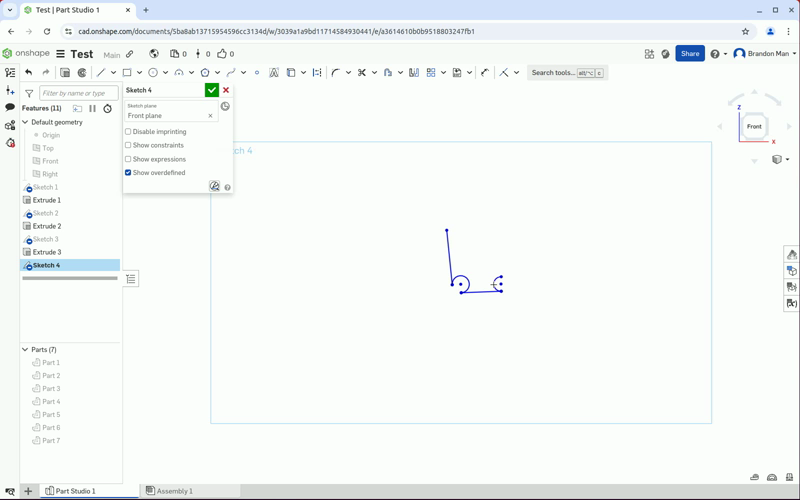
mouse_move(501, 276)
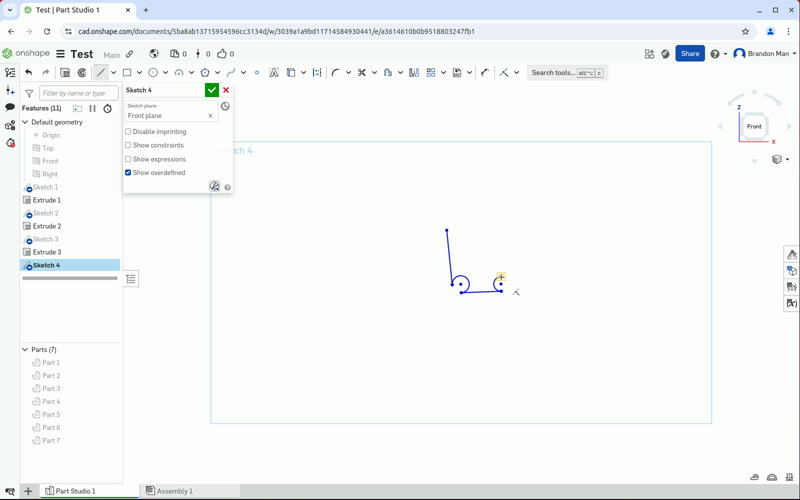
click(501, 276)
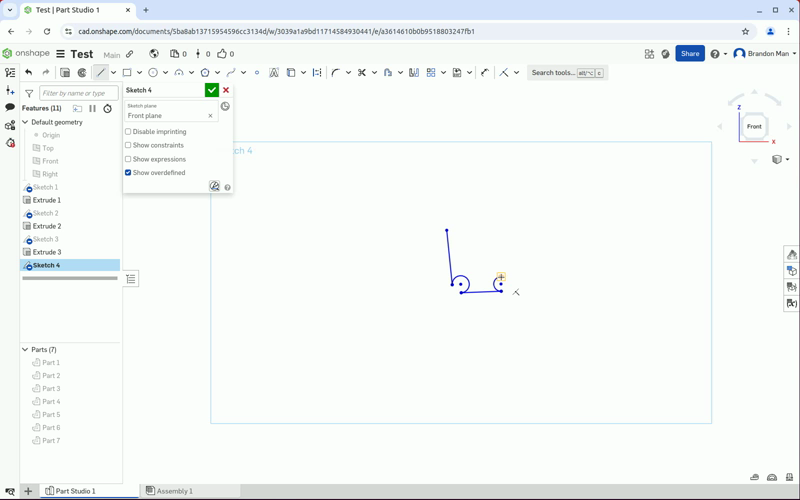
key_down(shift)
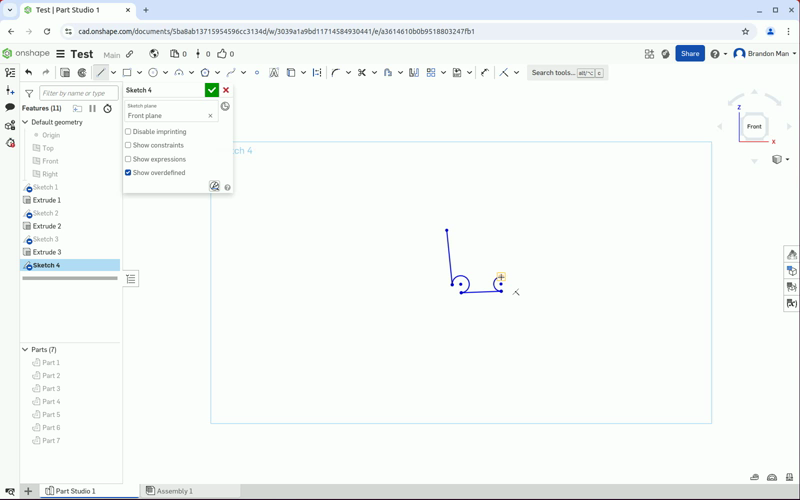
mouse_move(531, 276)
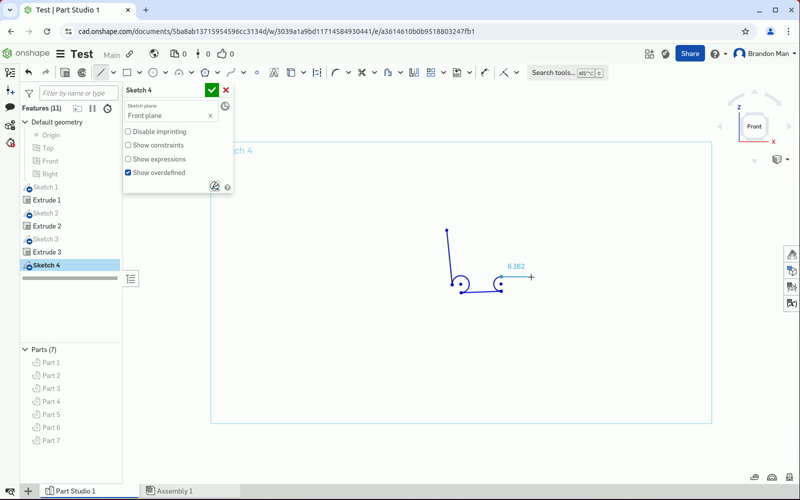
mouse_move(477, 275)
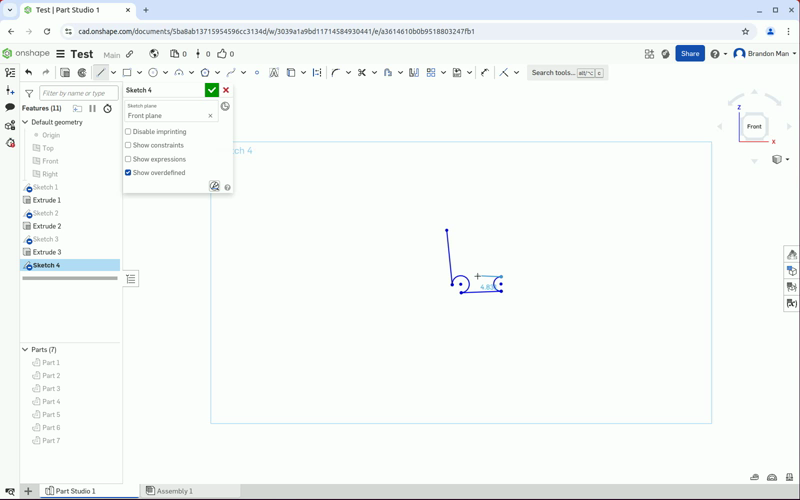
click(477, 275)
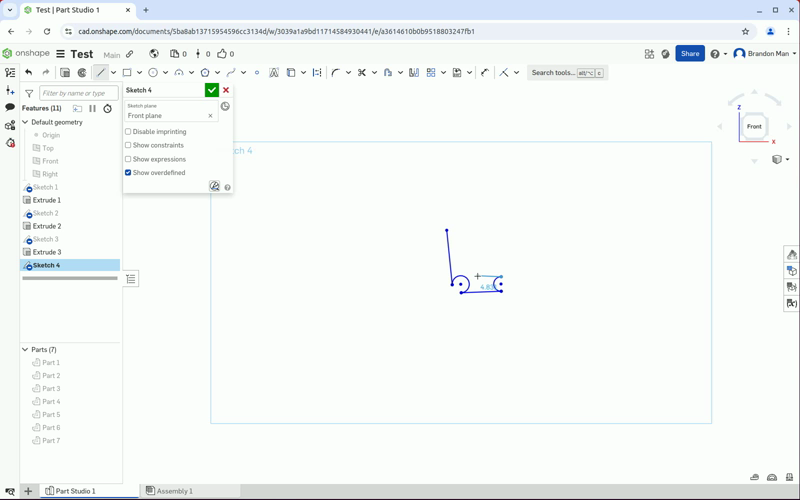
key_up(shift)
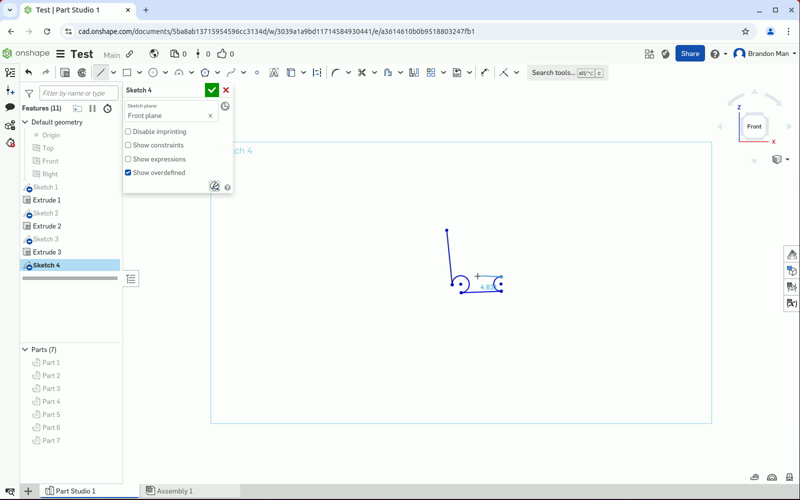
key(esc)
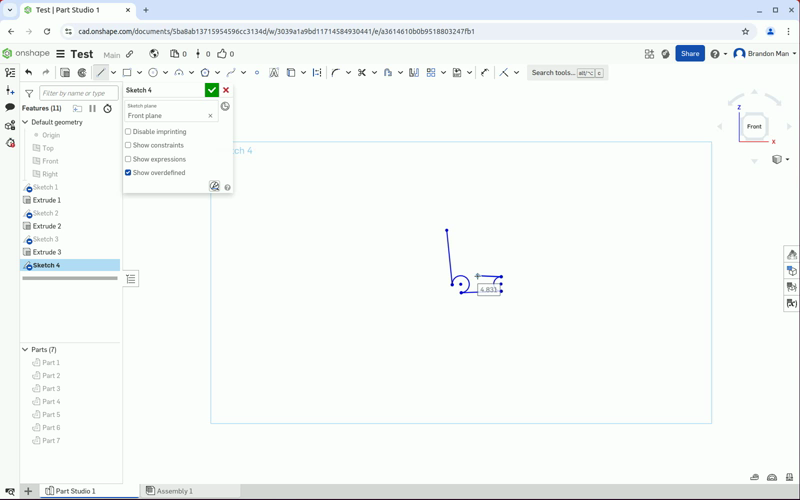
key(a)
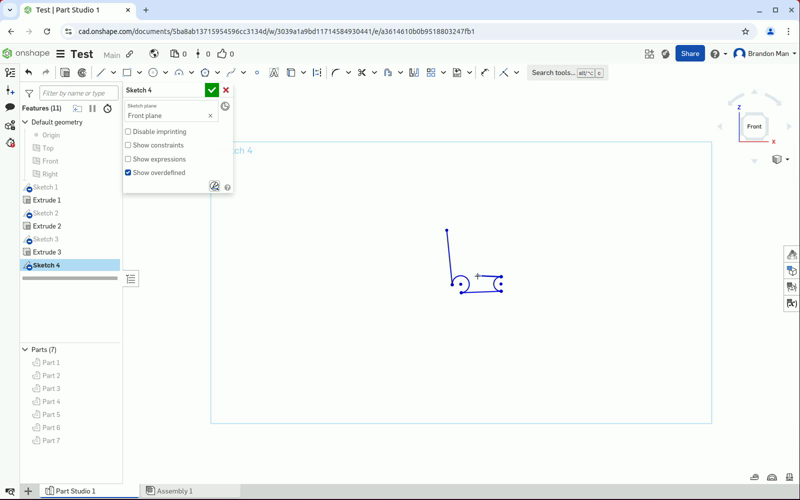
mouse_move(477, 275)
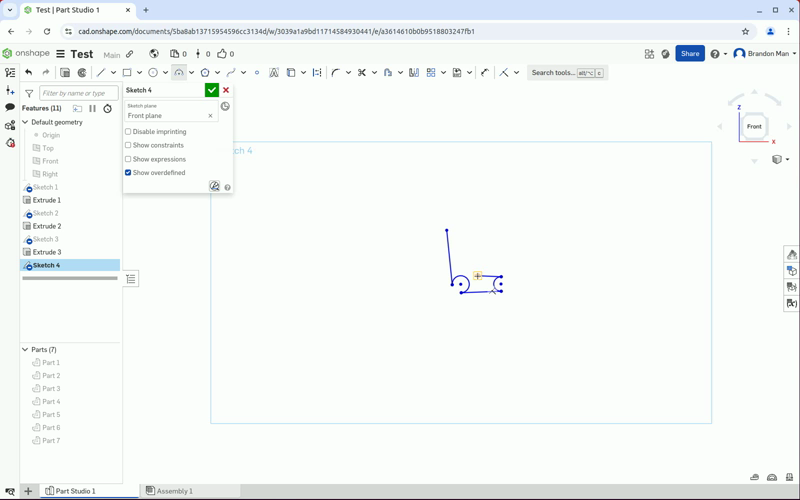
click(477, 275)
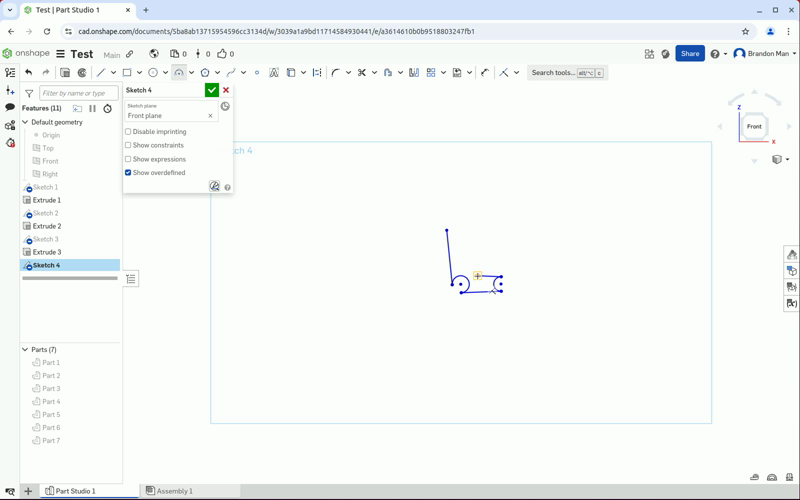
key_down(shift)
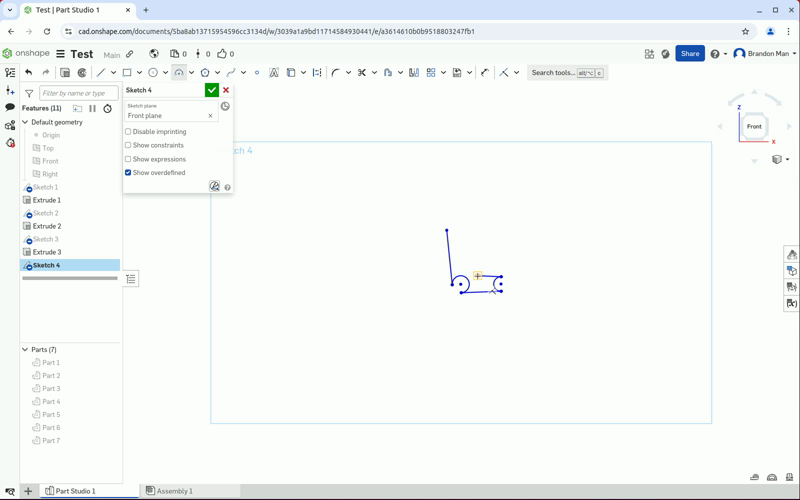
mouse_move(470, 267)
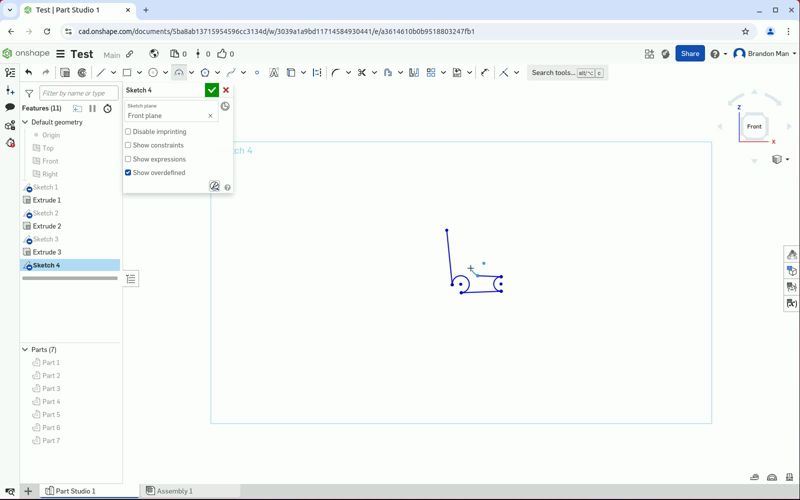
click(470, 267)
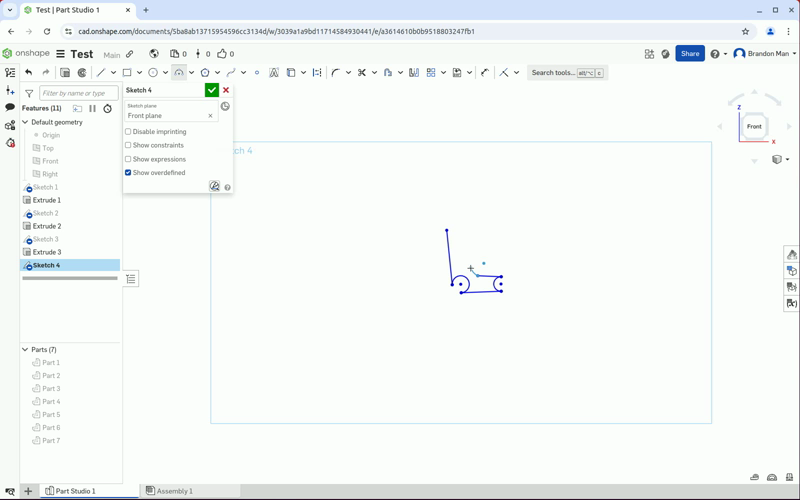
mouse_move(472, 273)
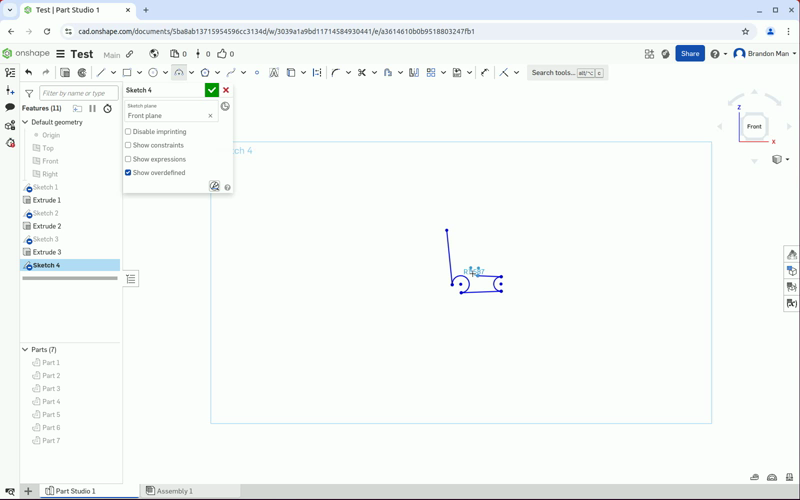
click(472, 273)
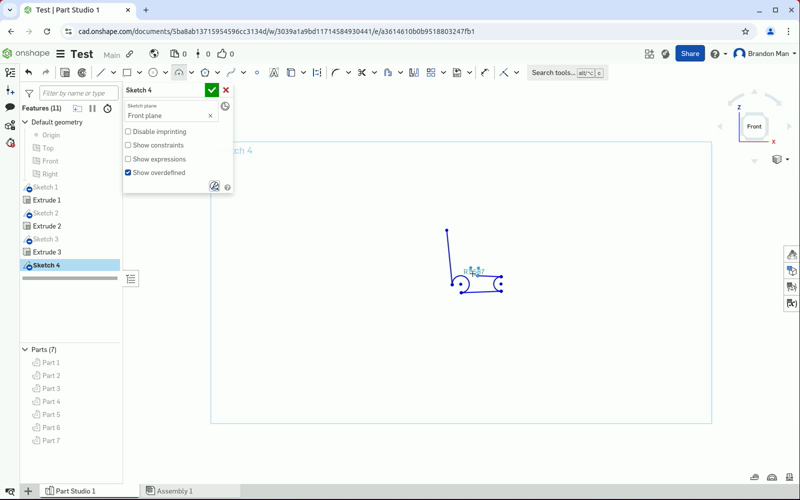
key_up(shift)
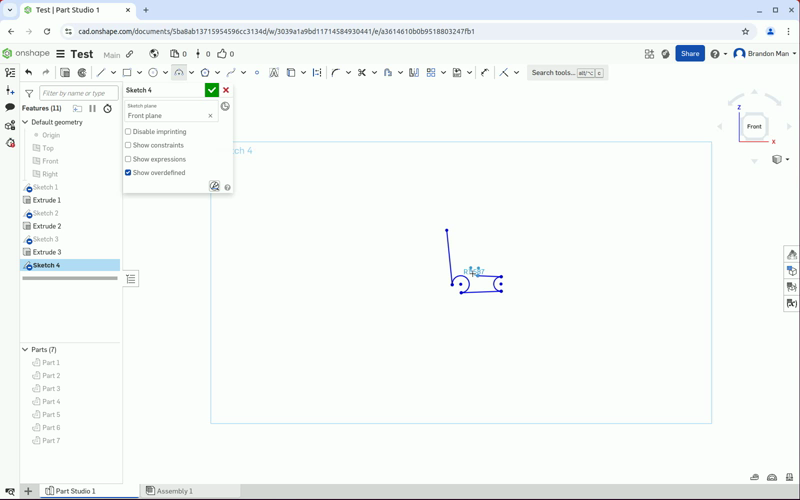
key(esc)
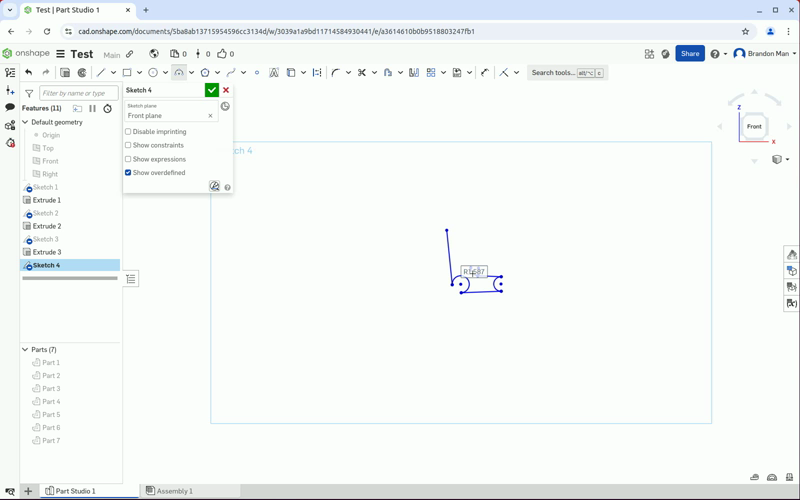
key(l)
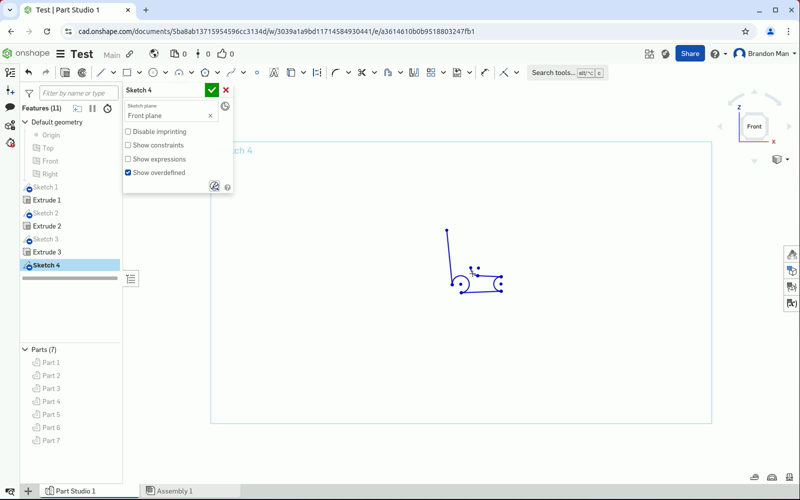
mouse_move(470, 267)
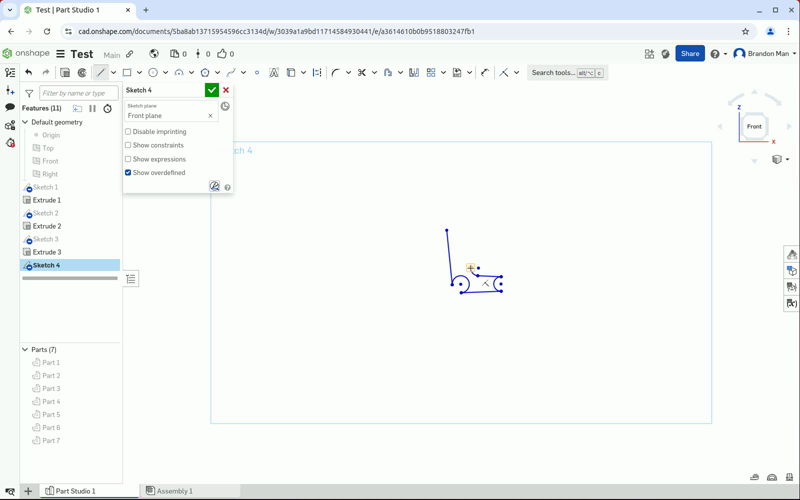
click(470, 267)
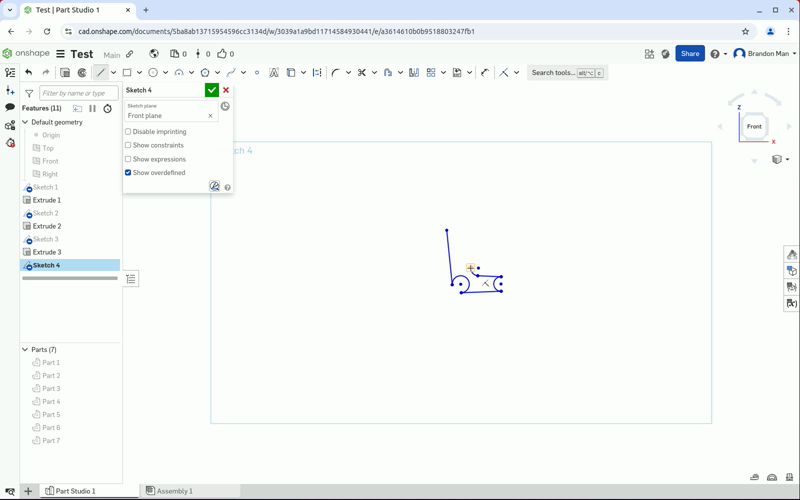
key_down(shift)
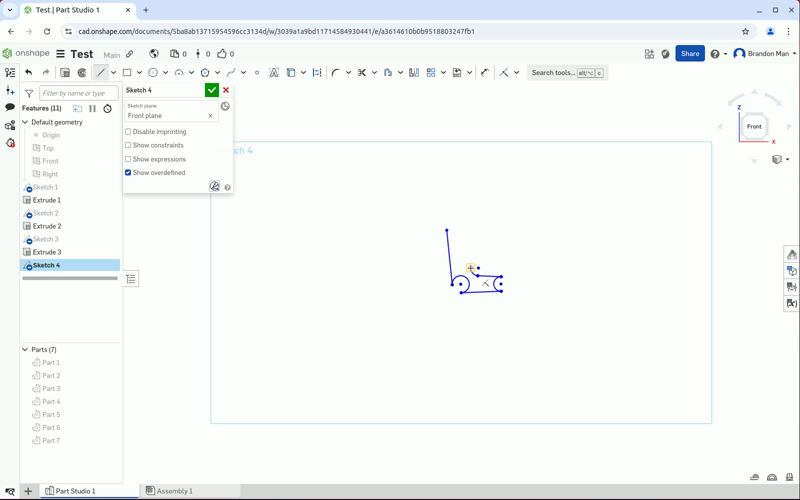
mouse_move(501, 267)
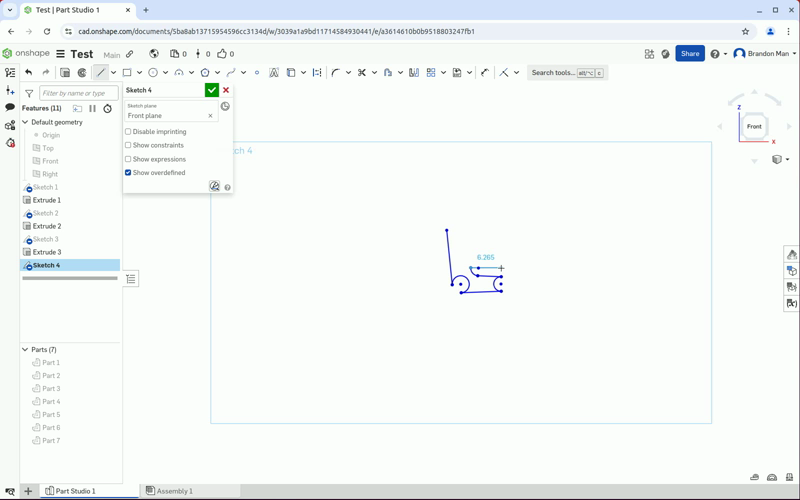
mouse_move(474, 230)
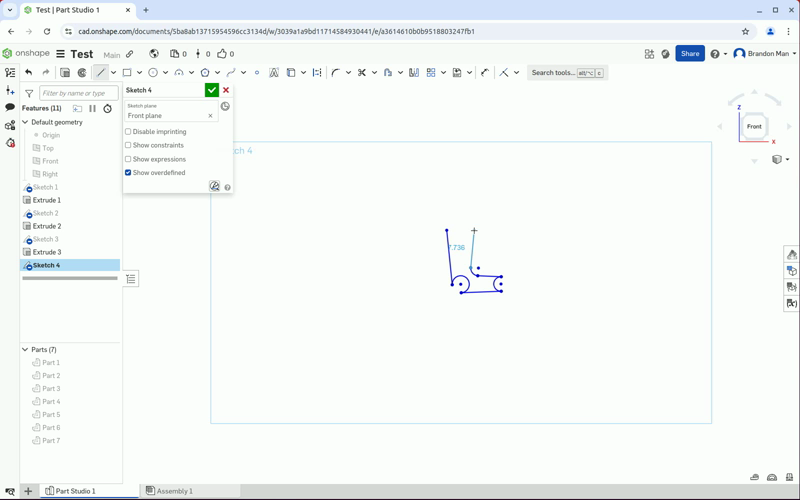
click(474, 230)
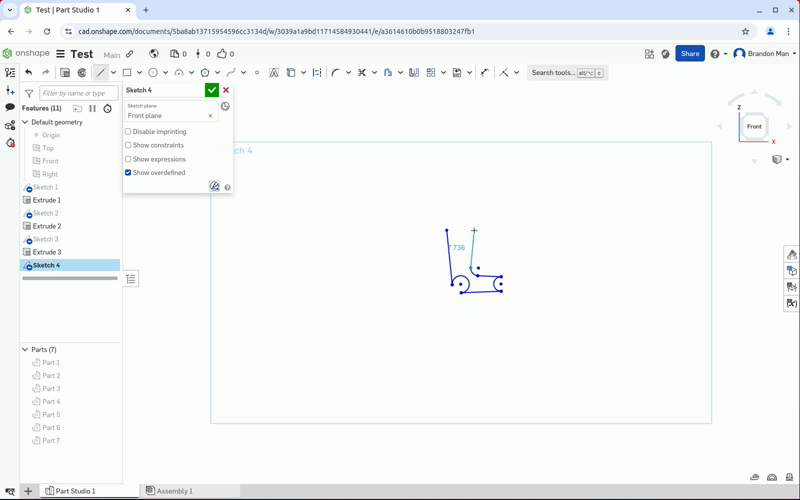
key_up(shift)
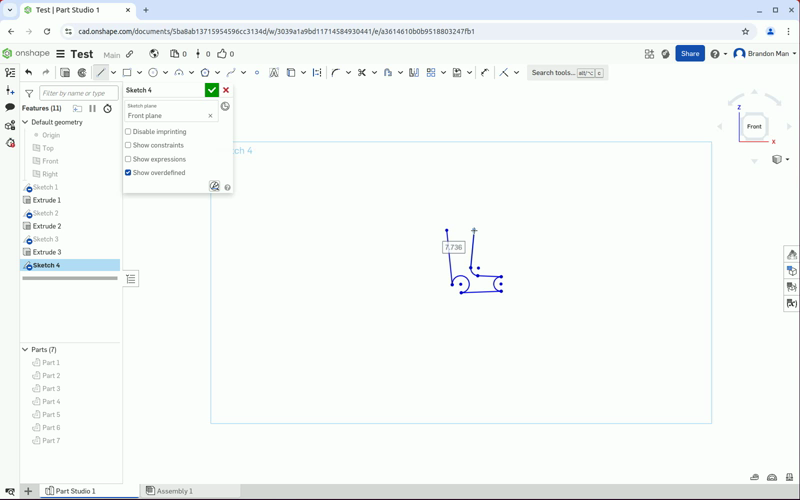
key(esc)
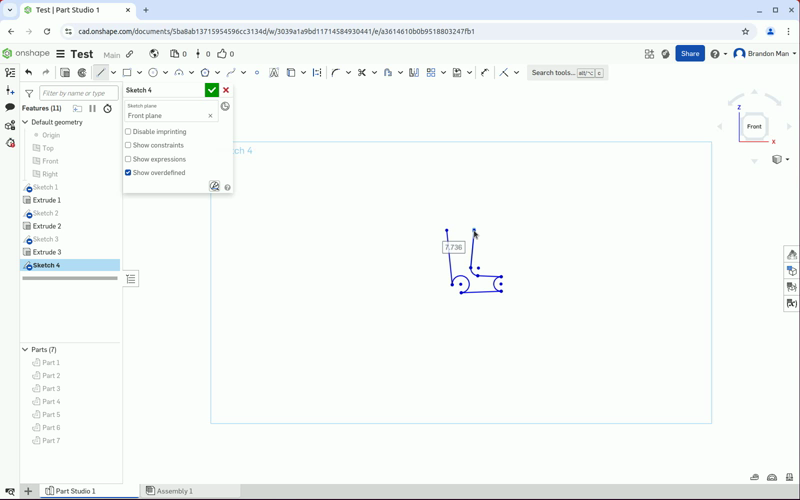
key(a)
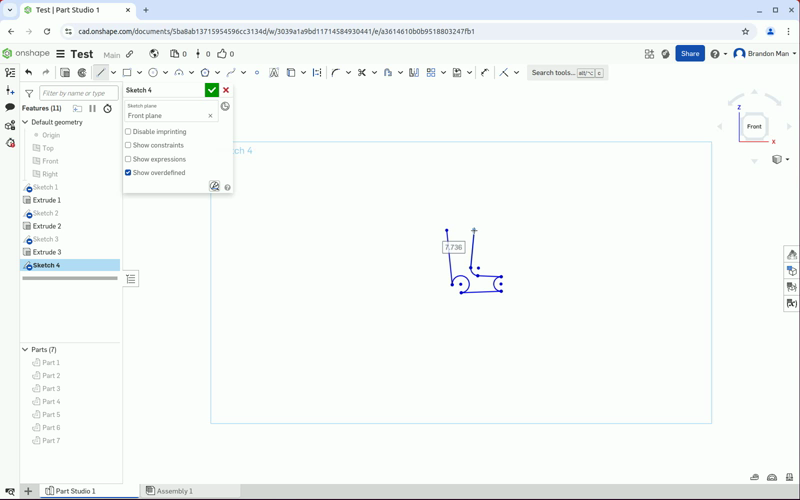
mouse_move(474, 230)
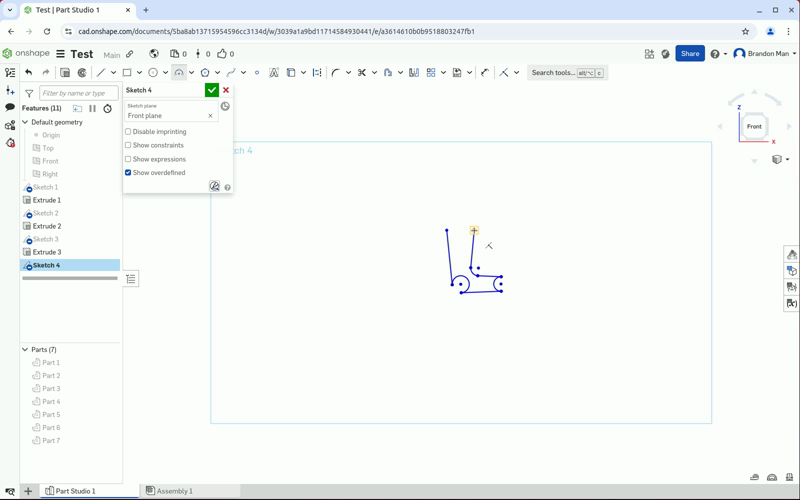
click(474, 230)
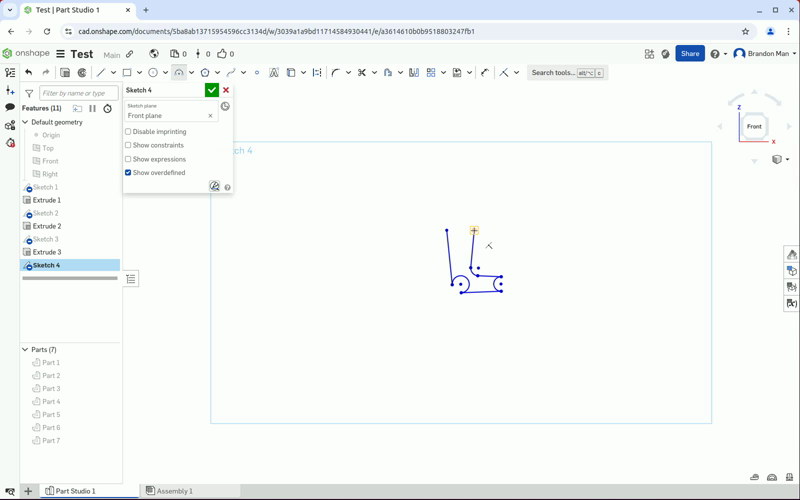
mouse_move(446, 230)
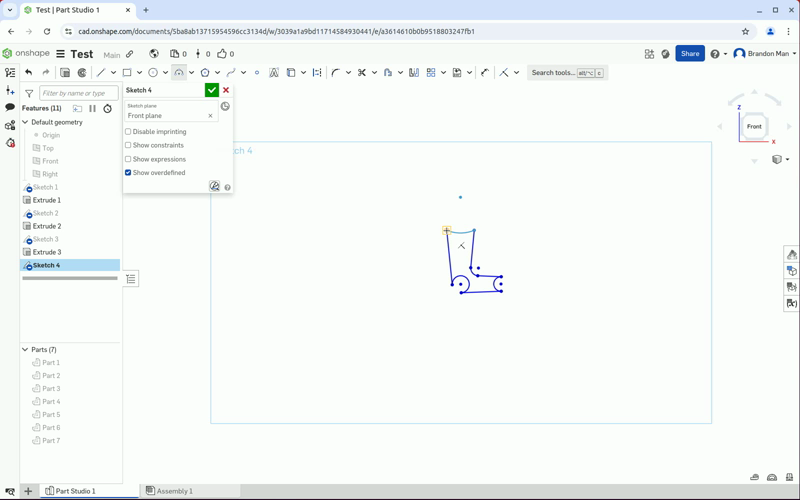
click(446, 230)
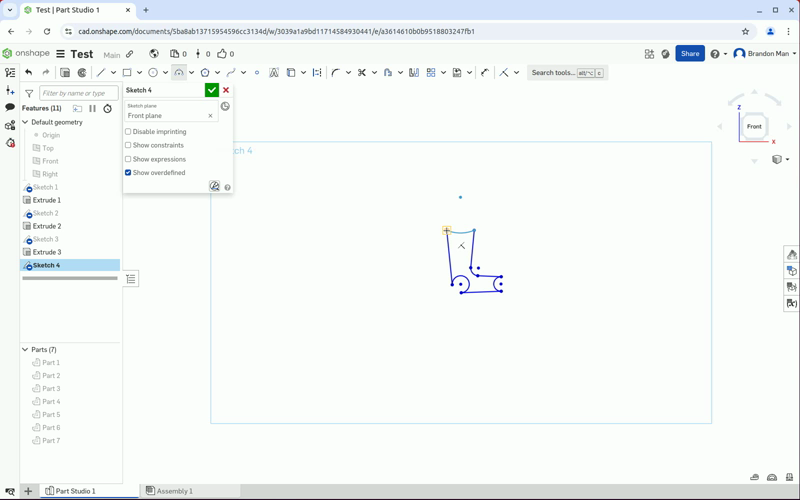
key_down(shift)
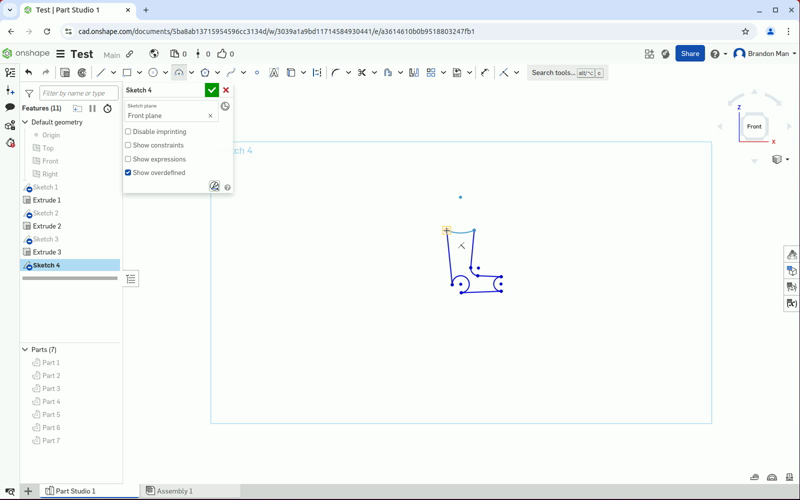
mouse_move(460, 240)
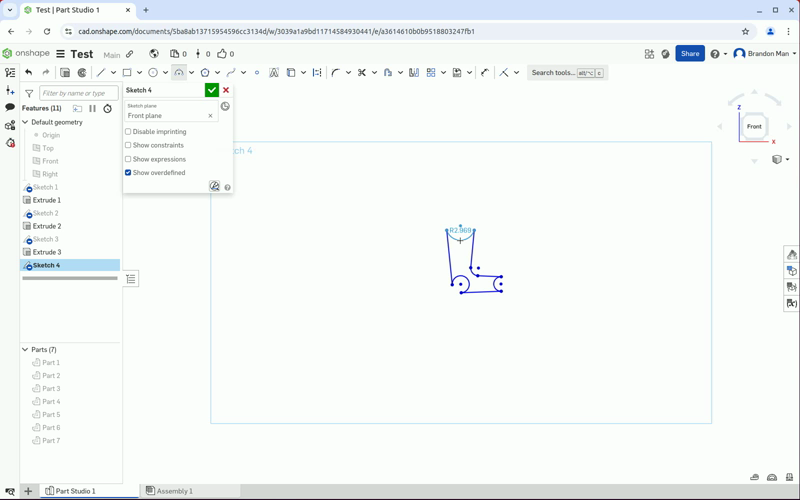
click(460, 240)
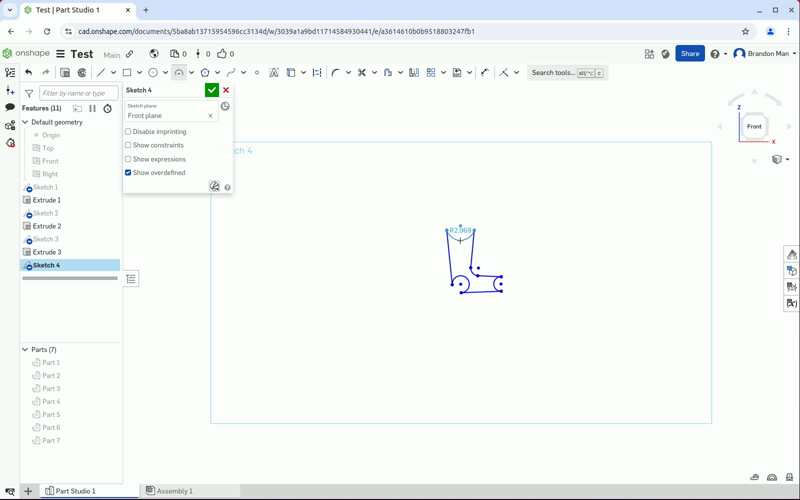
key_up(shift)
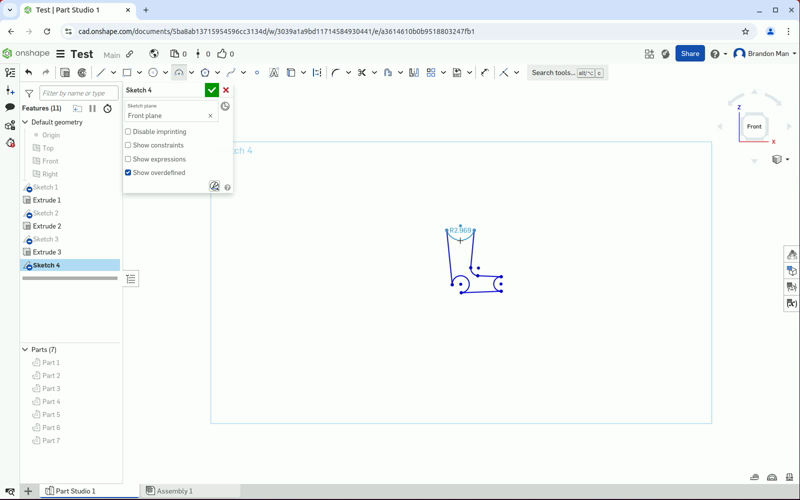
key(esc)
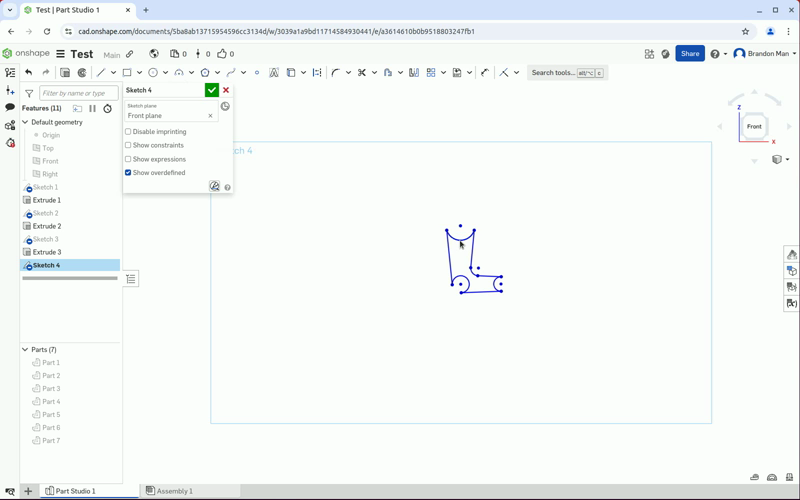
mouse_move(467, 291)
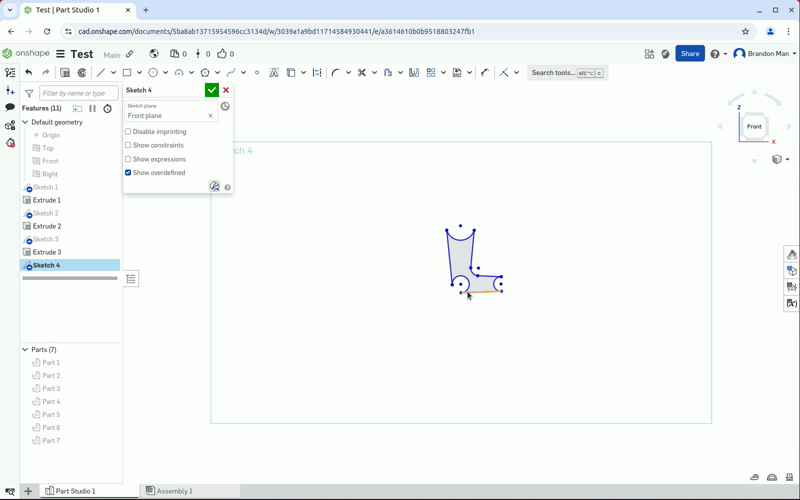
scroll(6)
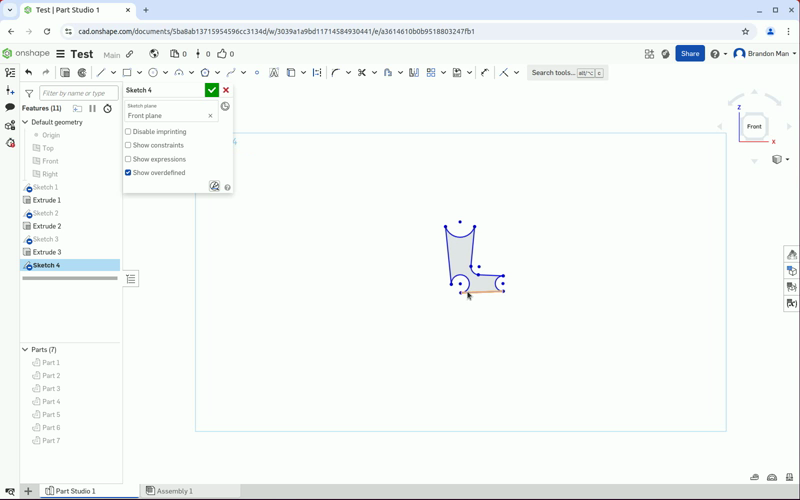
scroll(6)
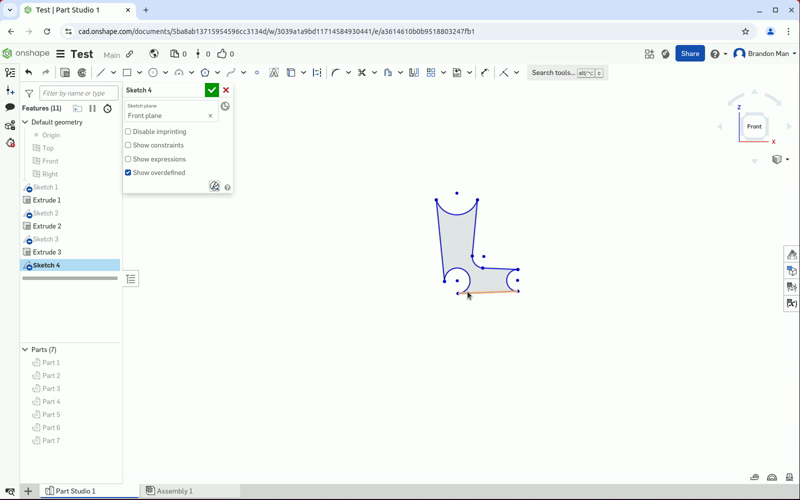
scroll(6)
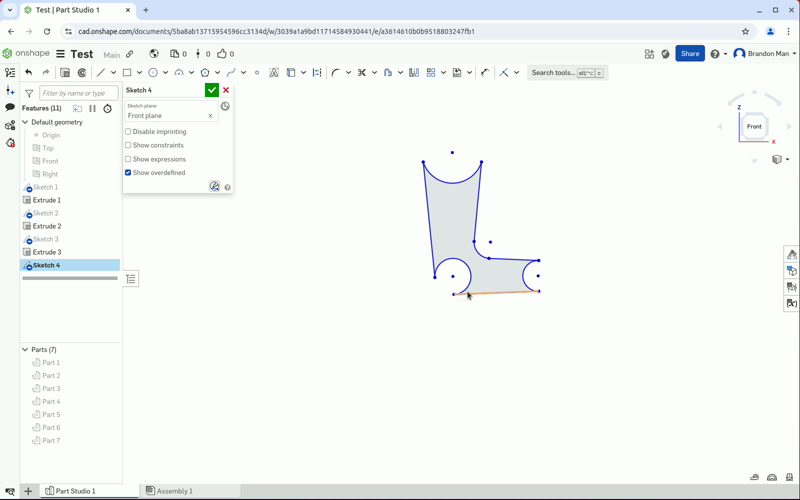
scroll(6)
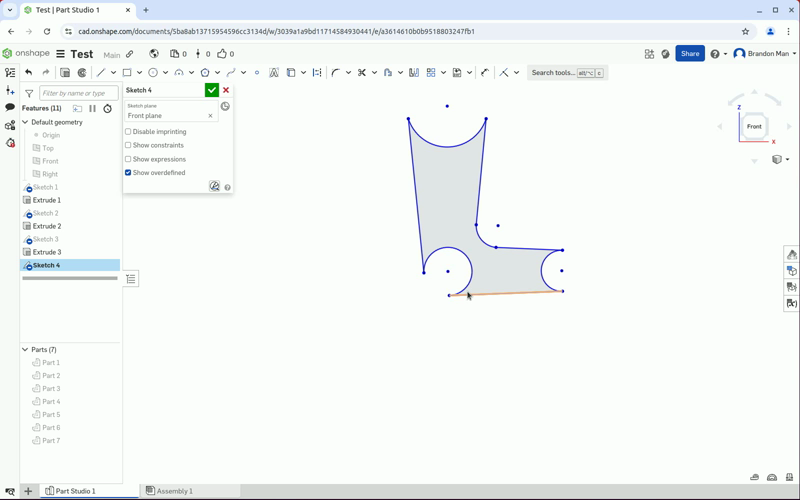
scroll(6)
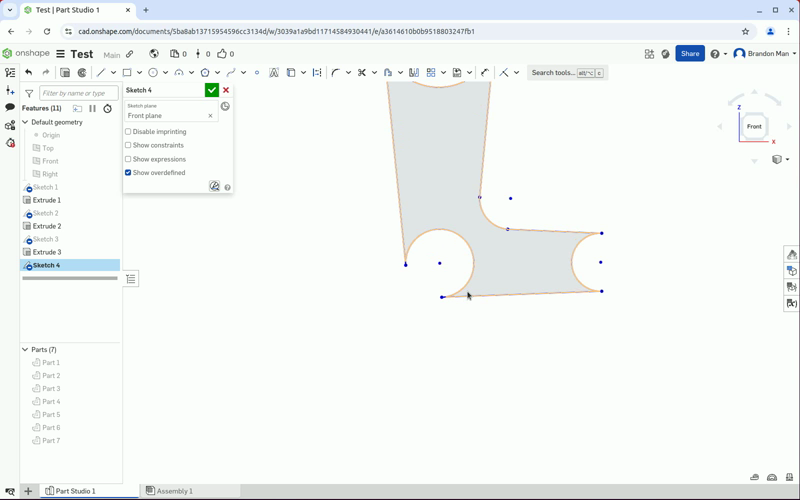
scroll(6)
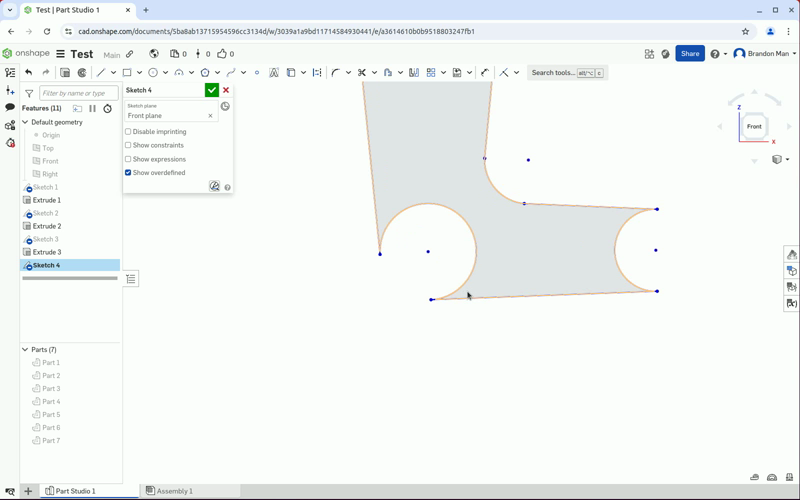
scroll(6)
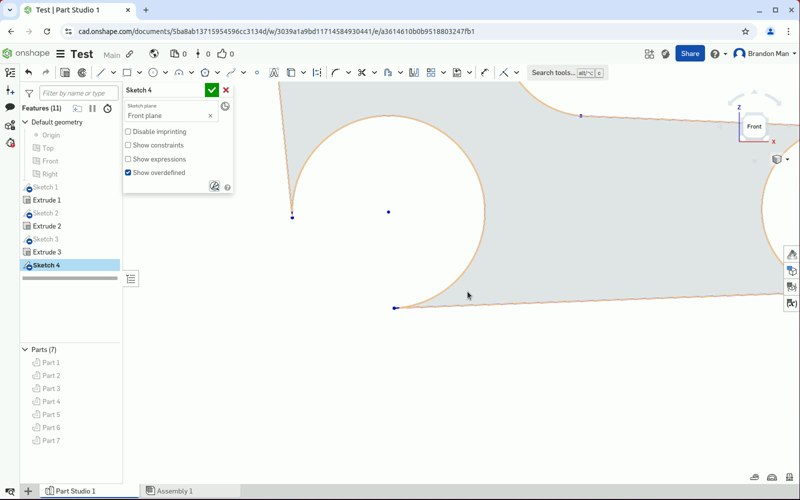
click(467, 291)
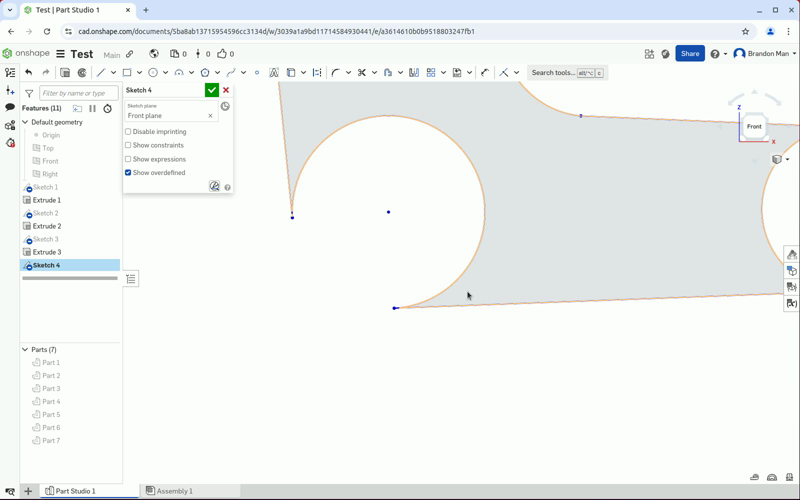
scroll(-6)
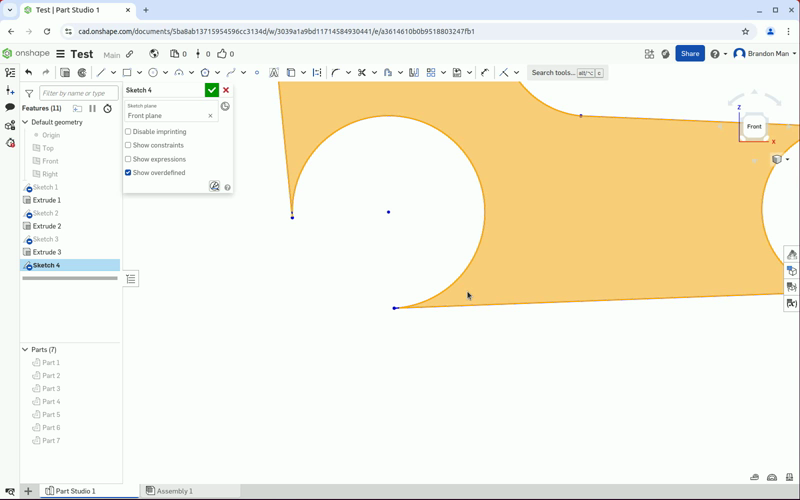
scroll(-6)
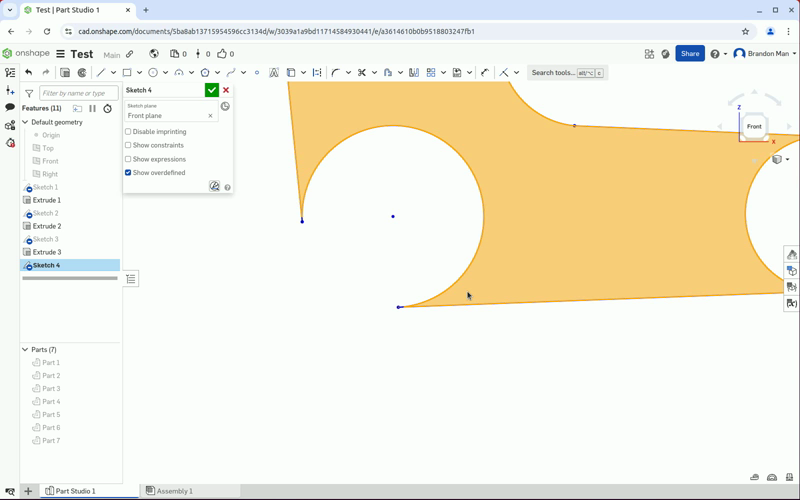
scroll(-6)
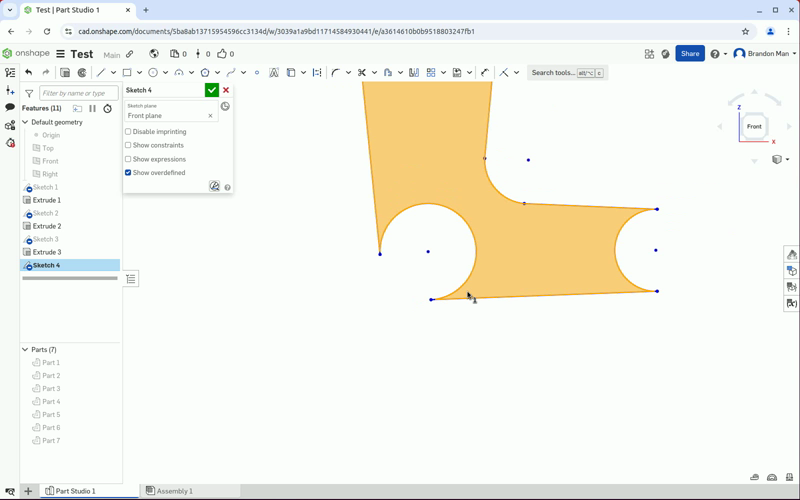
scroll(-6)
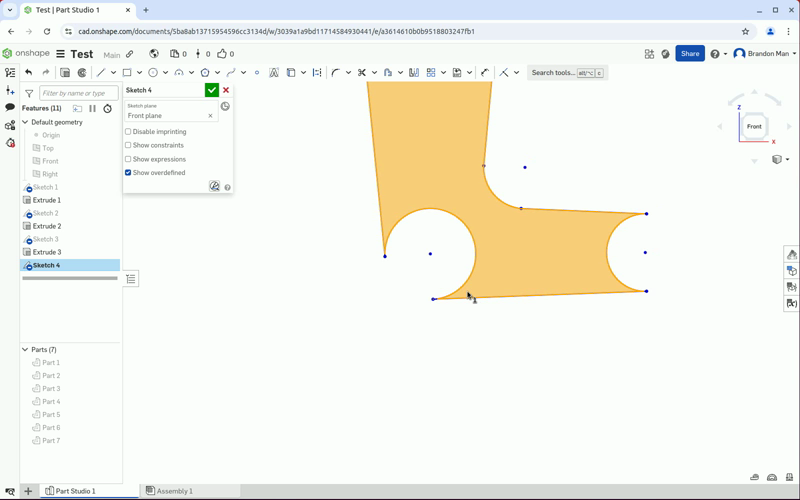
scroll(-6)
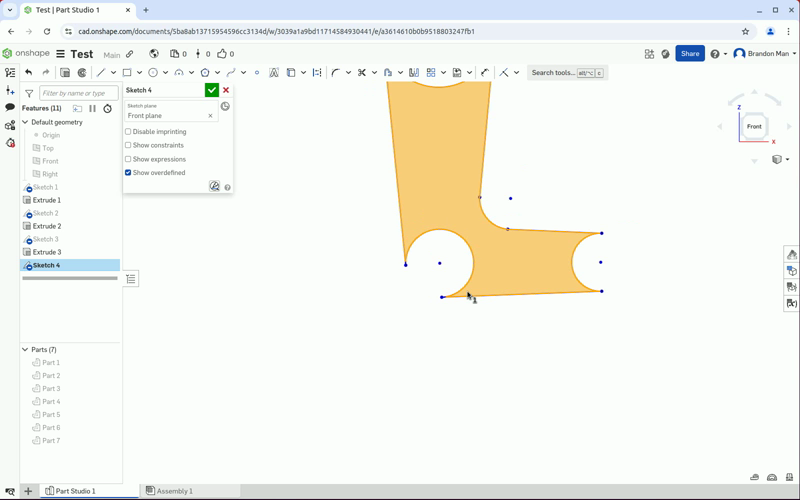
scroll(-6)
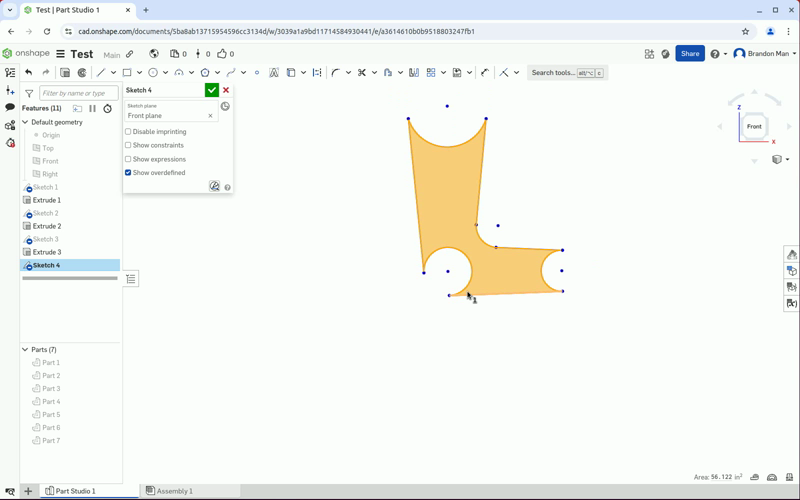
scroll(-6)
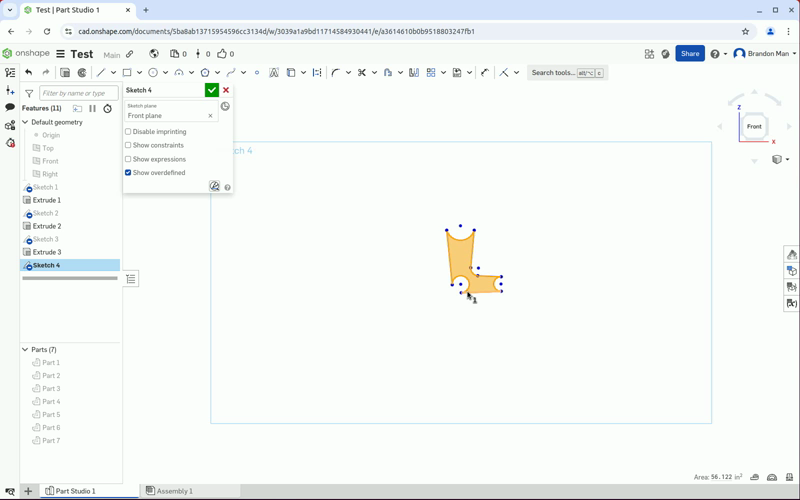
mouse_move(73, 352)
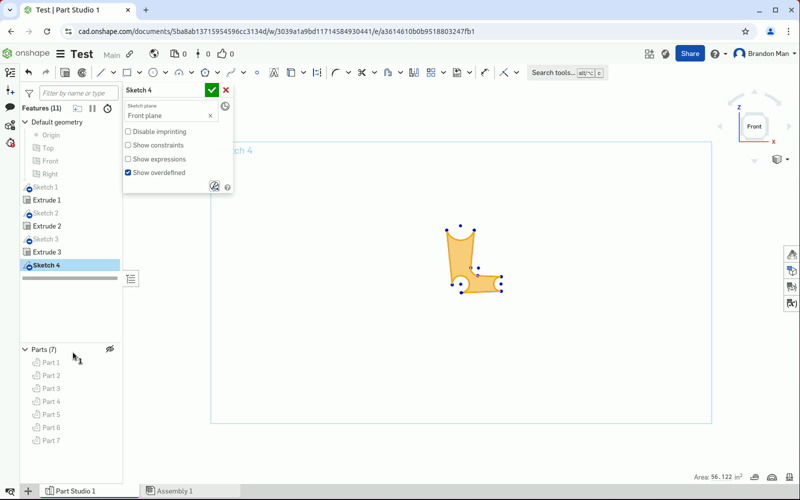
key(shift+y)
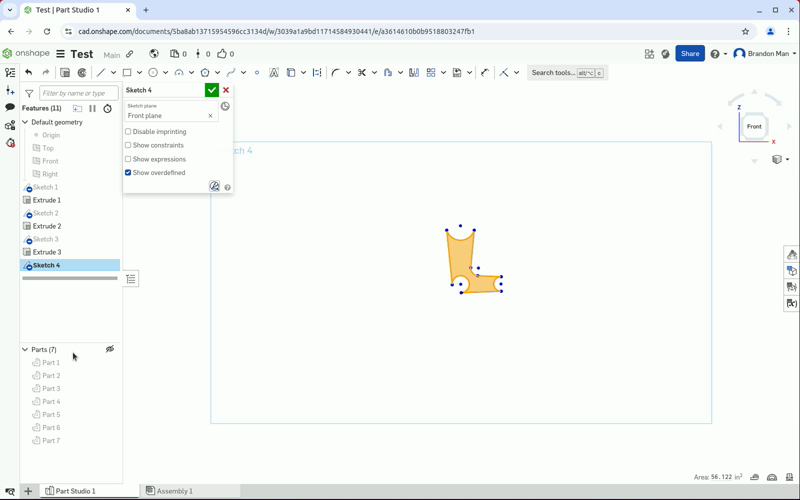
key(shift+e)
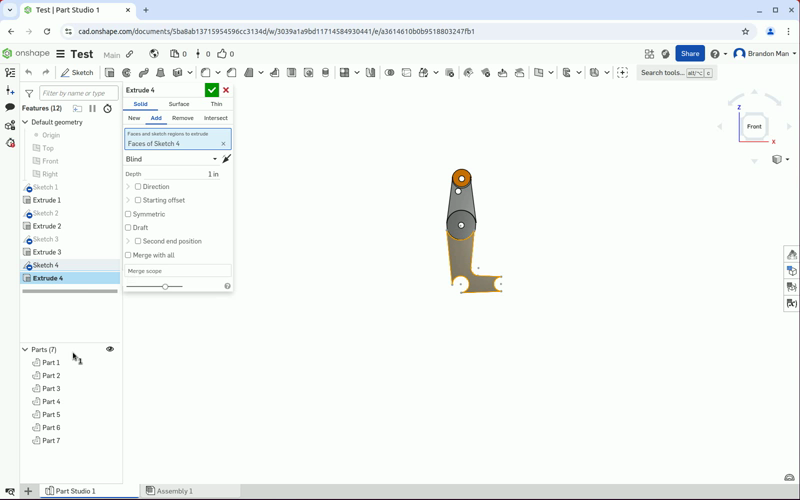
mouse_move(143, 106)
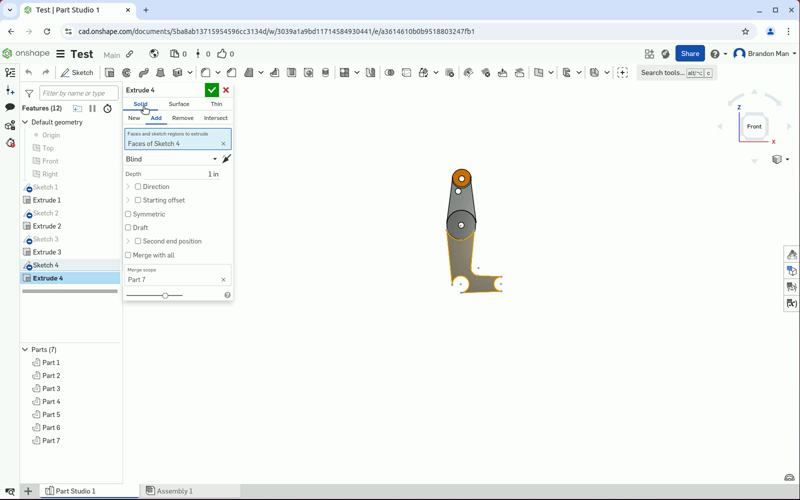
click(143, 106)
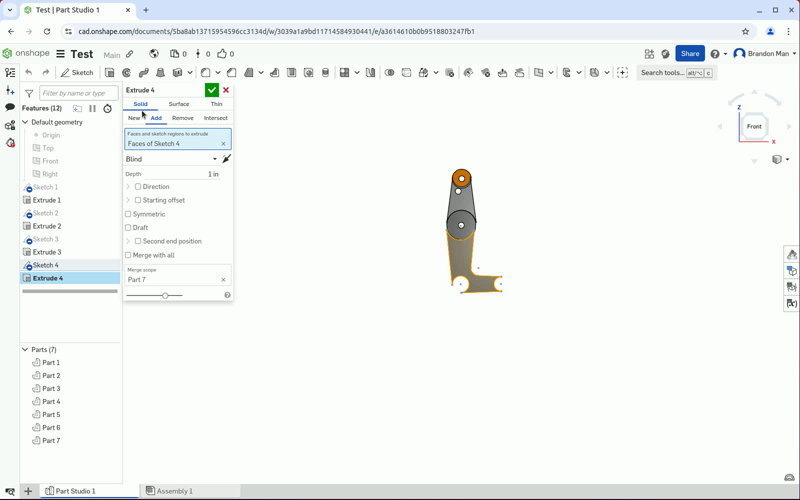
mouse_move(137, 120)
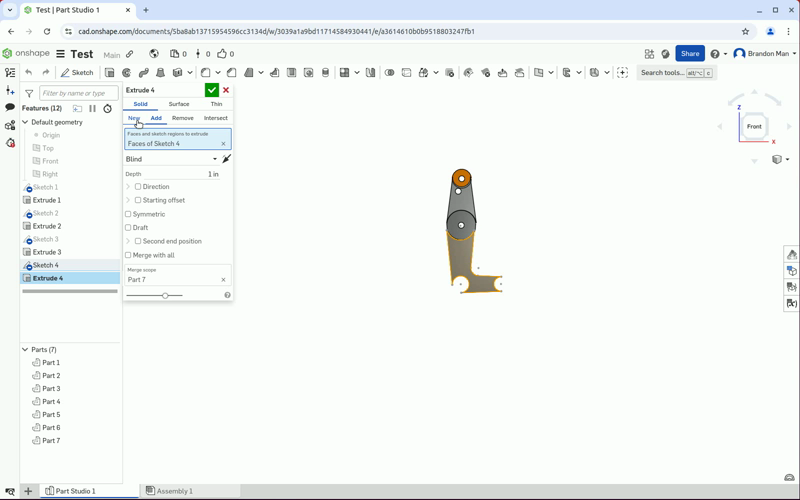
click(137, 120)
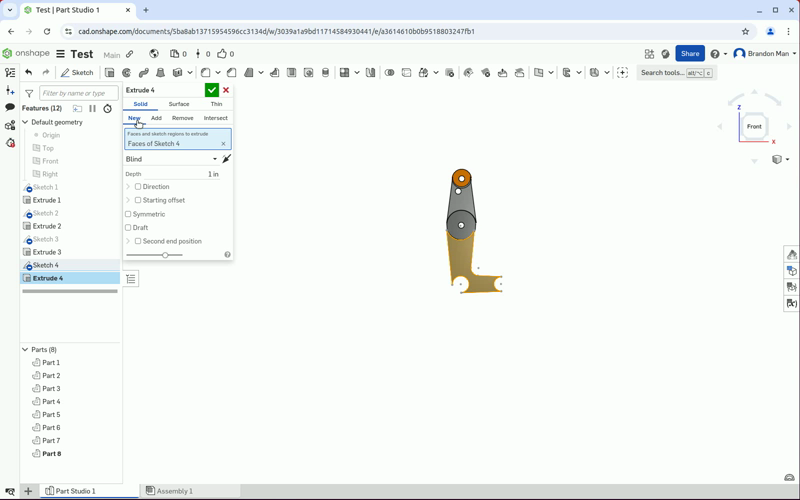
key(tab, 4)
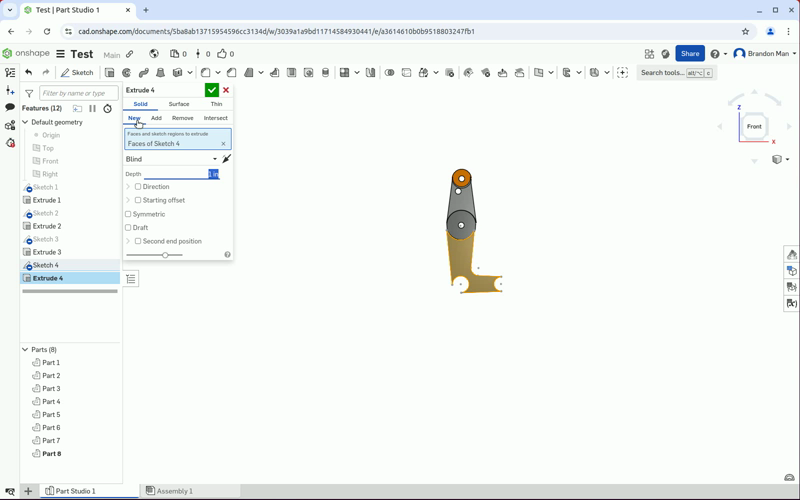
text(0.481)
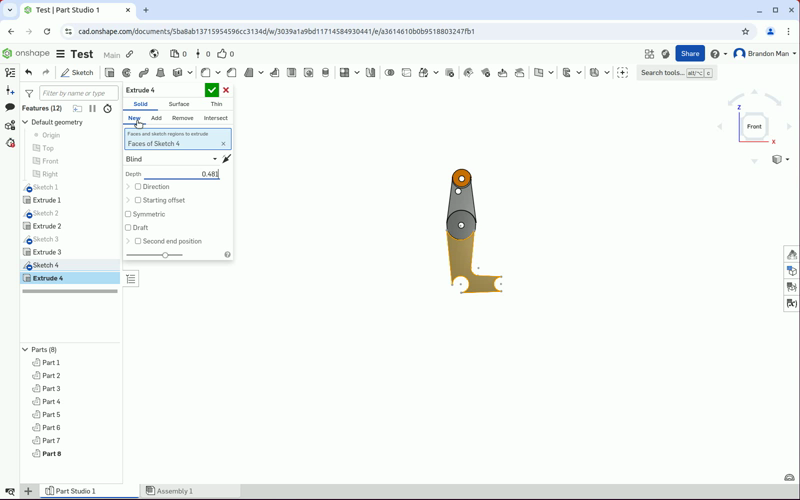
key(enter)
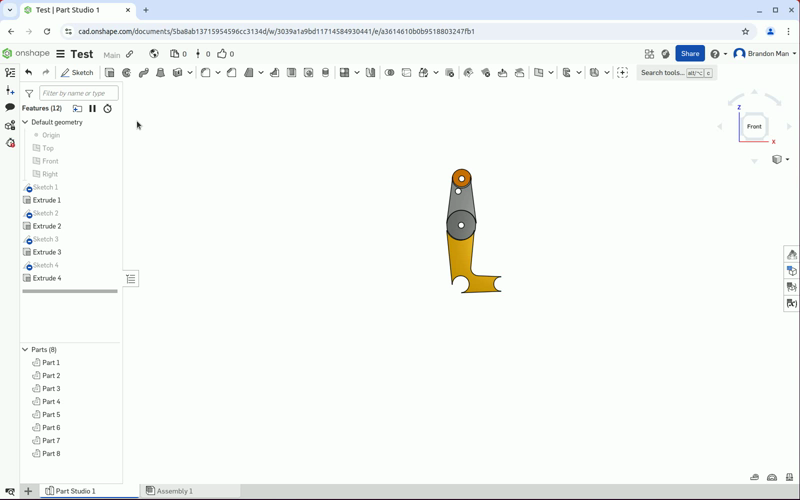
key(shift+h)
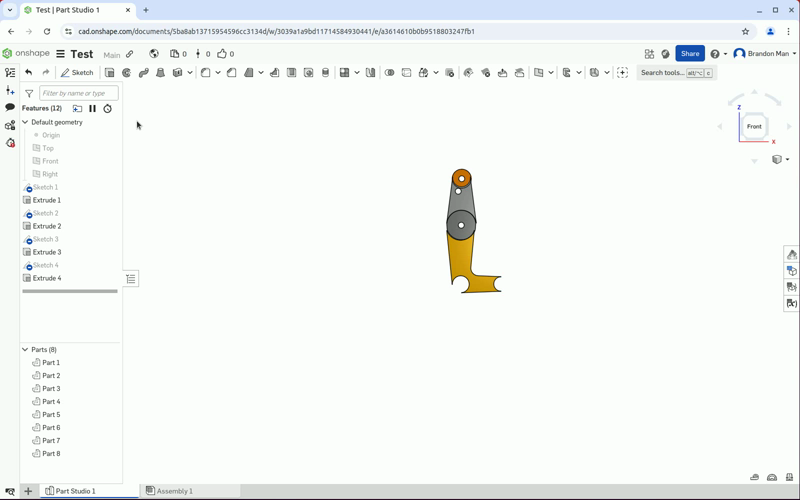
key(shift+h)
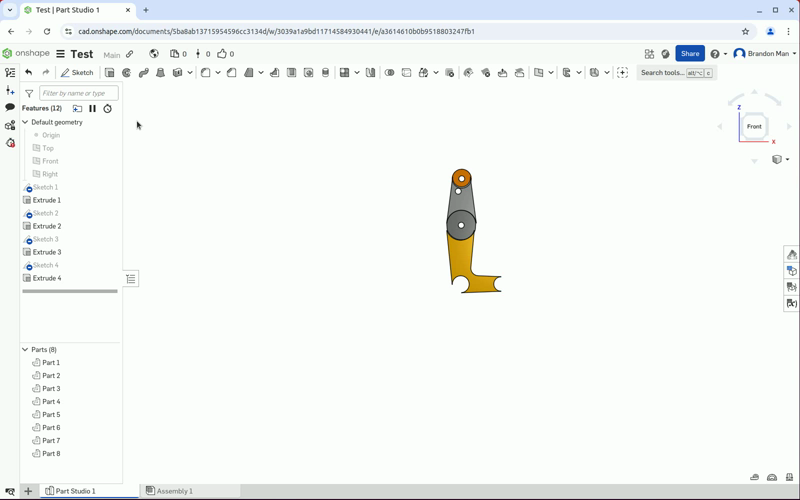
mouse_move(73, 189)
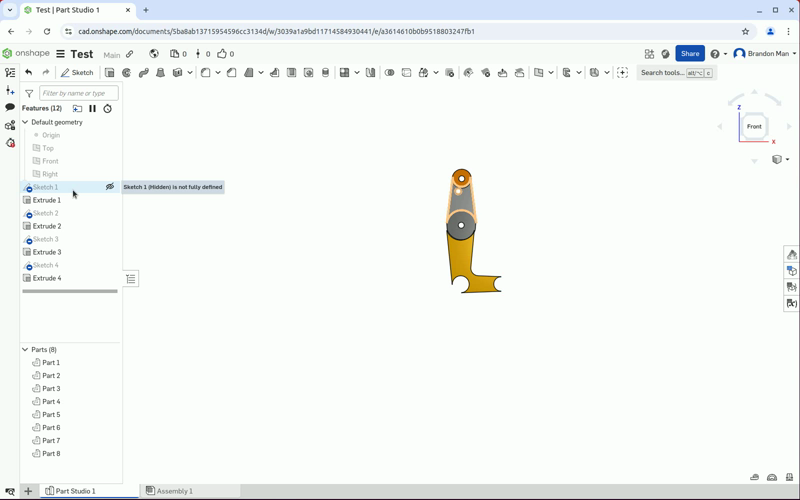
click(73, 189)
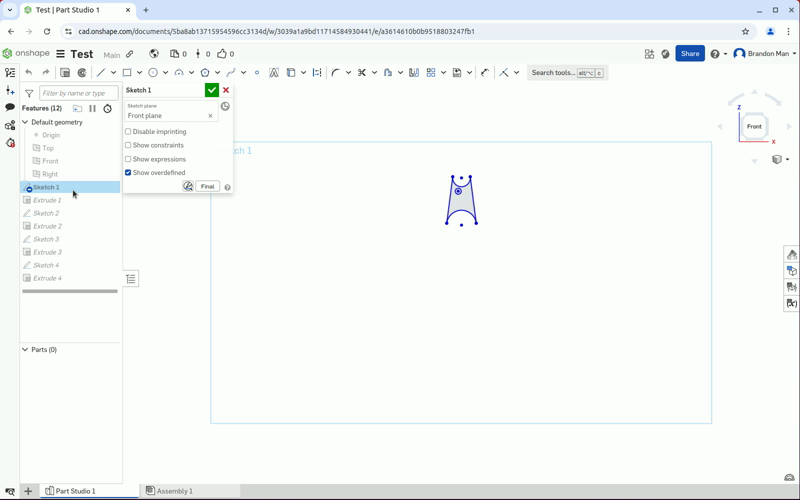
mouse_move(229, 92)
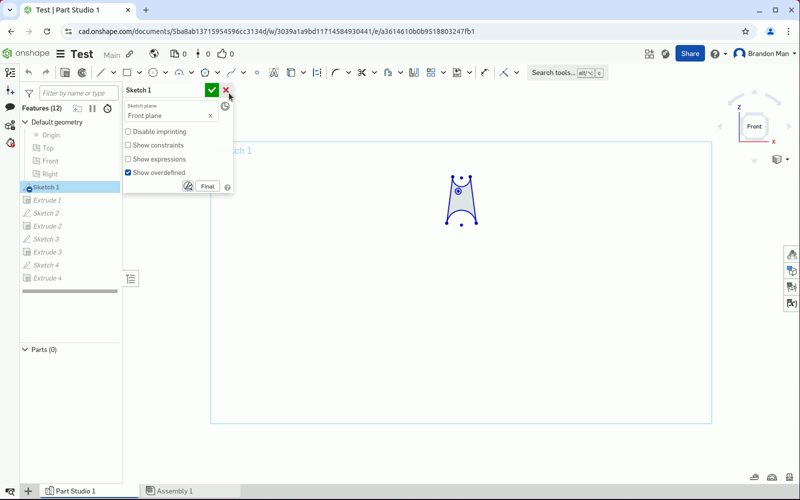
click(229, 92)
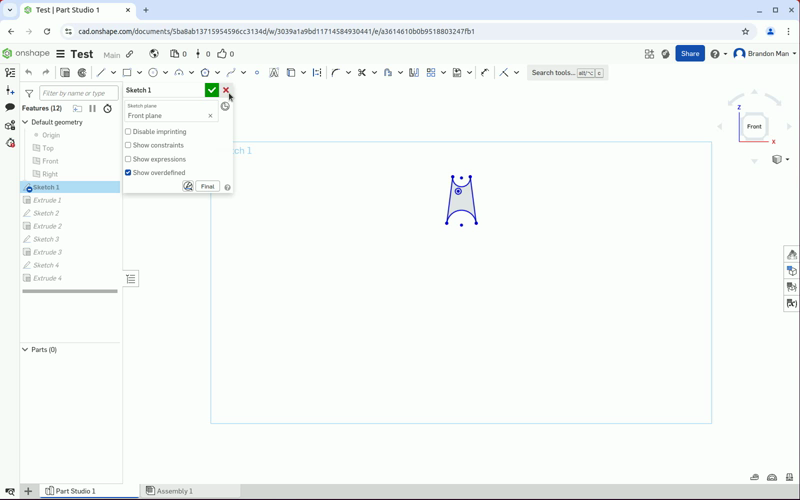
key(shift+s)
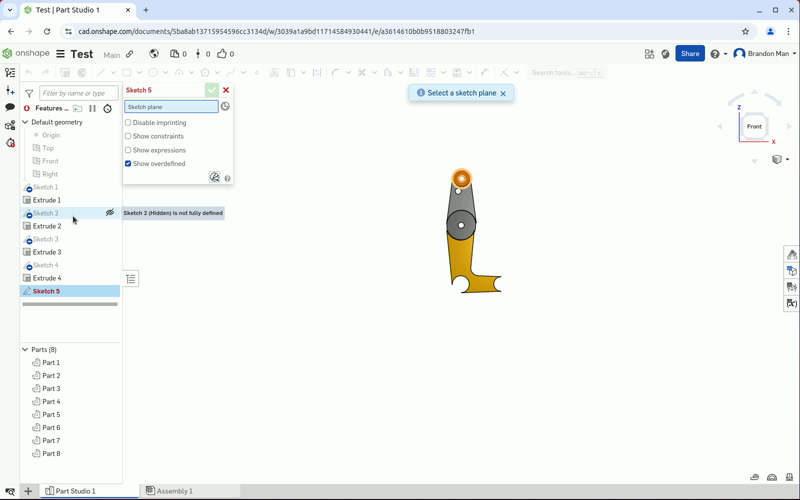
scroll(3)
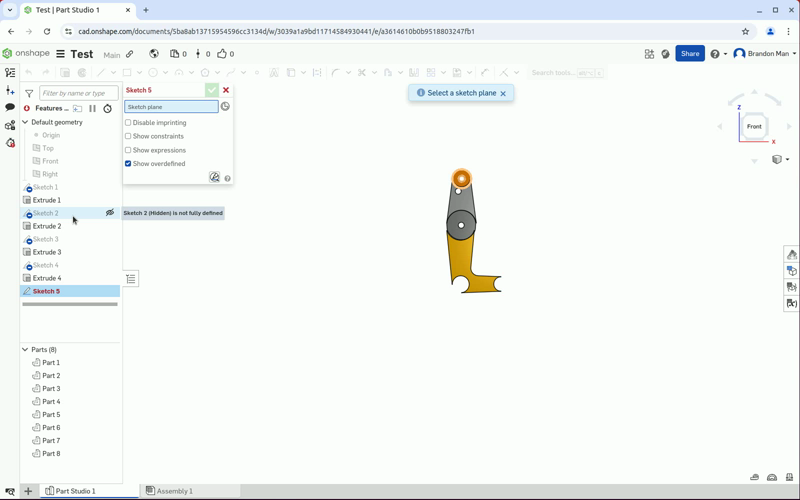
mouse_move(73, 163)
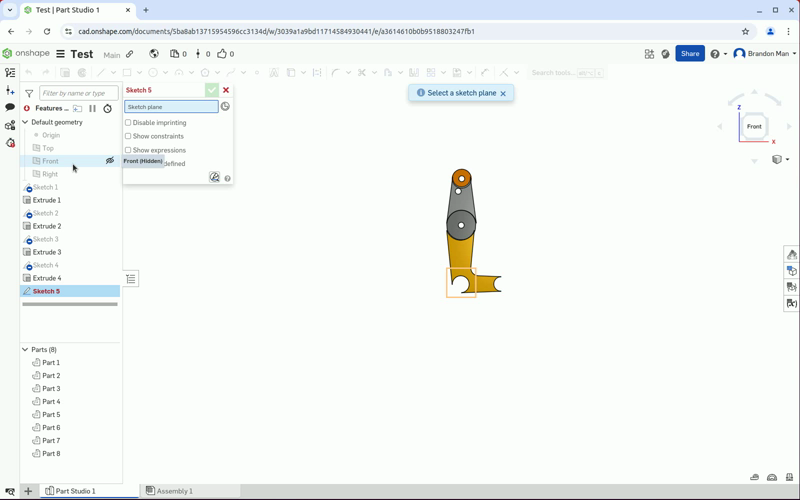
click(73, 163)
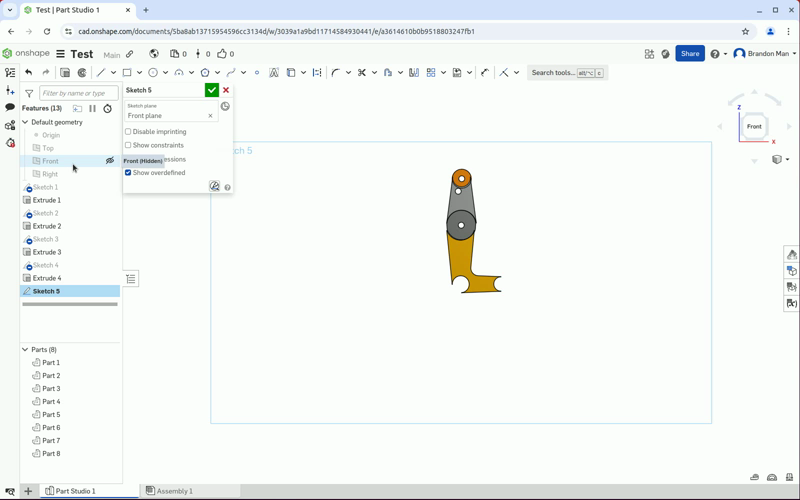
mouse_move(73, 352)
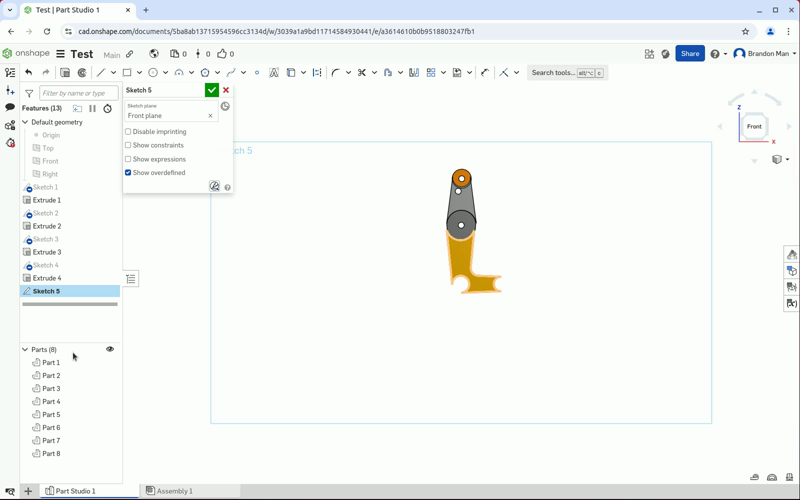
key(y)
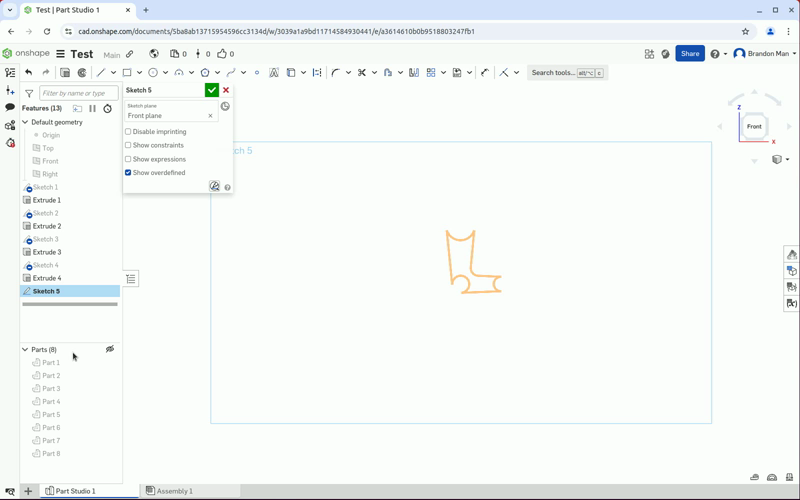
key(l)
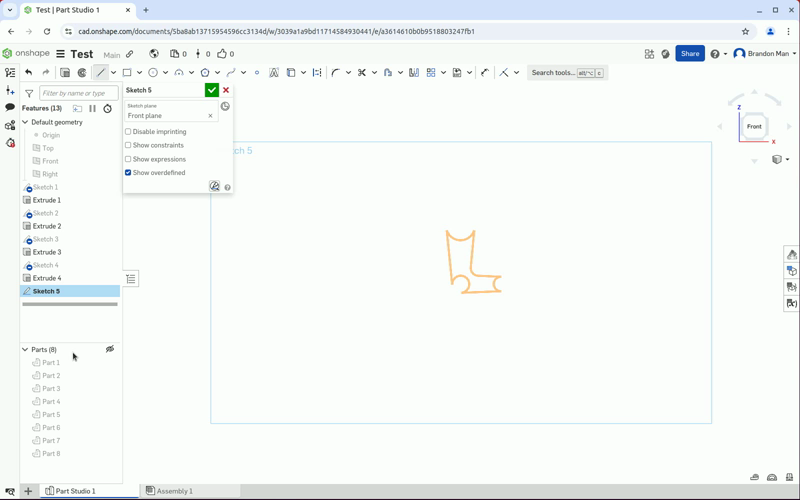
key_down(shift)
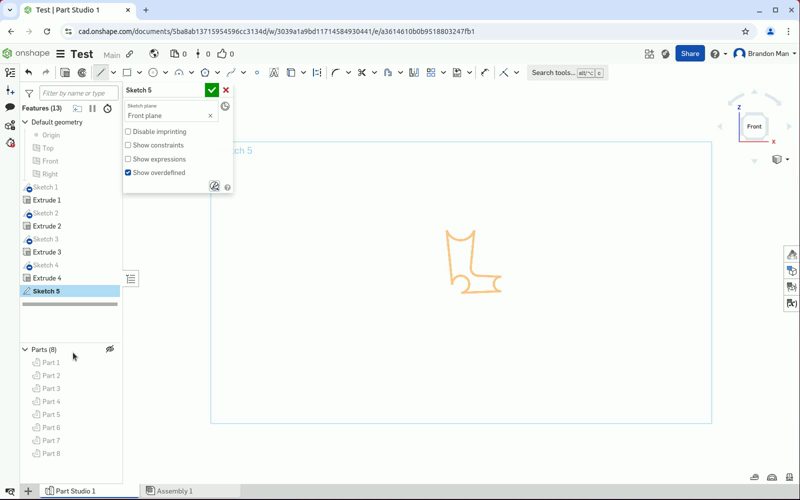
mouse_move(460, 291)
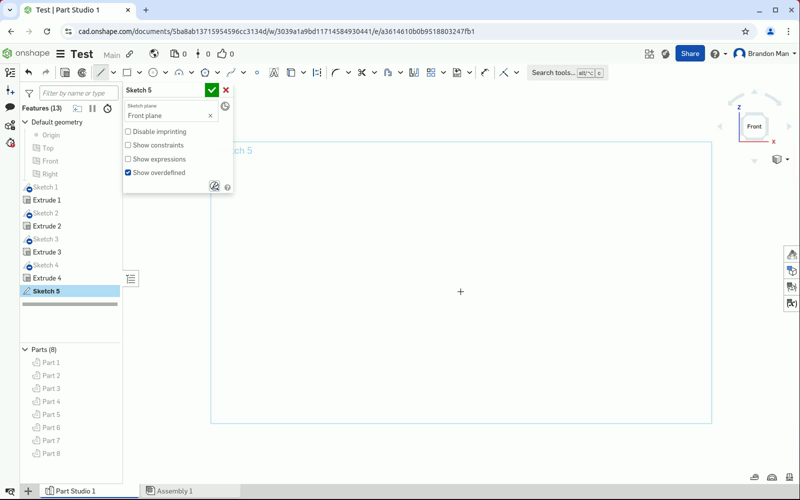
click(460, 291)
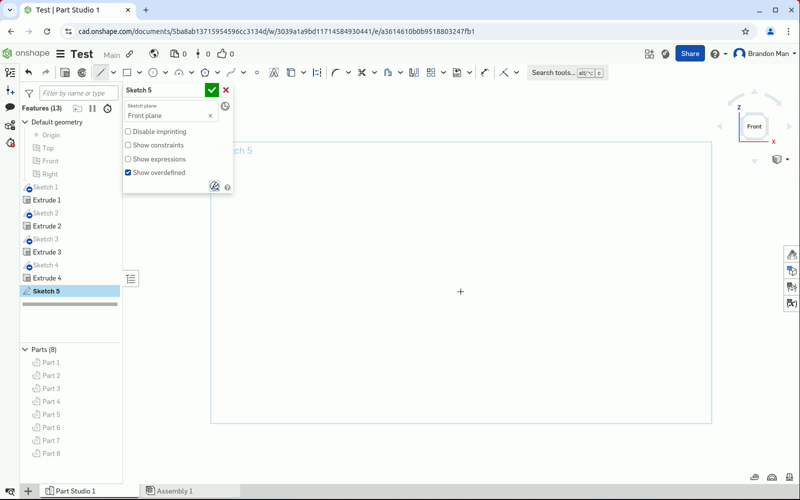
key_up(shift)
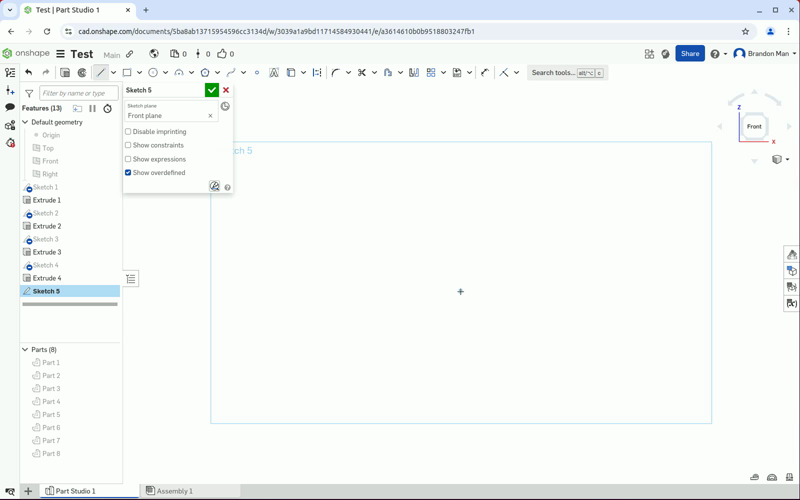
key_down(shift)
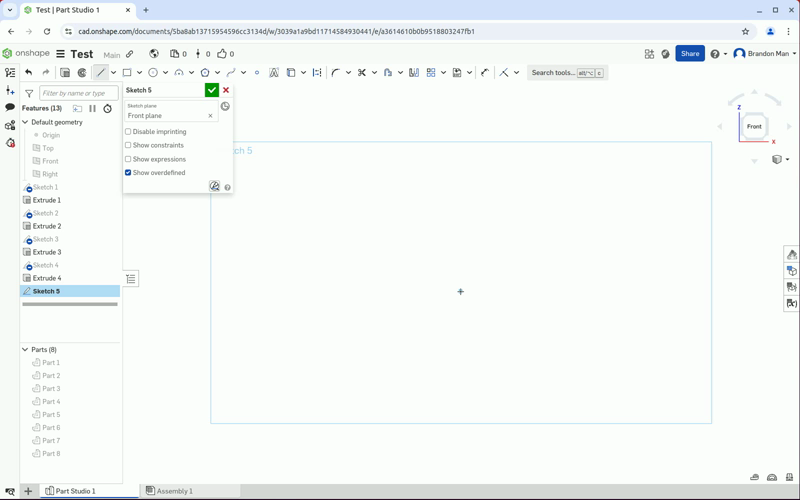
mouse_move(490, 291)
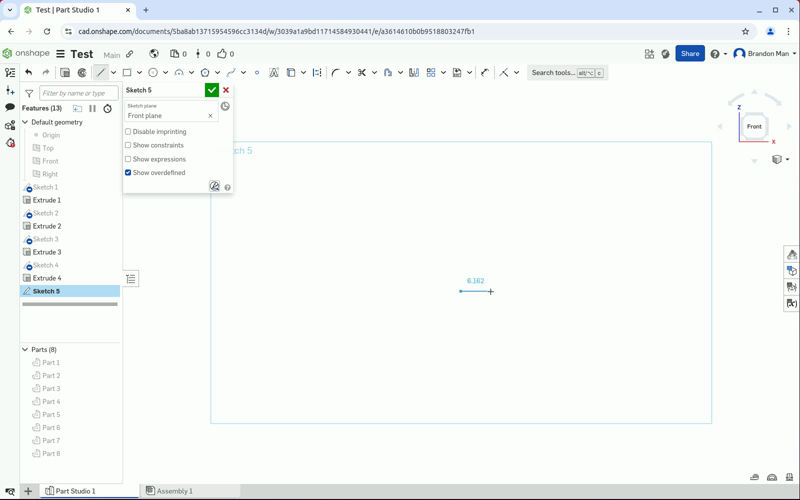
mouse_move(461, 291)
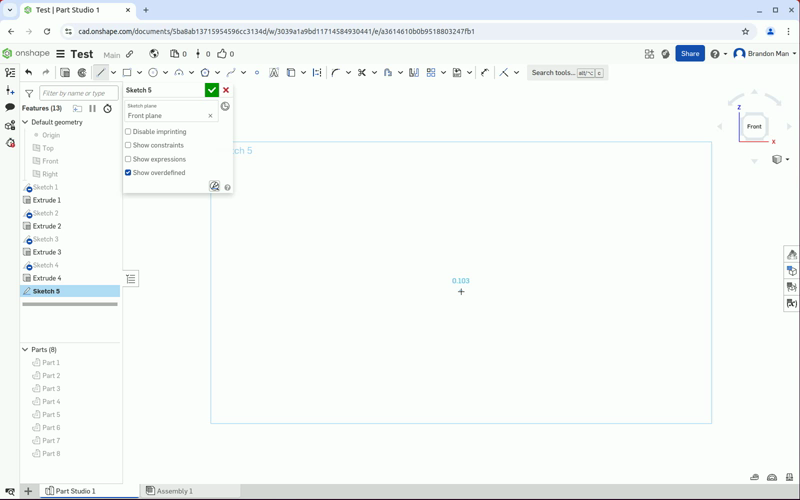
scroll(6)
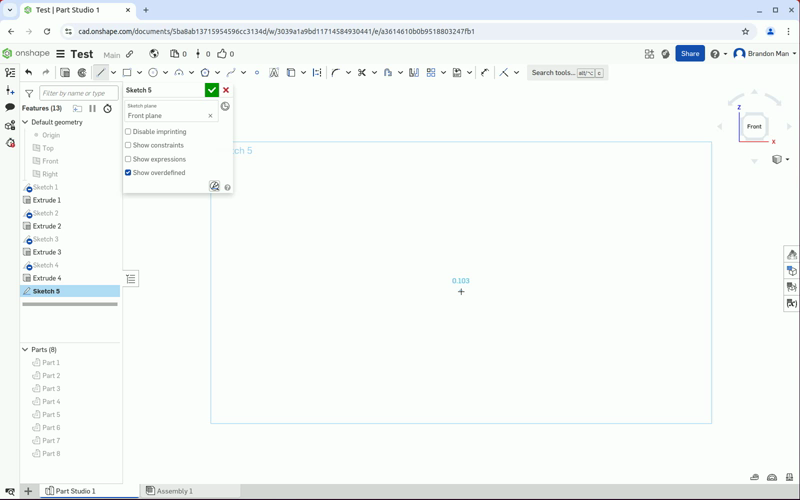
scroll(6)
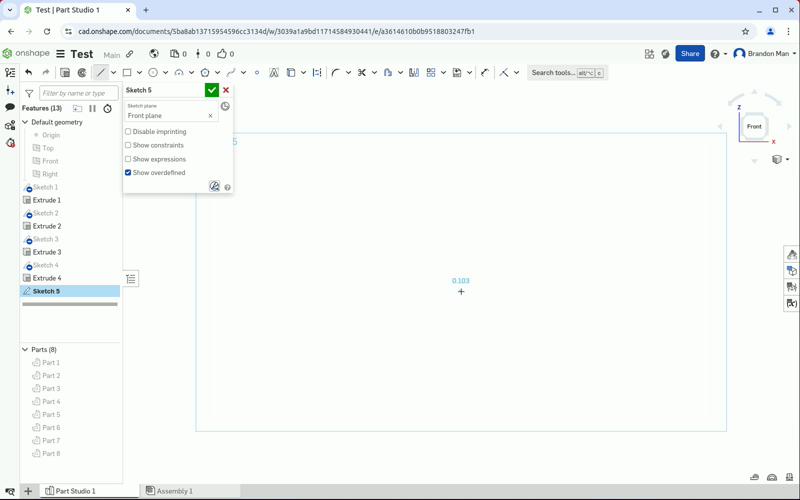
scroll(6)
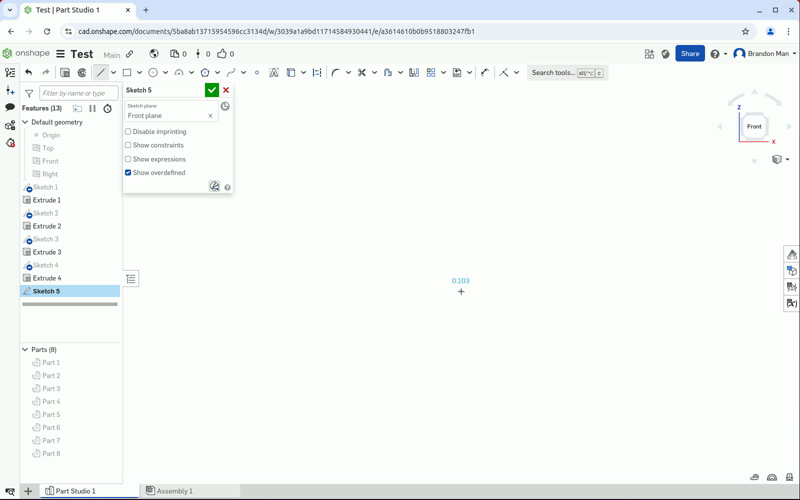
scroll(6)
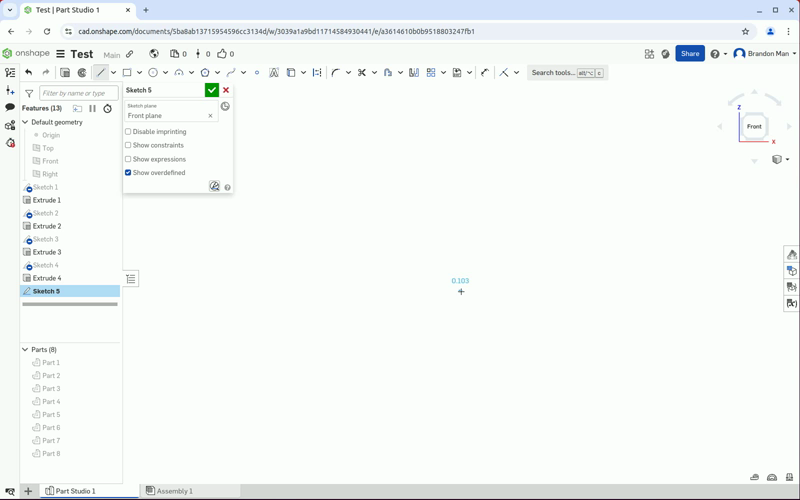
scroll(6)
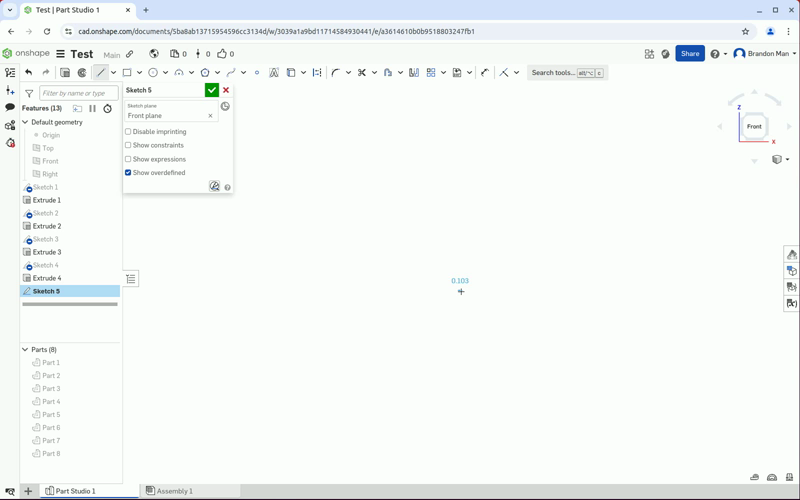
scroll(6)
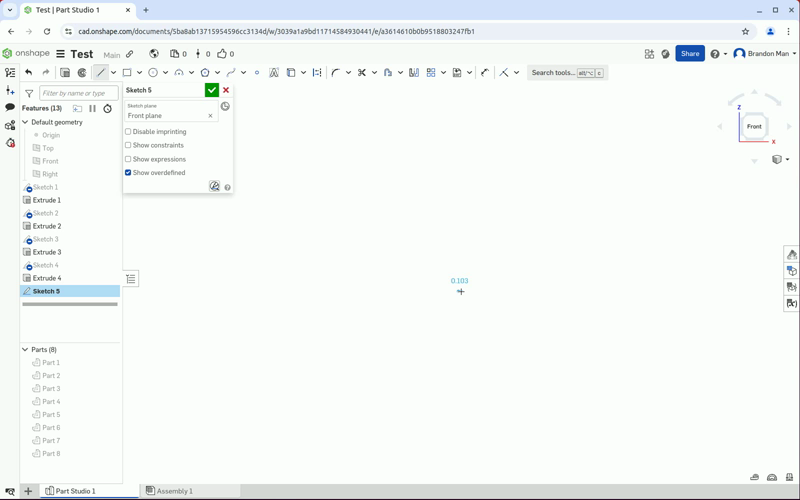
scroll(6)
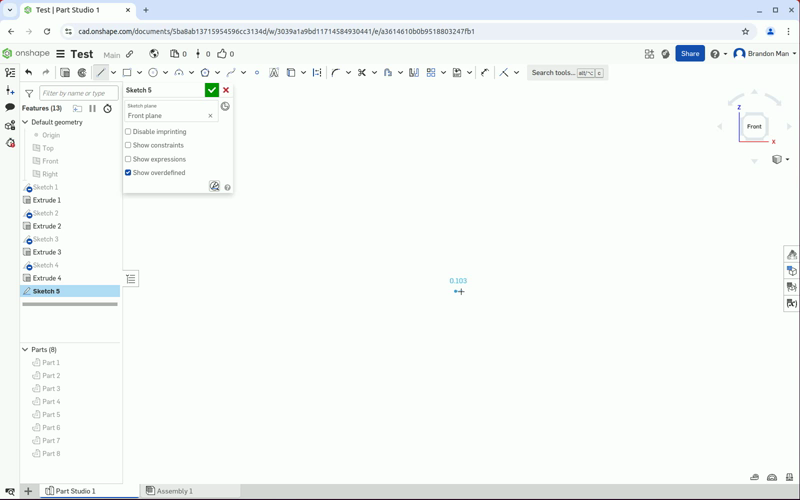
click(461, 291)
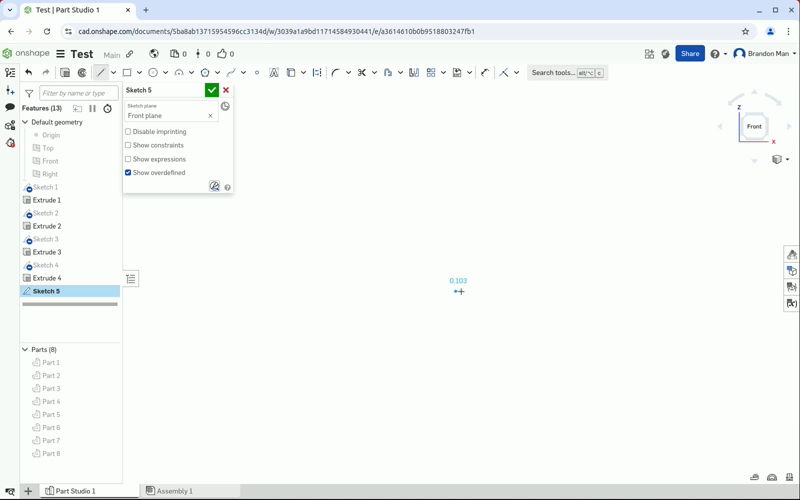
scroll(-6)
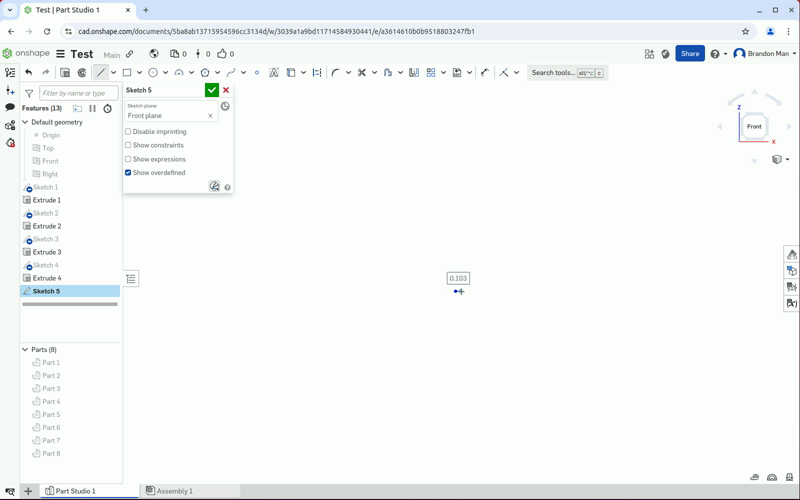
scroll(-6)
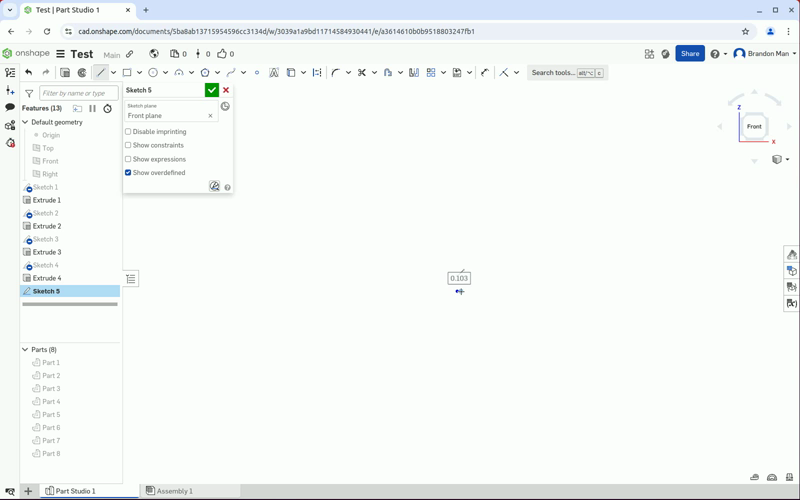
scroll(-6)
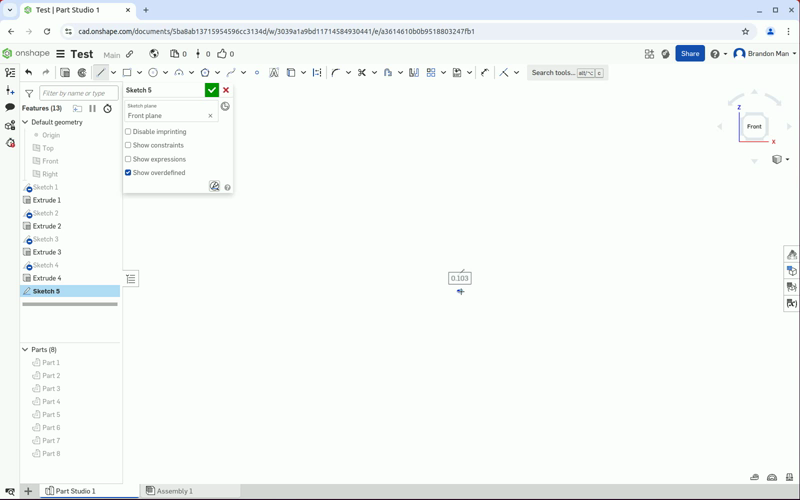
scroll(-6)
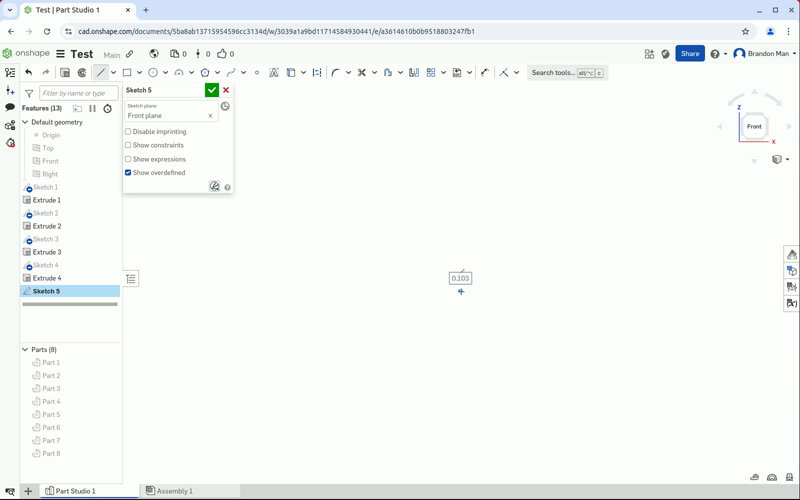
scroll(-6)
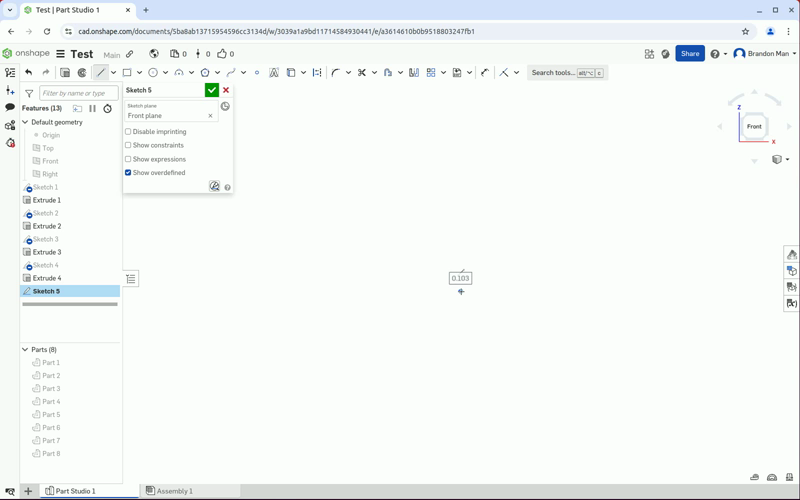
scroll(-6)
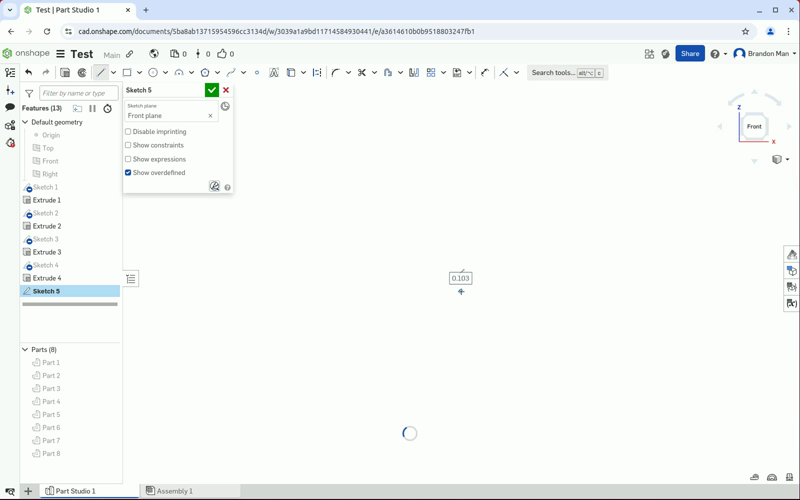
scroll(-6)
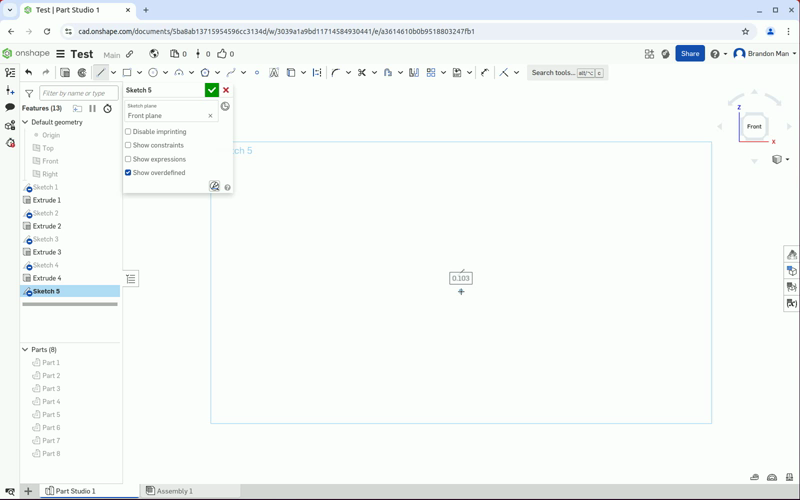
key_up(shift)
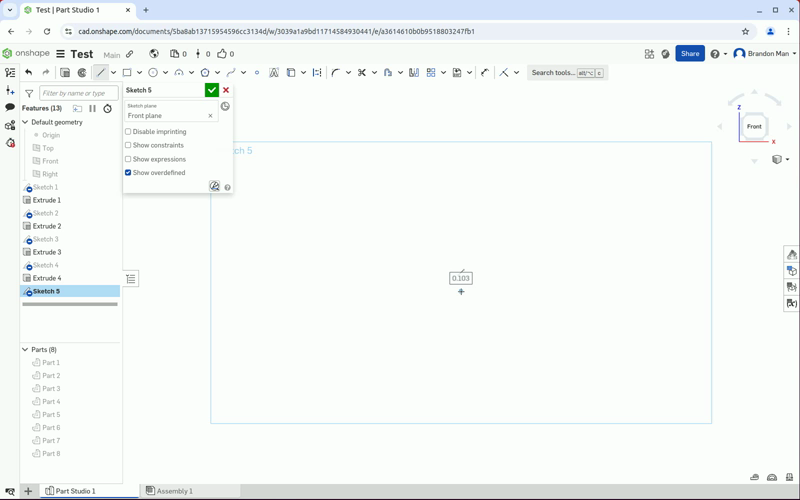
key(esc)
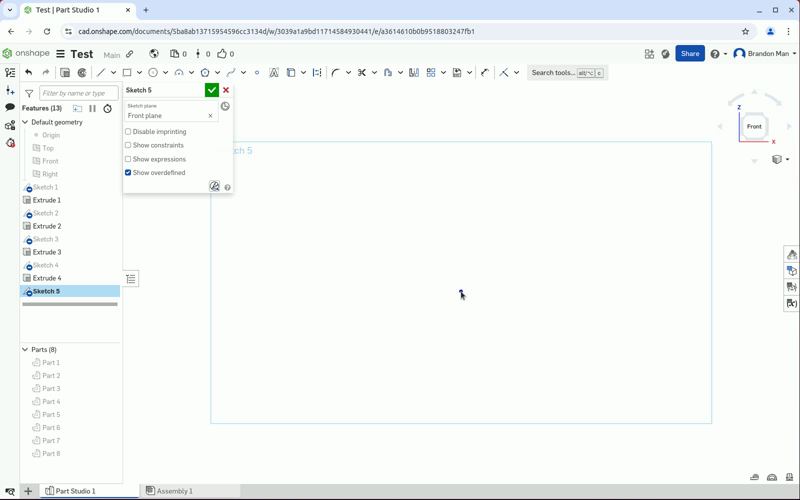
key(a)
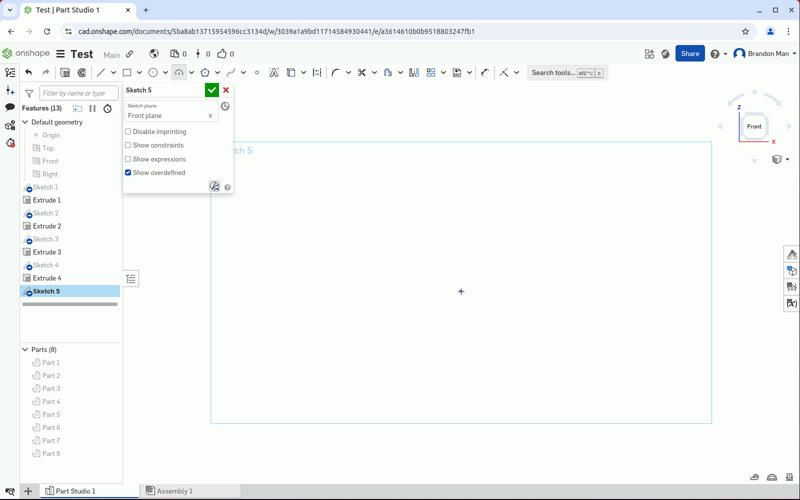
mouse_move(461, 291)
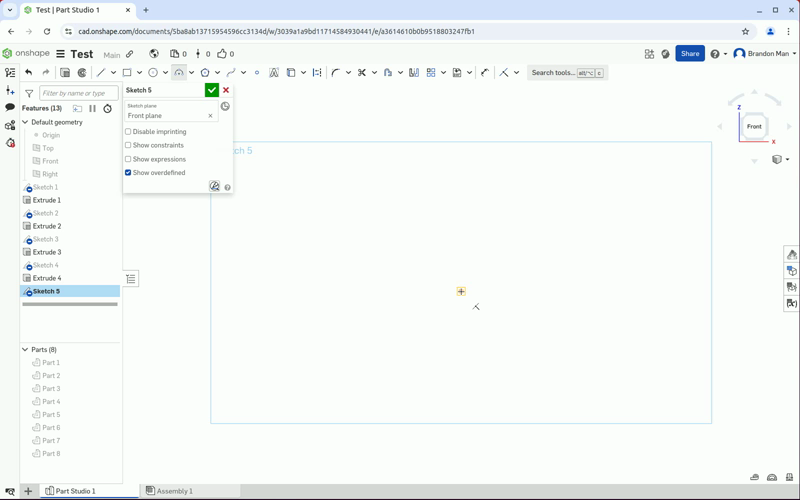
scroll(6)
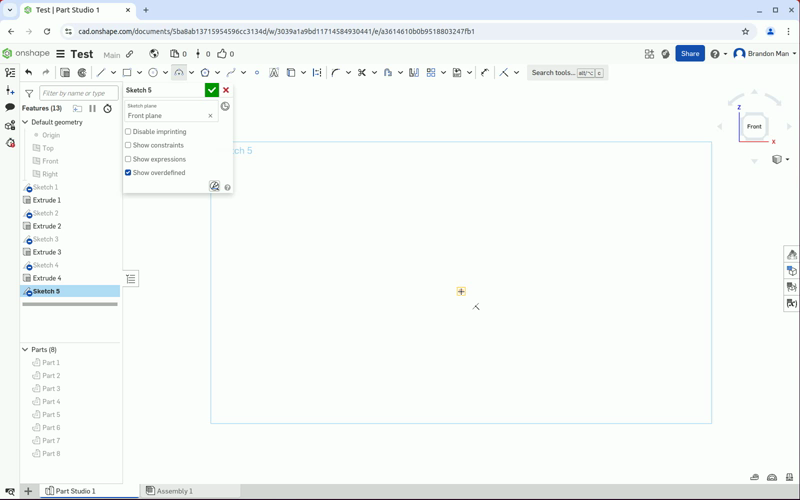
scroll(6)
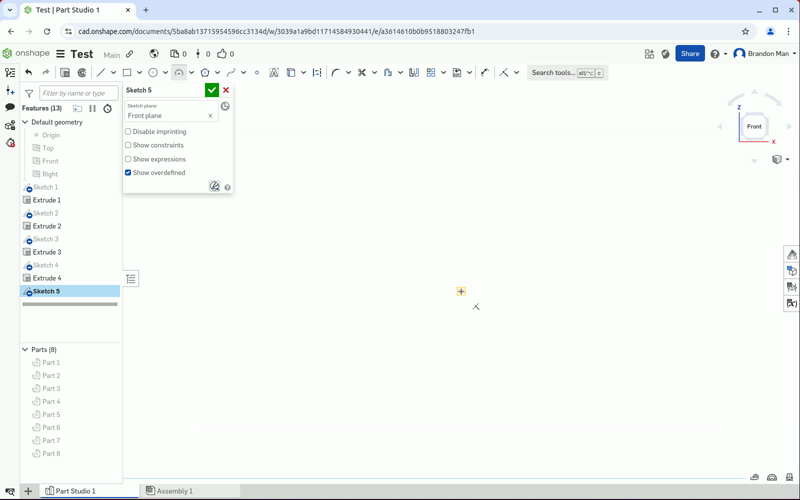
scroll(6)
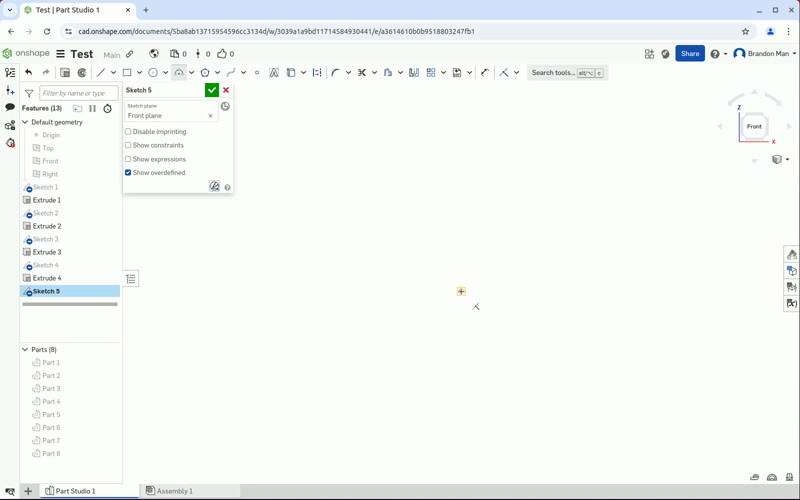
scroll(6)
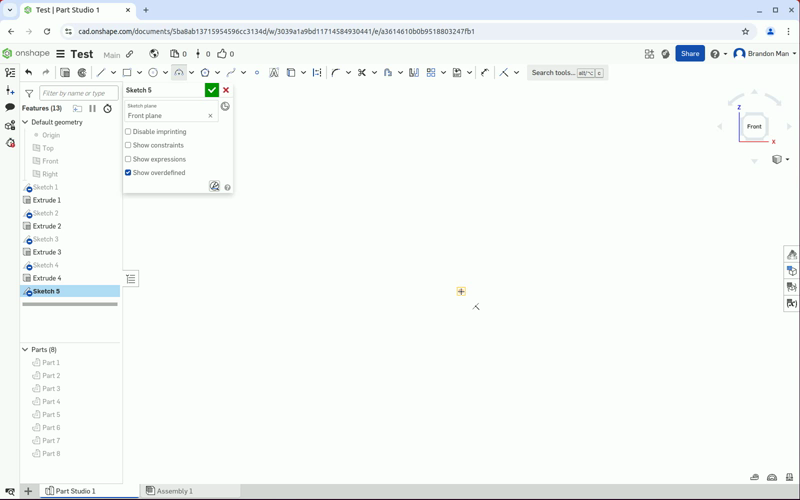
scroll(6)
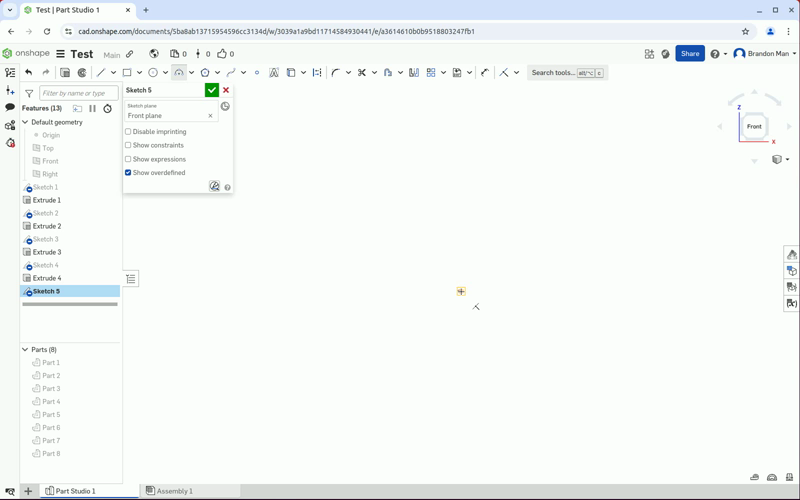
scroll(6)
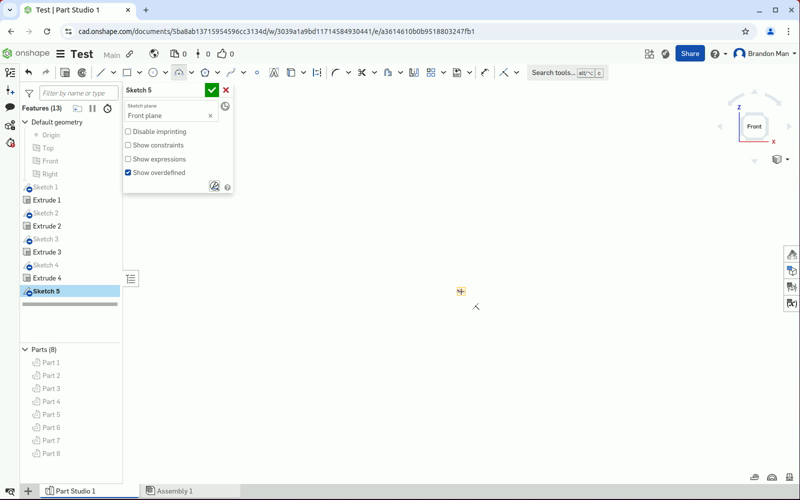
scroll(6)
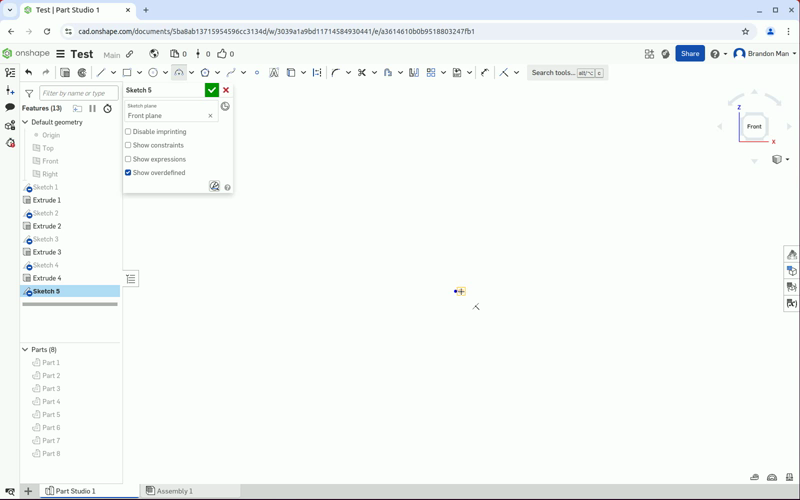
click(461, 291)
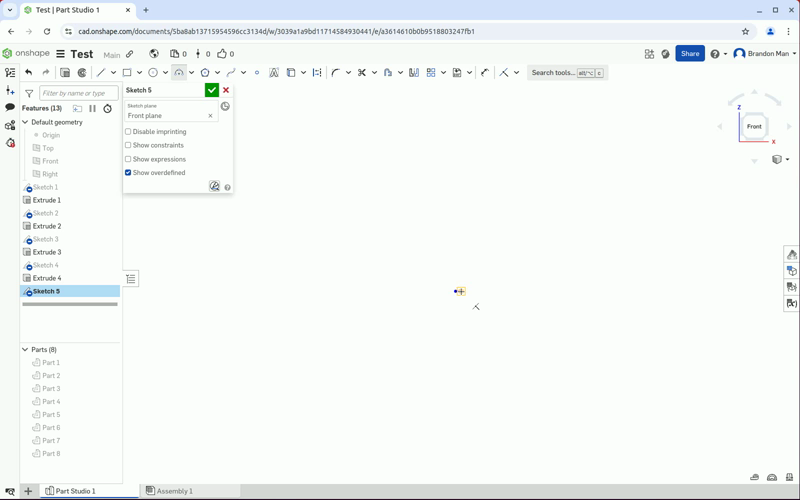
scroll(-6)
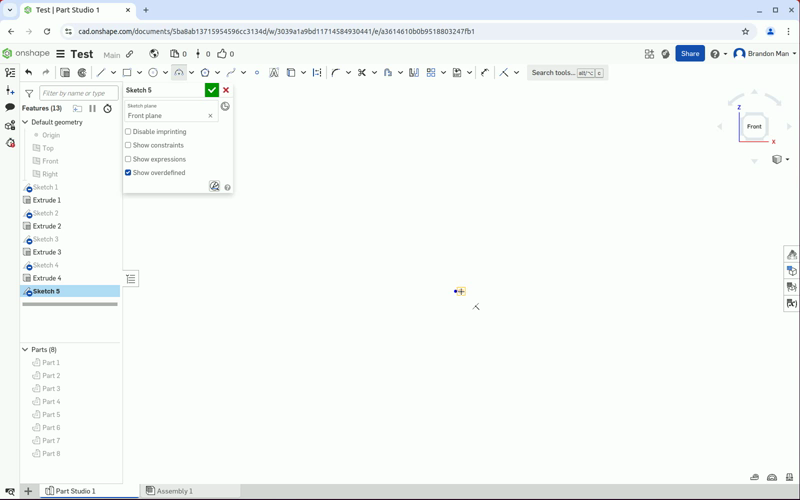
scroll(-6)
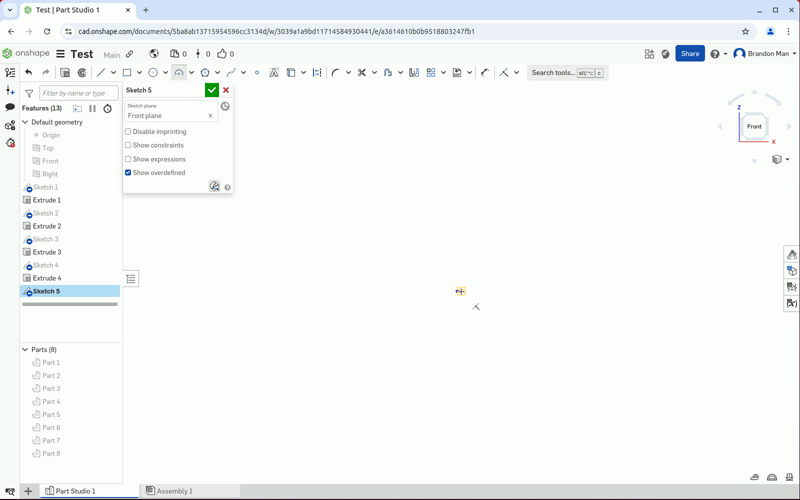
scroll(-6)
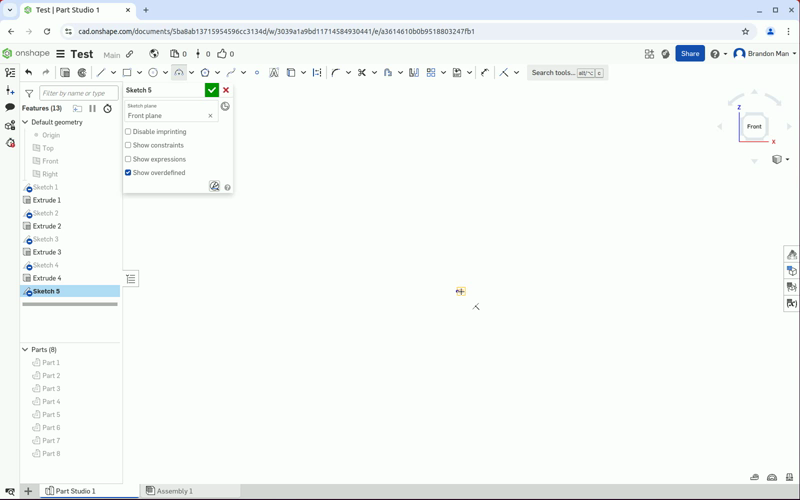
scroll(-6)
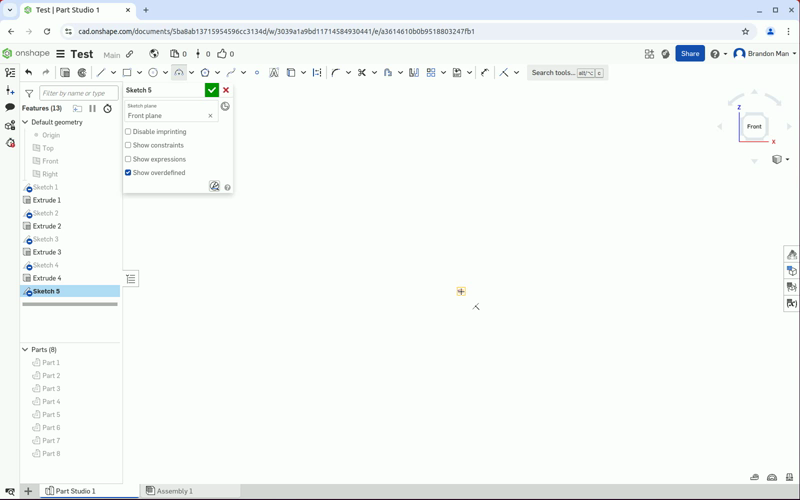
scroll(-6)
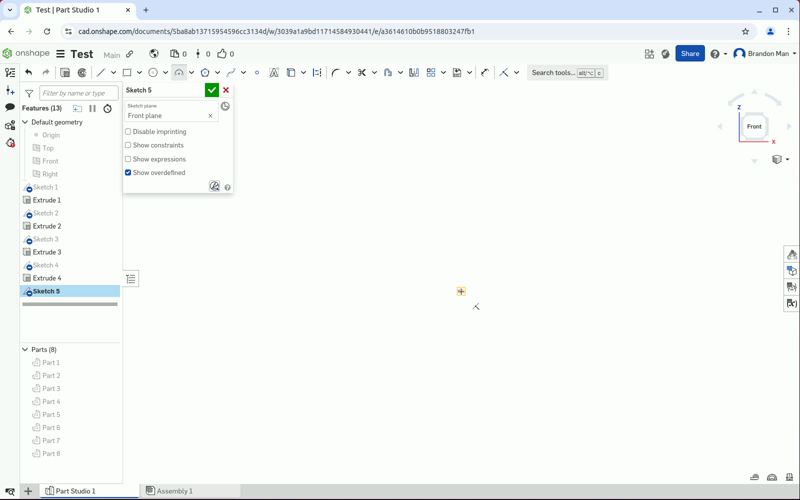
scroll(-6)
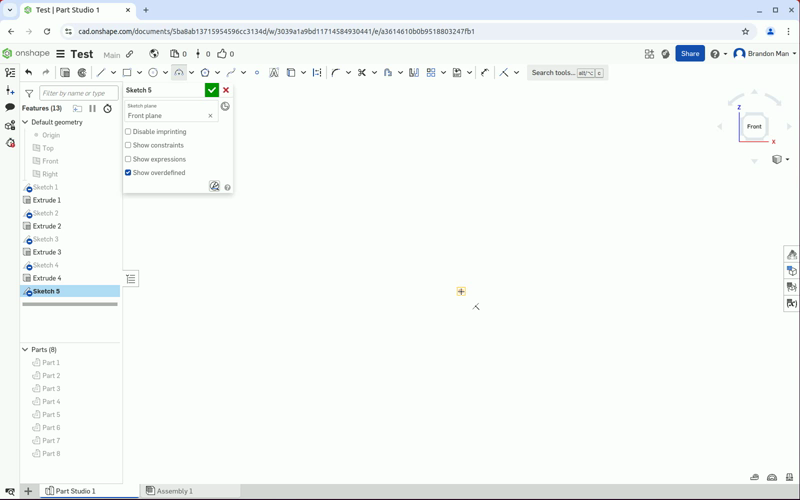
scroll(-6)
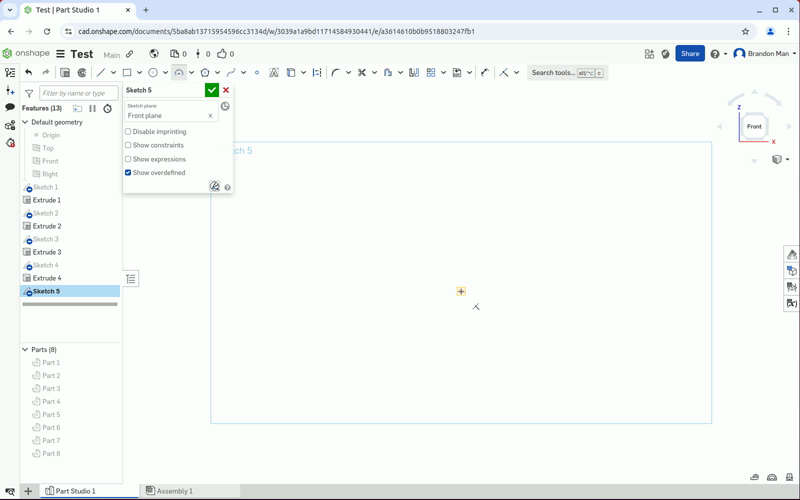
mouse_move(460, 291)
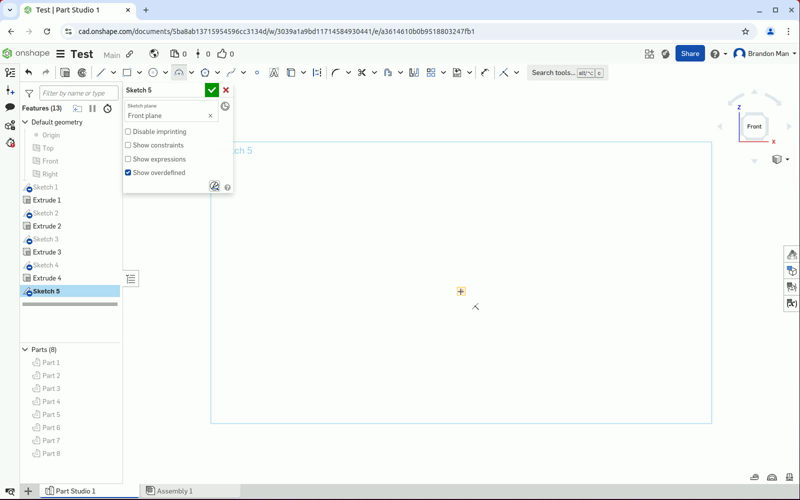
scroll(6)
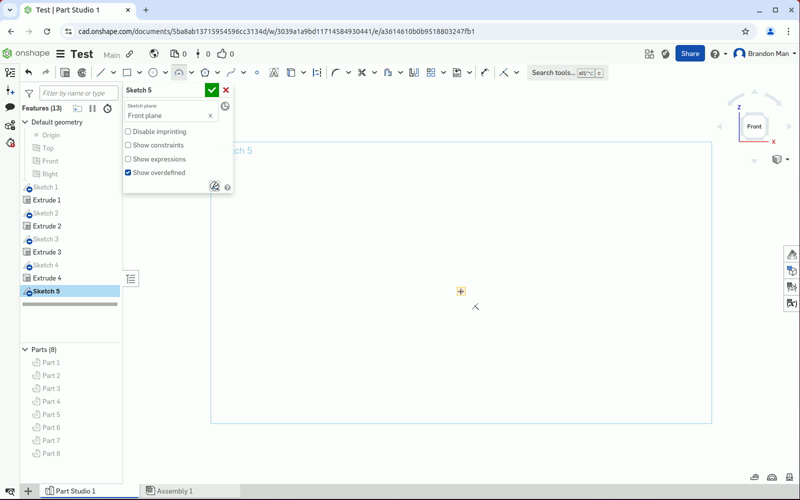
scroll(6)
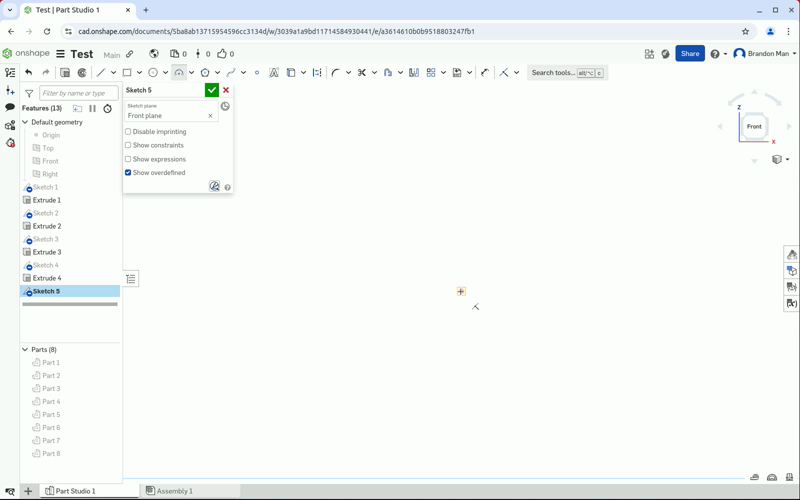
scroll(6)
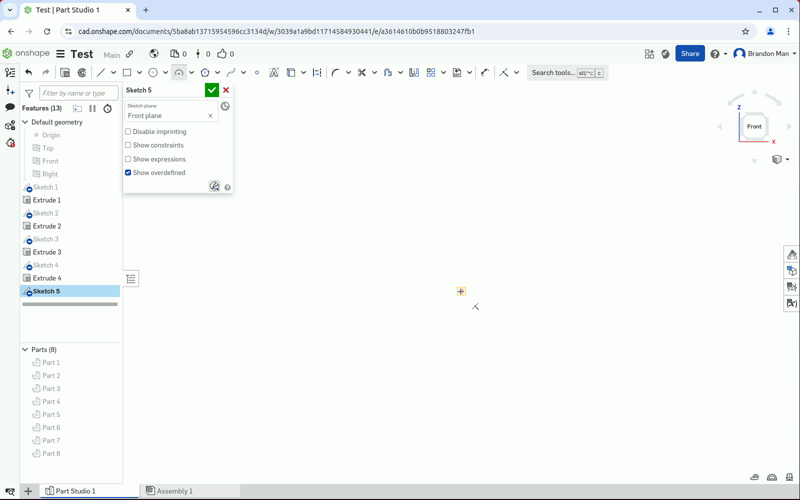
scroll(6)
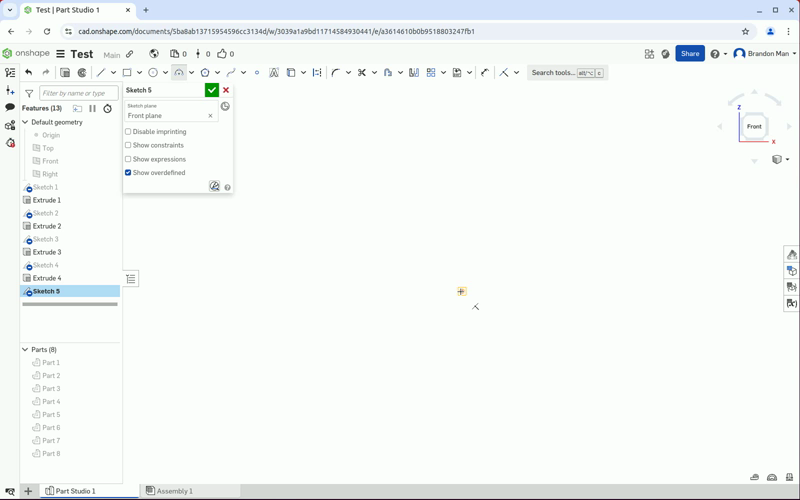
scroll(6)
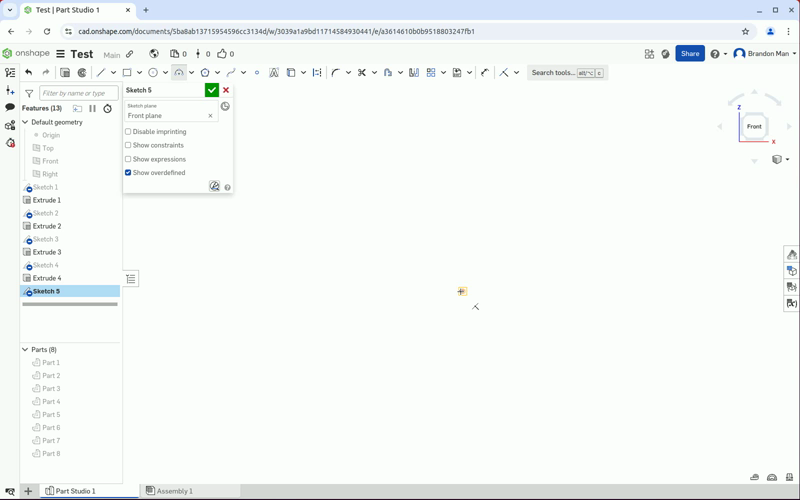
scroll(6)
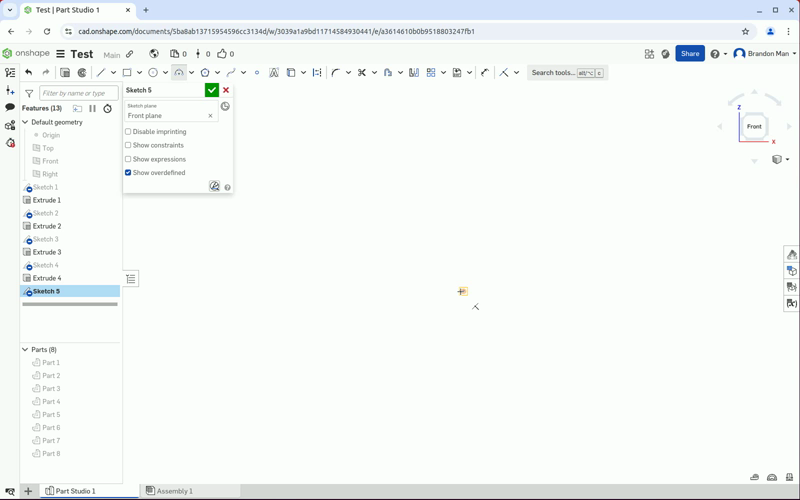
scroll(6)
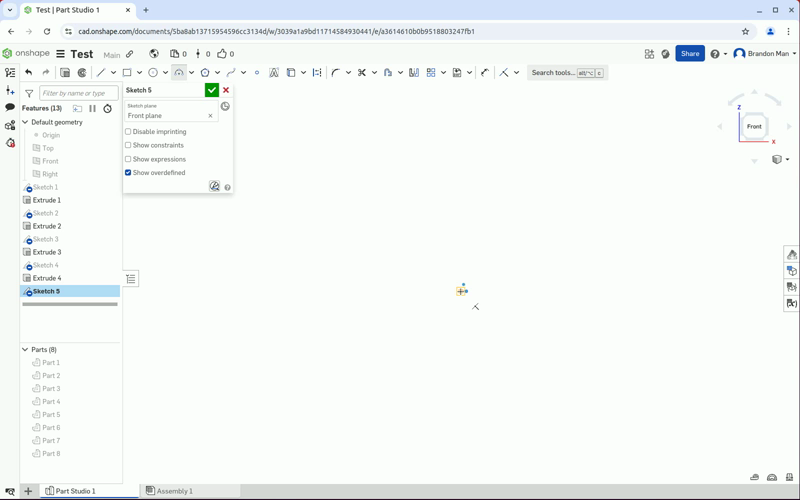
click(460, 291)
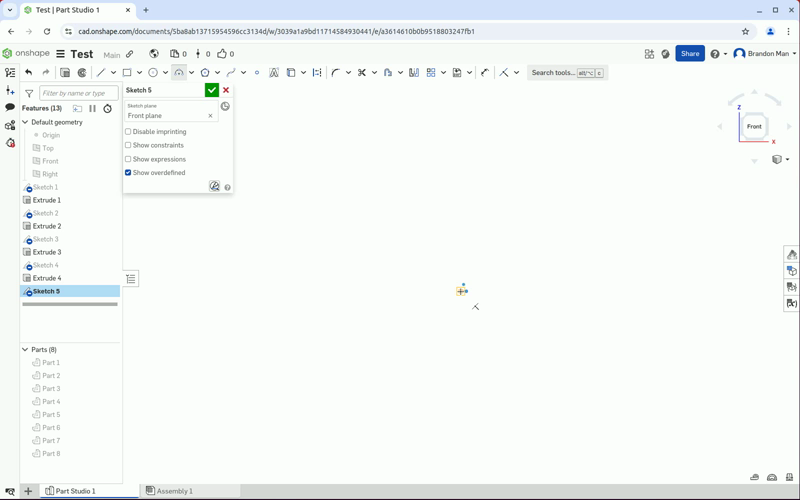
scroll(-6)
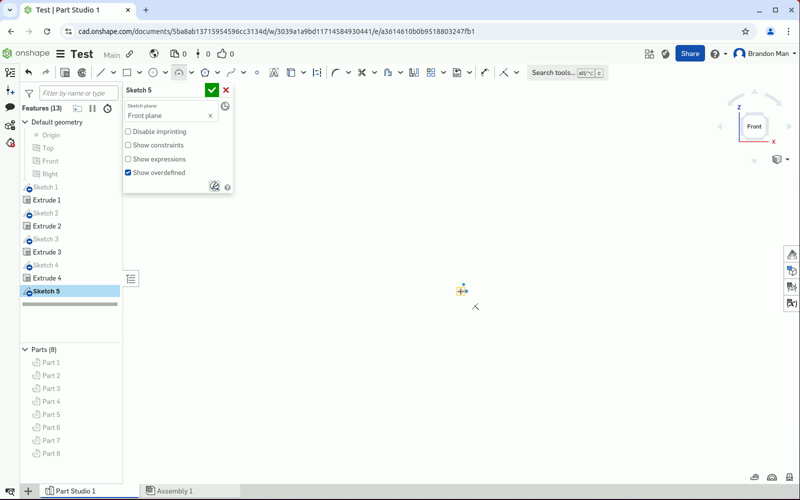
scroll(-6)
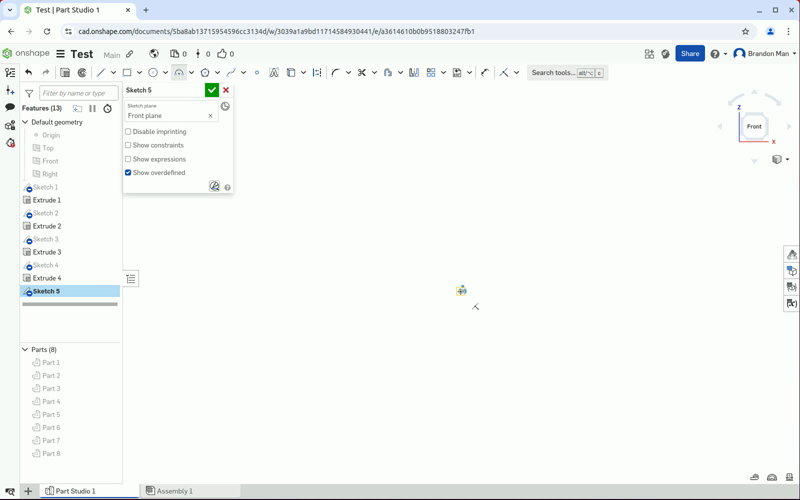
scroll(-6)
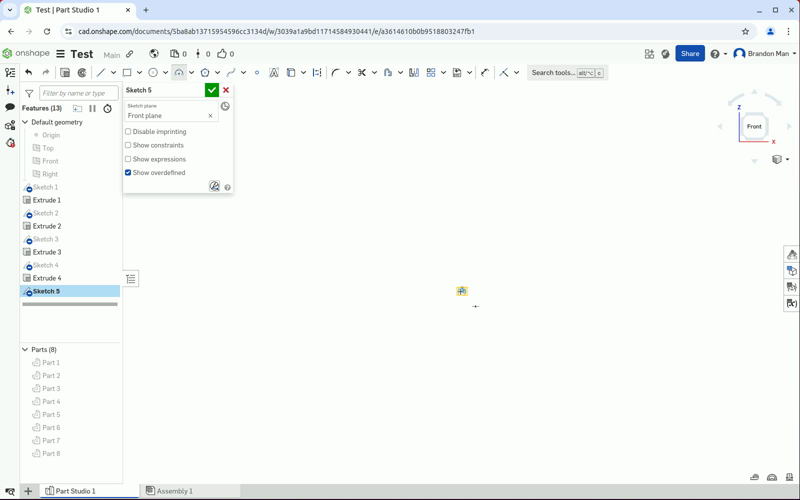
scroll(-6)
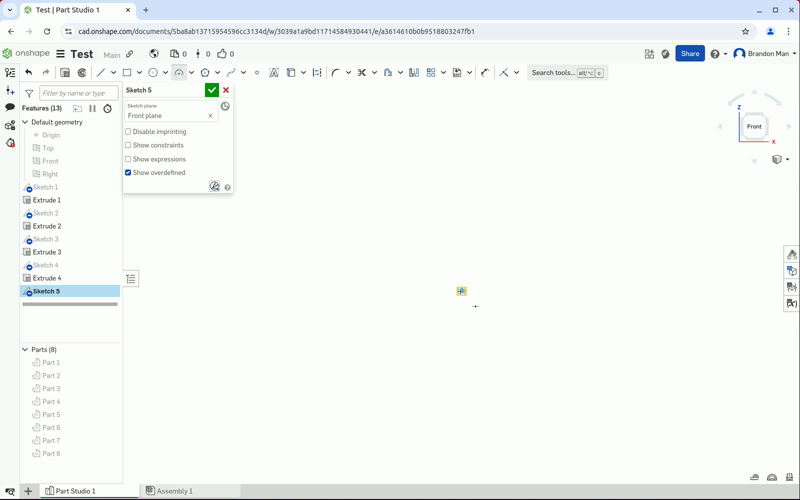
scroll(-6)
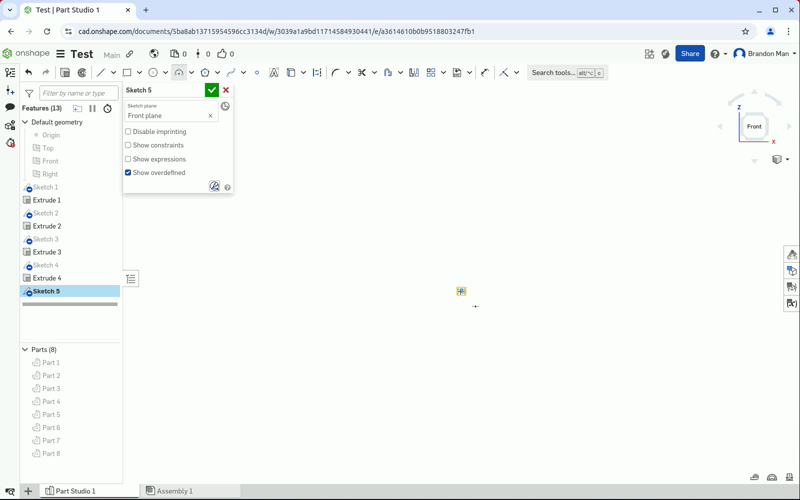
scroll(-6)
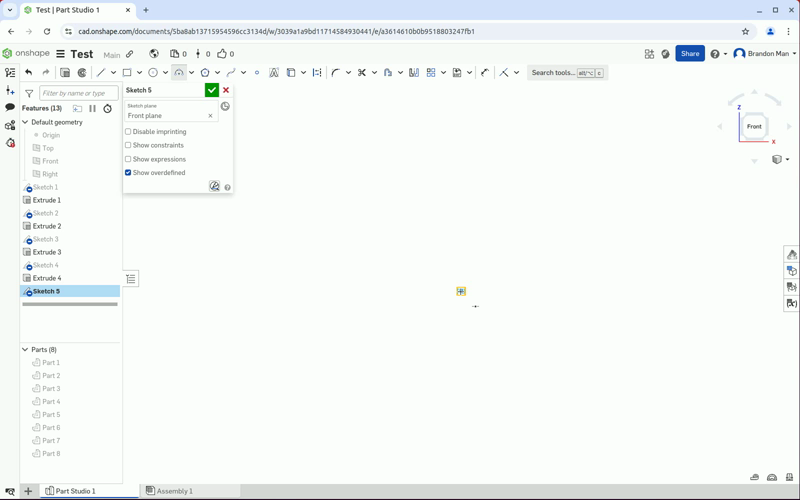
scroll(-6)
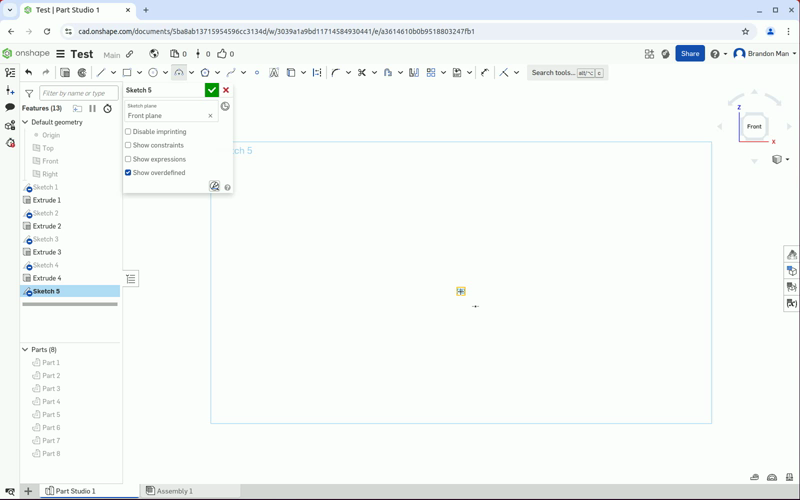
key_down(shift)
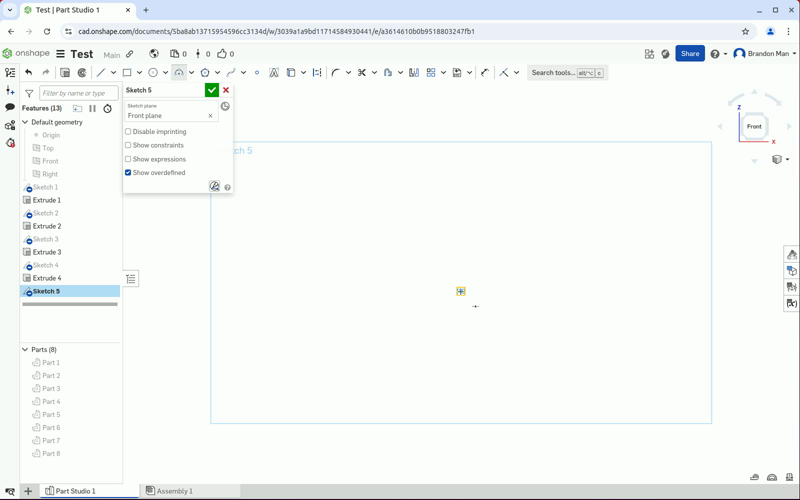
mouse_move(461, 275)
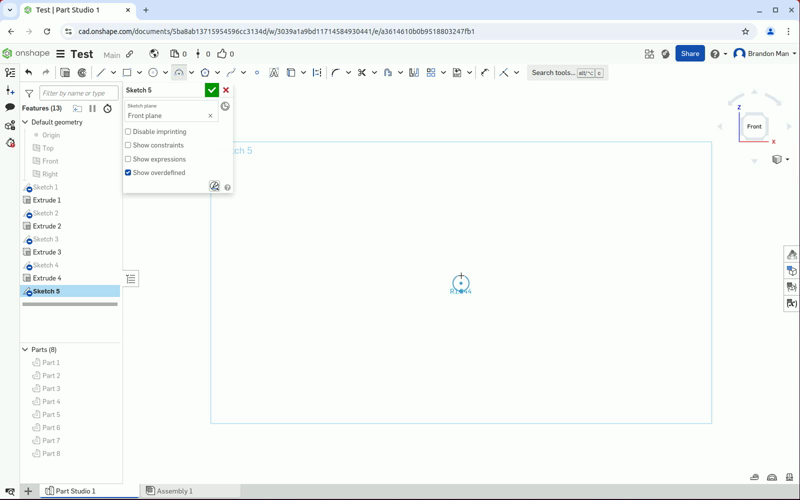
scroll(6)
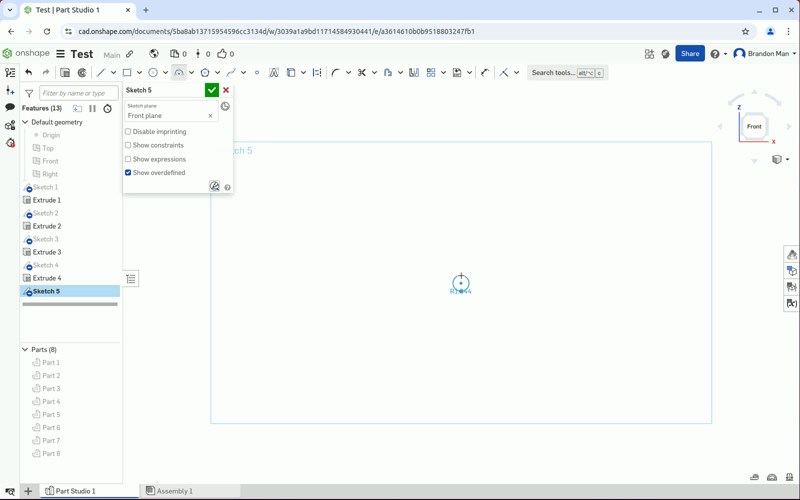
scroll(6)
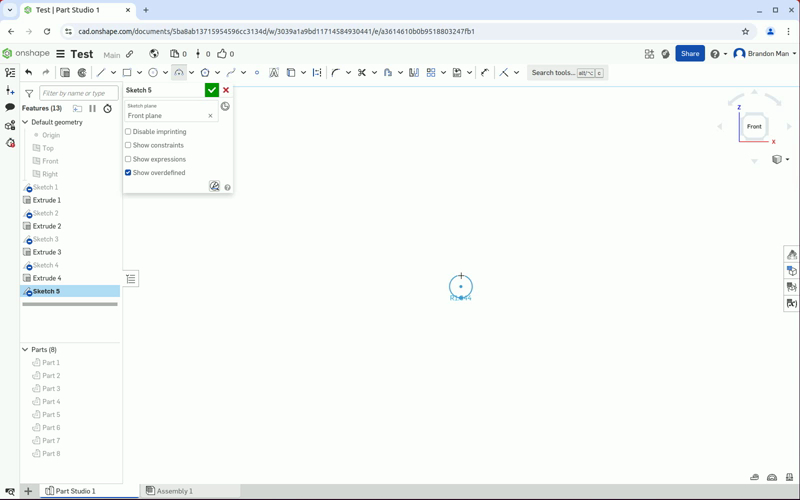
scroll(6)
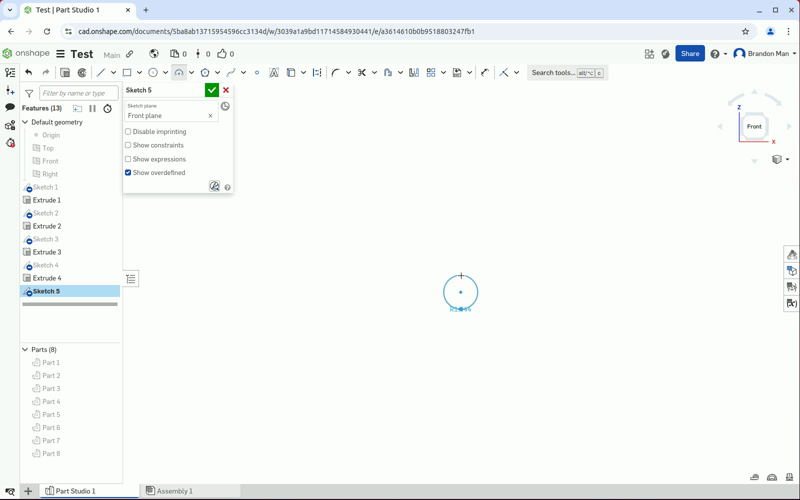
scroll(6)
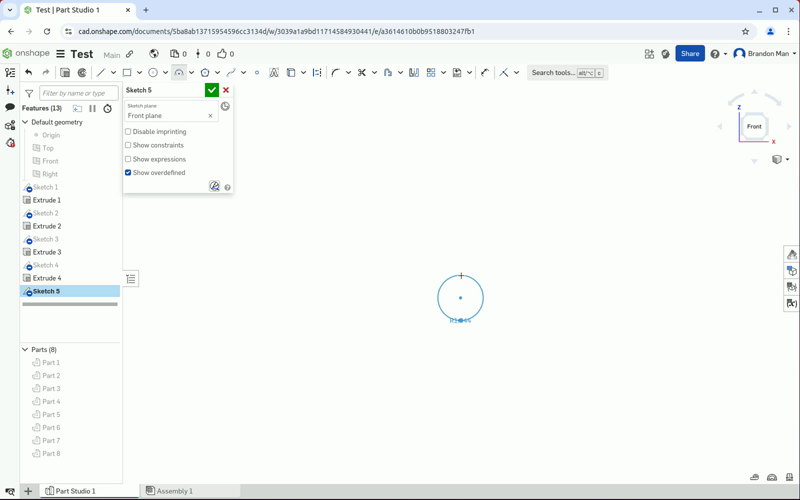
scroll(6)
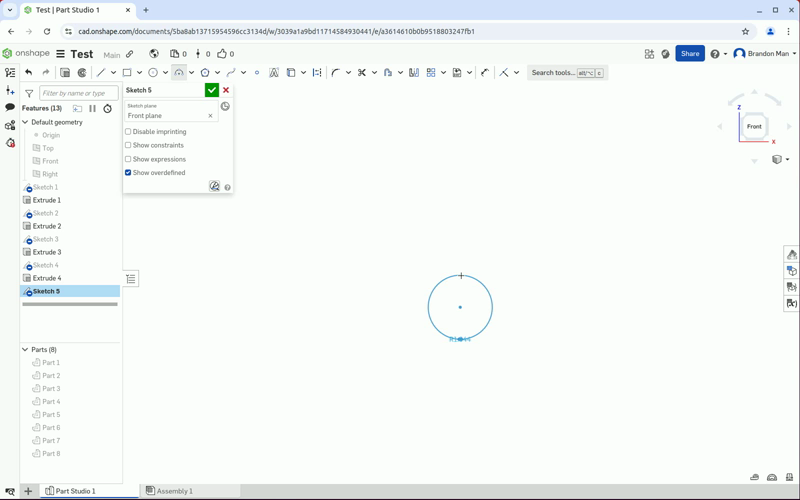
scroll(6)
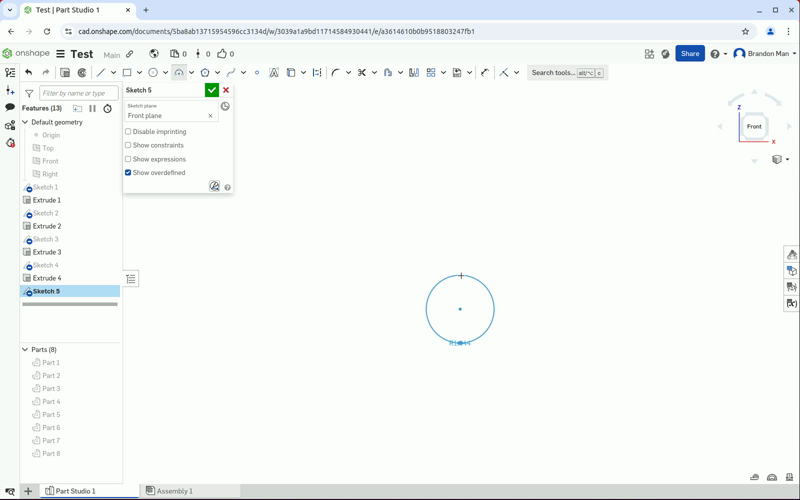
scroll(6)
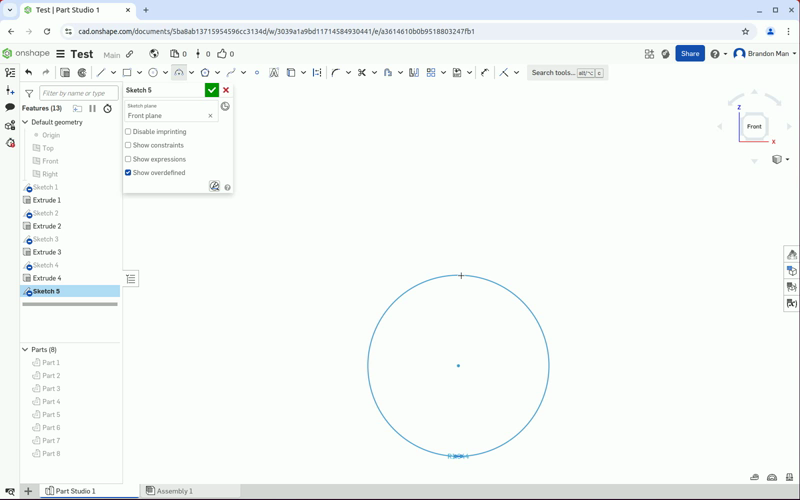
click(461, 275)
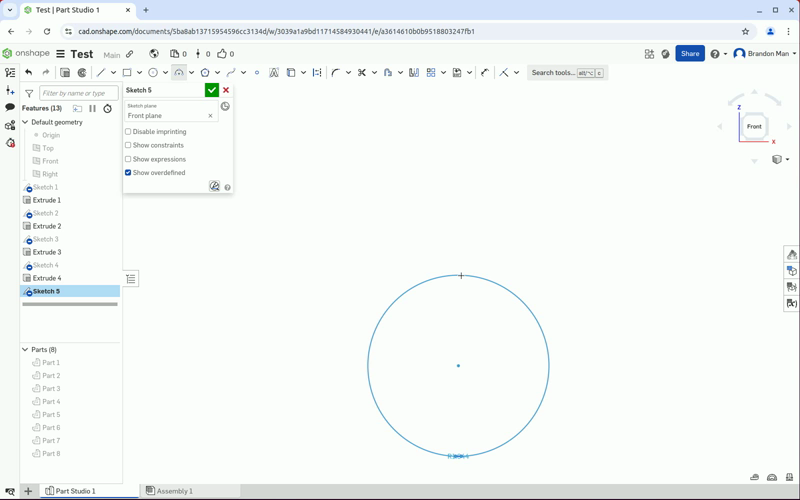
scroll(-6)
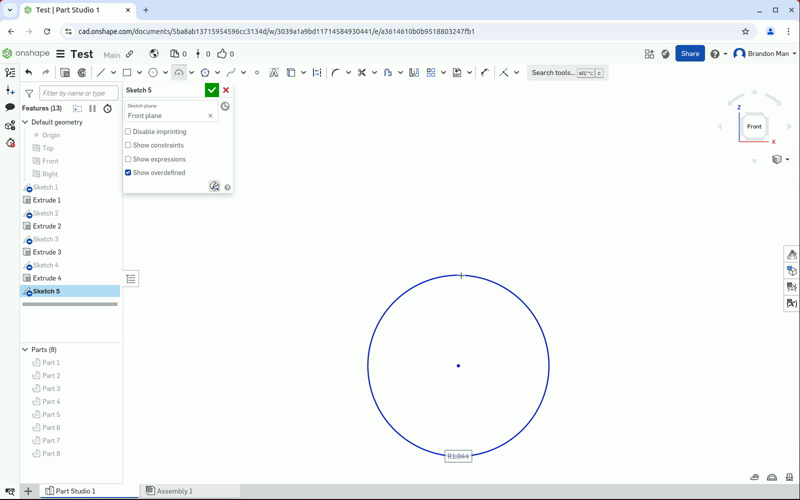
scroll(-6)
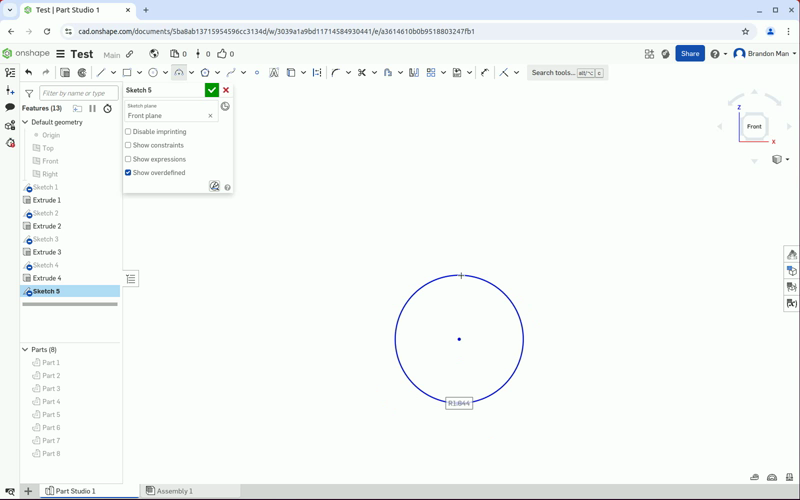
scroll(-6)
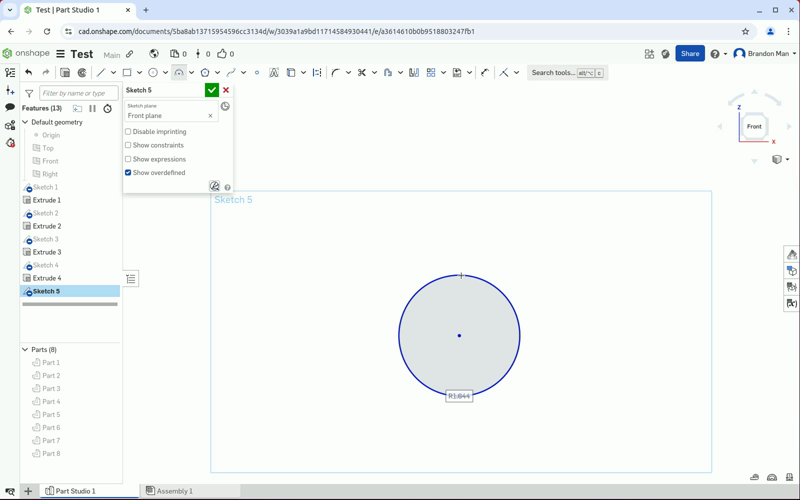
scroll(-6)
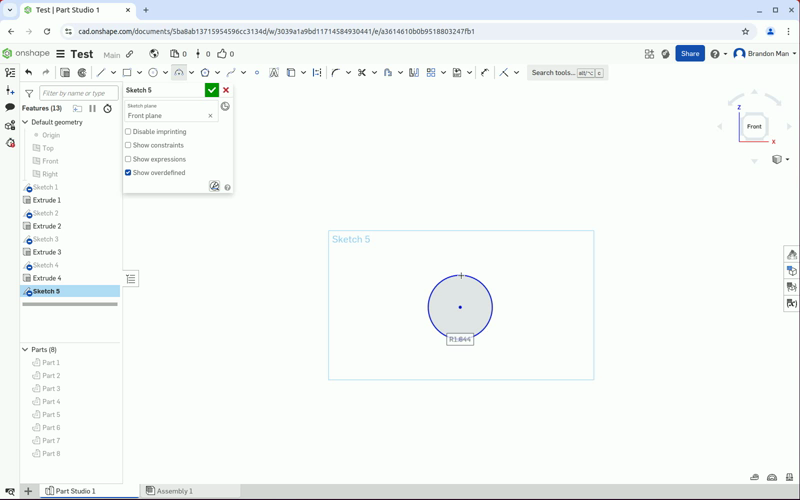
scroll(-6)
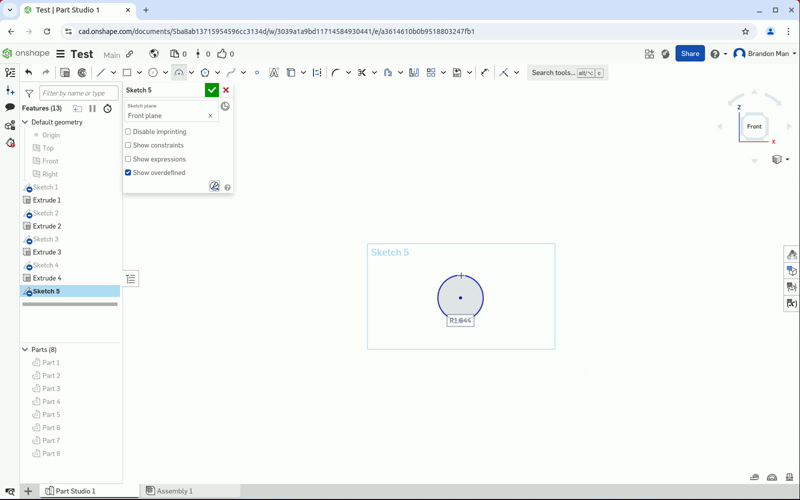
scroll(-6)
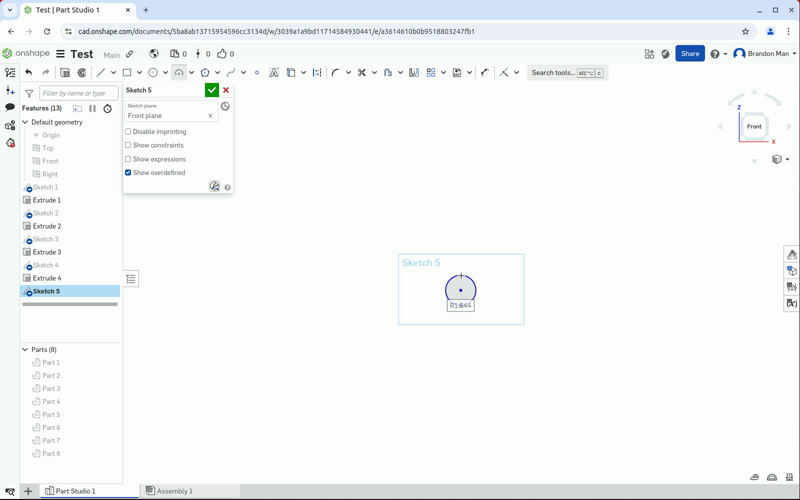
scroll(-6)
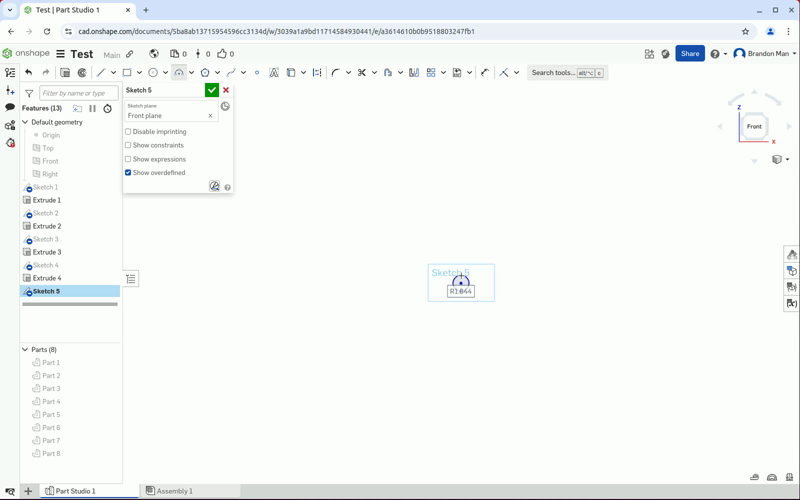
key_up(shift)
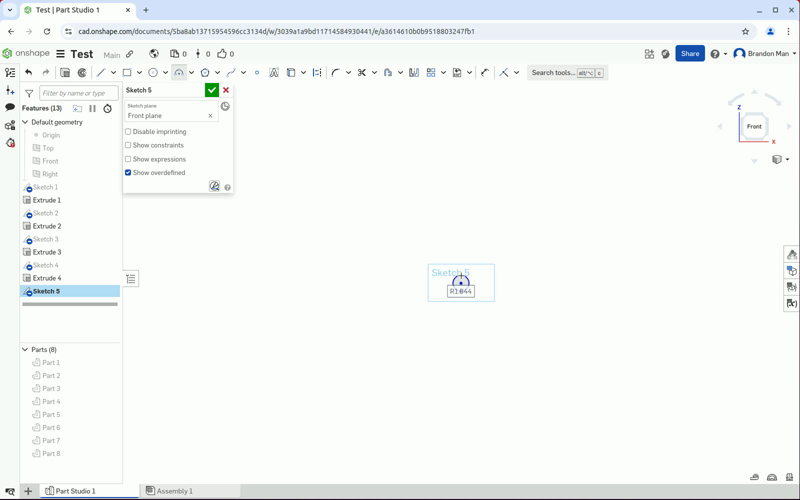
key(esc)
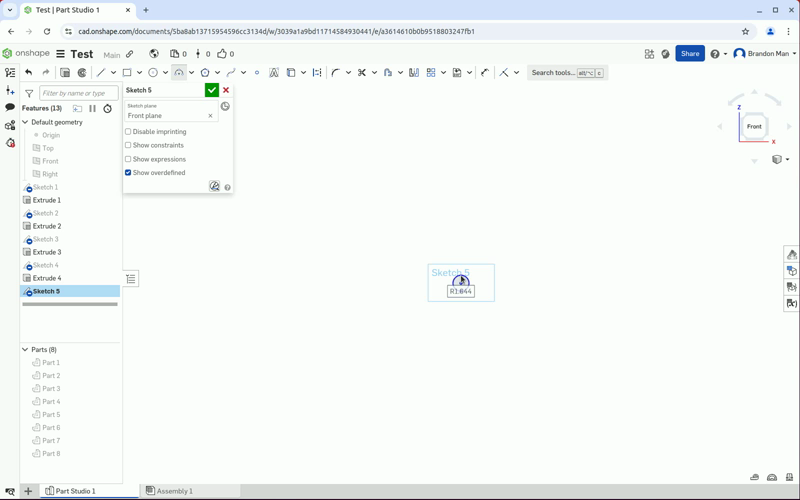
key(c)
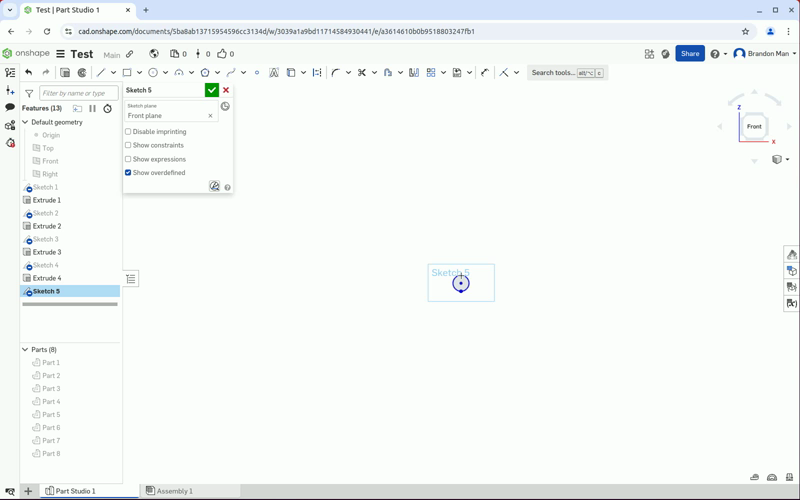
key_down(shift)
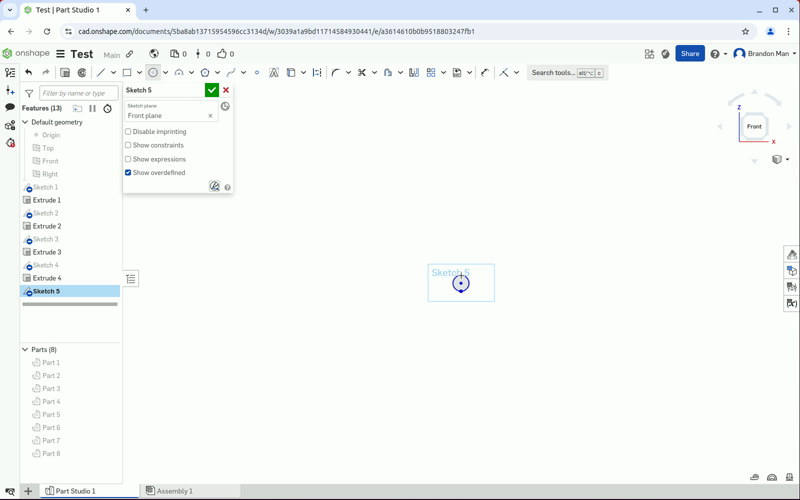
mouse_move(460, 281)
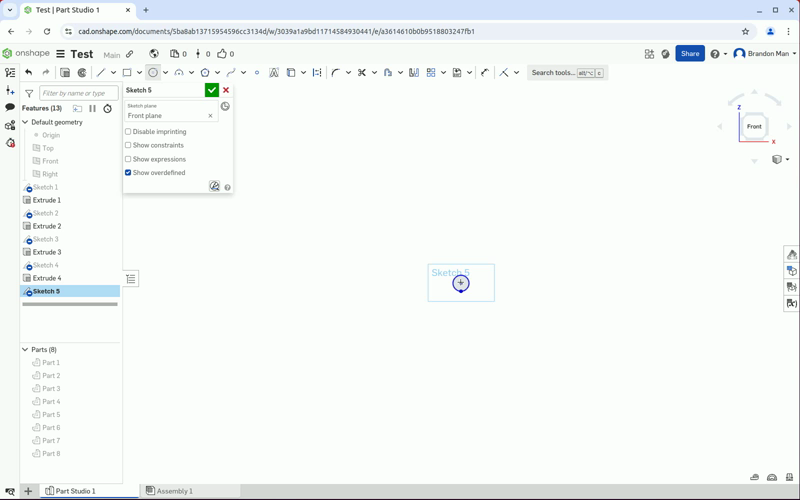
scroll(6)
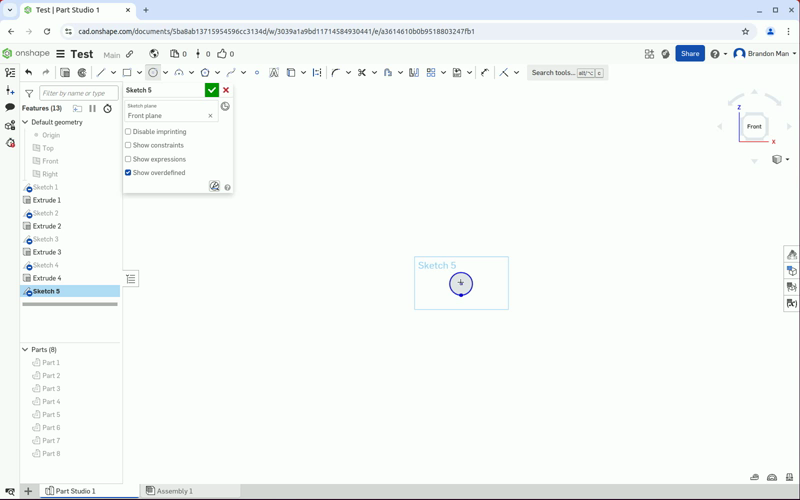
scroll(6)
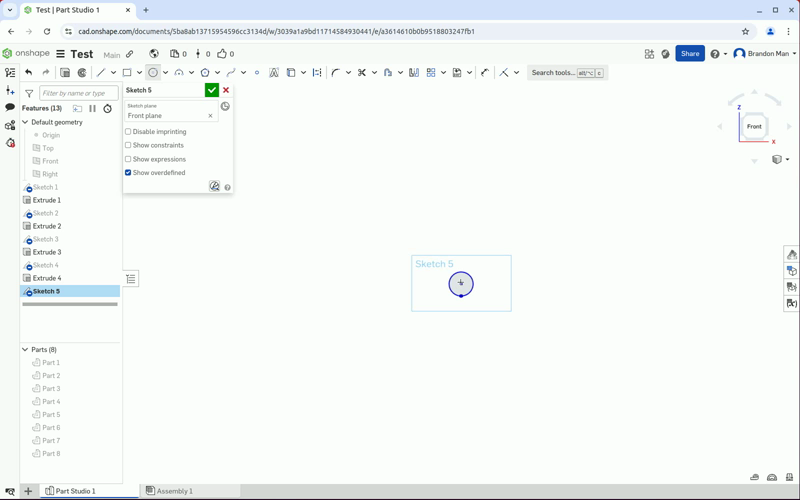
scroll(6)
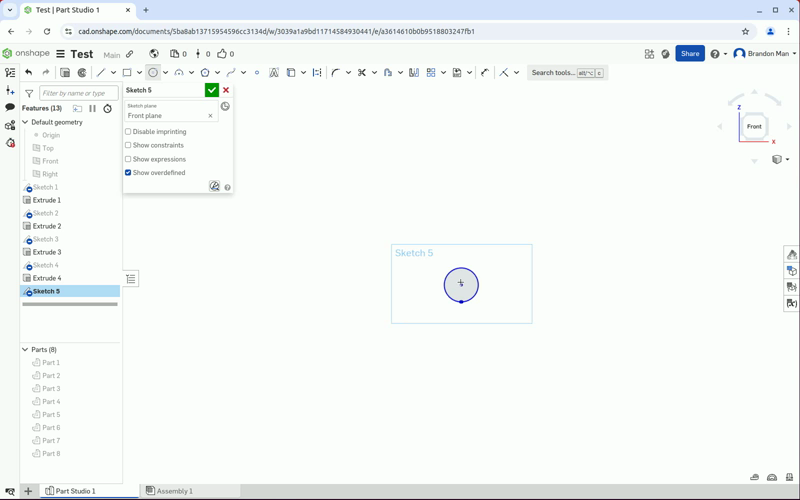
scroll(6)
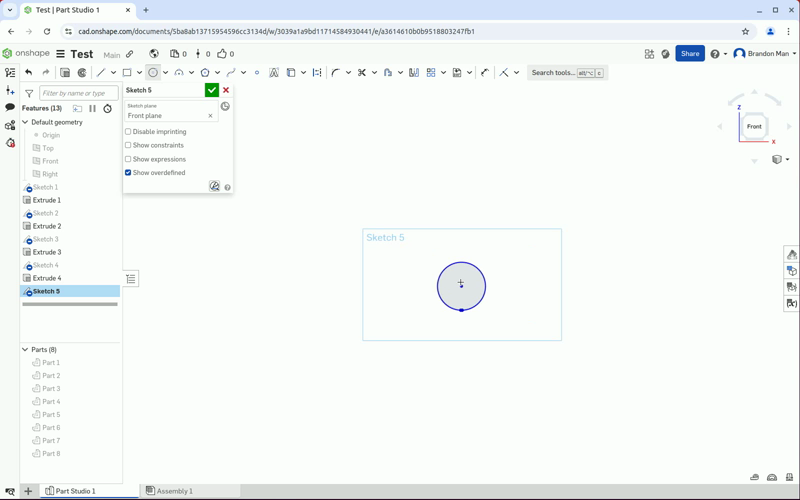
scroll(6)
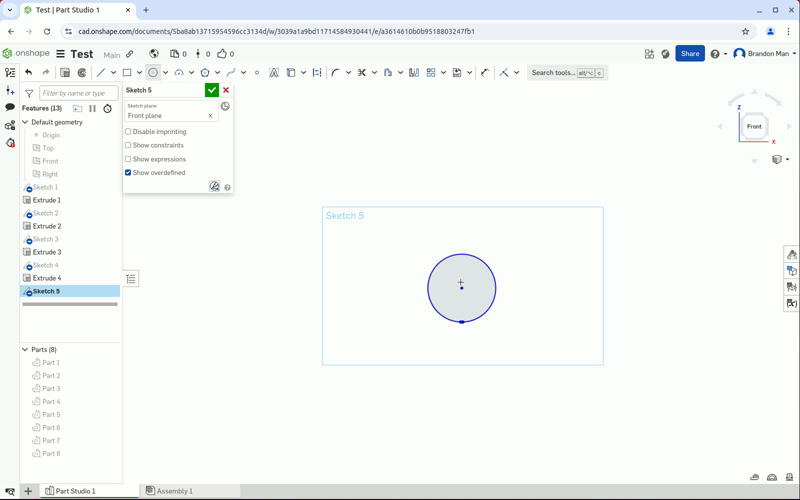
scroll(6)
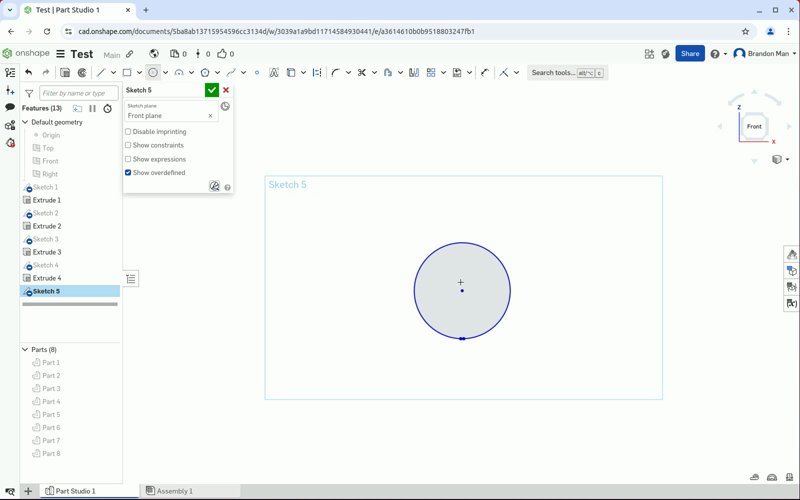
scroll(6)
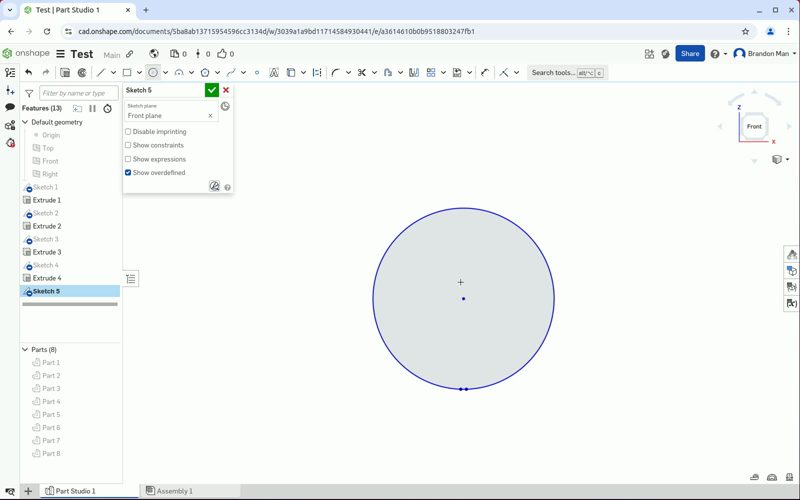
click(460, 281)
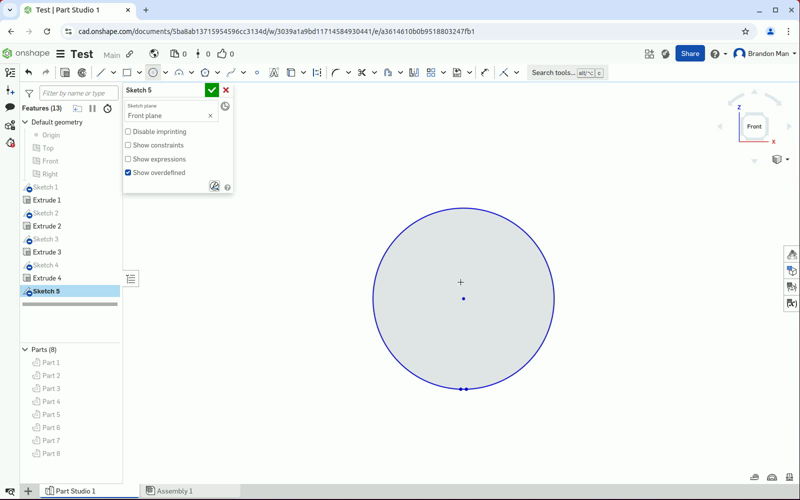
scroll(-6)
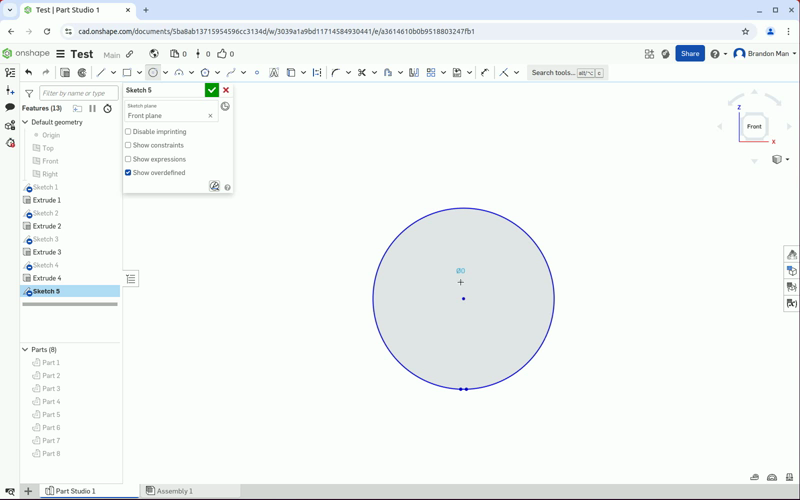
scroll(-6)
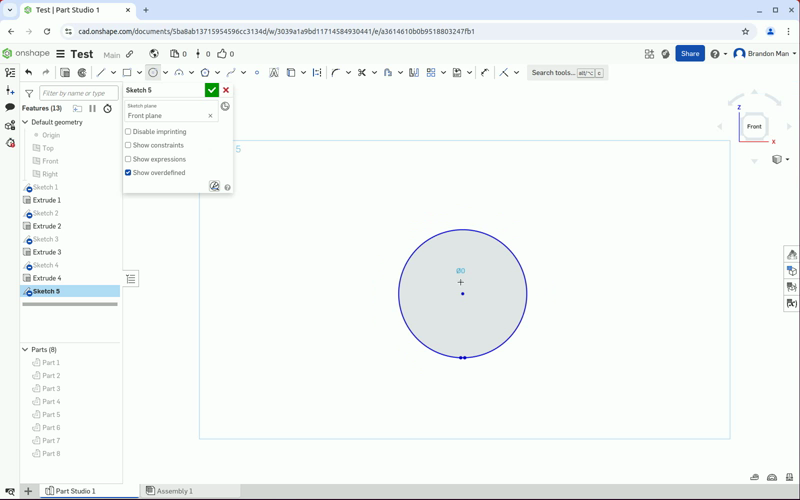
scroll(-6)
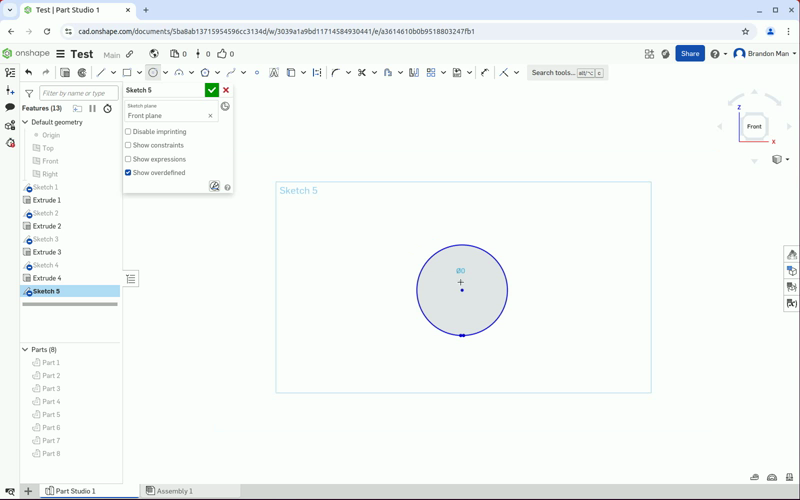
scroll(-6)
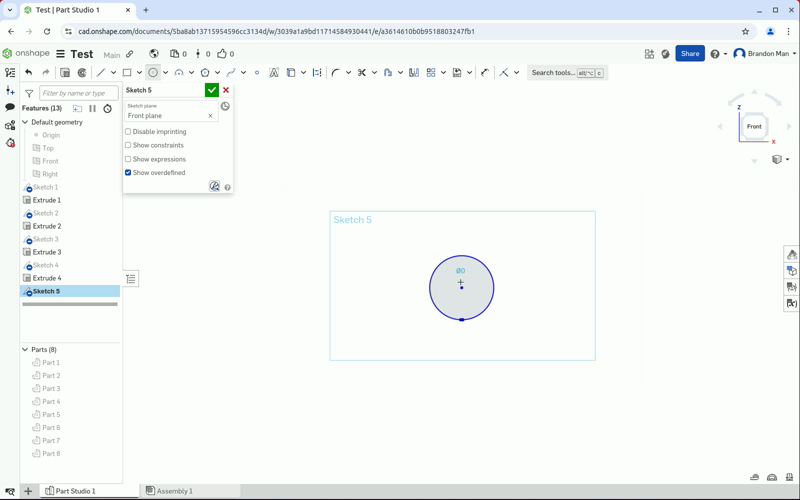
scroll(-6)
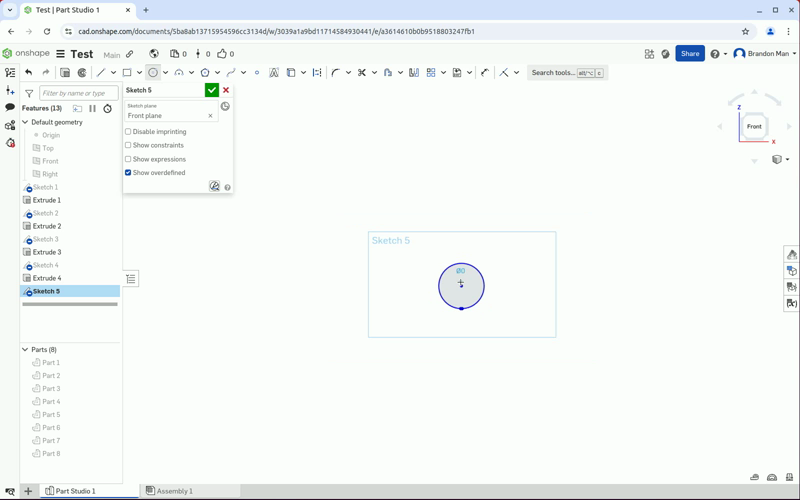
scroll(-6)
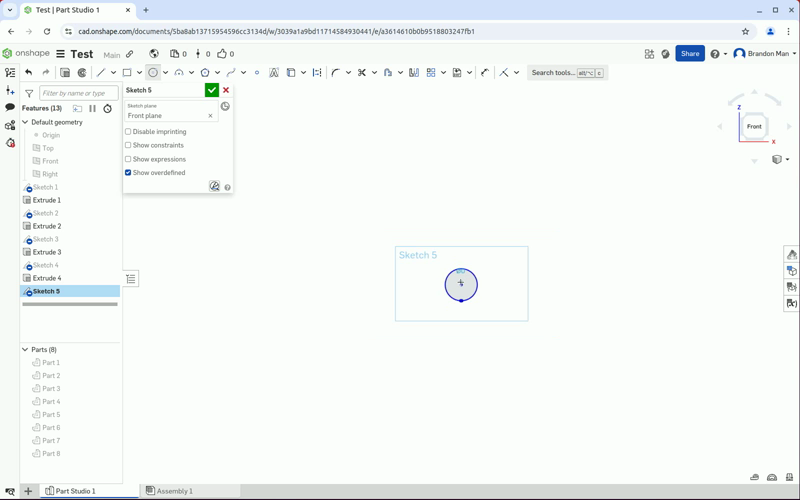
scroll(-6)
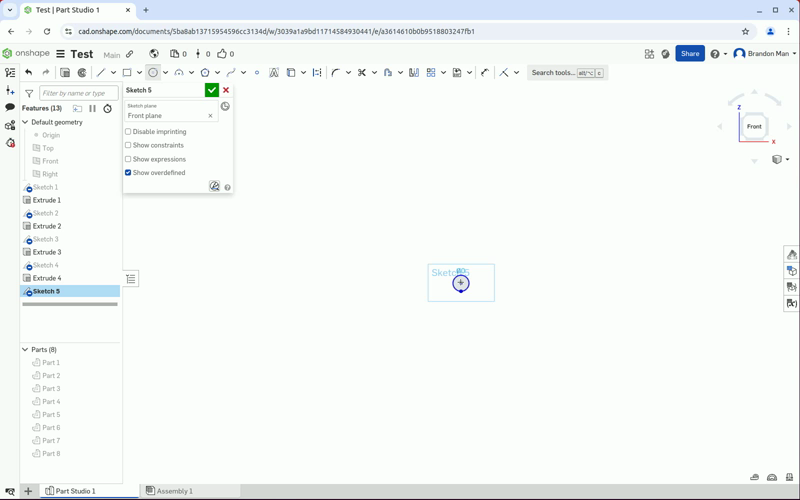
key_up(shift)
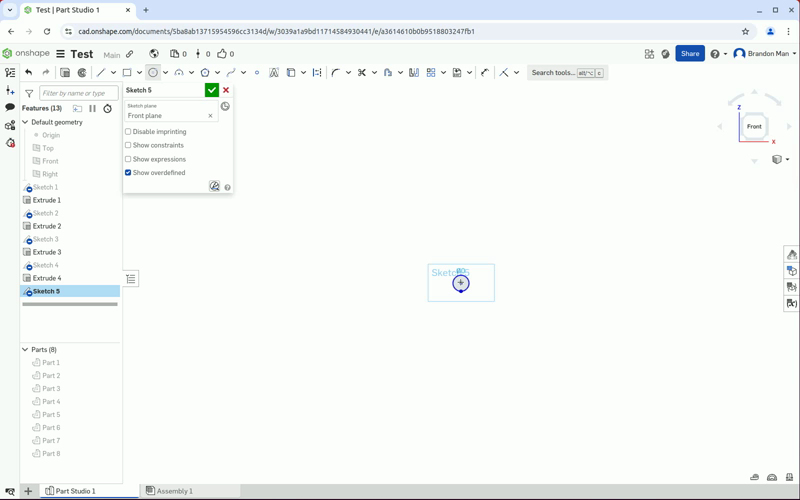
mouse_move(463, 281)
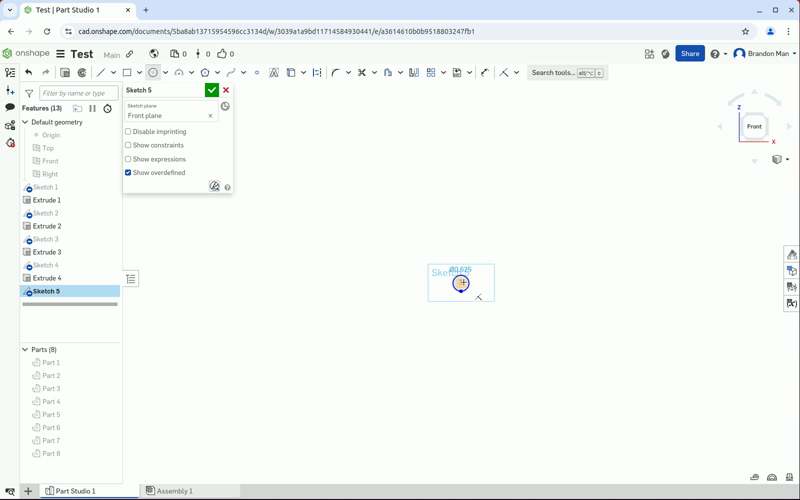
scroll(6)
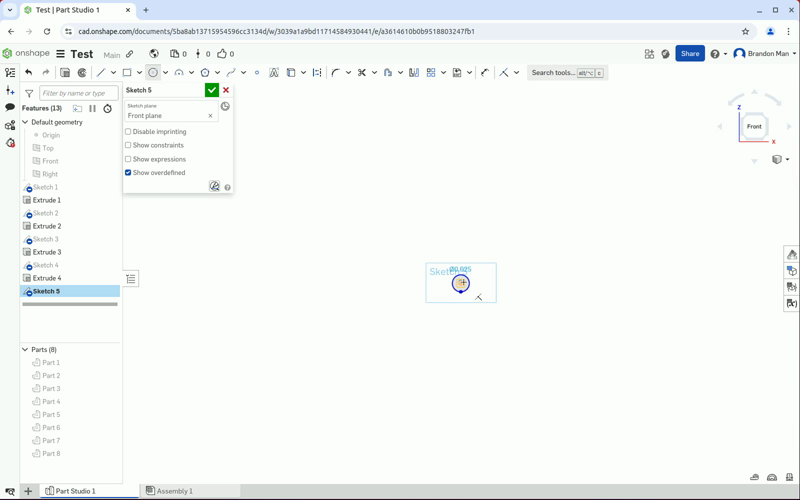
scroll(6)
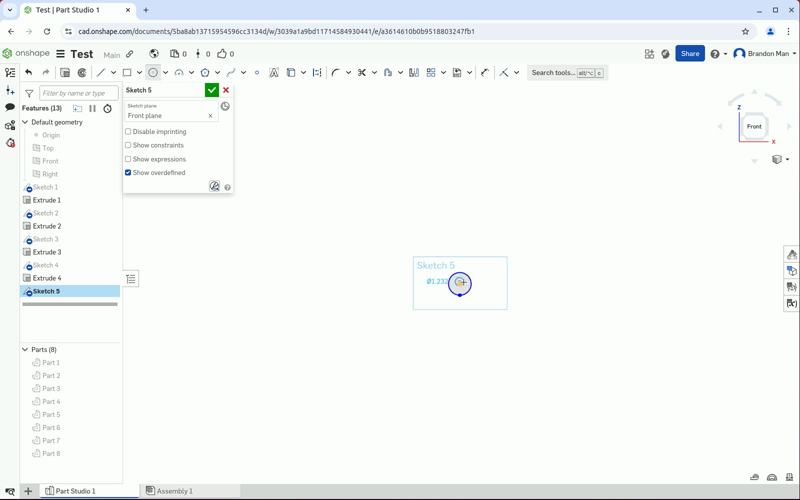
scroll(6)
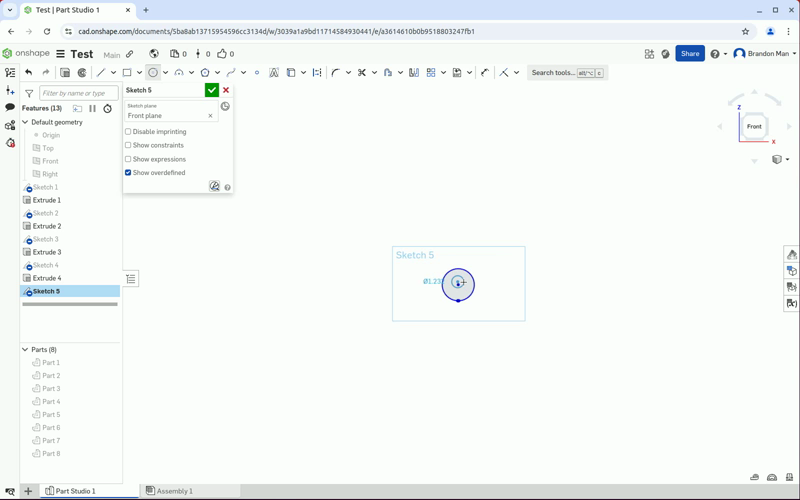
scroll(6)
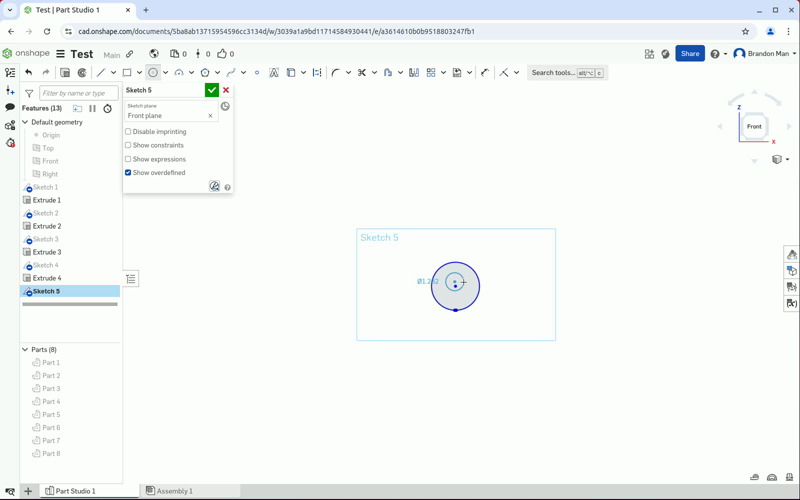
scroll(6)
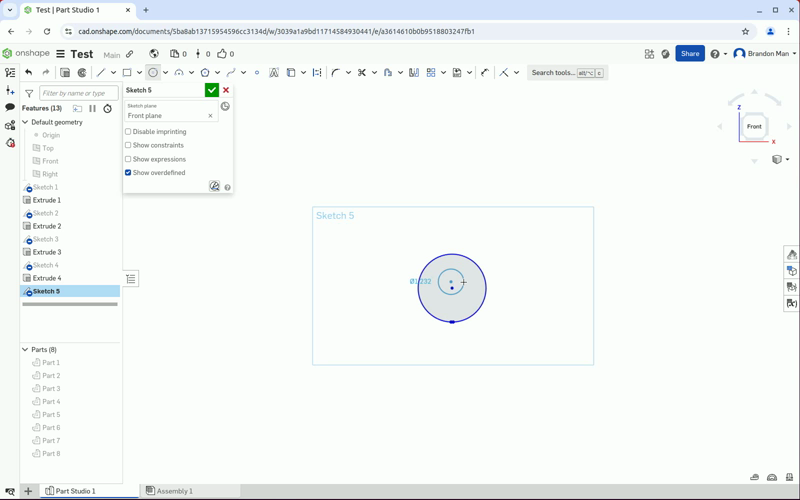
scroll(6)
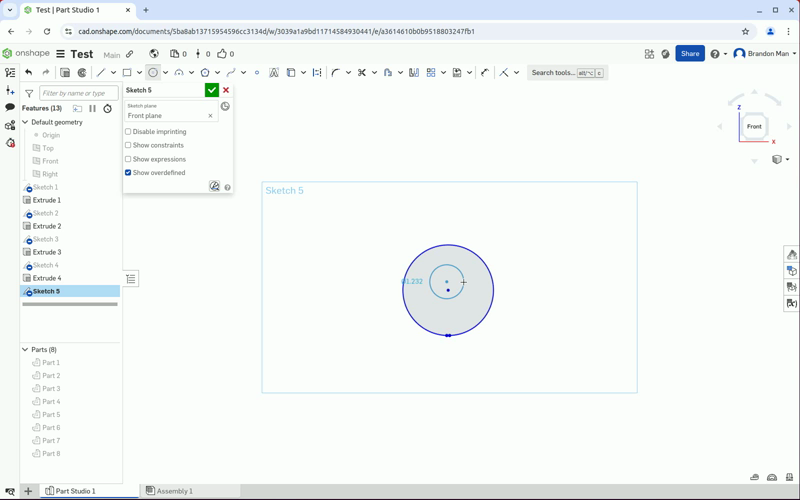
scroll(6)
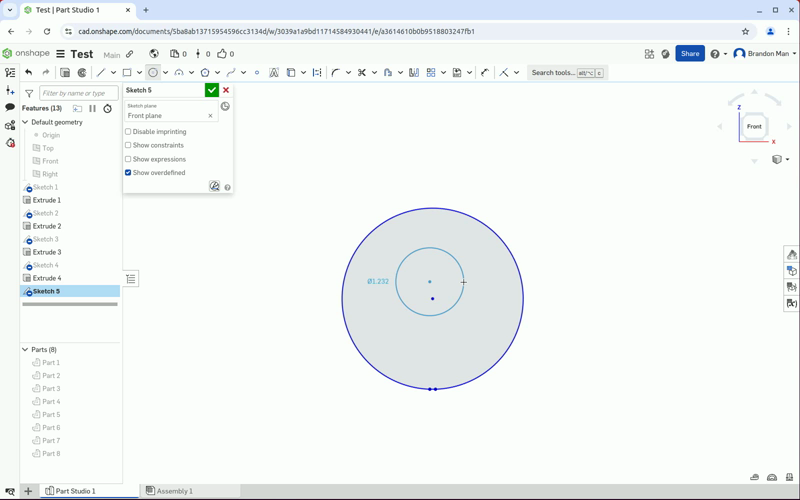
click(463, 281)
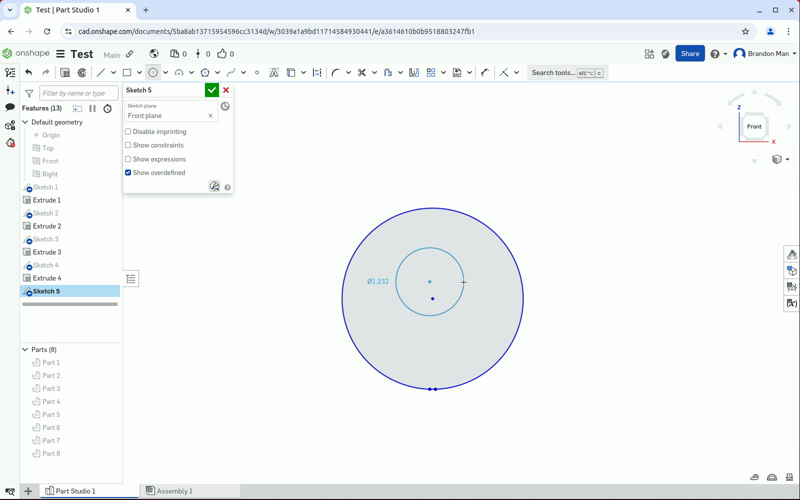
scroll(-6)
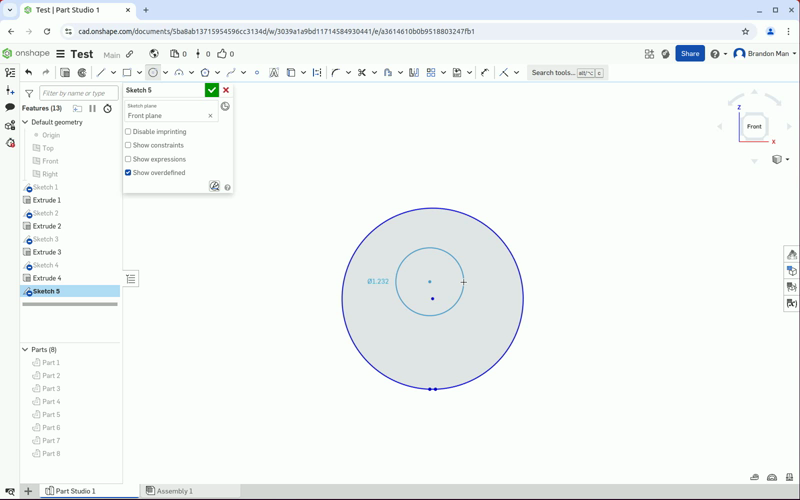
scroll(-6)
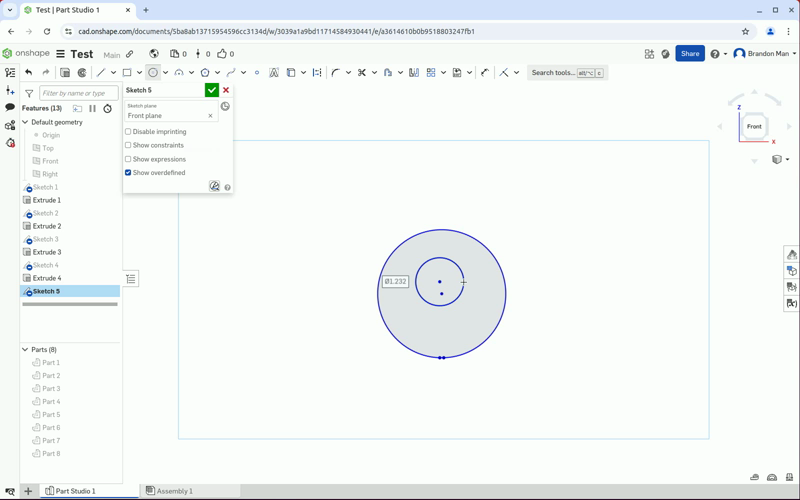
scroll(-6)
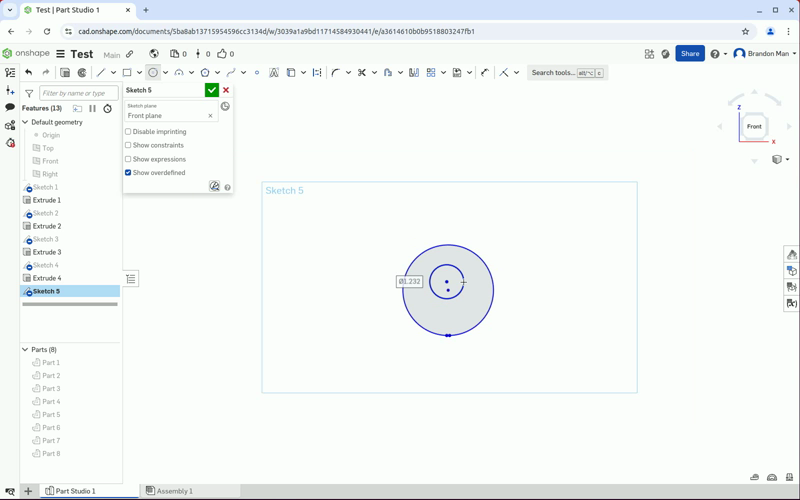
scroll(-6)
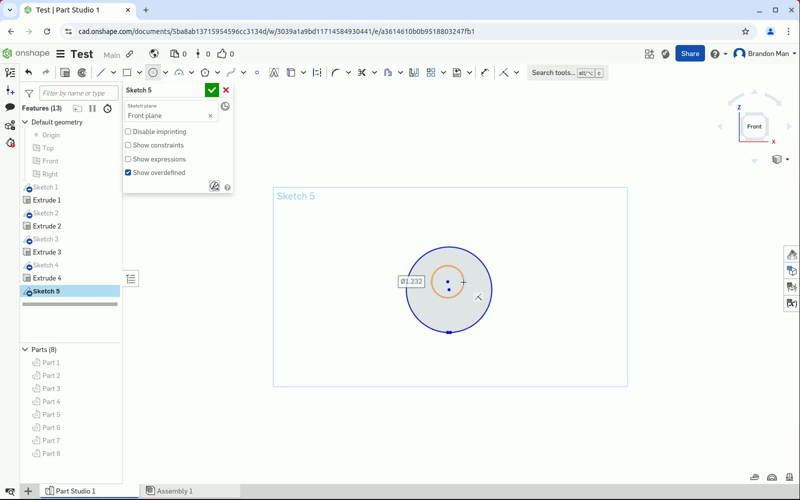
scroll(-6)
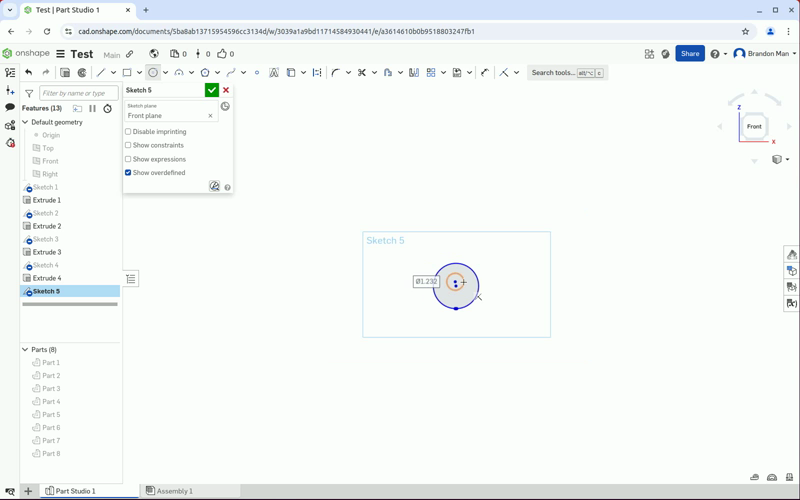
scroll(-6)
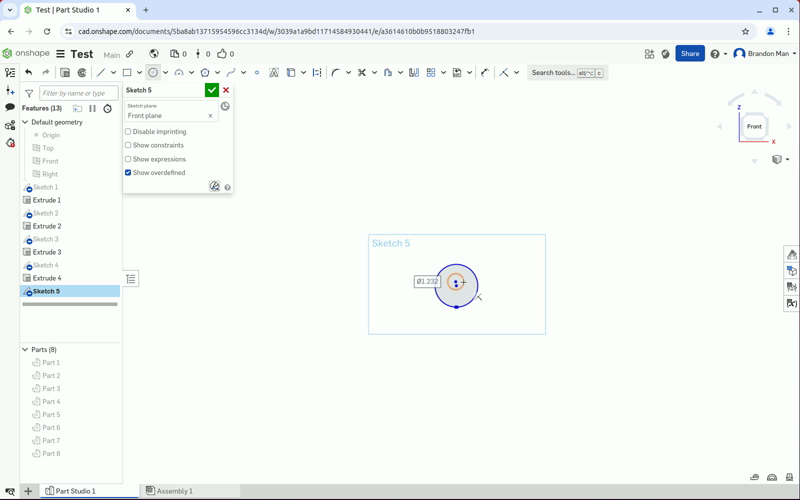
scroll(-6)
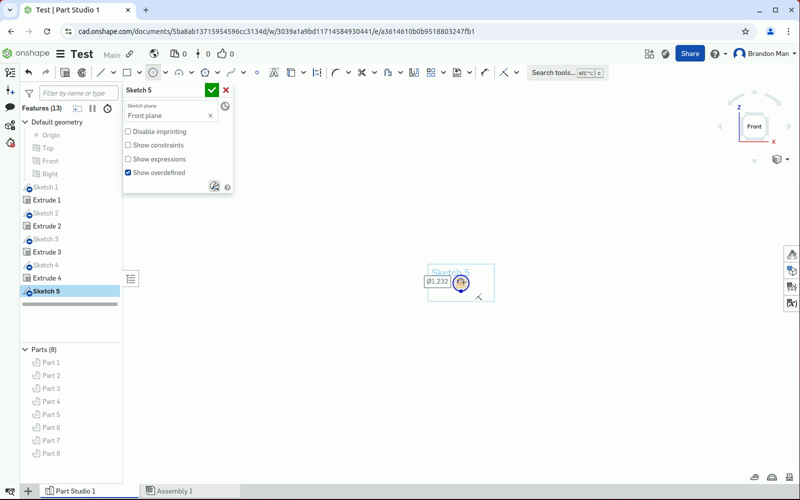
key(esc)
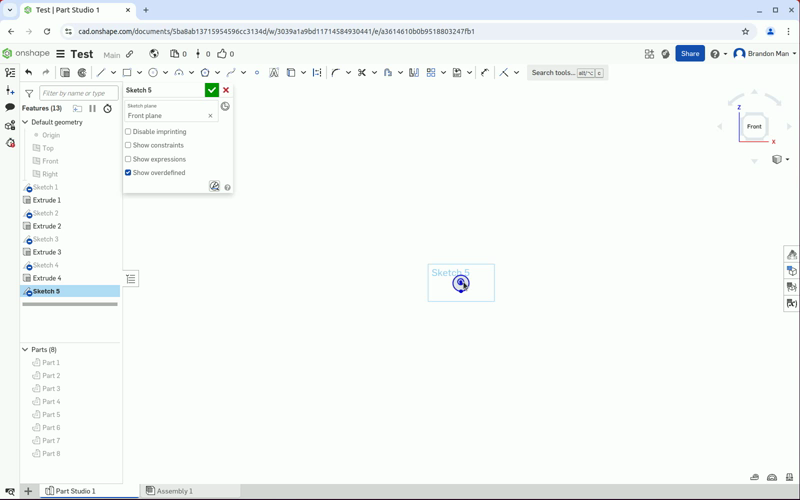
mouse_move(453, 285)
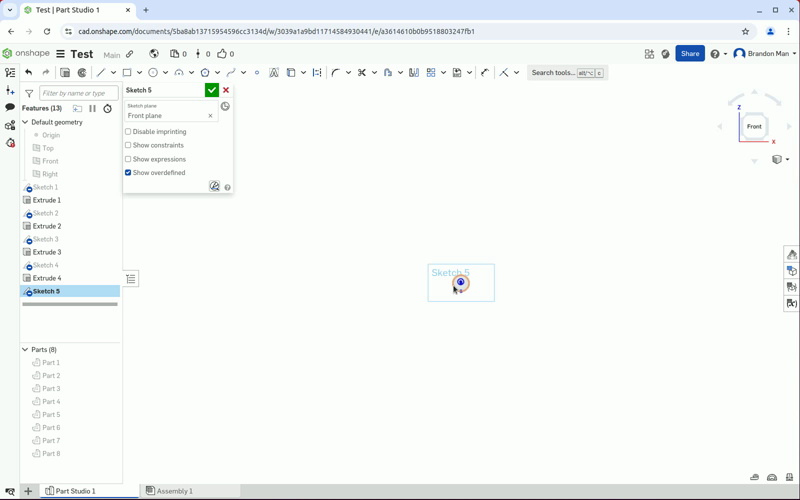
scroll(6)
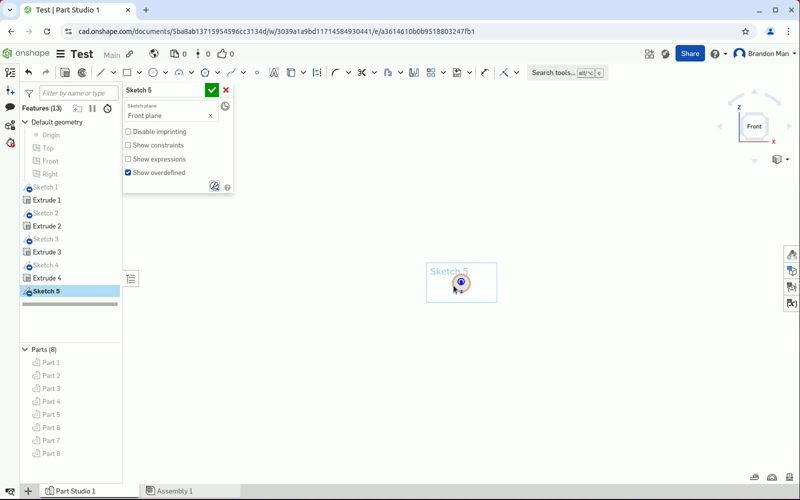
scroll(6)
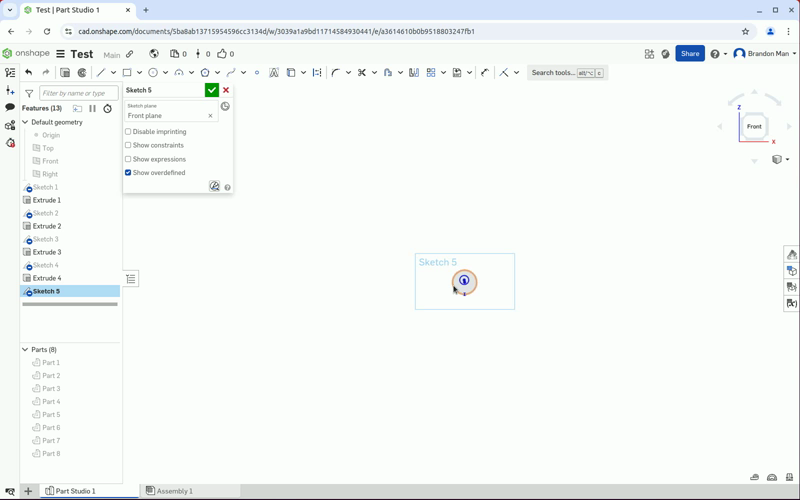
scroll(6)
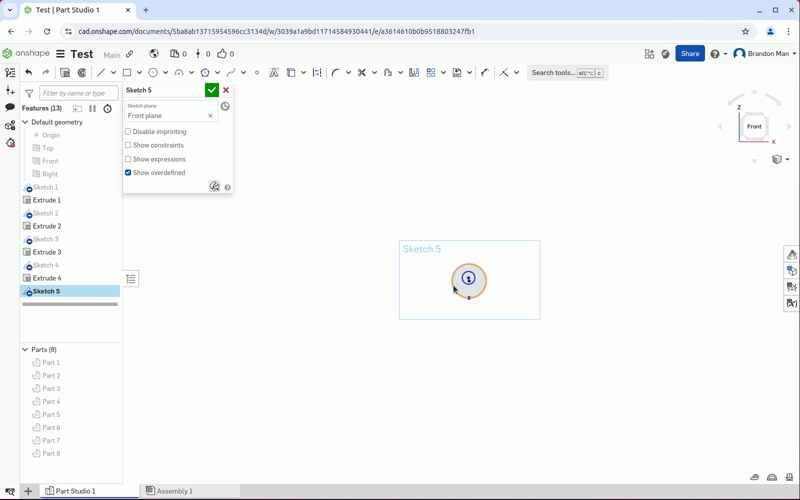
scroll(6)
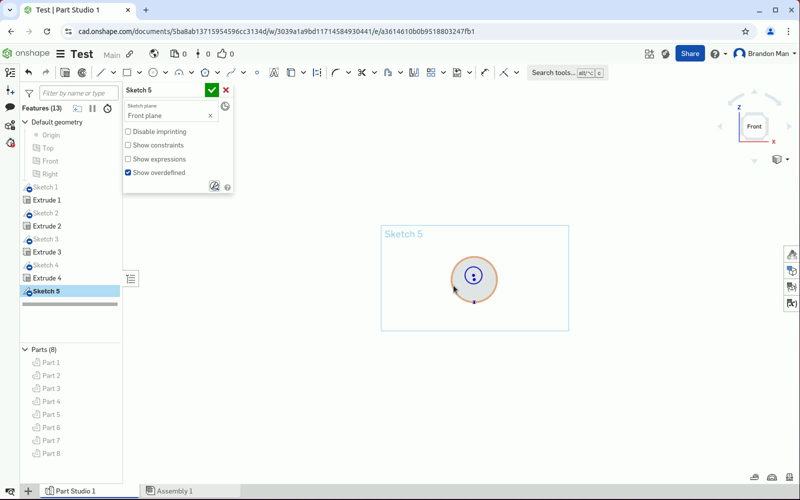
scroll(6)
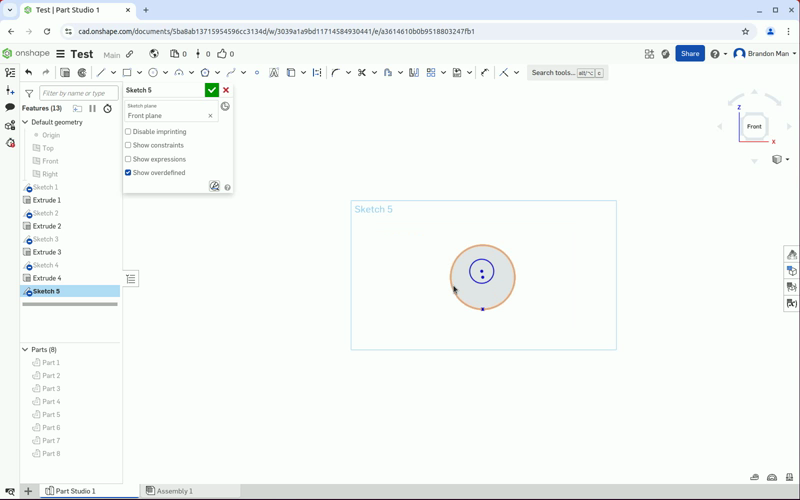
scroll(6)
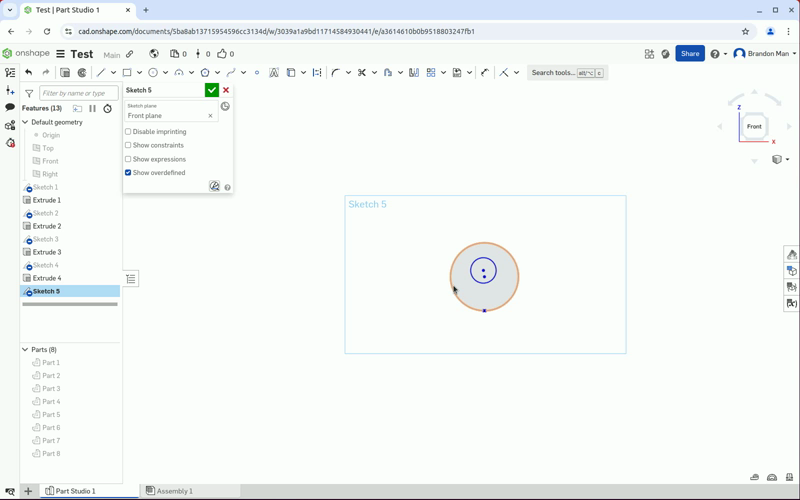
scroll(6)
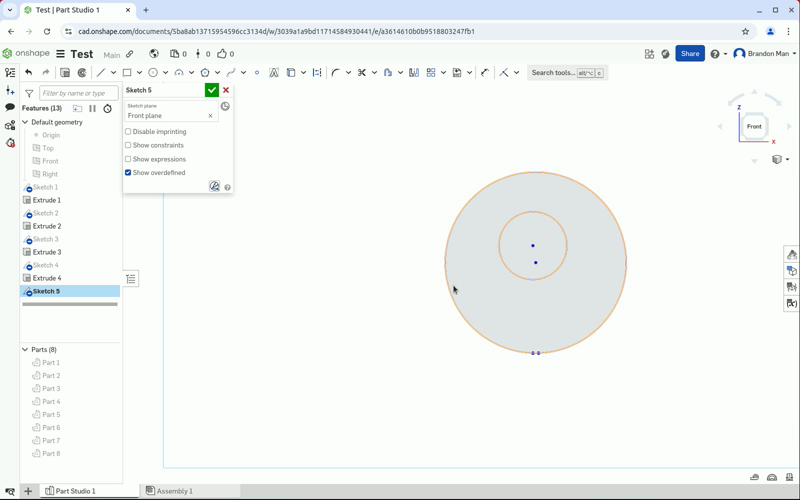
click(453, 285)
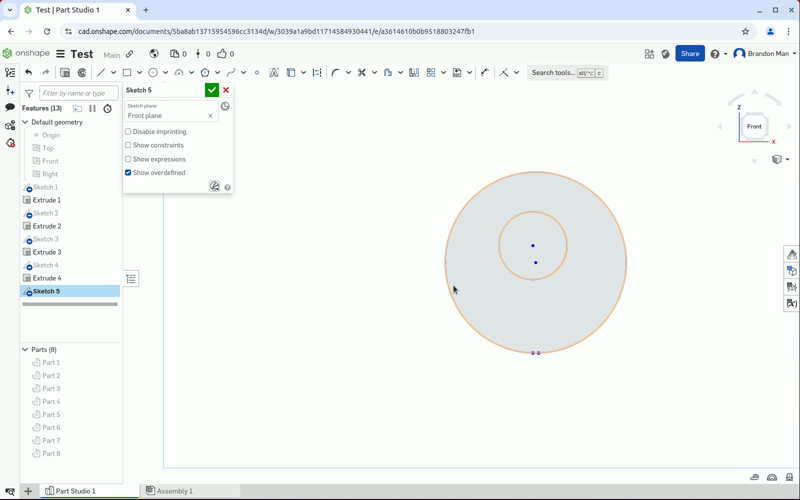
scroll(-6)
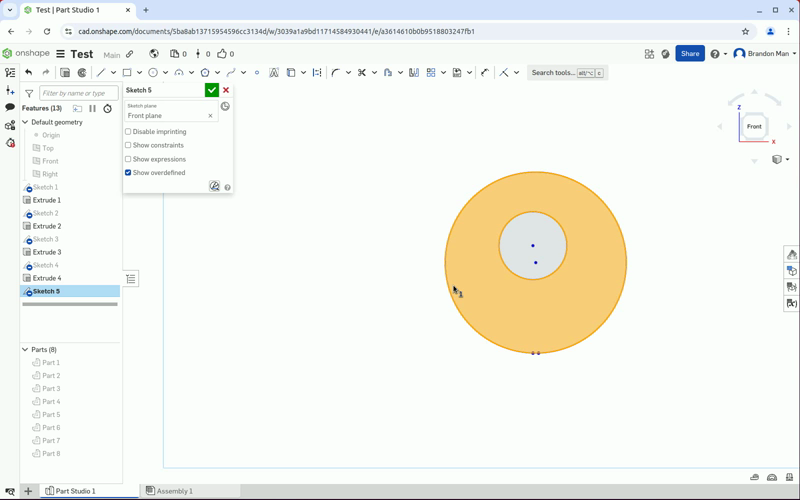
scroll(-6)
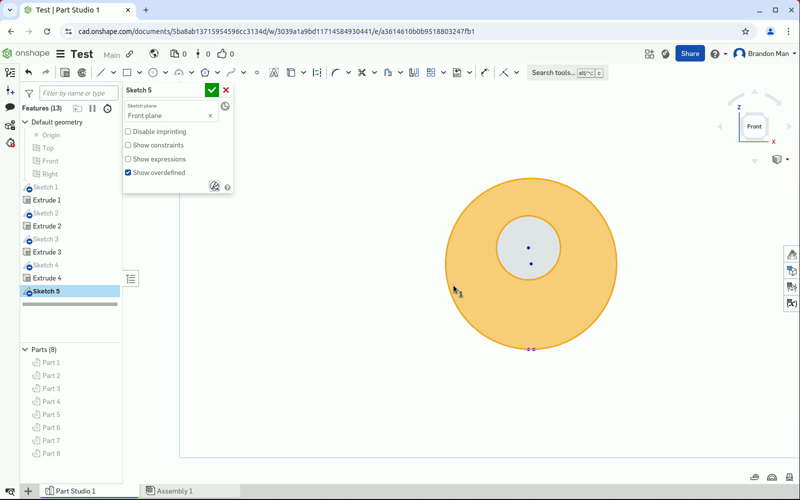
scroll(-6)
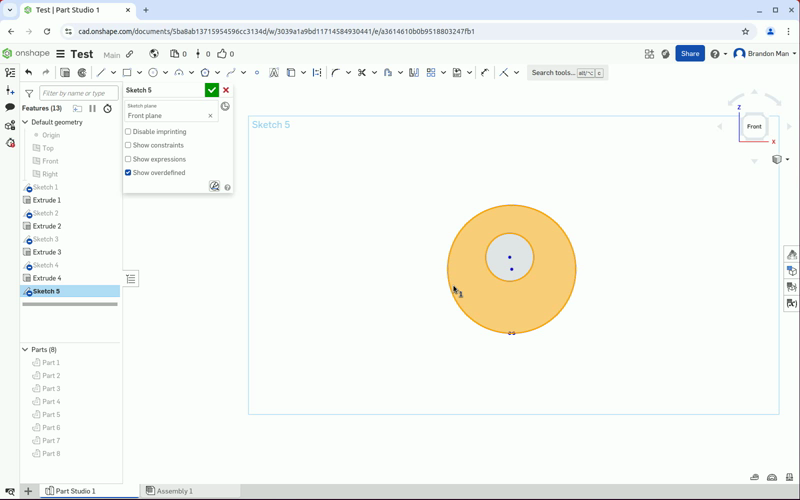
scroll(-6)
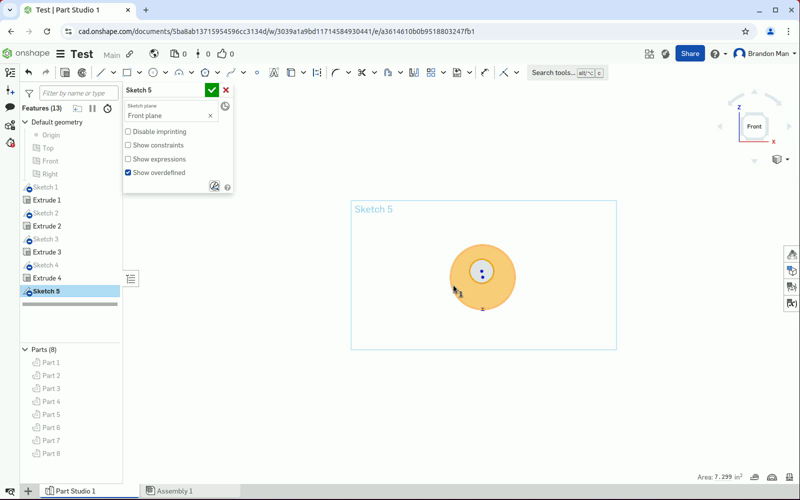
scroll(-6)
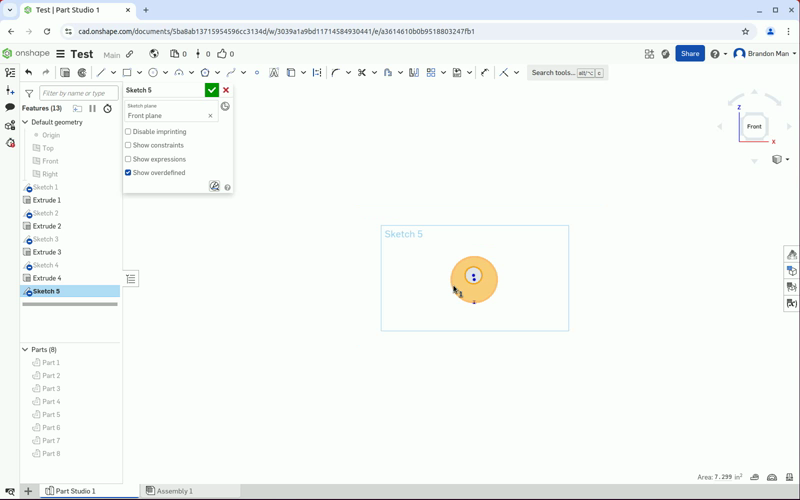
scroll(-6)
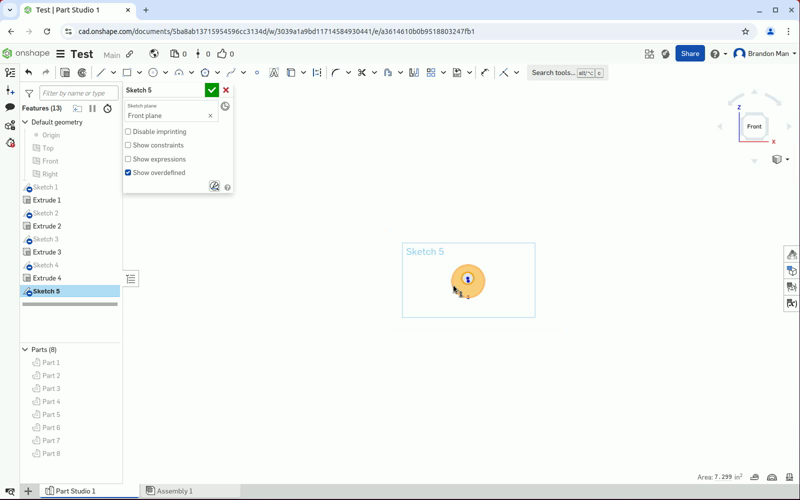
scroll(-6)
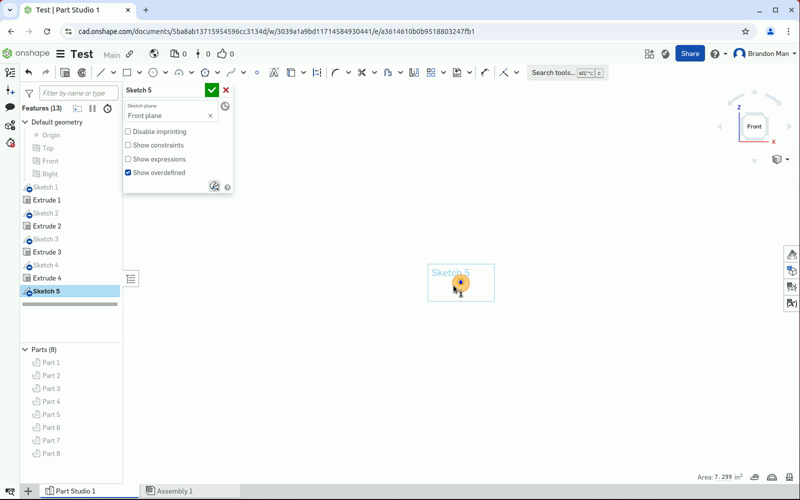
mouse_move(73, 352)
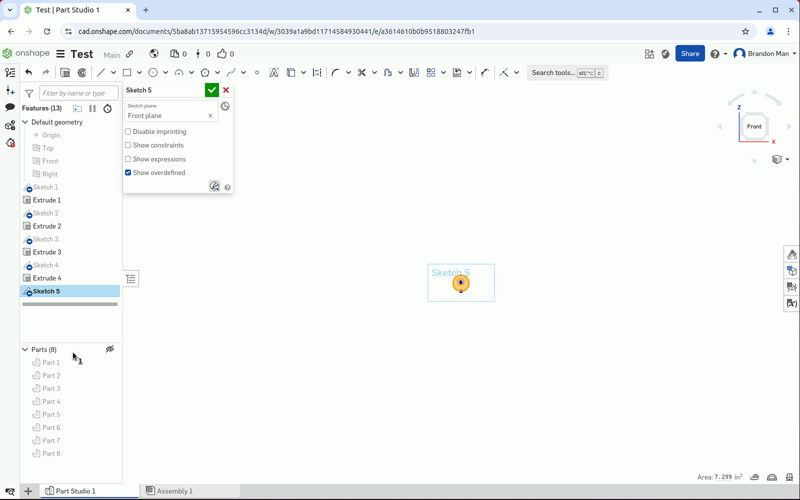
key(shift+y)
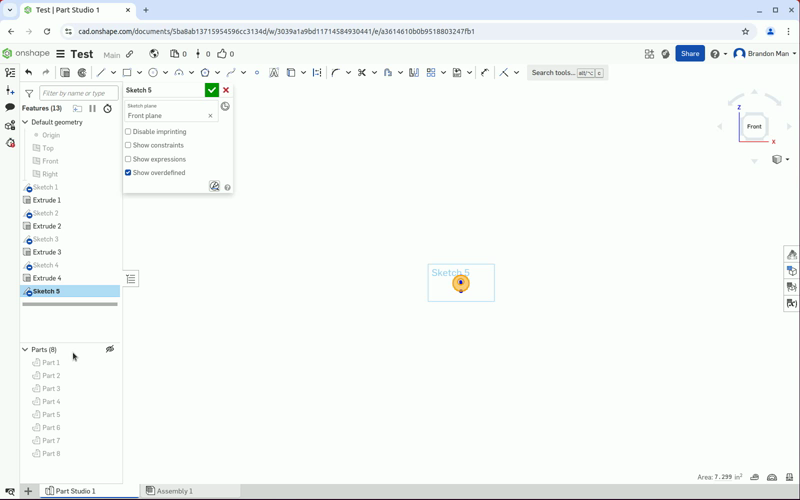
key(shift+e)
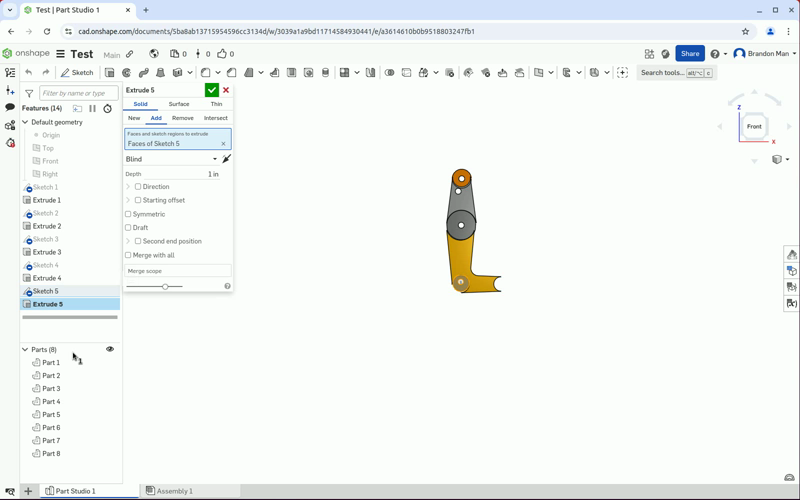
mouse_move(143, 106)
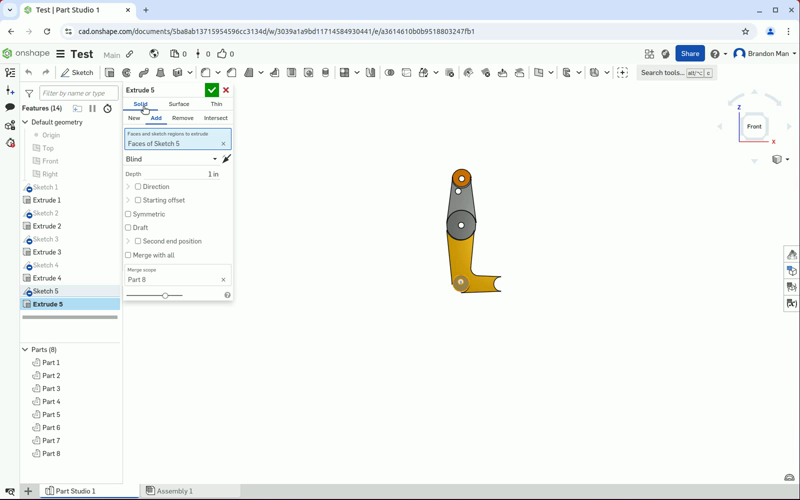
click(143, 106)
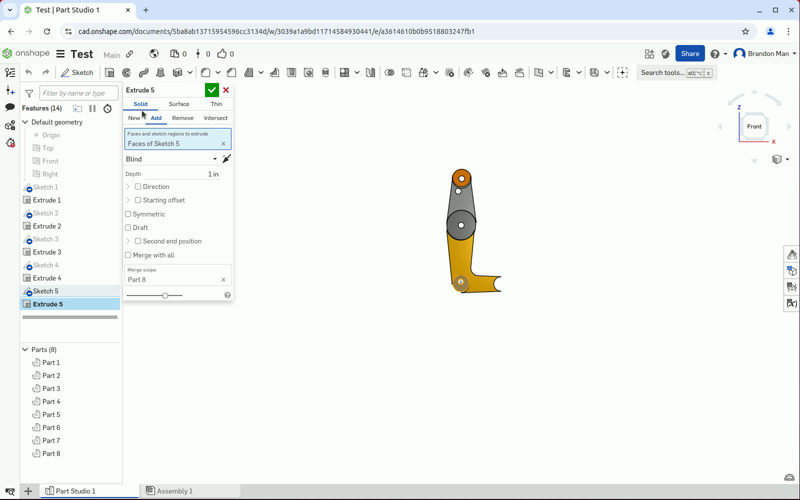
mouse_move(137, 120)
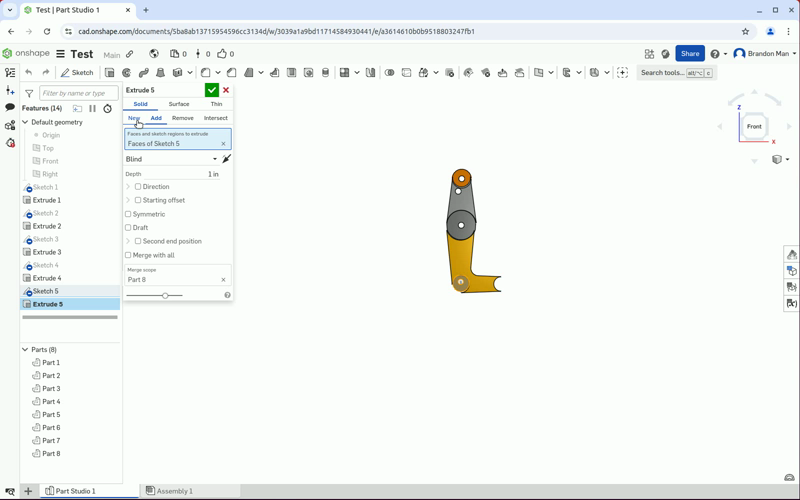
click(137, 120)
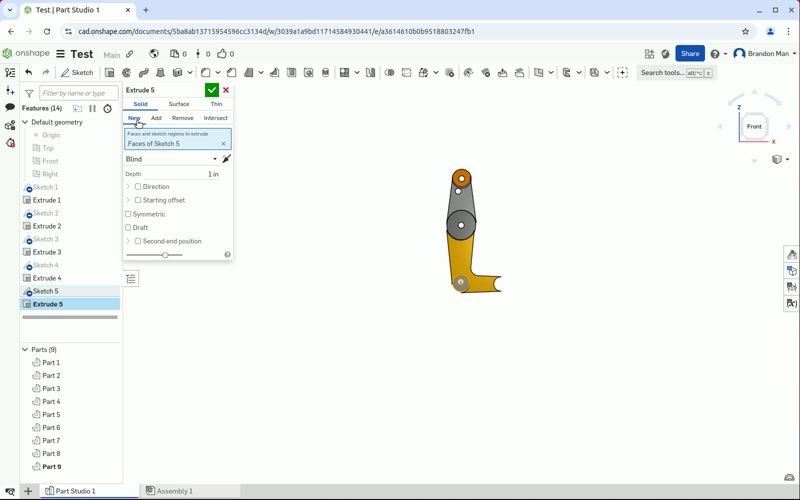
key(tab, 4)
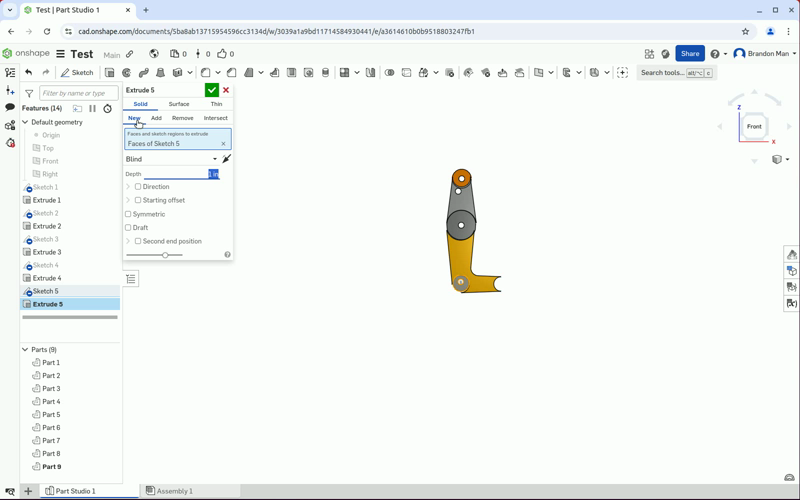
text(0.481)
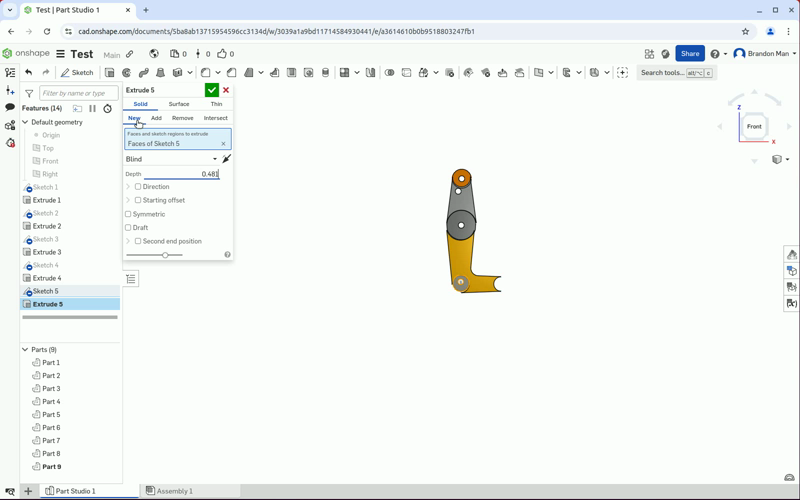
key(enter)
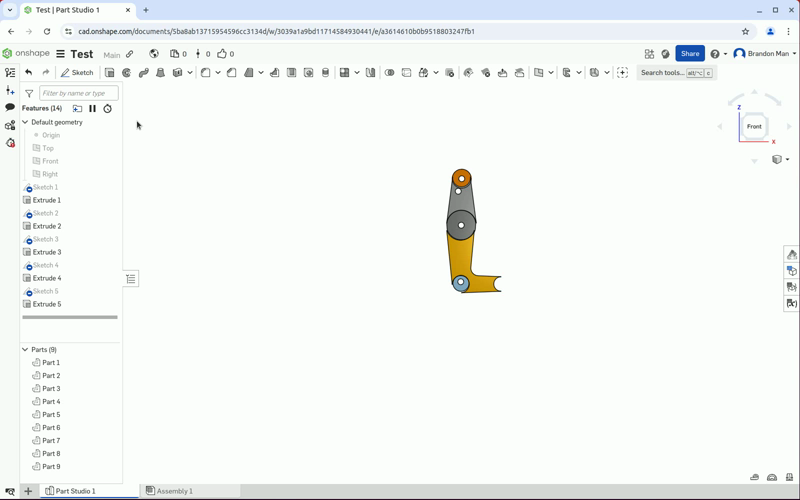
key(shift+h)
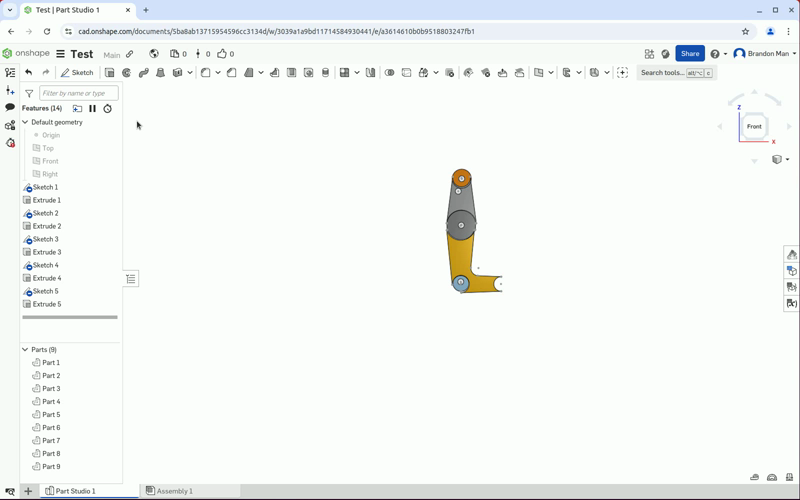
key(shift+h)
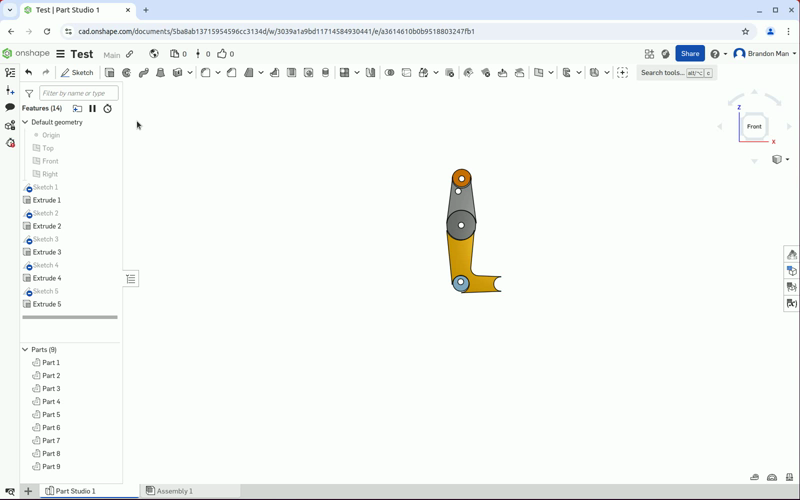
mouse_move(73, 189)
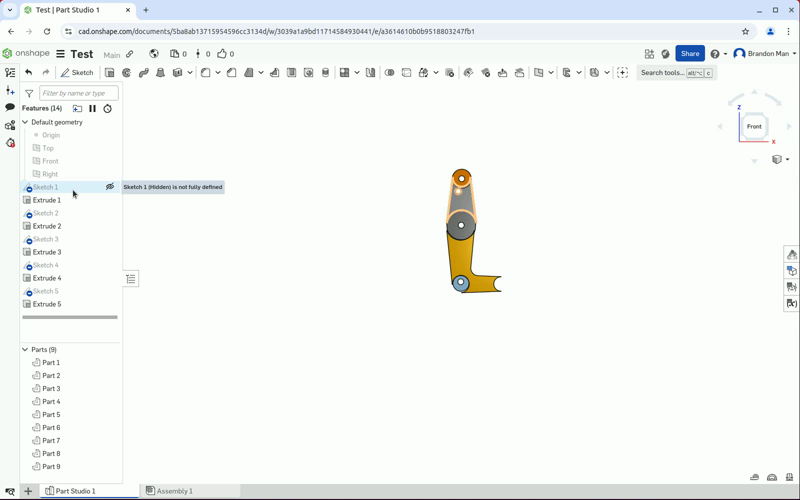
click(73, 189)
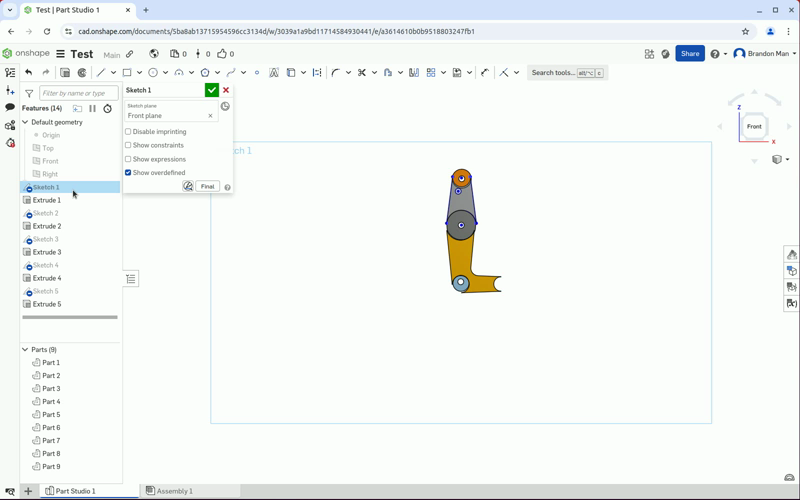
mouse_move(229, 92)
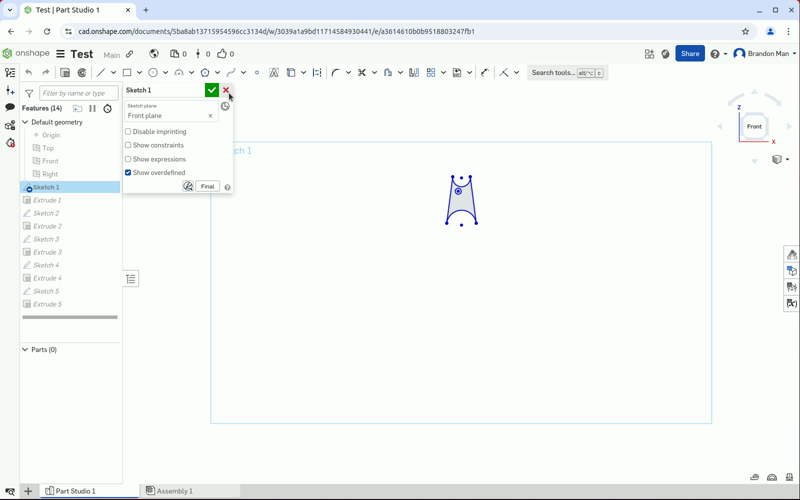
click(229, 92)
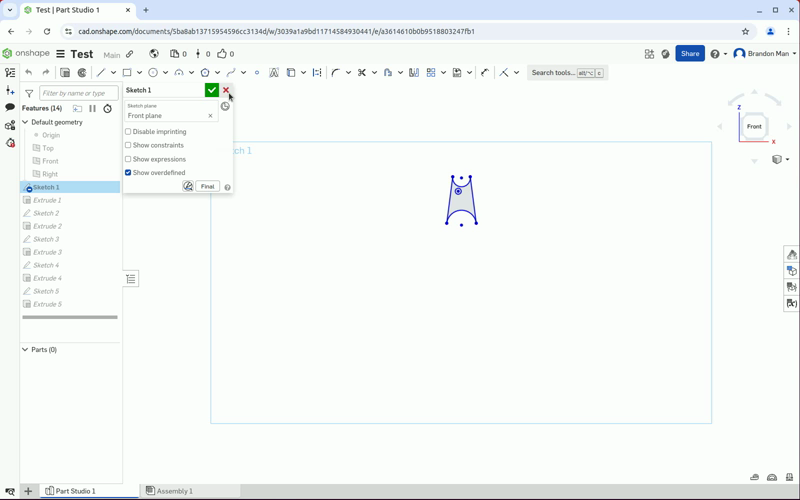
key(shift+s)
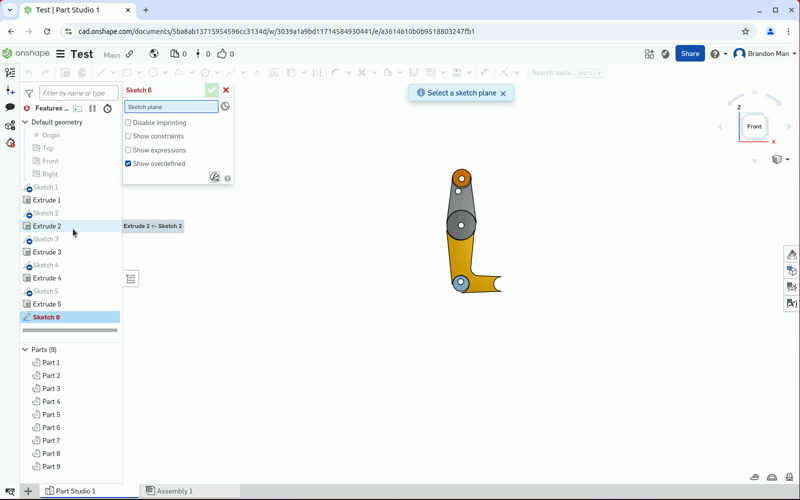
scroll(3)
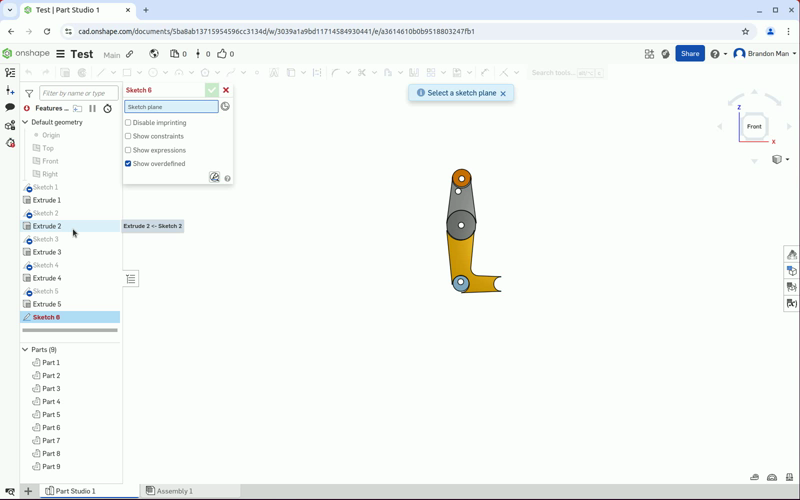
mouse_move(73, 163)
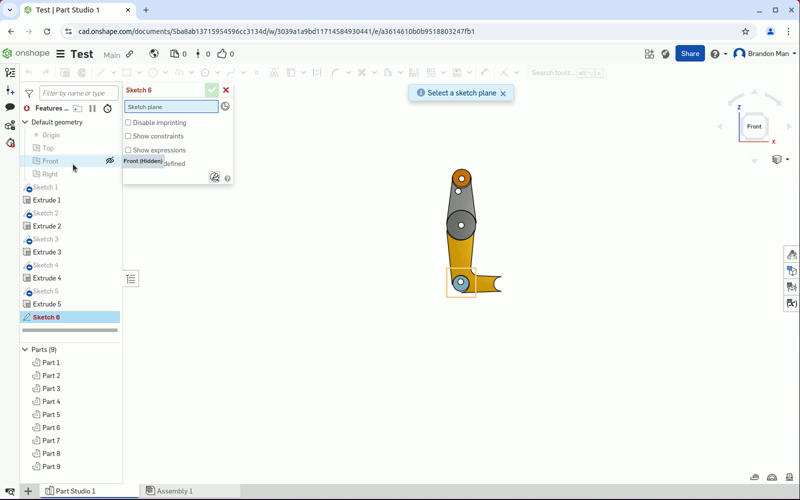
click(73, 163)
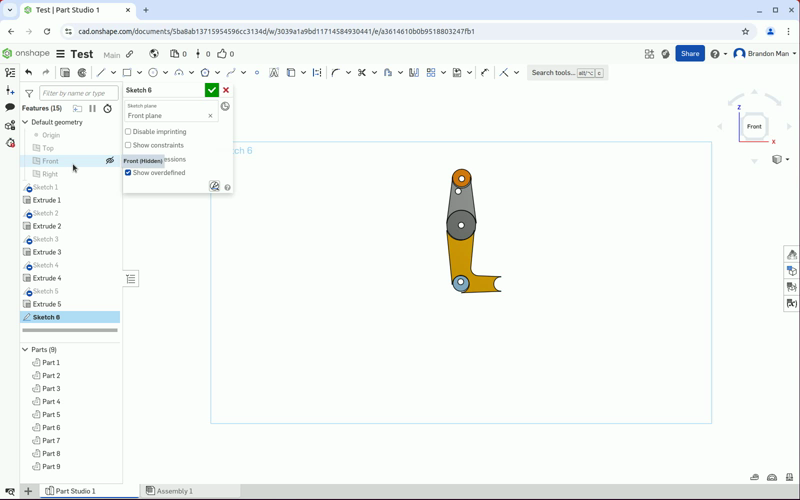
mouse_move(73, 352)
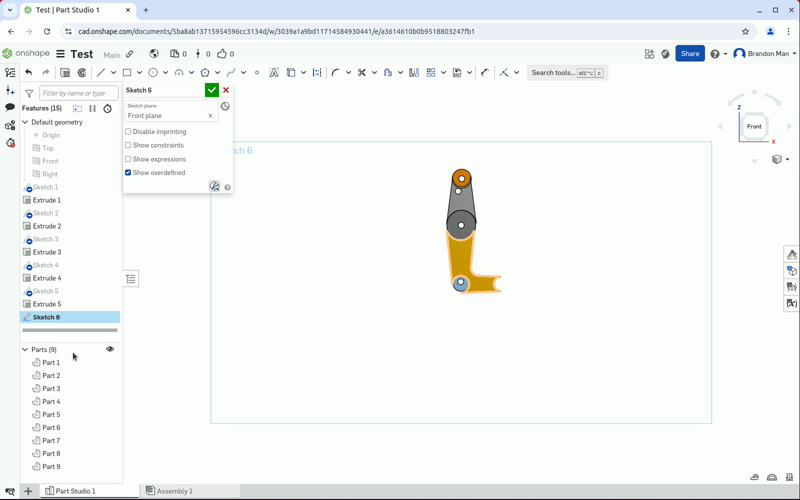
key(y)
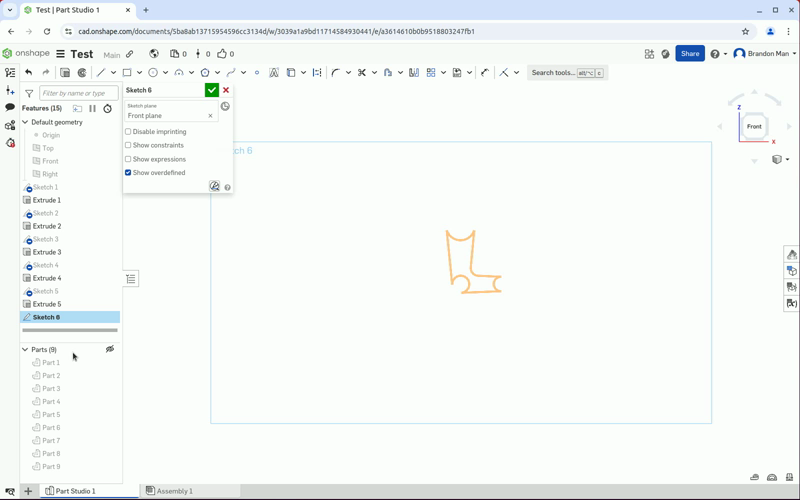
key(c)
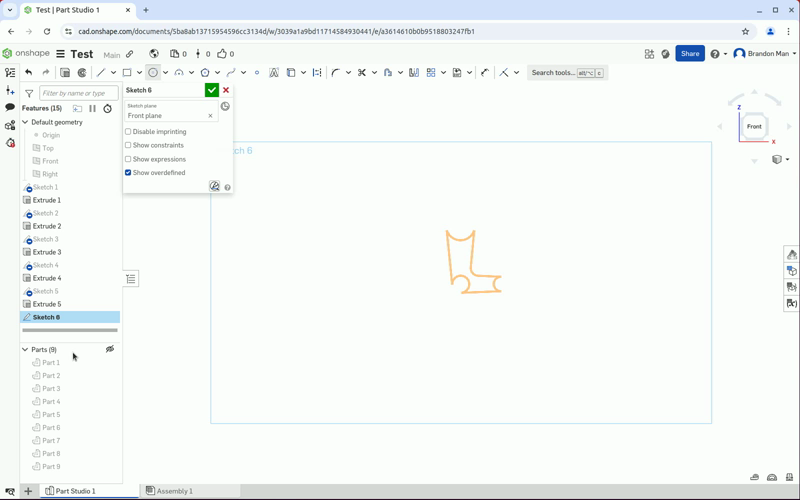
key_down(shift)
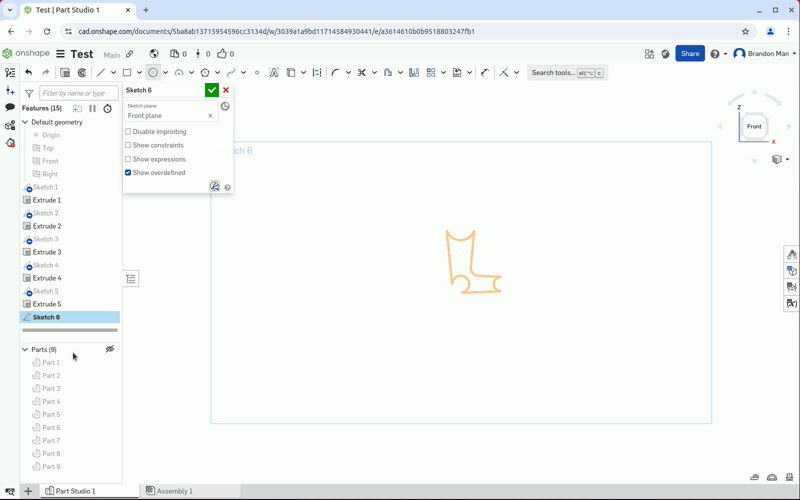
mouse_move(501, 282)
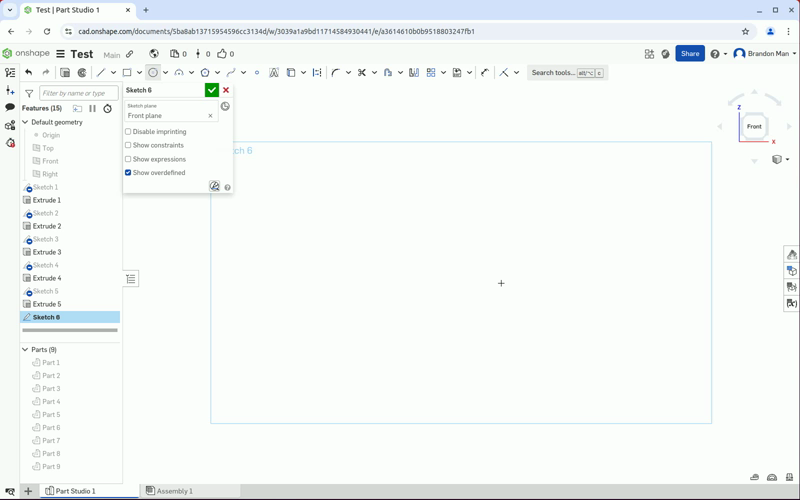
click(501, 282)
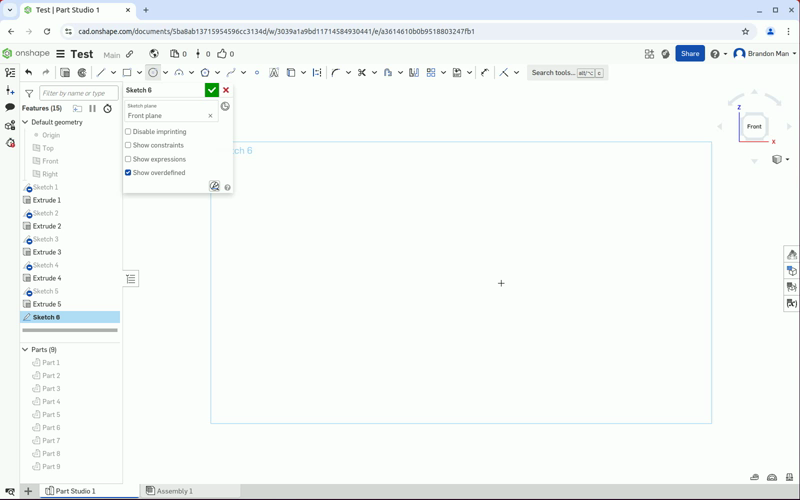
key_up(shift)
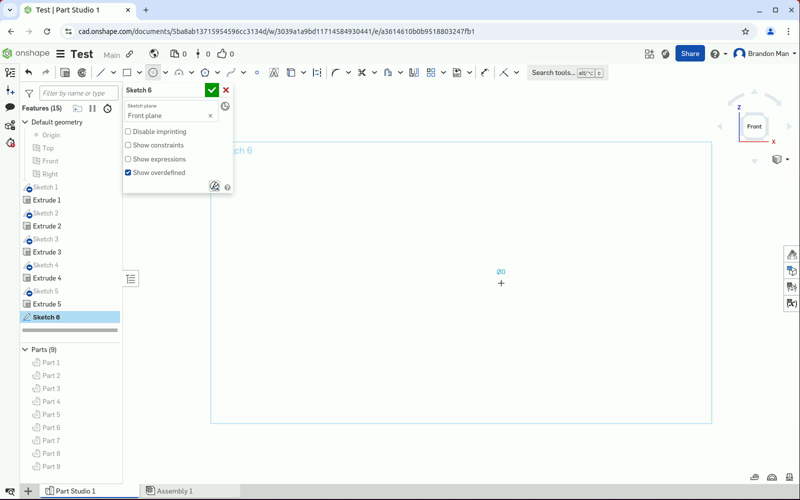
mouse_move(508, 282)
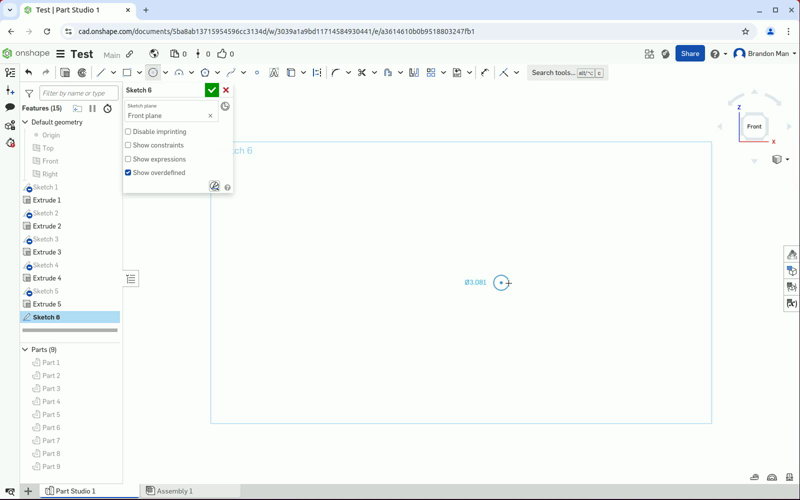
click(508, 282)
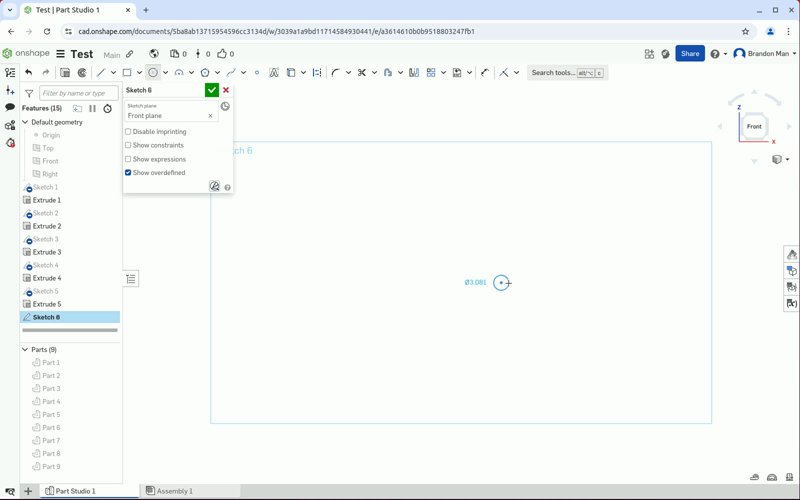
key(esc)
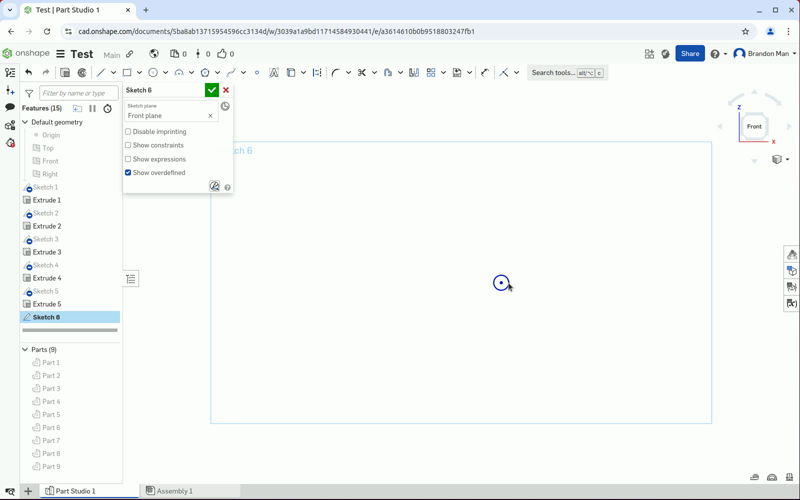
key(c)
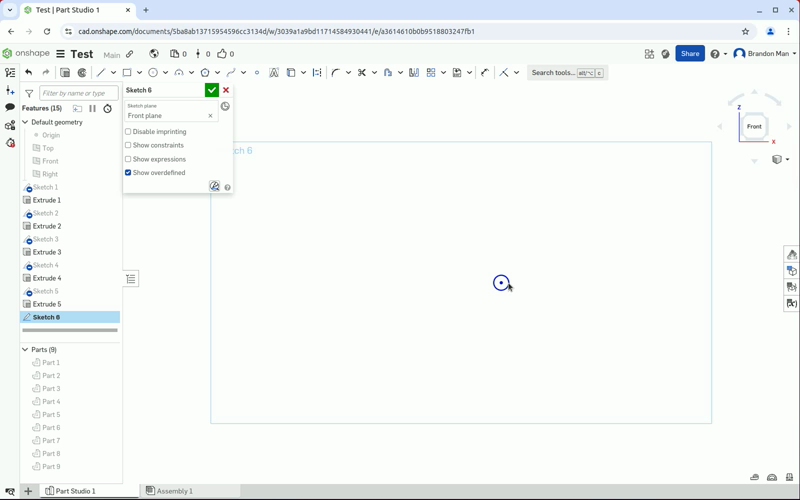
key_down(shift)
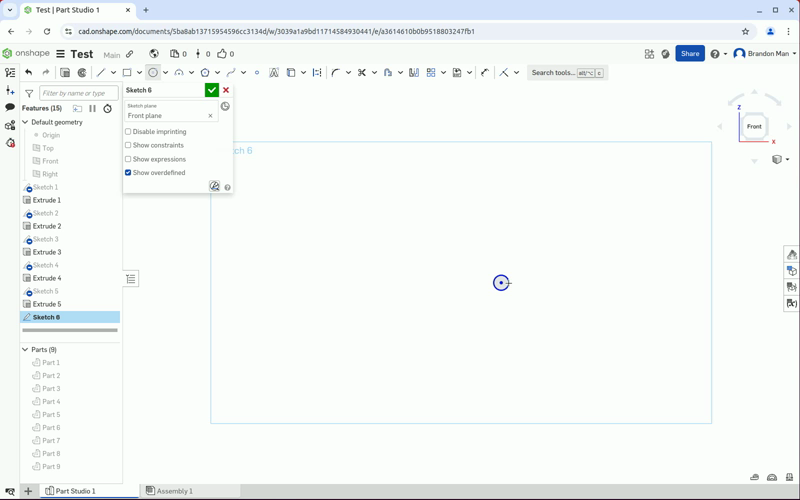
mouse_move(501, 282)
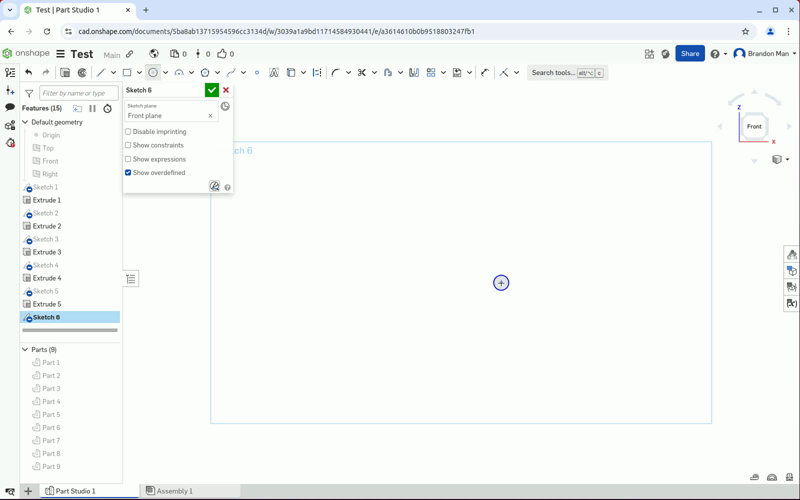
click(501, 282)
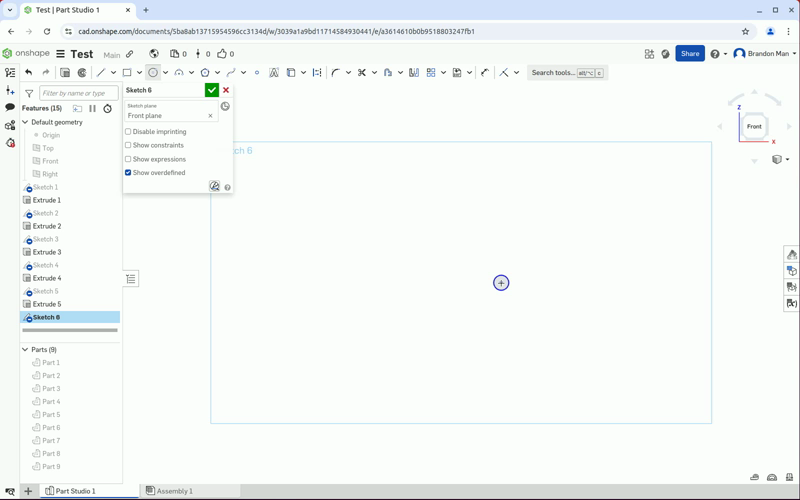
key_up(shift)
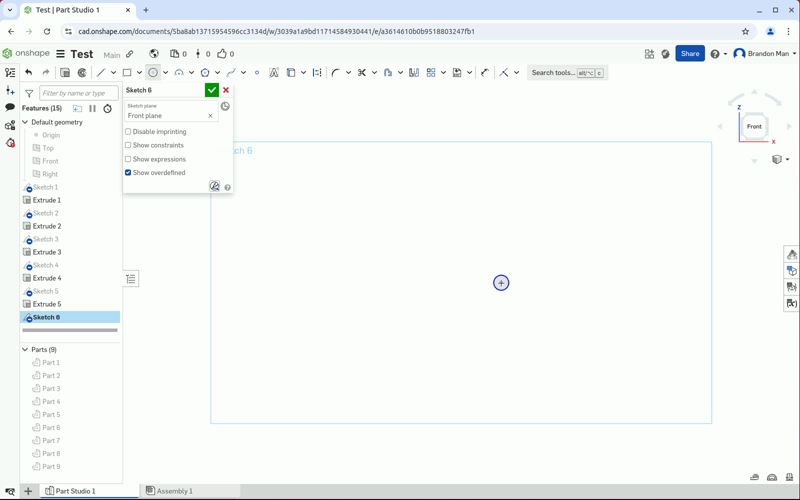
mouse_move(504, 282)
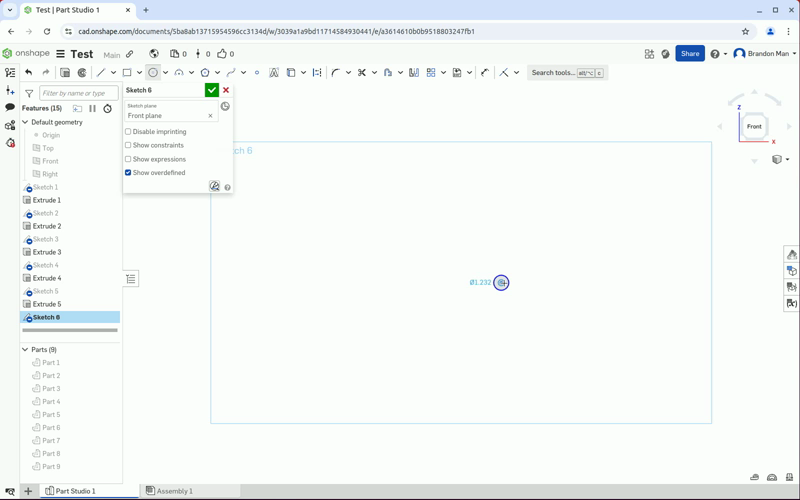
scroll(6)
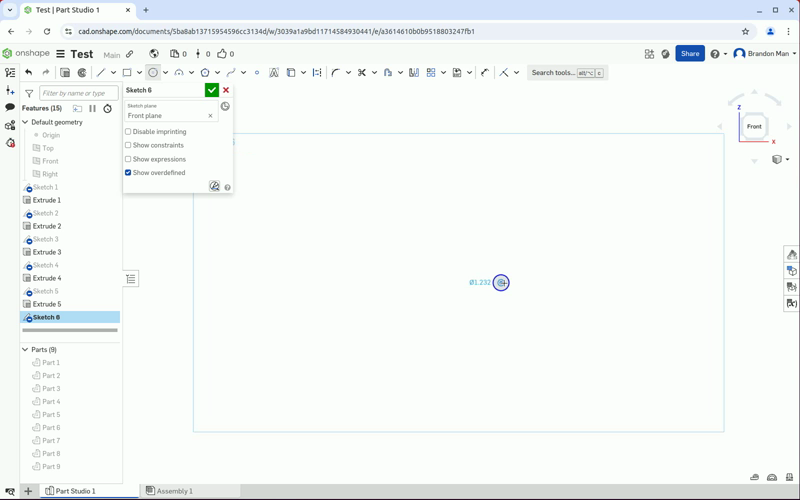
scroll(6)
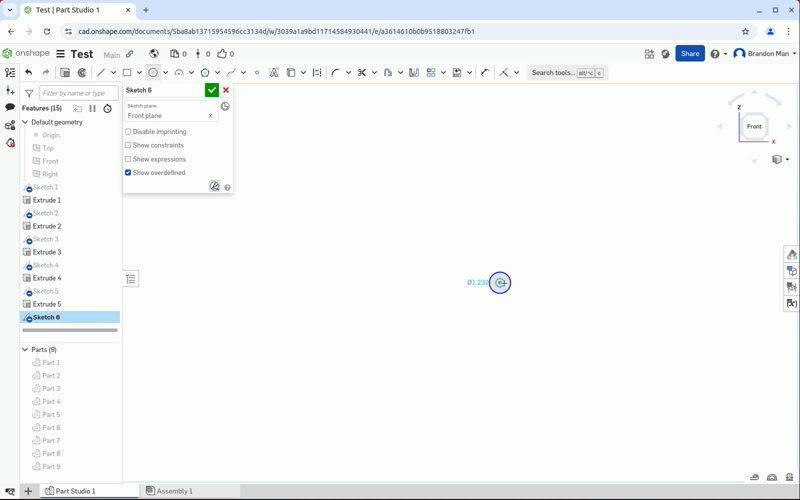
scroll(6)
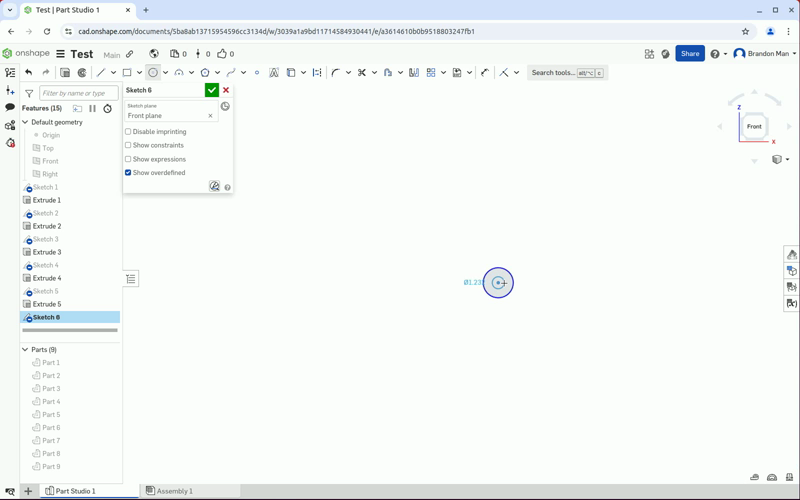
scroll(6)
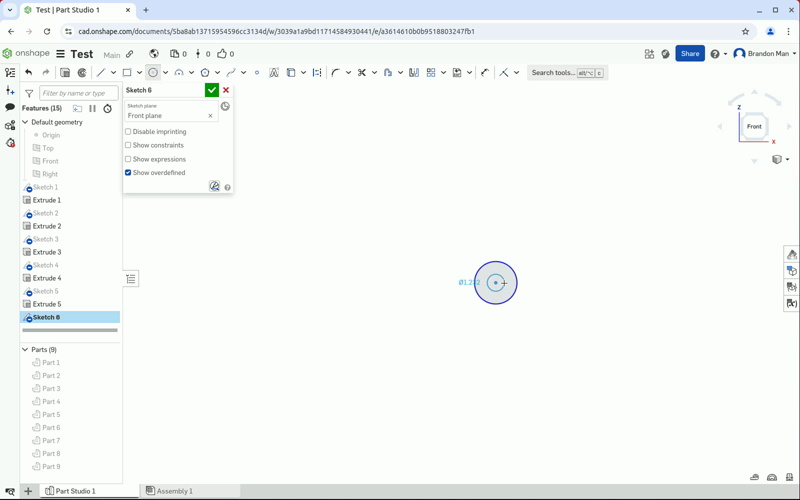
scroll(6)
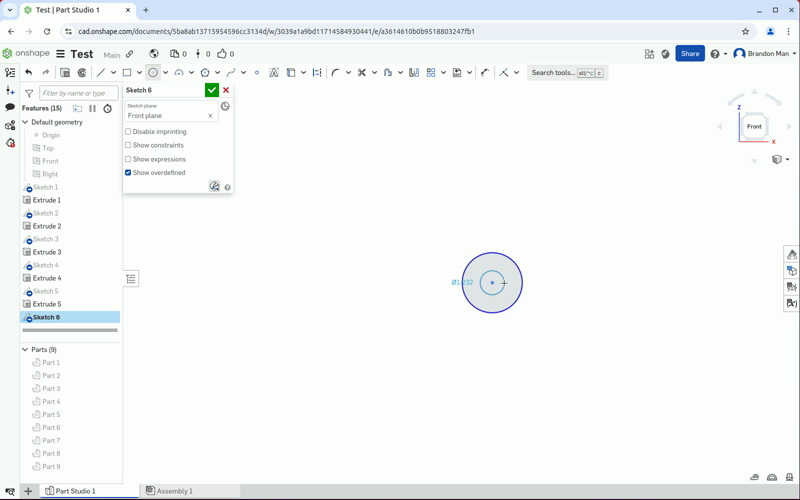
scroll(6)
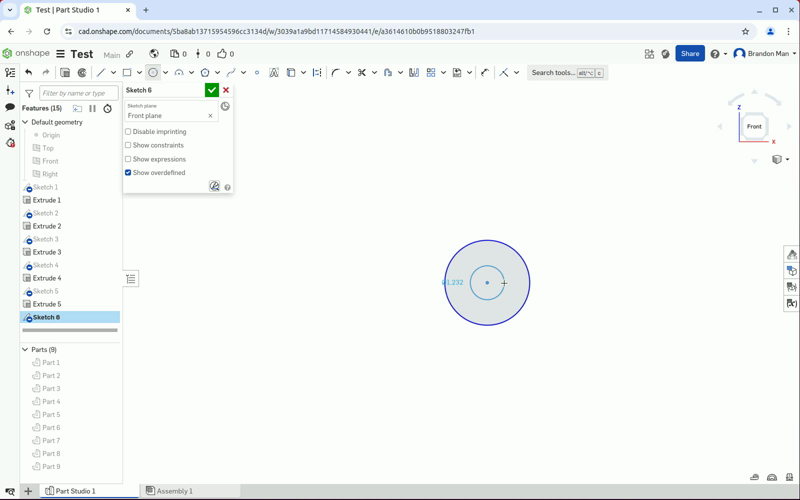
scroll(6)
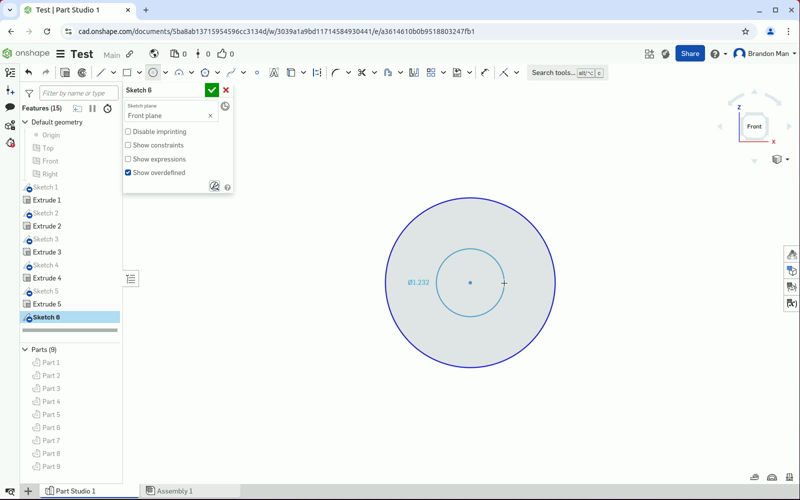
click(504, 282)
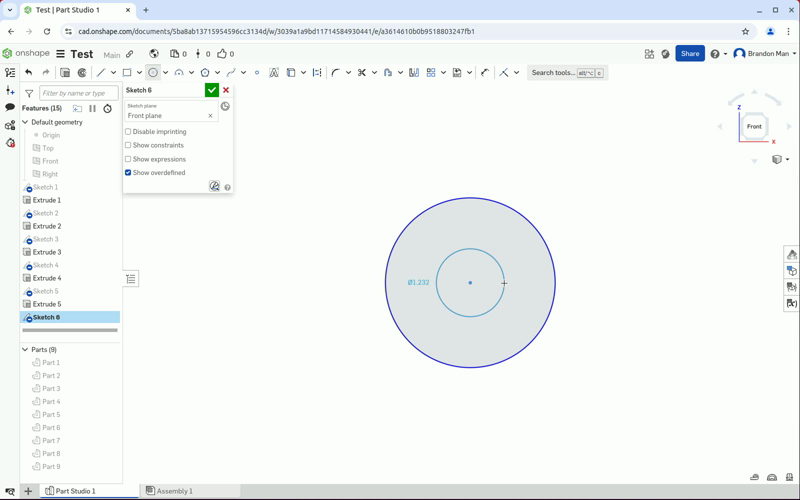
scroll(-6)
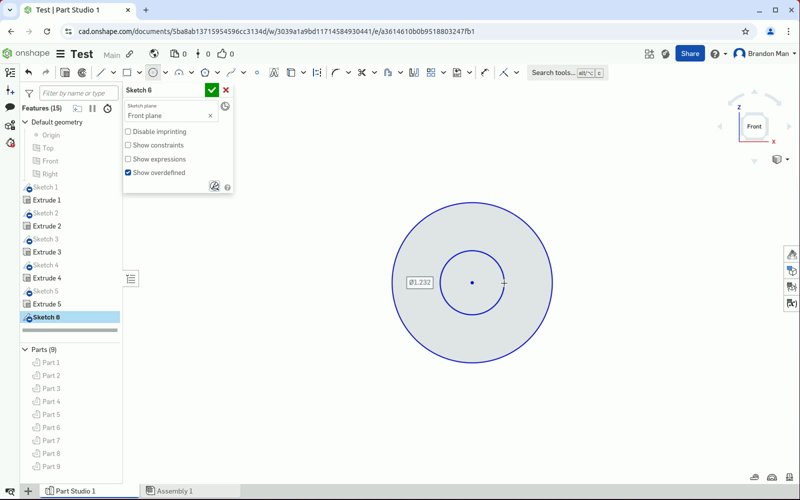
scroll(-6)
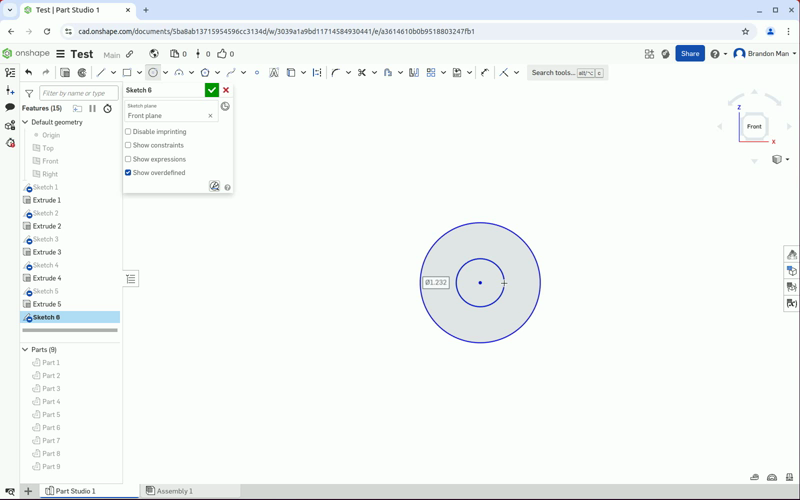
scroll(-6)
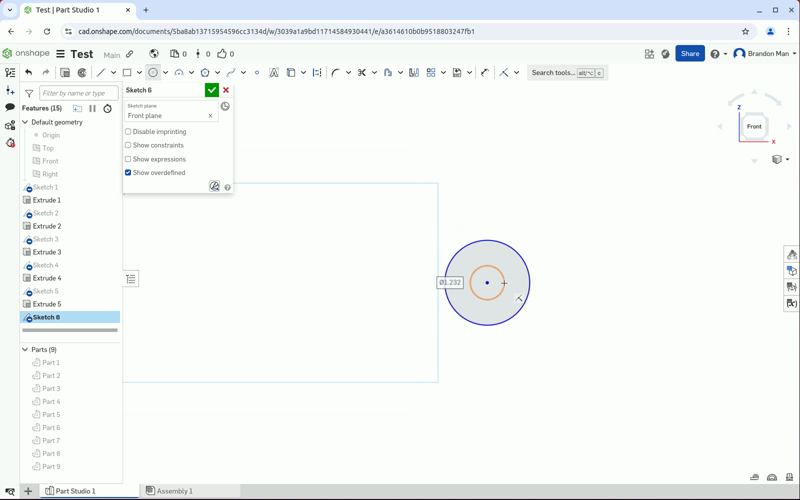
scroll(-6)
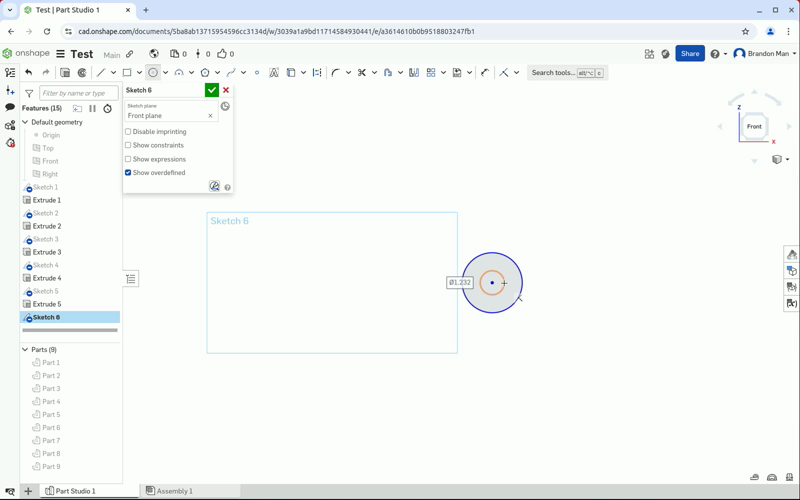
scroll(-6)
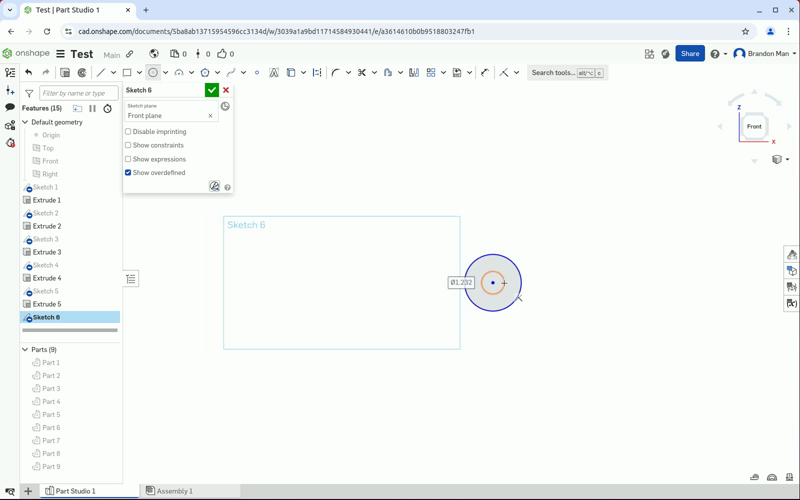
scroll(-6)
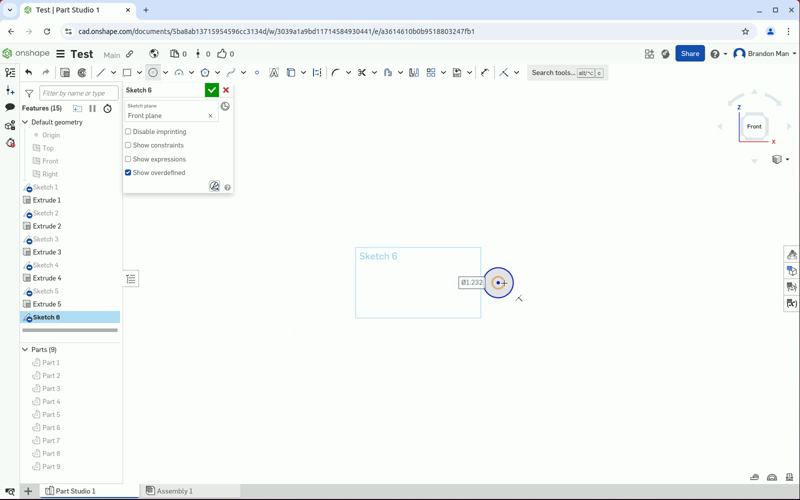
scroll(-6)
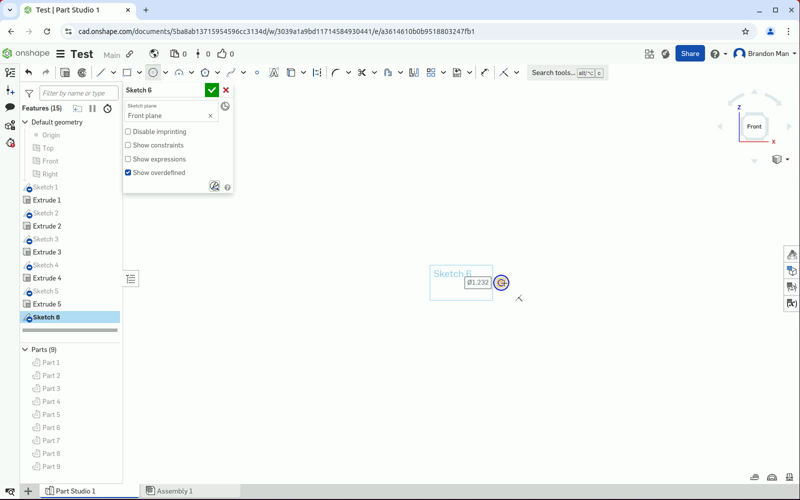
key(esc)
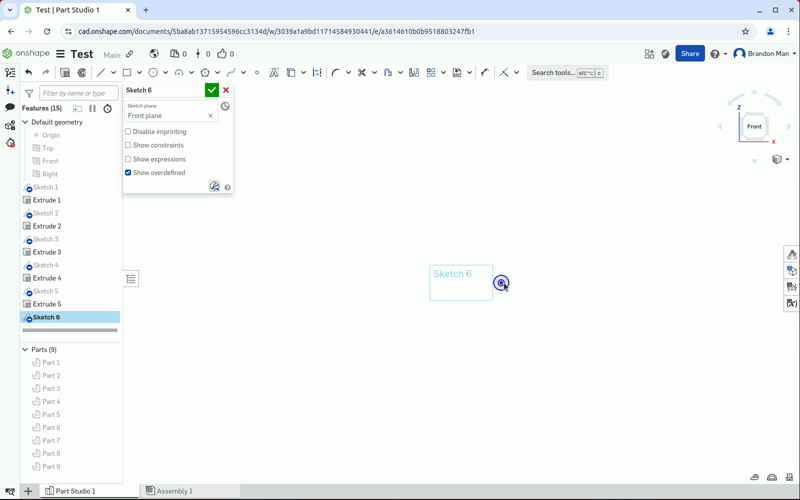
mouse_move(498, 288)
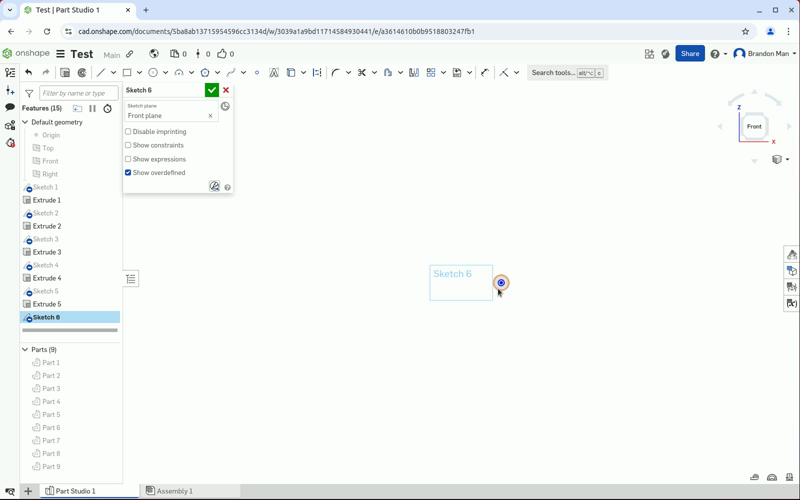
scroll(6)
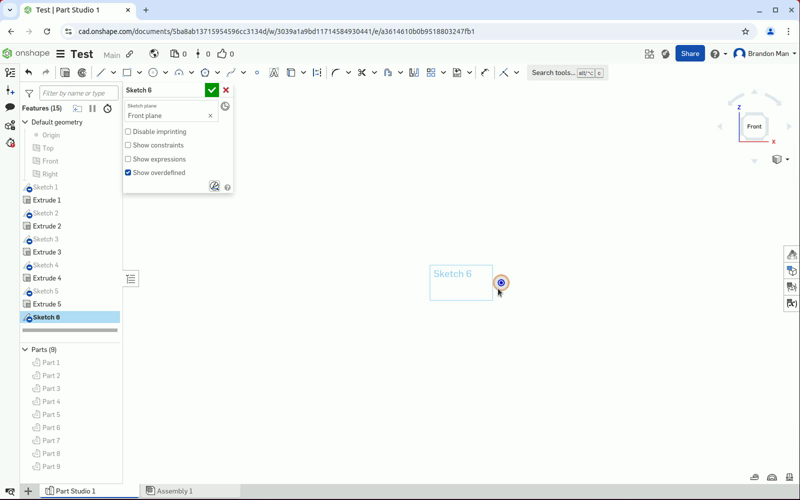
scroll(6)
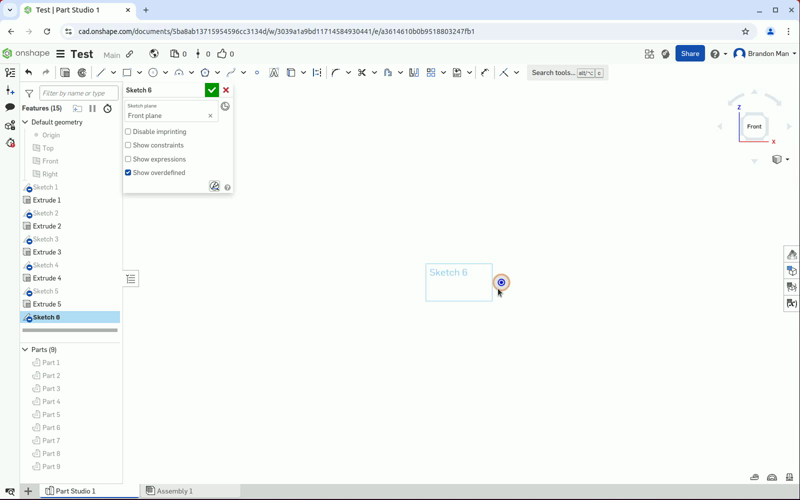
scroll(6)
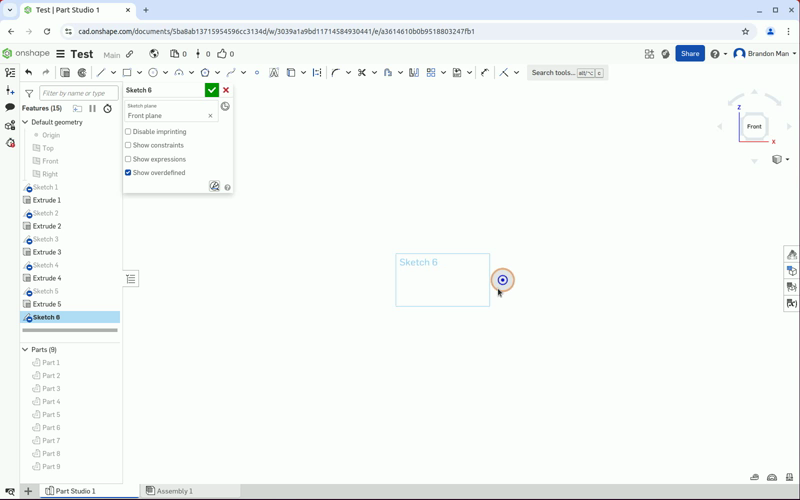
scroll(6)
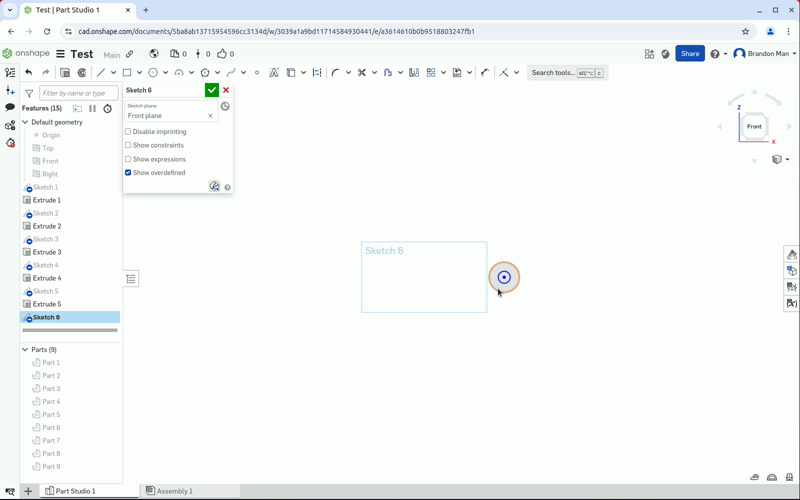
scroll(6)
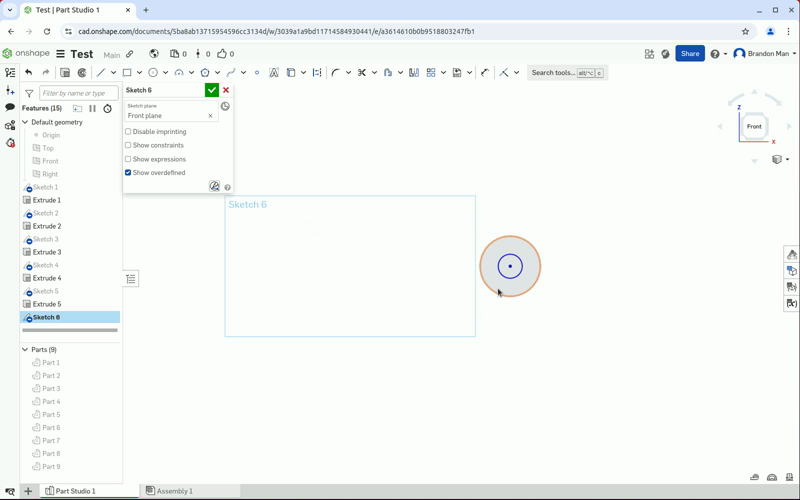
scroll(6)
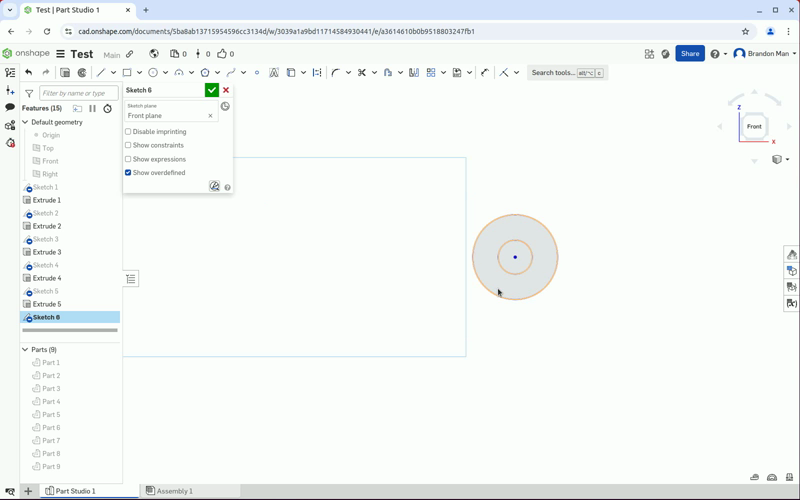
scroll(6)
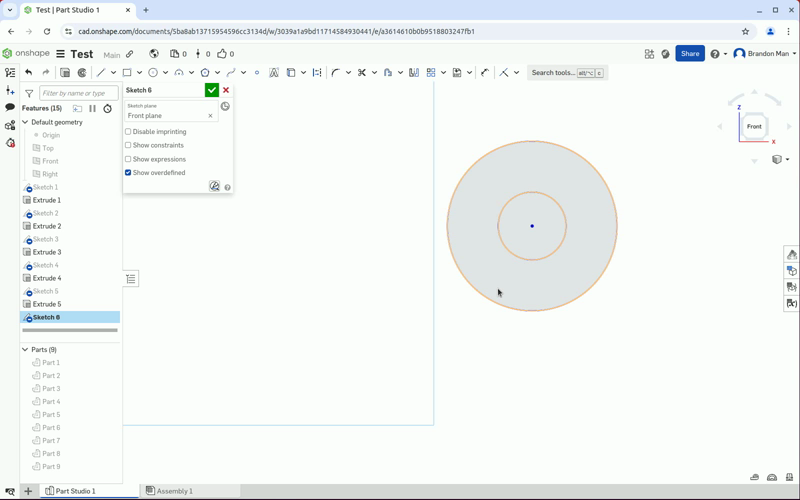
click(498, 288)
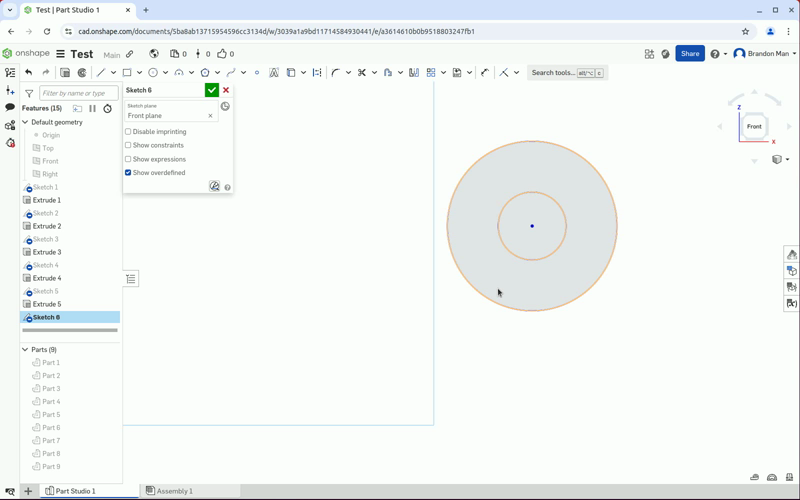
scroll(-6)
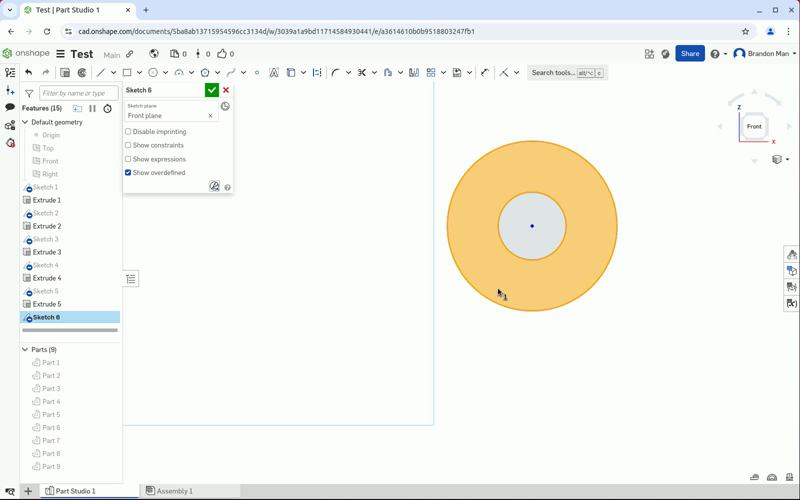
scroll(-6)
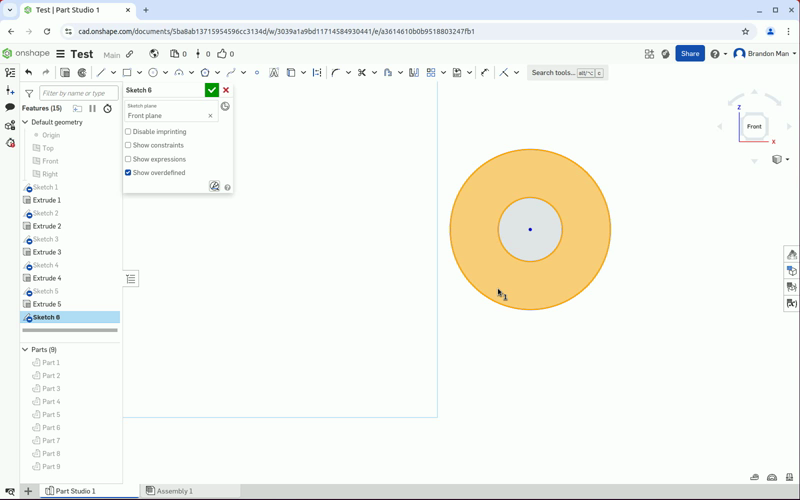
scroll(-6)
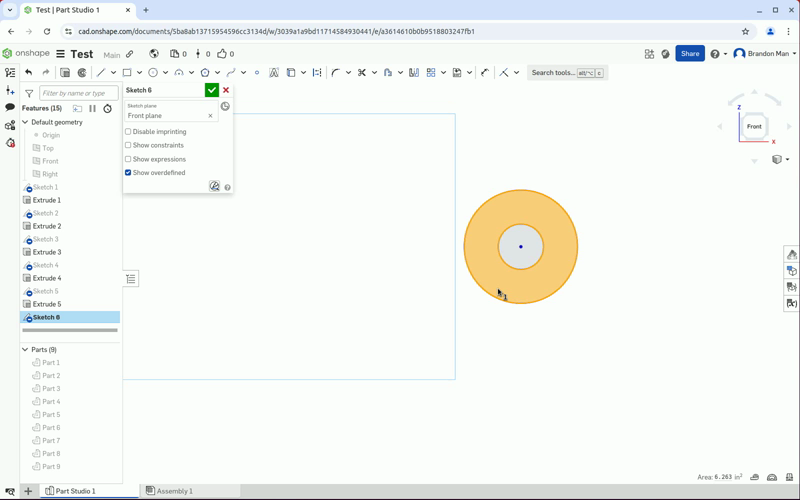
scroll(-6)
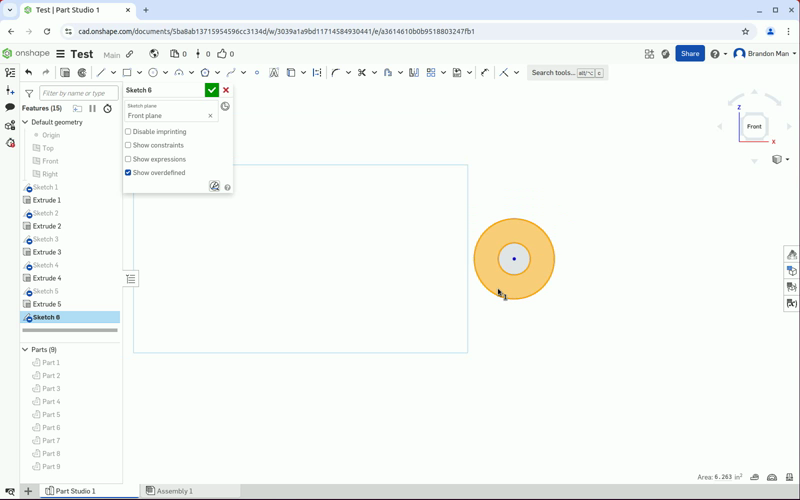
scroll(-6)
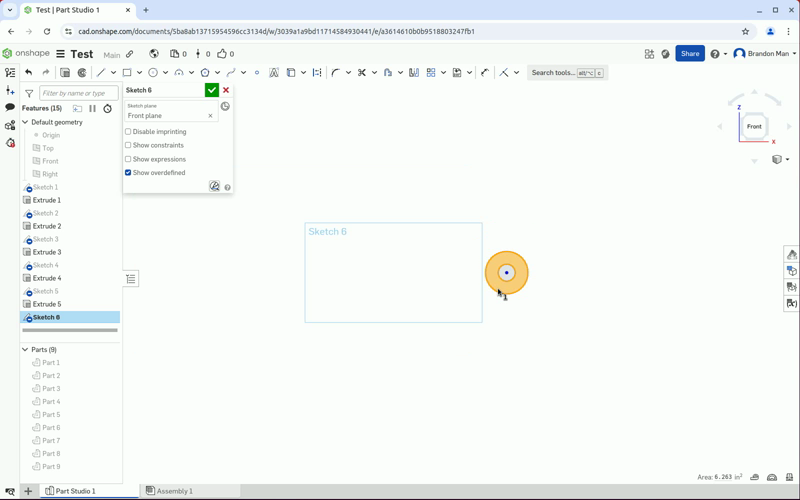
scroll(-6)
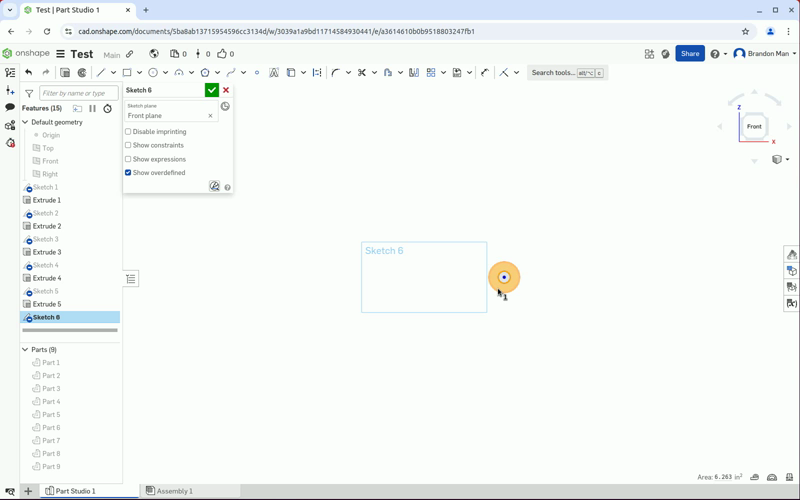
scroll(-6)
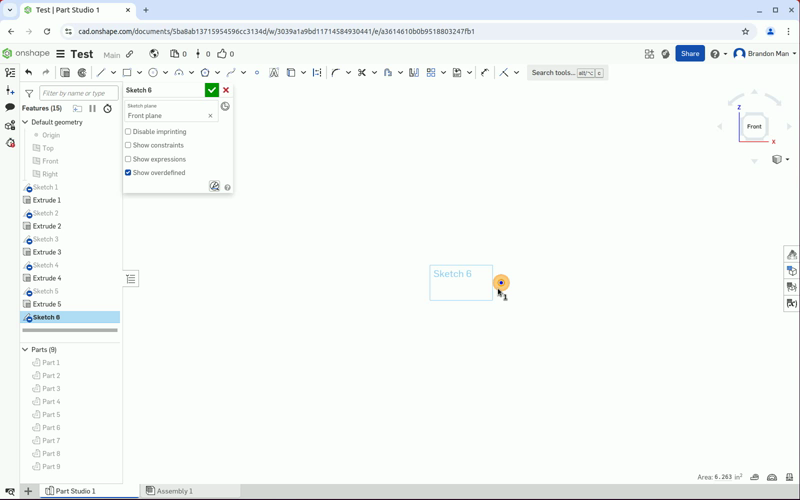
mouse_move(73, 352)
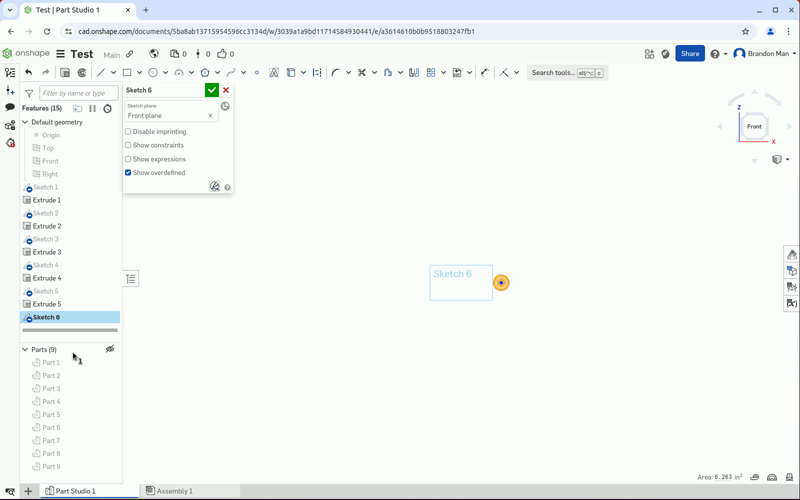
key(shift+y)
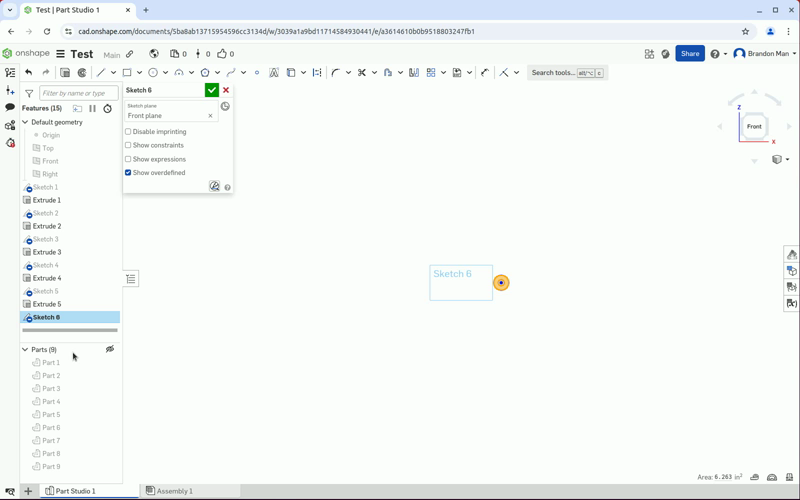
key(shift+e)
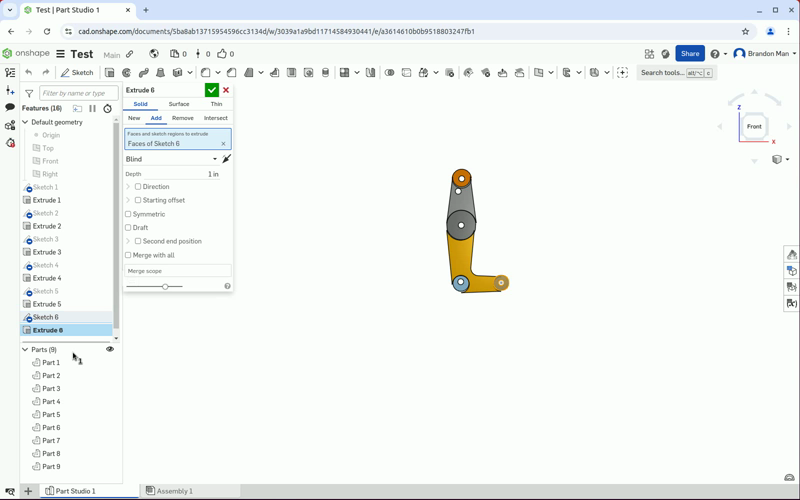
mouse_move(143, 106)
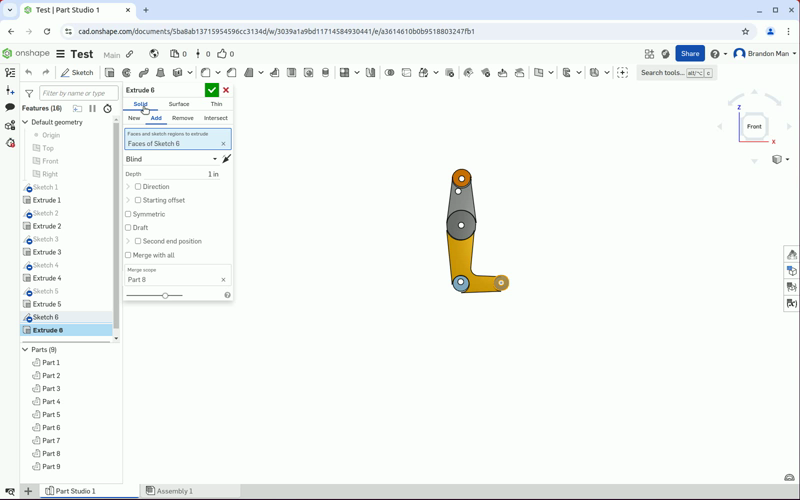
click(143, 106)
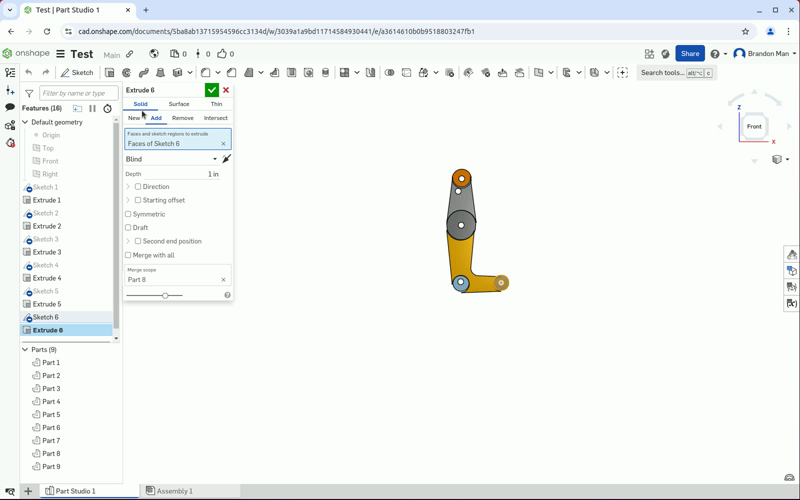
mouse_move(137, 120)
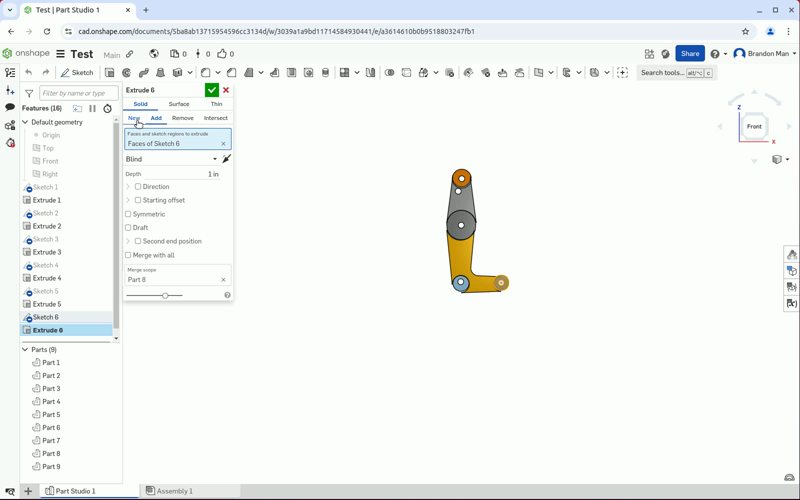
click(137, 120)
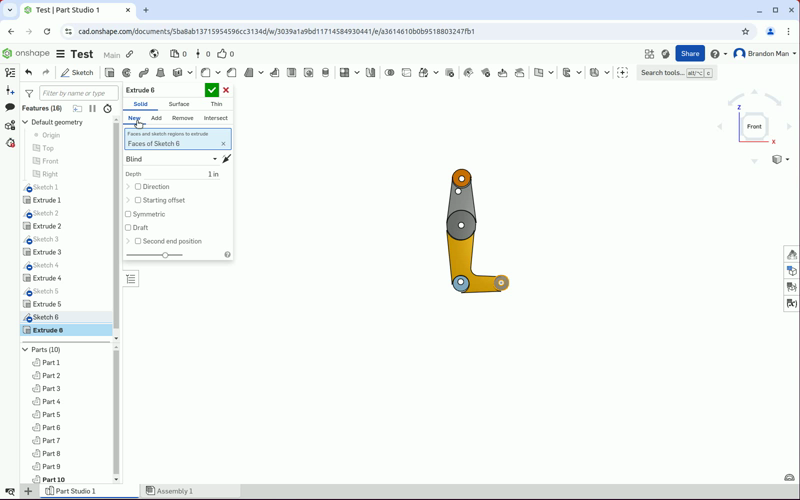
key(tab, 4)
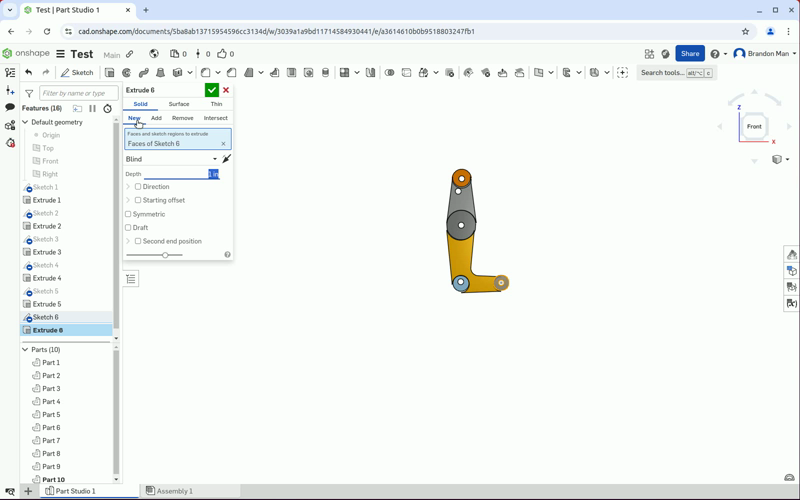
text(0.481)
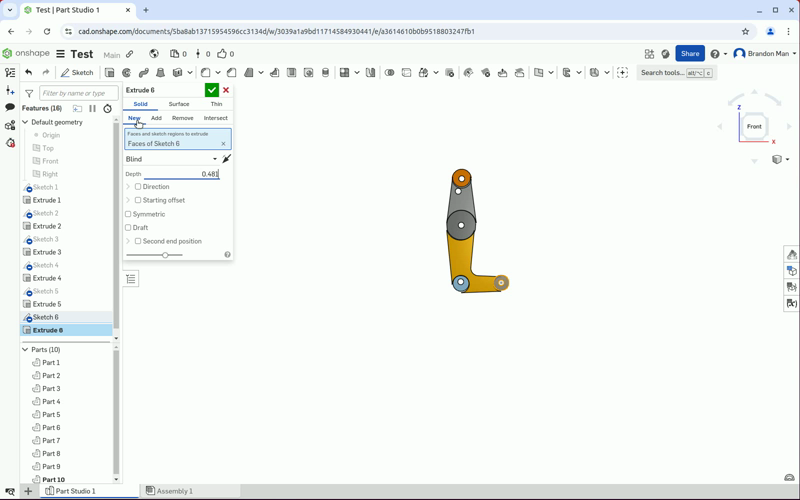
key(enter)
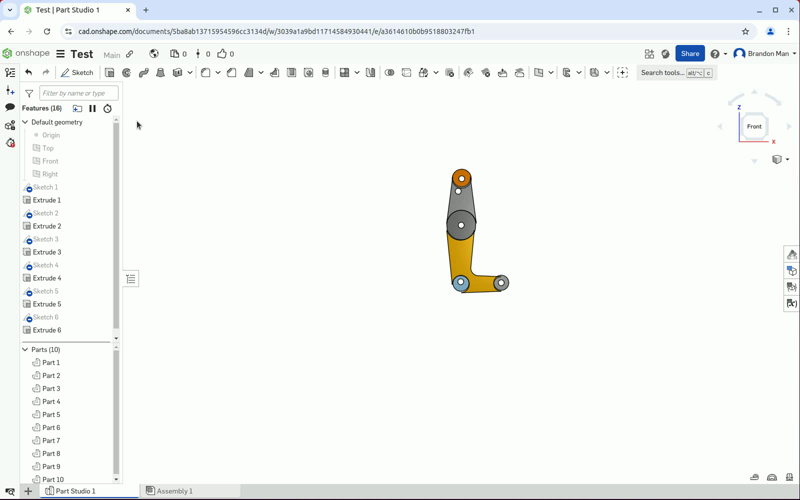
key(shift+h)
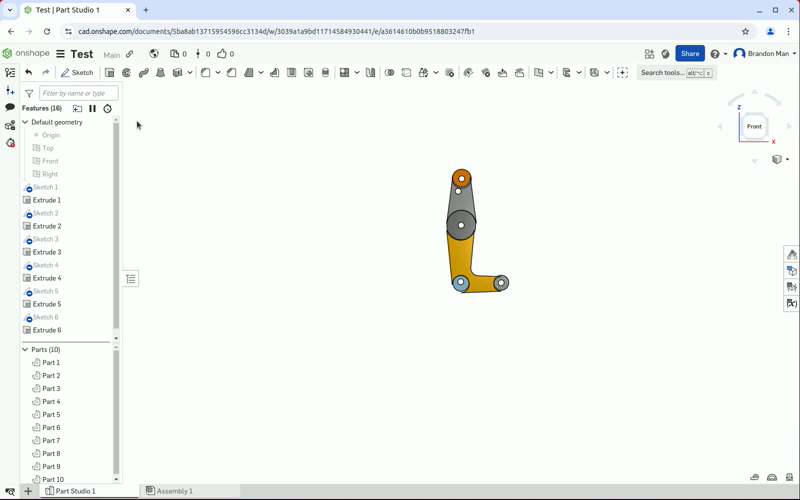
key(shift+h)
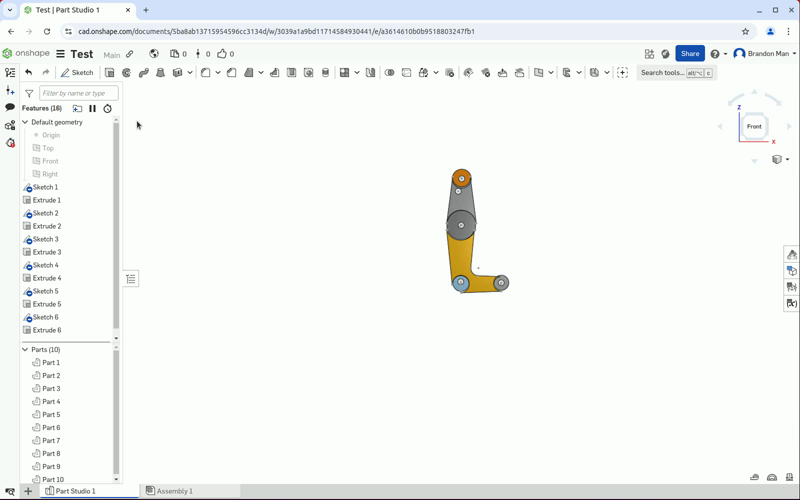
key(shift+7)
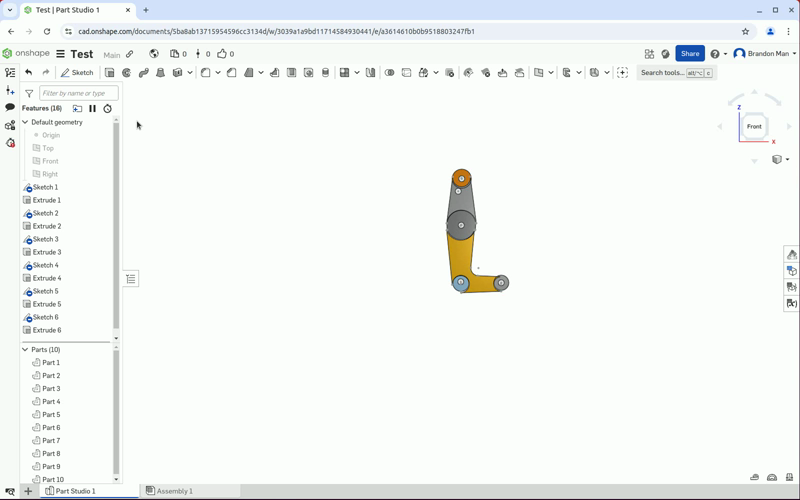
key(left, 2)
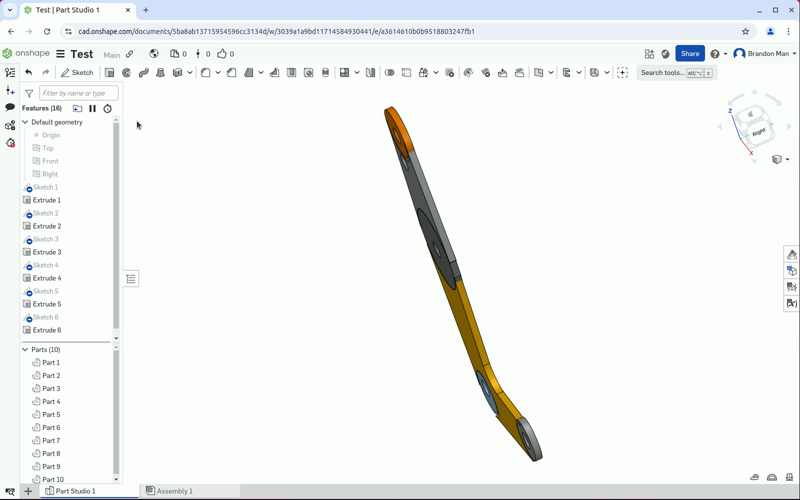
key(down, 2)
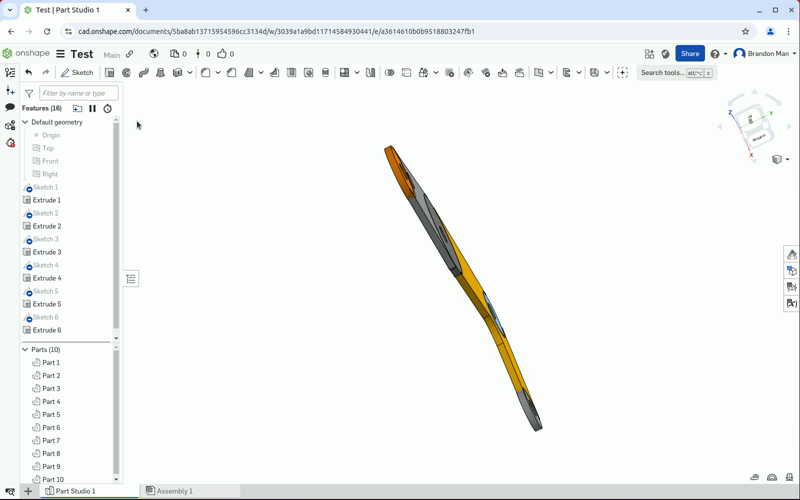
key(up, 2)
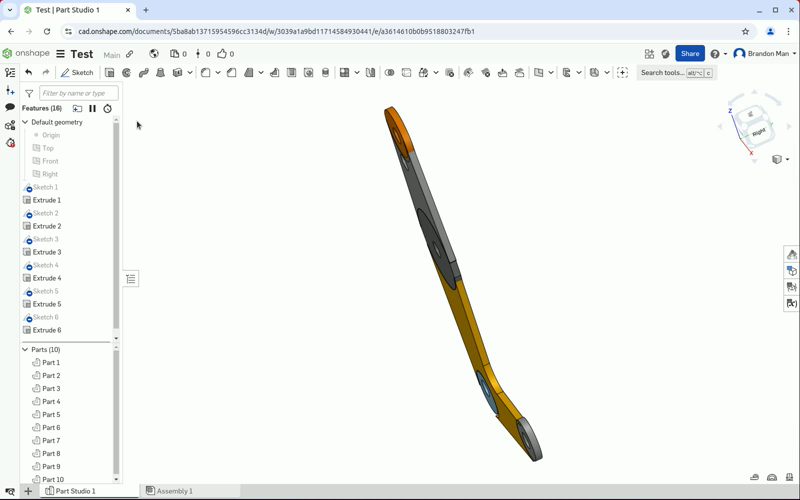
key(right, 2)
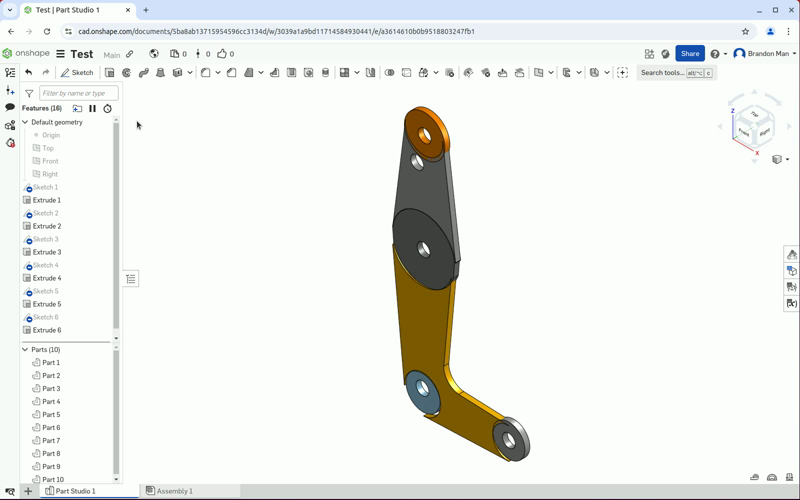
mouse_move(69, 189)
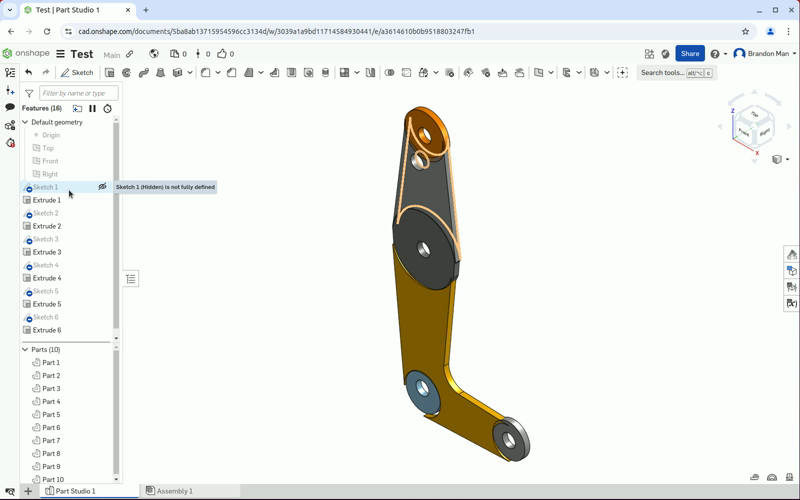
click(69, 189)